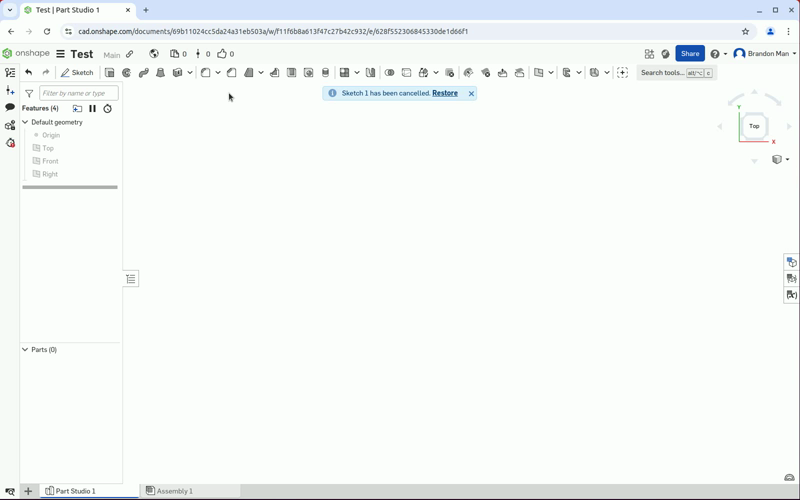
key(shift+h)
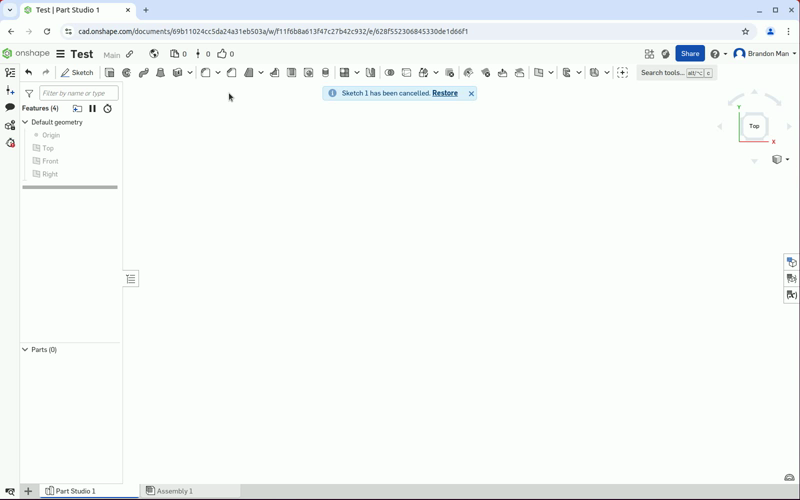
key(shift+s)
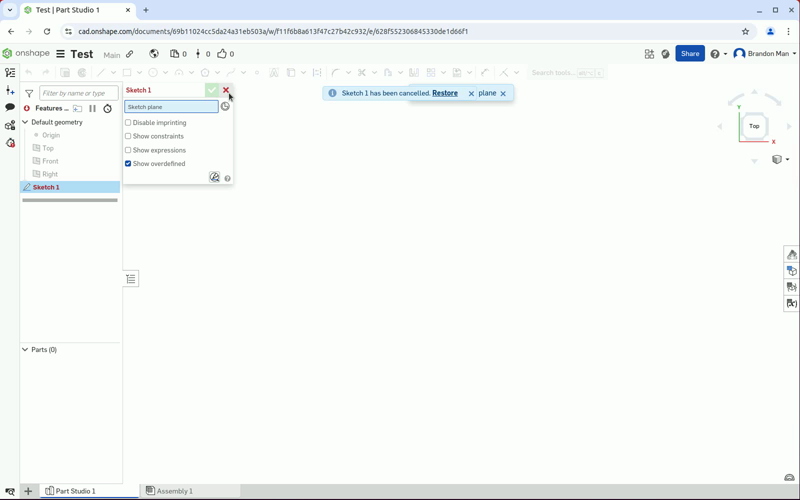
mouse_move(73, 150)
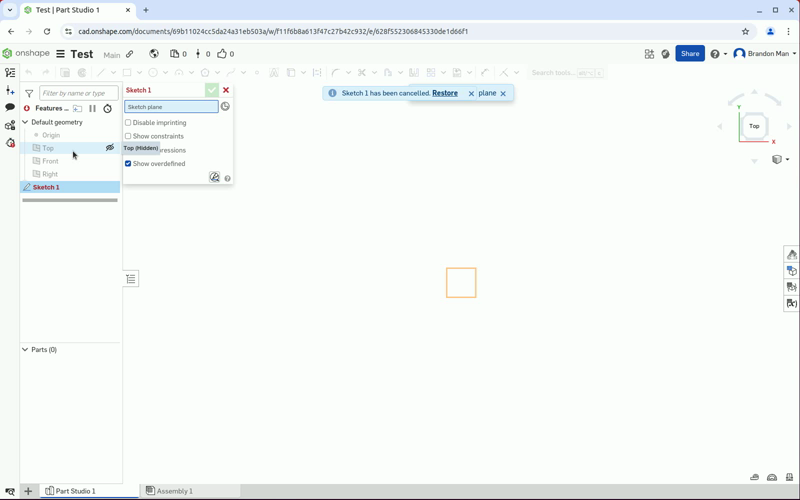
click(73, 150)
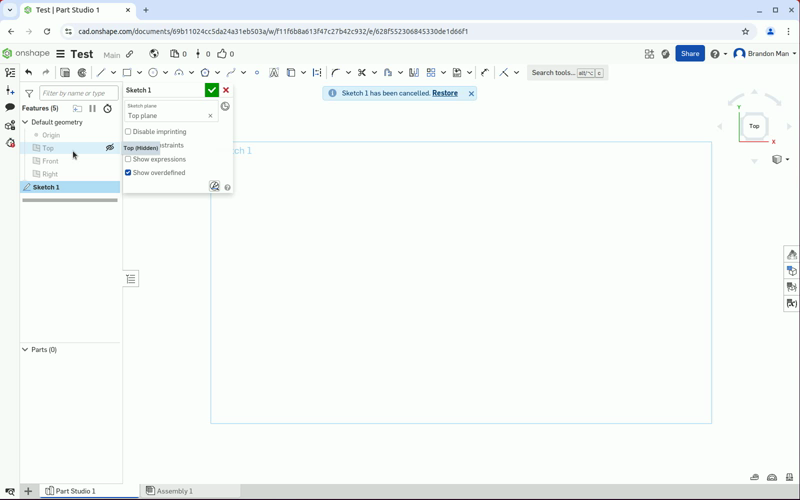
mouse_move(73, 352)
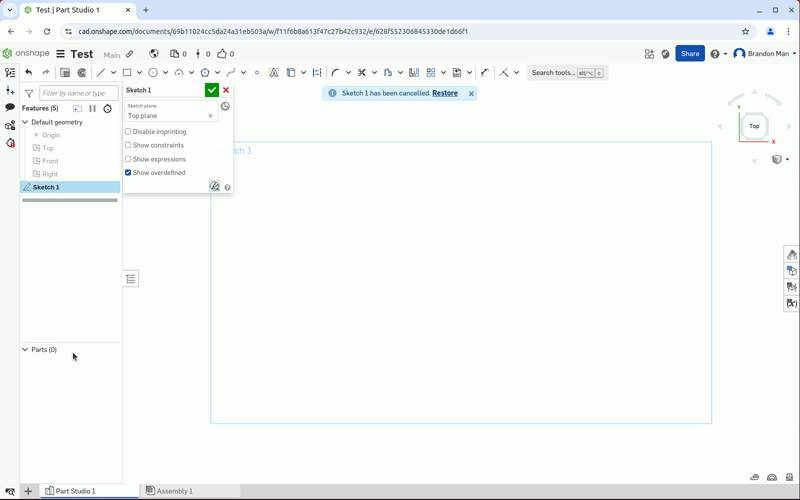
key(y)
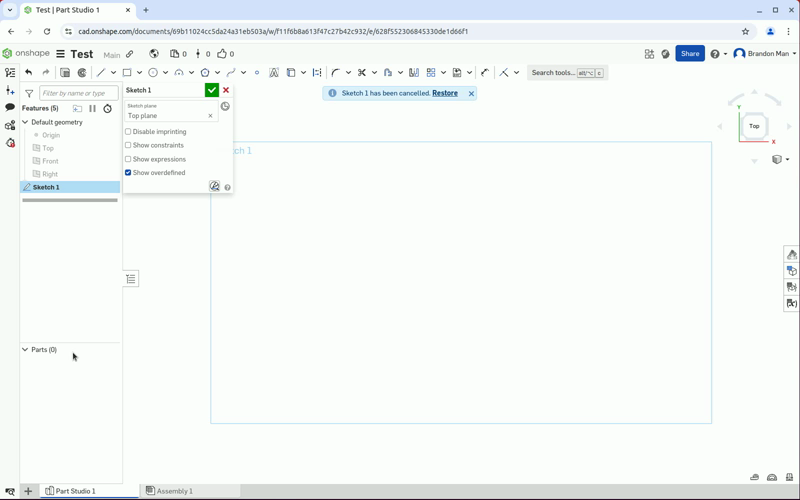
key(l)
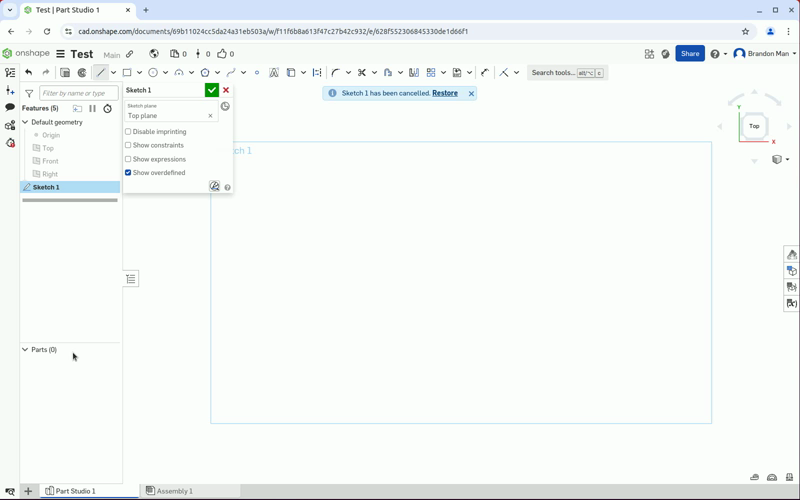
key_down(shift)
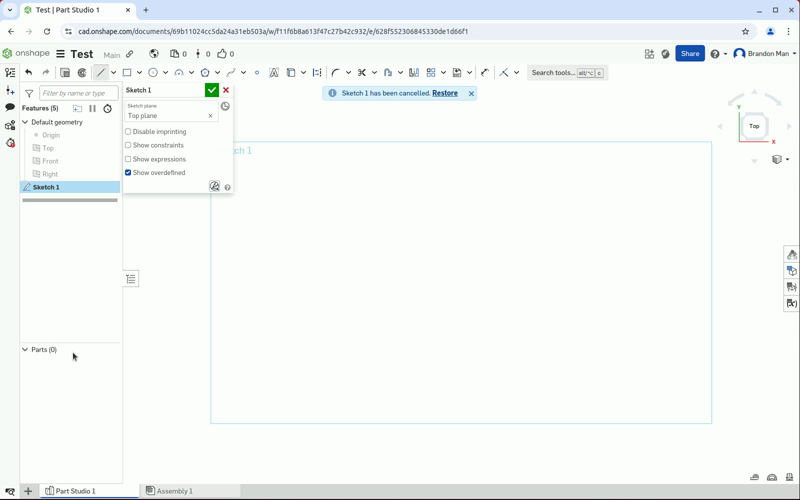
mouse_move(412, 330)
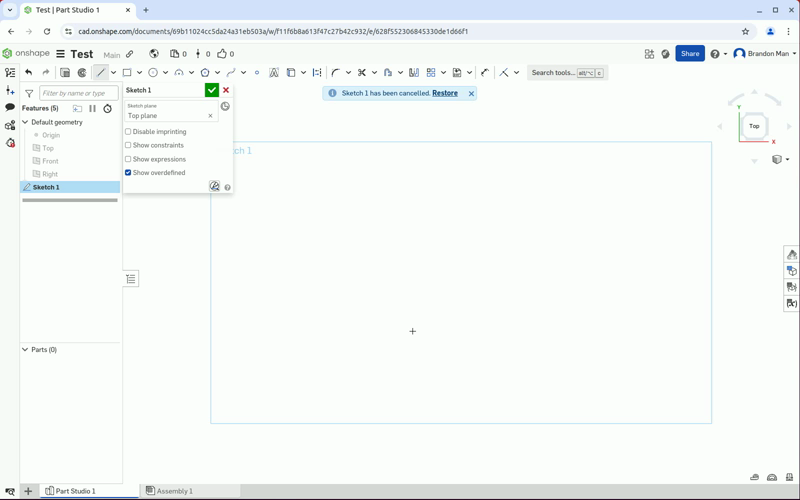
click(412, 330)
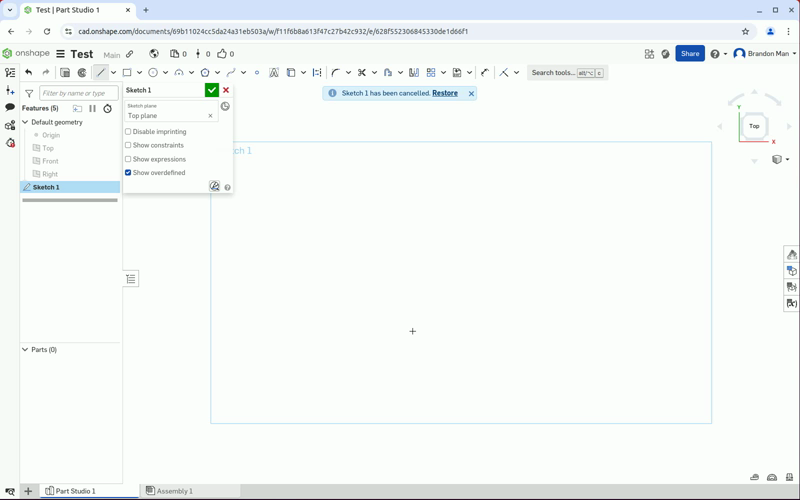
key_up(shift)
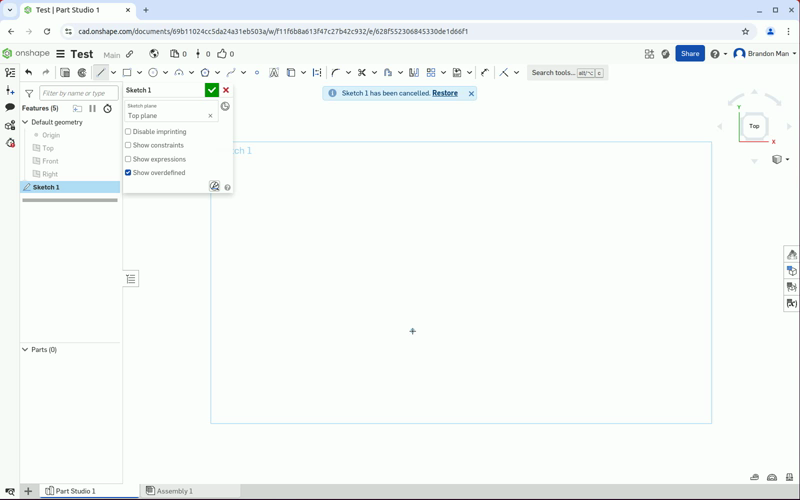
key_down(shift)
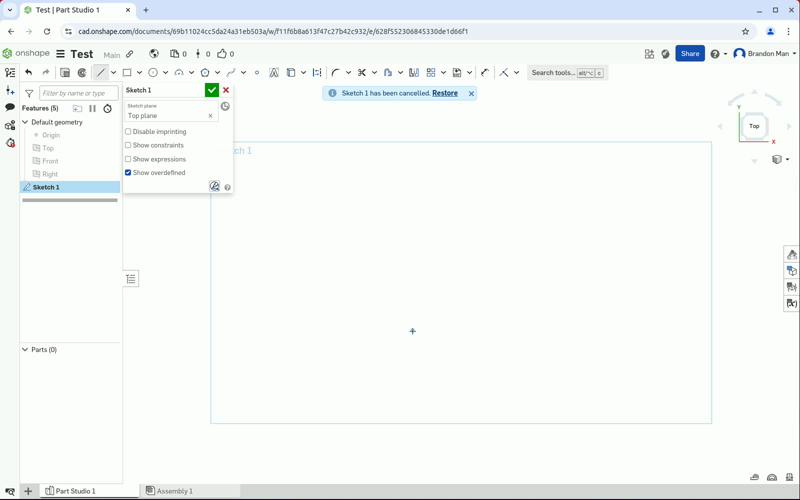
mouse_move(509, 330)
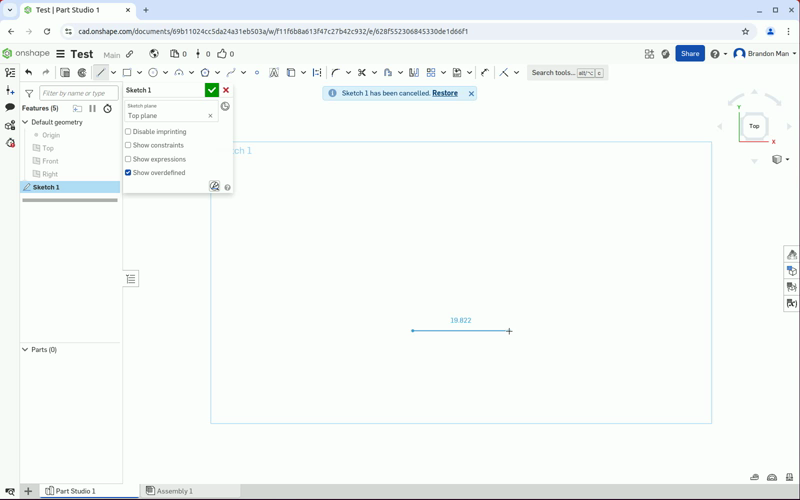
click(509, 330)
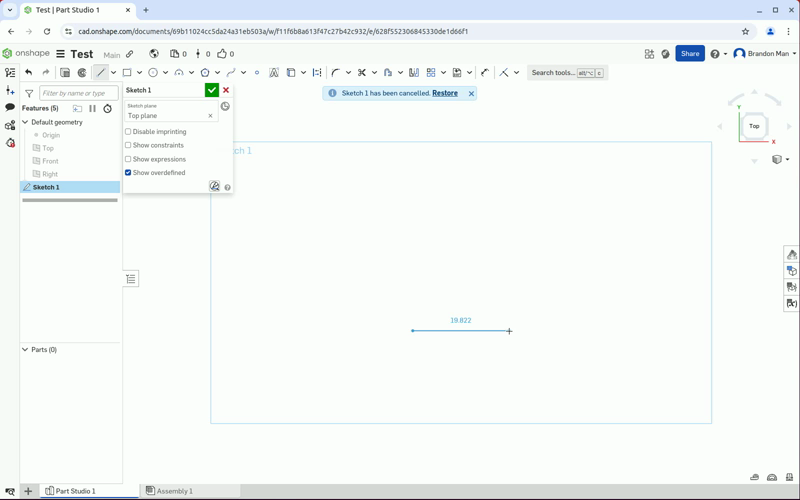
key_up(shift)
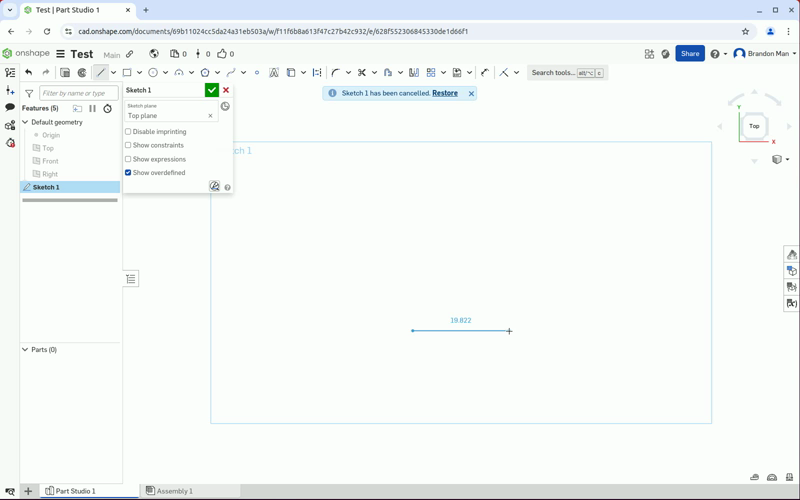
key_down(shift)
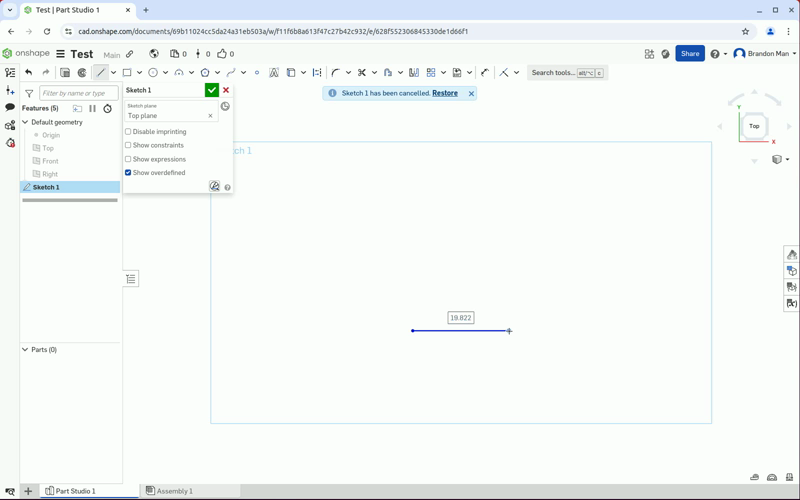
mouse_move(509, 234)
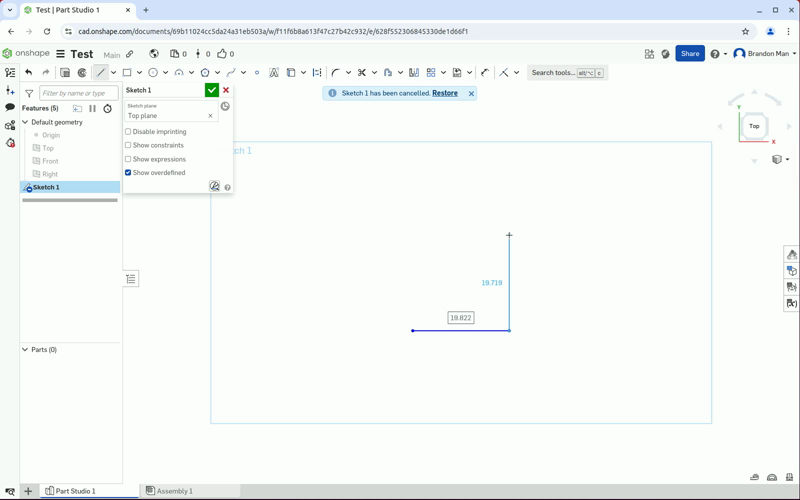
click(509, 234)
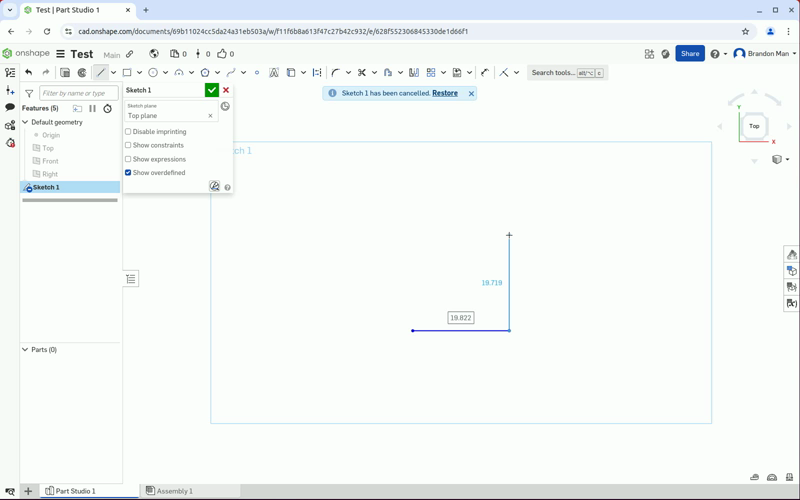
key_up(shift)
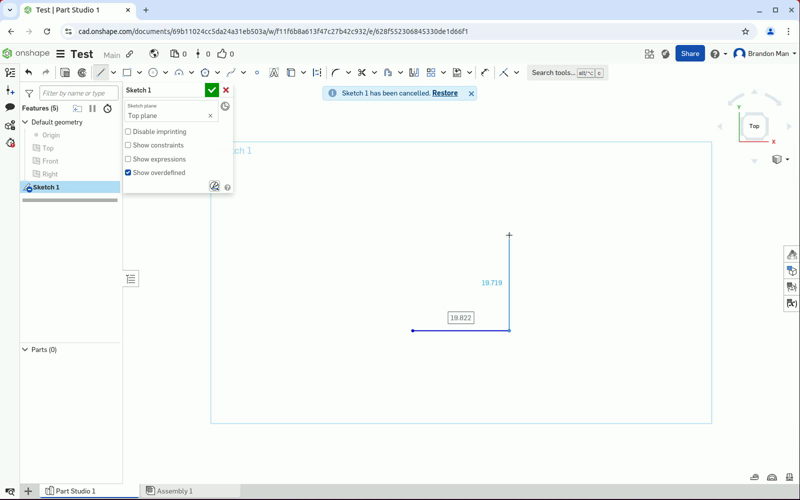
key_down(shift)
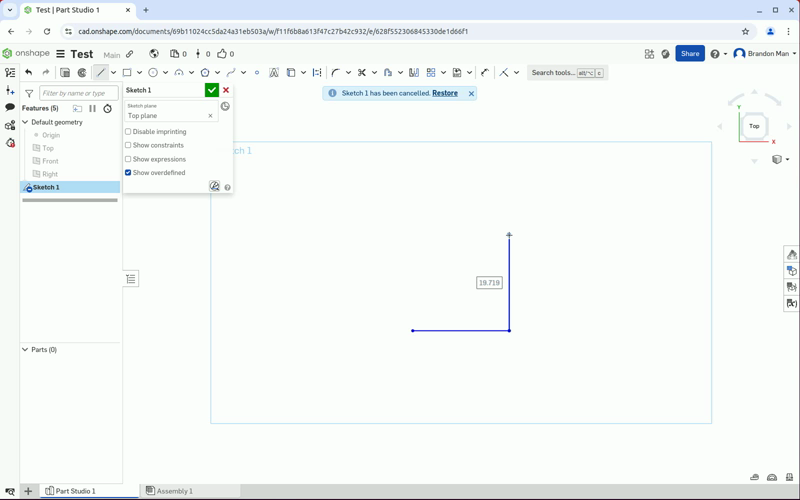
mouse_move(412, 234)
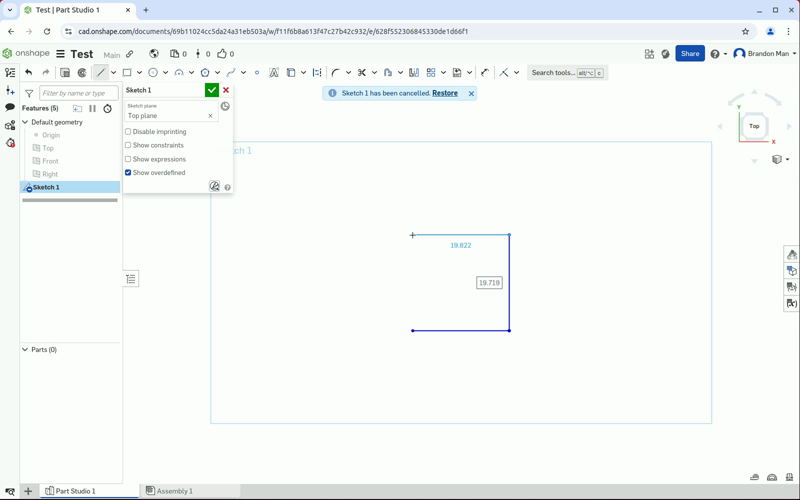
click(412, 234)
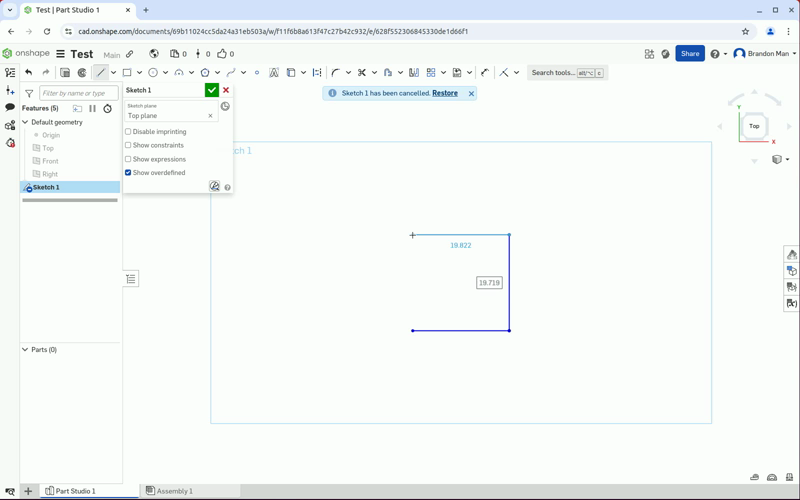
key_up(shift)
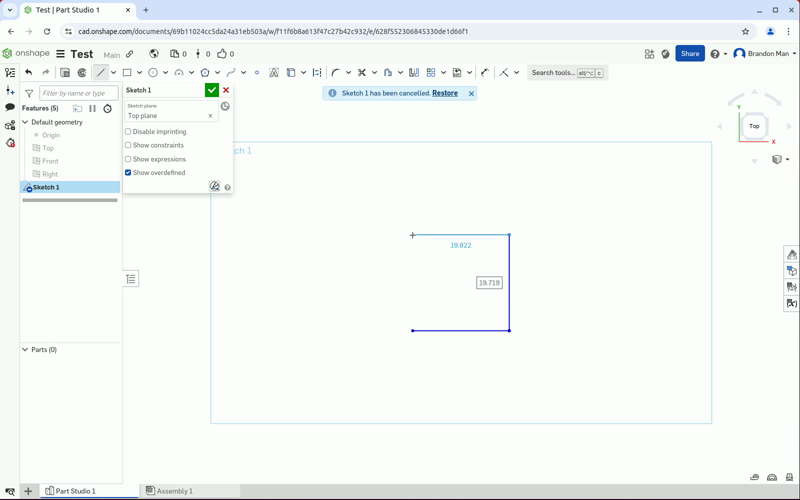
key_down(shift)
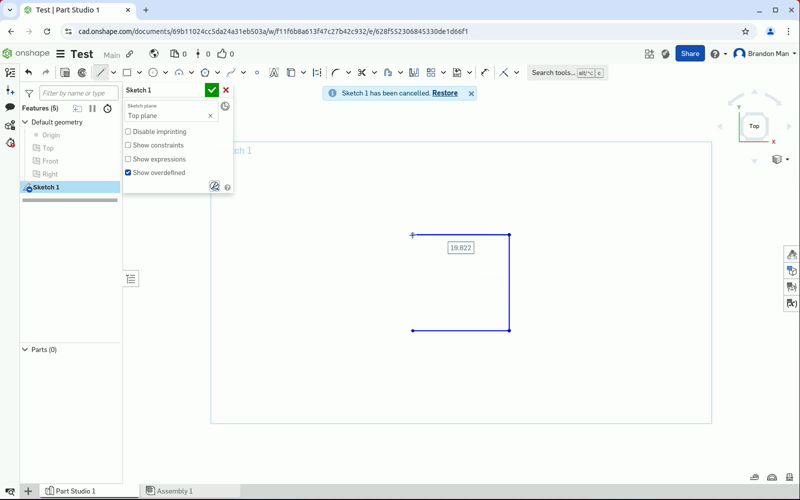
mouse_move(412, 330)
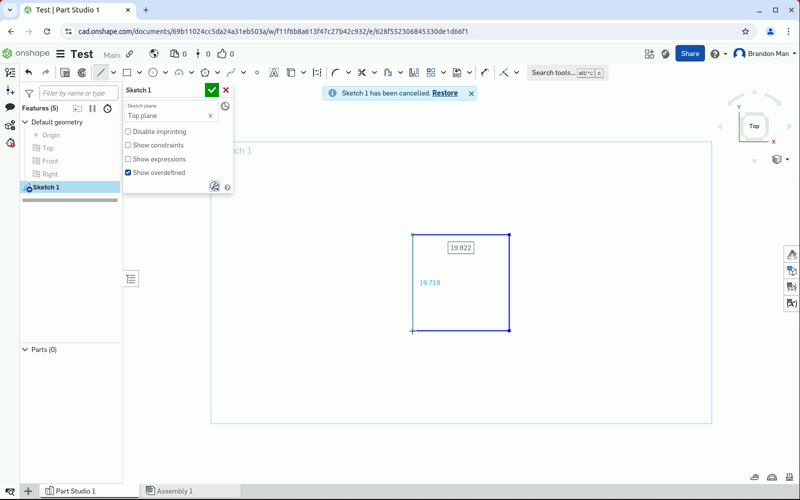
key_up(shift)
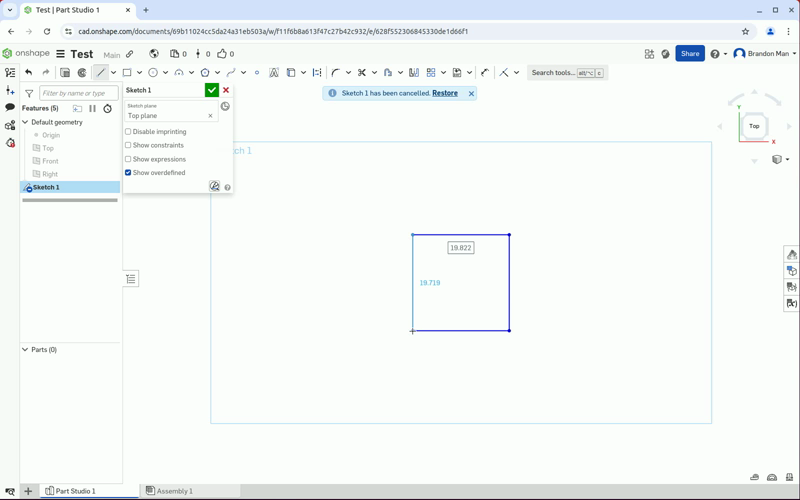
click(412, 330)
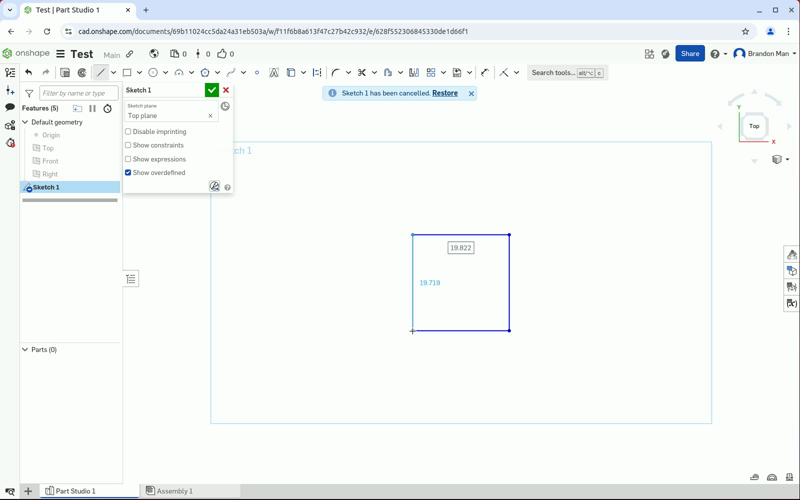
key(esc)
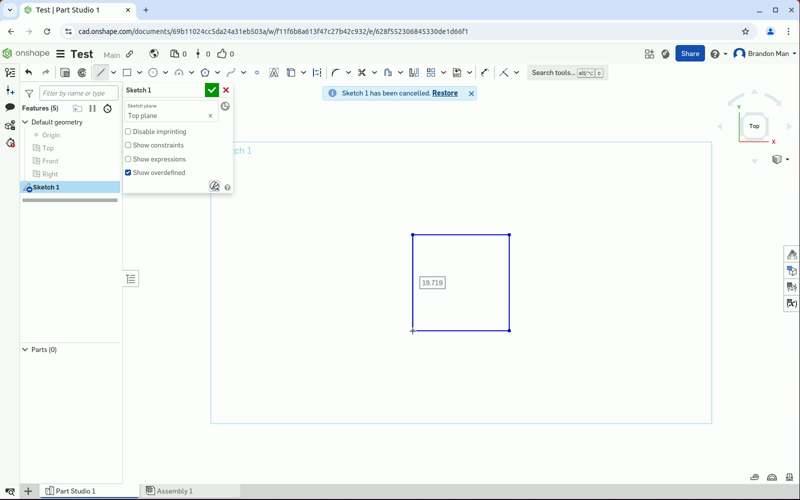
key(l)
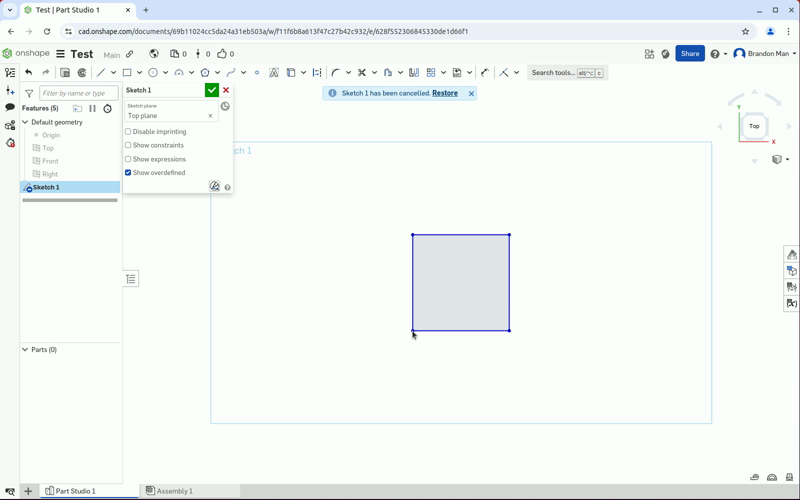
key_down(shift)
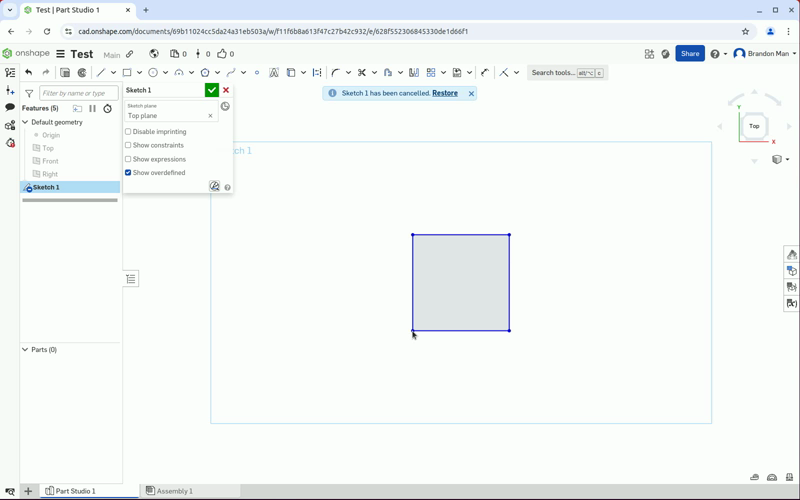
mouse_move(453, 313)
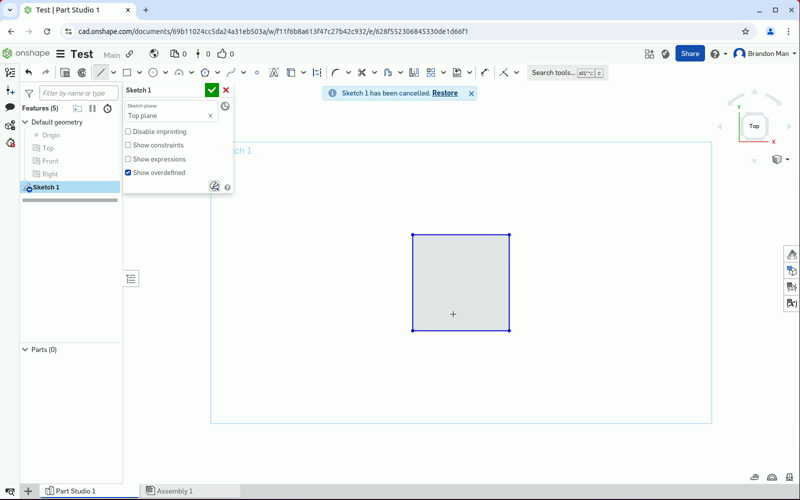
click(453, 313)
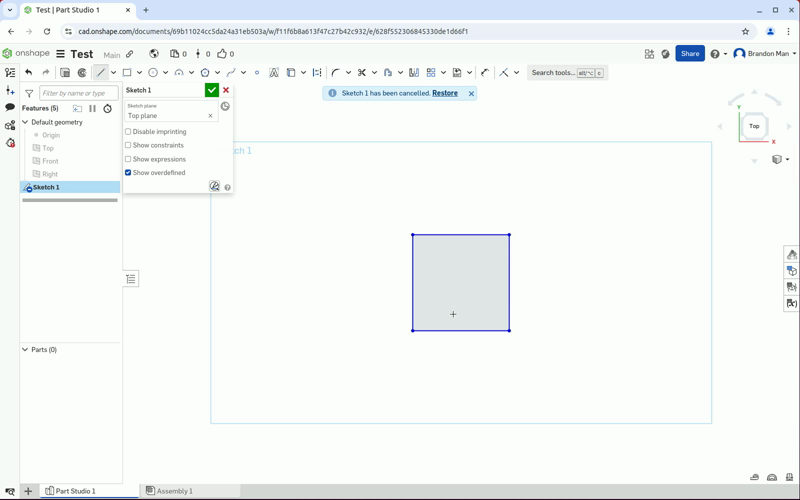
key_up(shift)
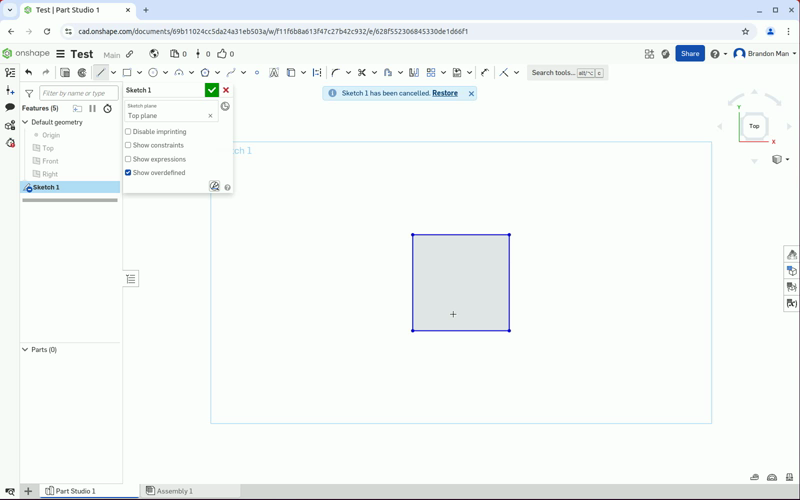
key_down(shift)
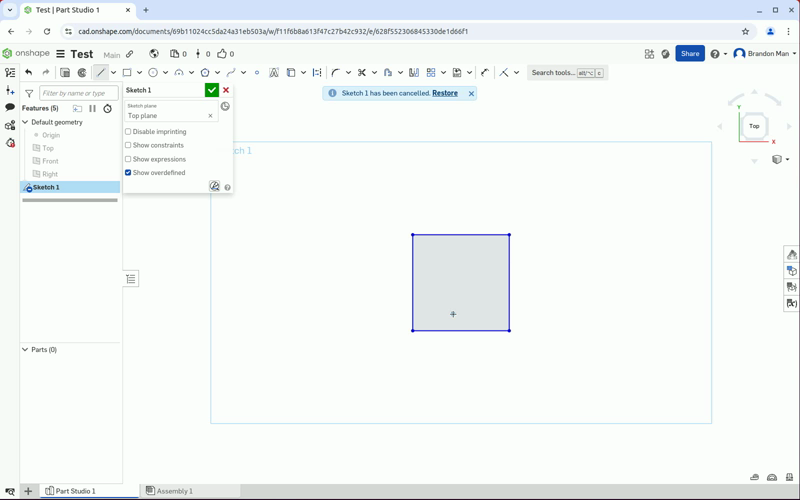
mouse_move(483, 313)
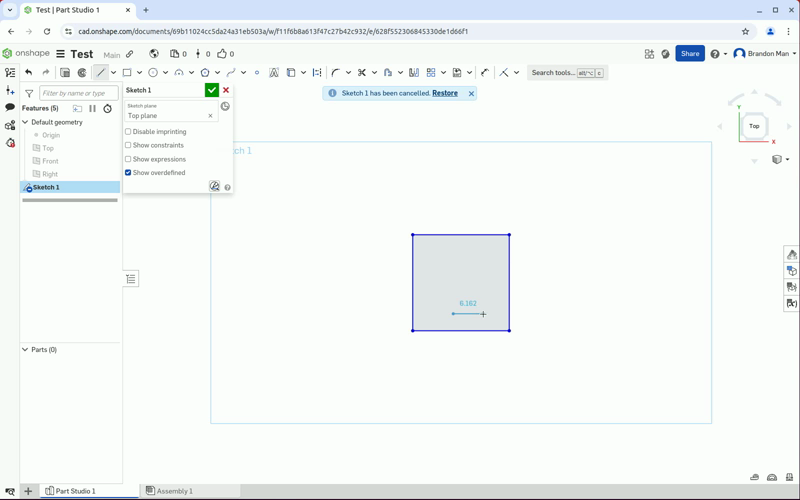
mouse_move(461, 313)
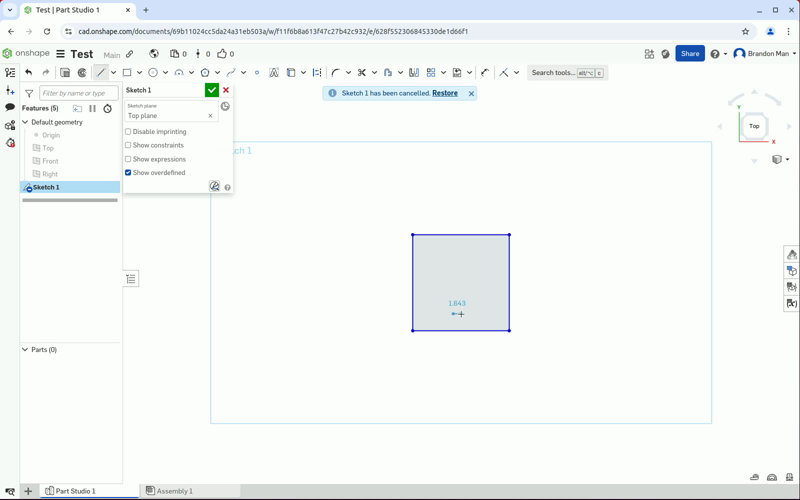
click(461, 313)
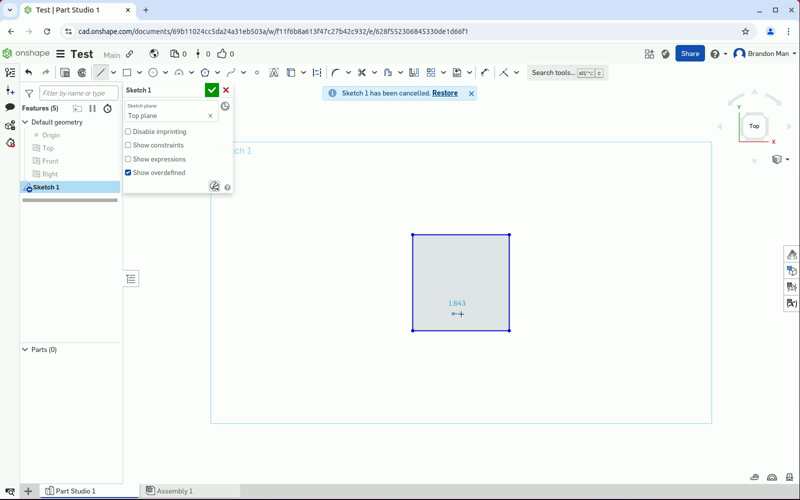
key_up(shift)
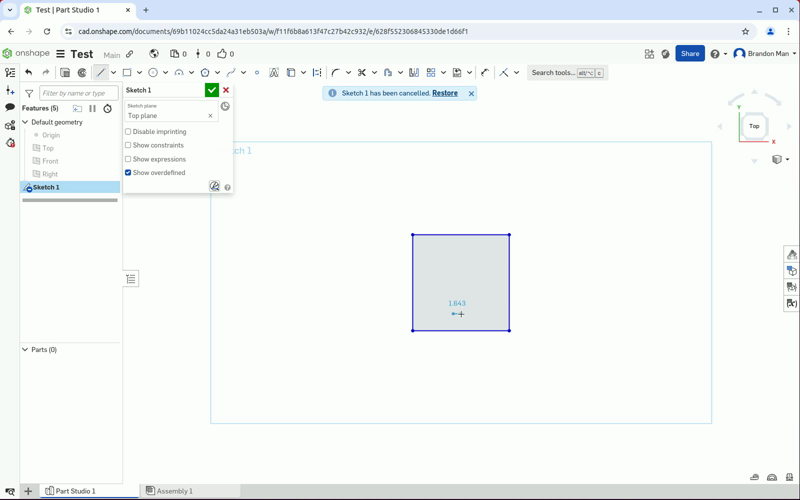
key_down(shift)
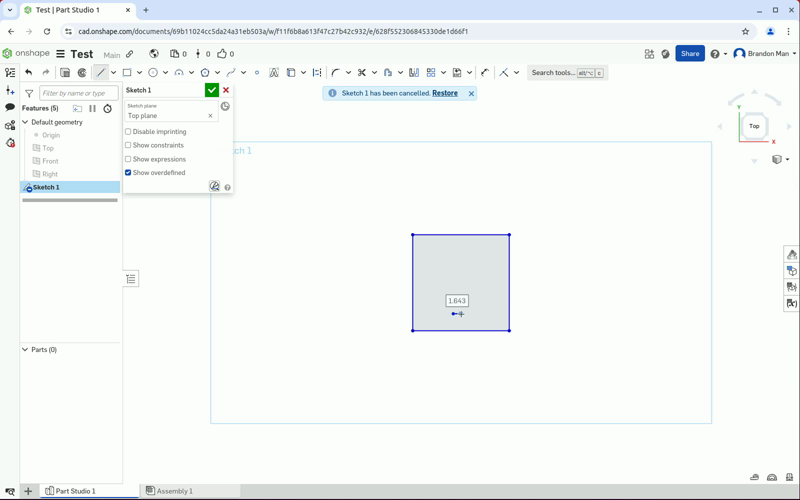
mouse_move(491, 313)
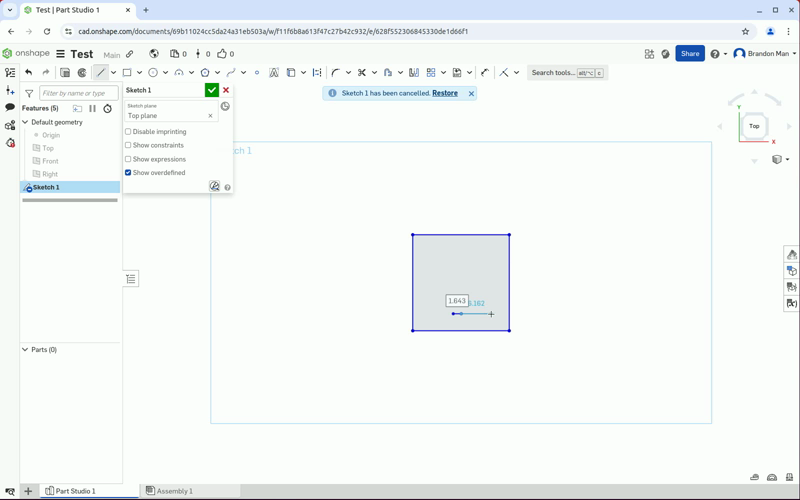
mouse_move(468, 313)
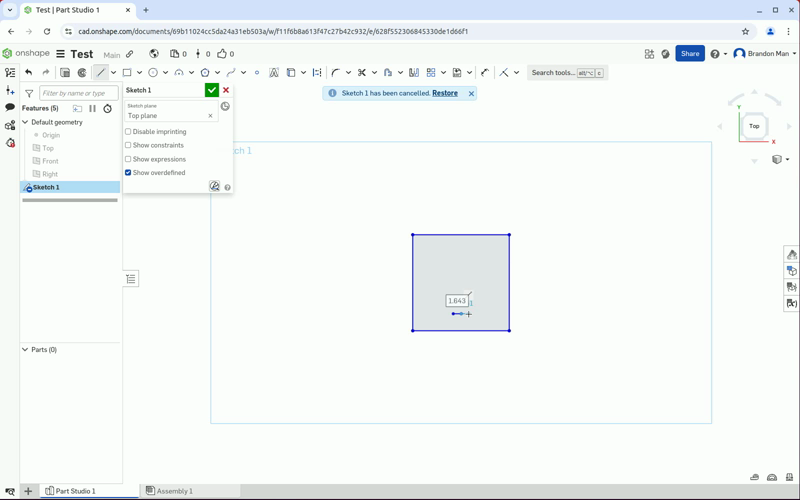
scroll(6)
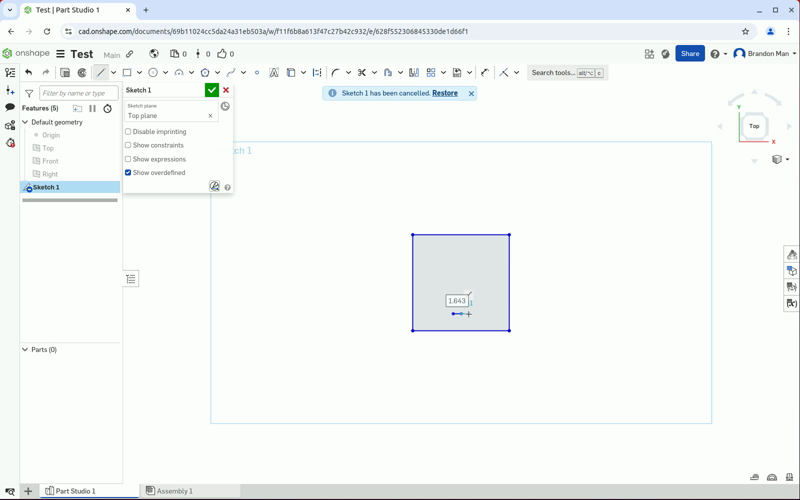
scroll(6)
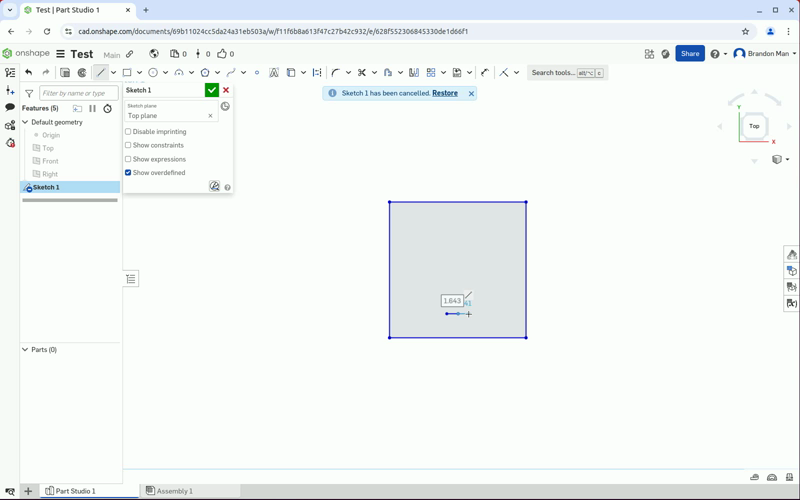
scroll(6)
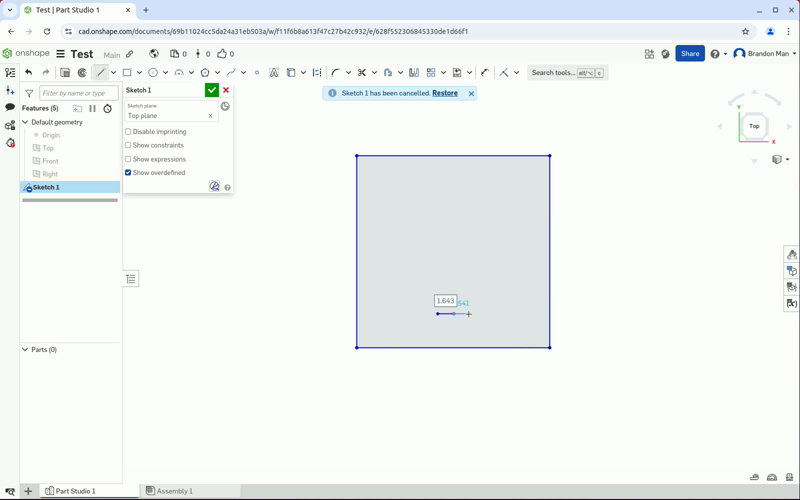
scroll(6)
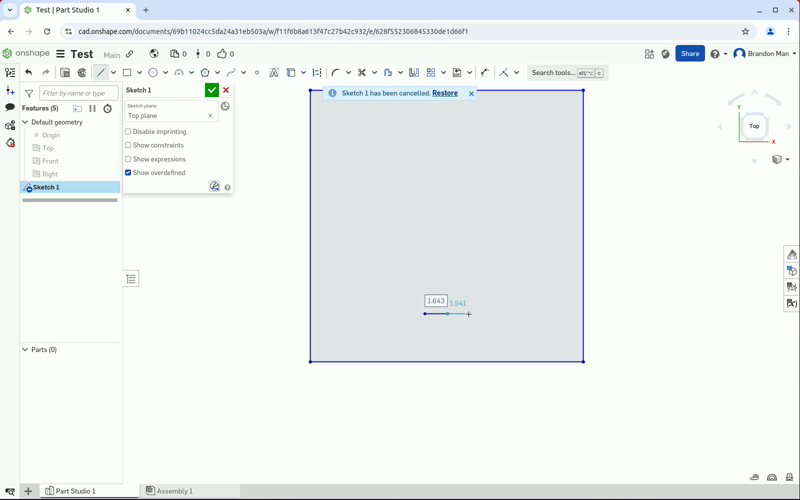
scroll(6)
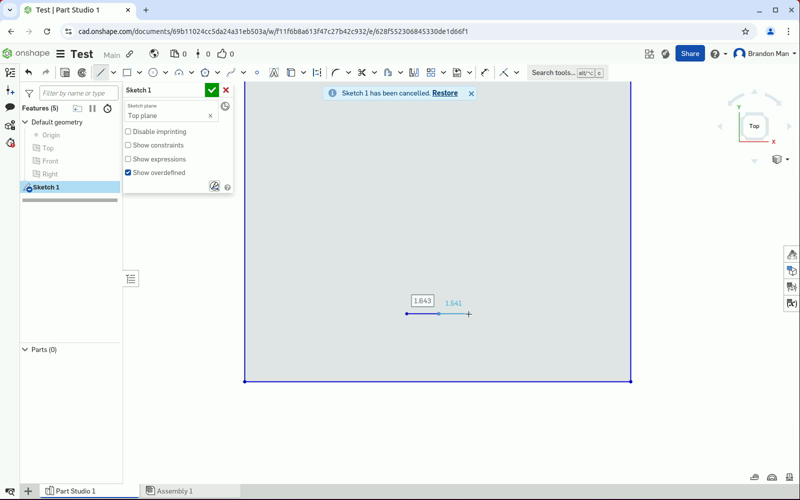
scroll(6)
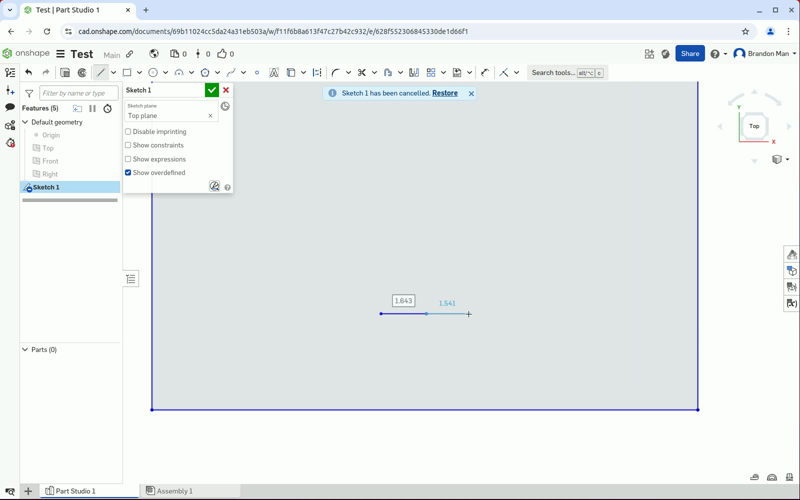
scroll(6)
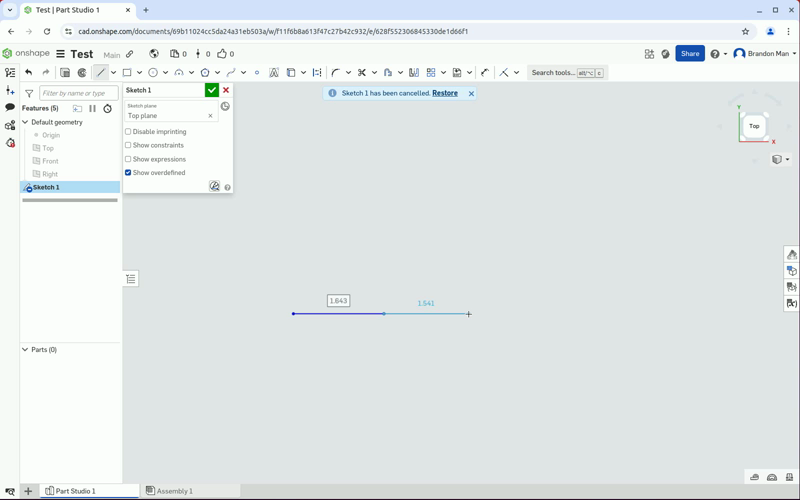
click(468, 313)
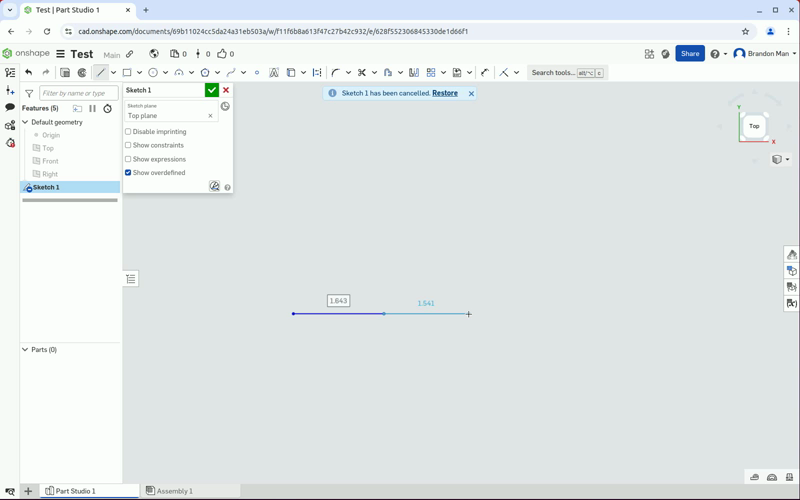
scroll(-6)
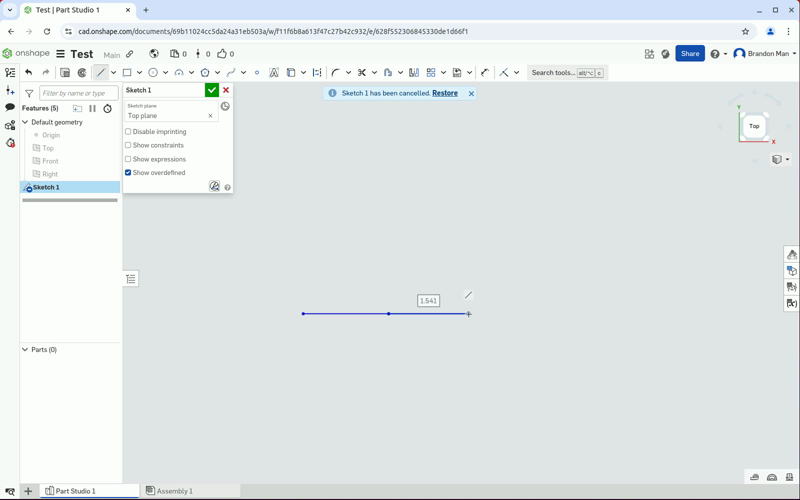
scroll(-6)
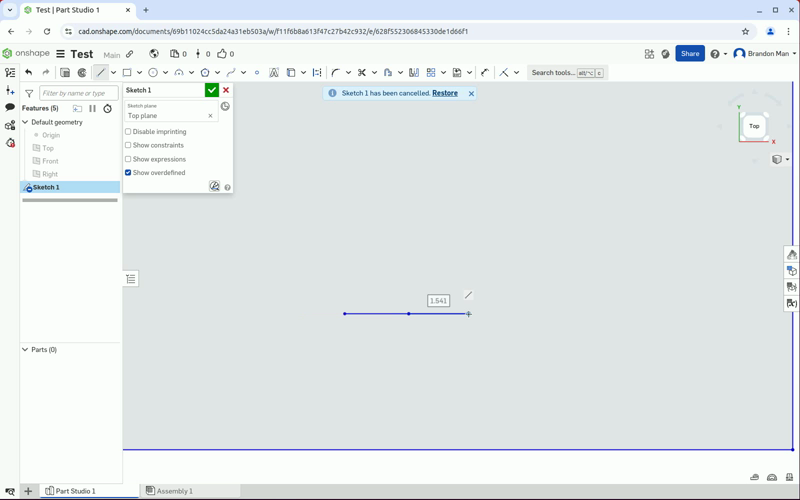
scroll(-6)
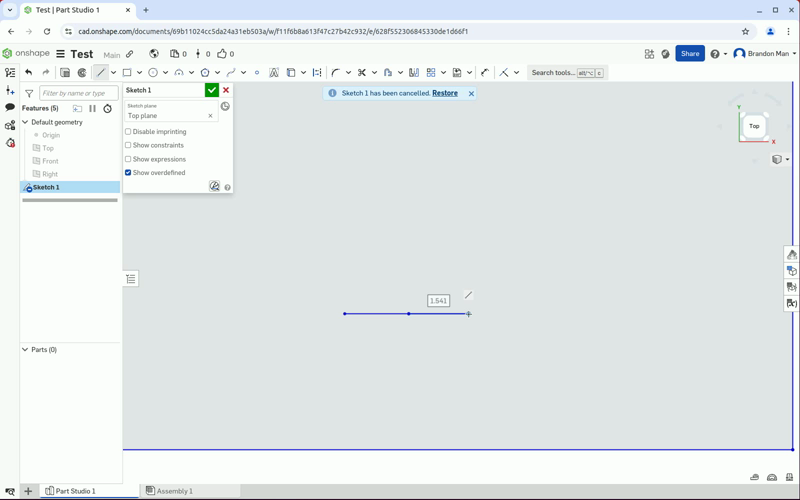
scroll(-6)
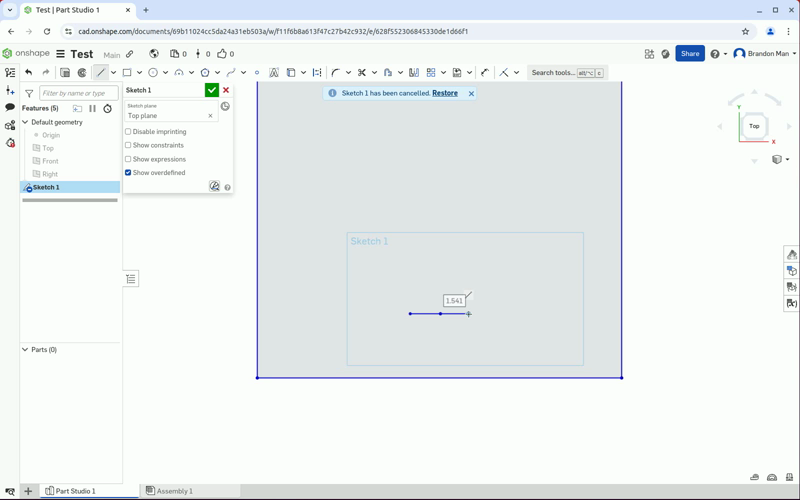
scroll(-6)
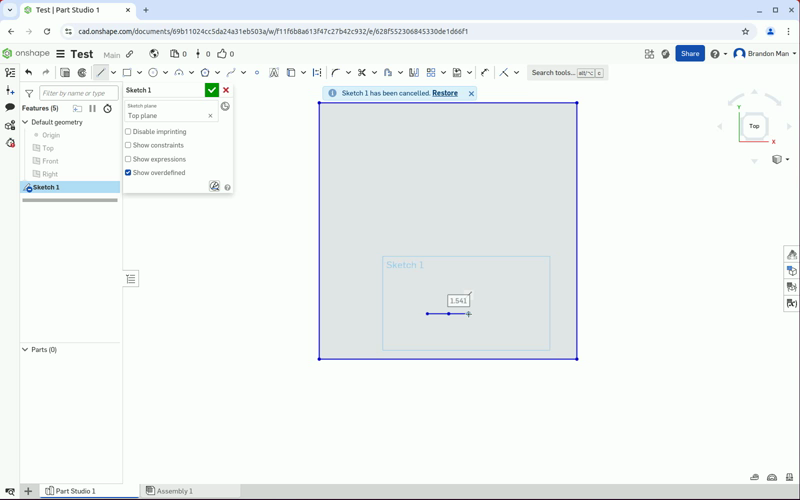
scroll(-6)
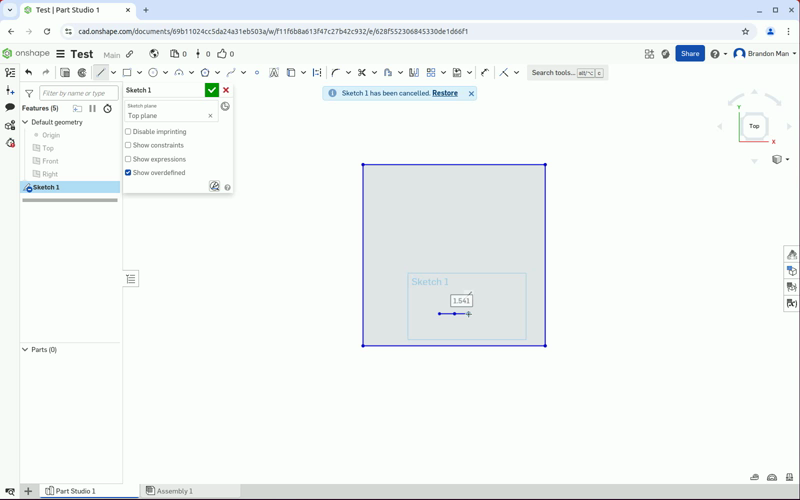
scroll(-6)
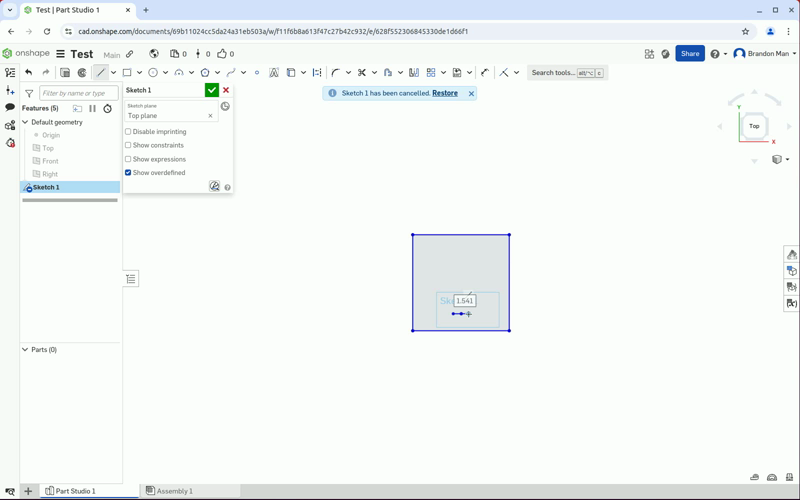
key_up(shift)
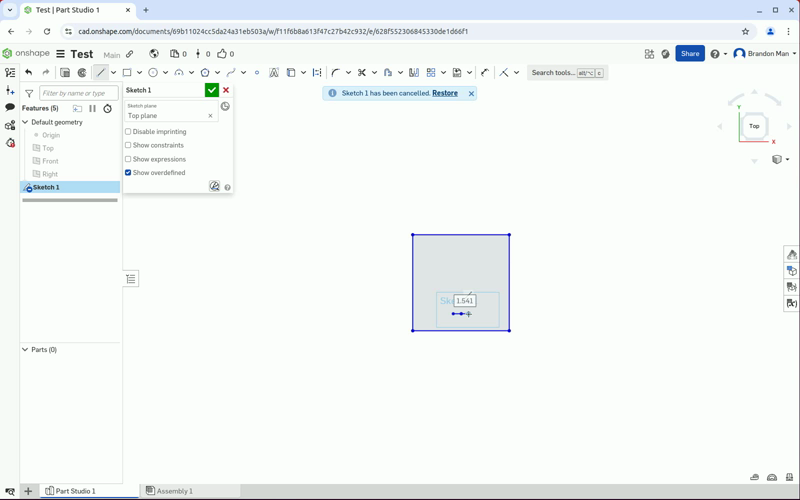
key_down(shift)
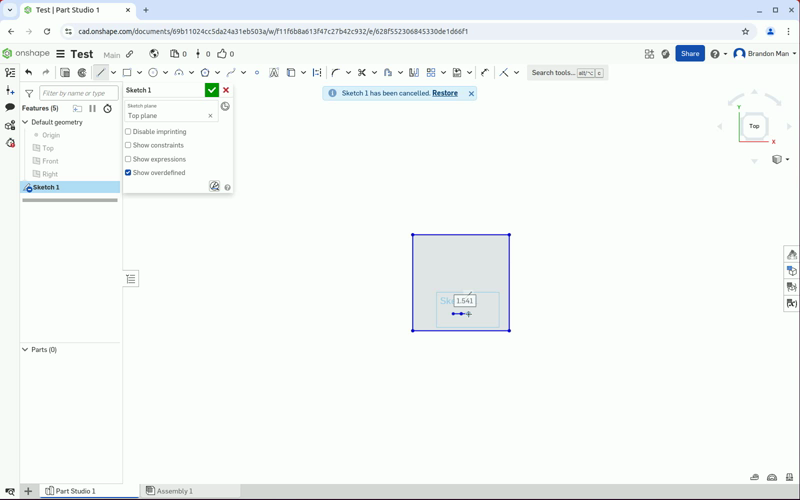
mouse_move(498, 313)
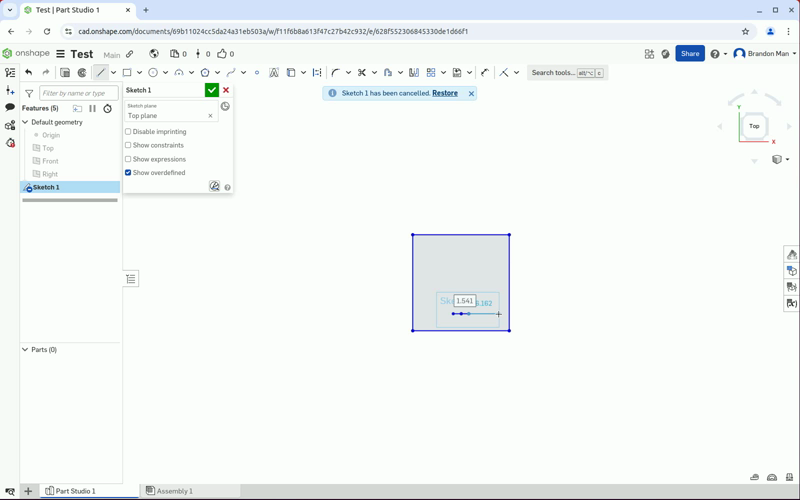
mouse_move(468, 303)
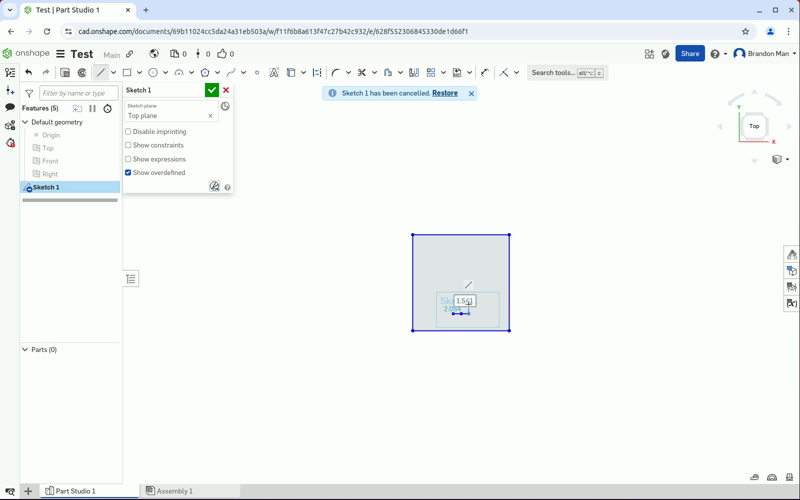
click(468, 303)
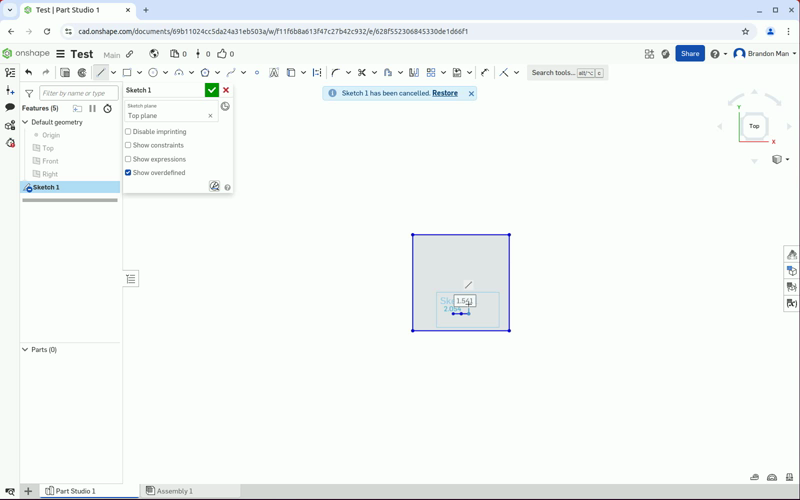
key_up(shift)
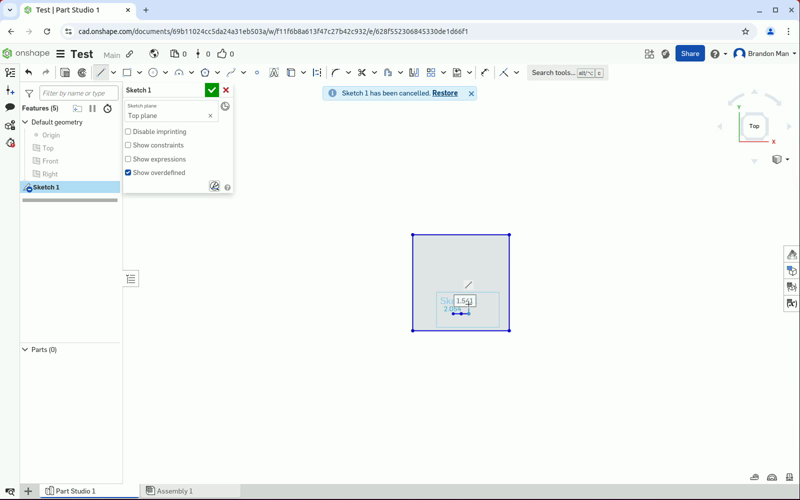
key(esc)
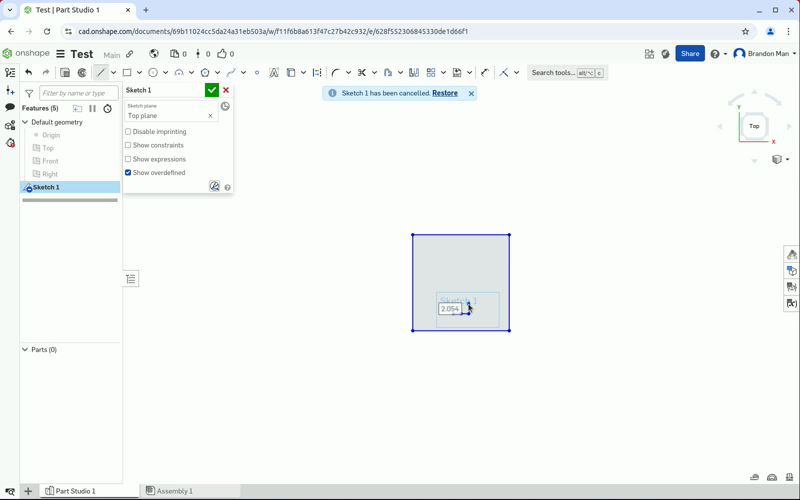
key(a)
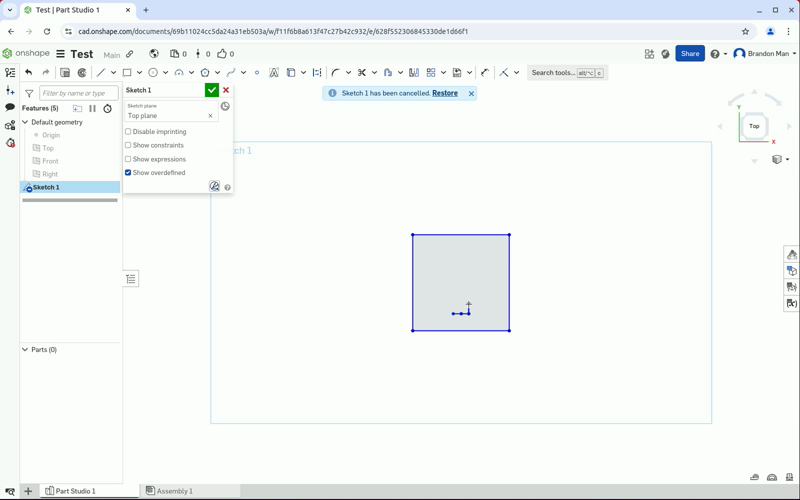
mouse_move(468, 303)
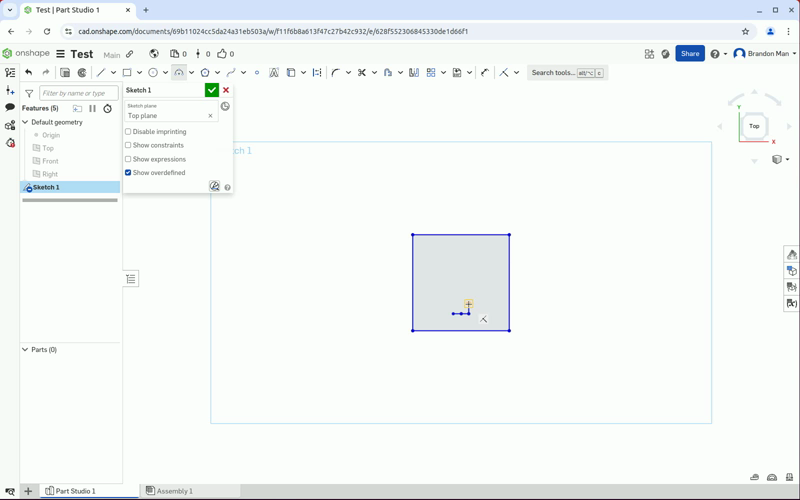
click(468, 303)
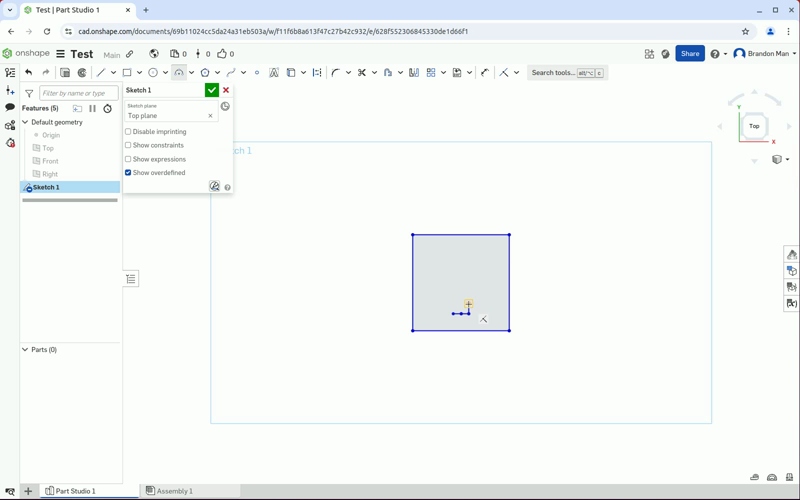
key_down(shift)
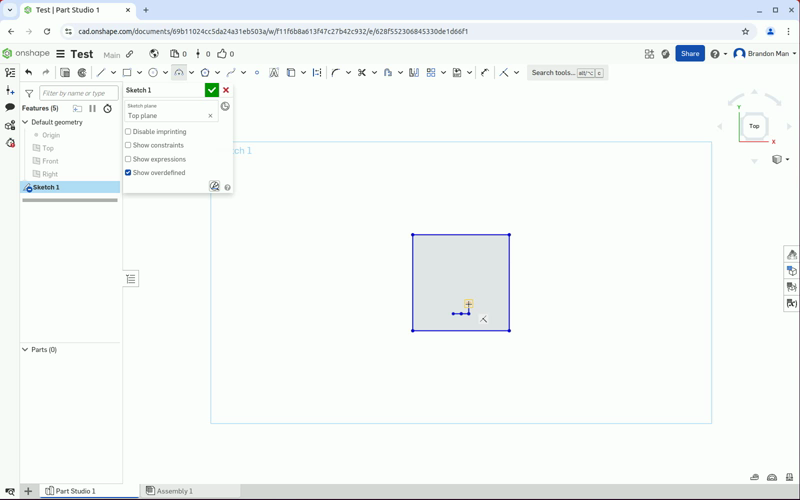
mouse_move(453, 303)
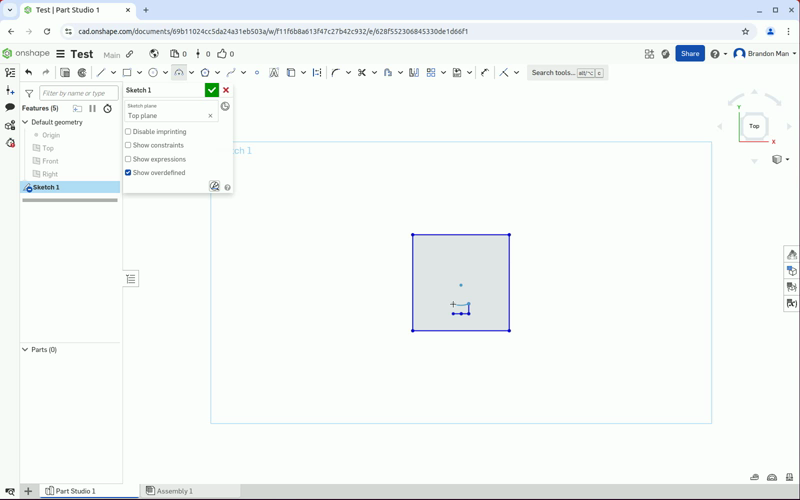
click(453, 303)
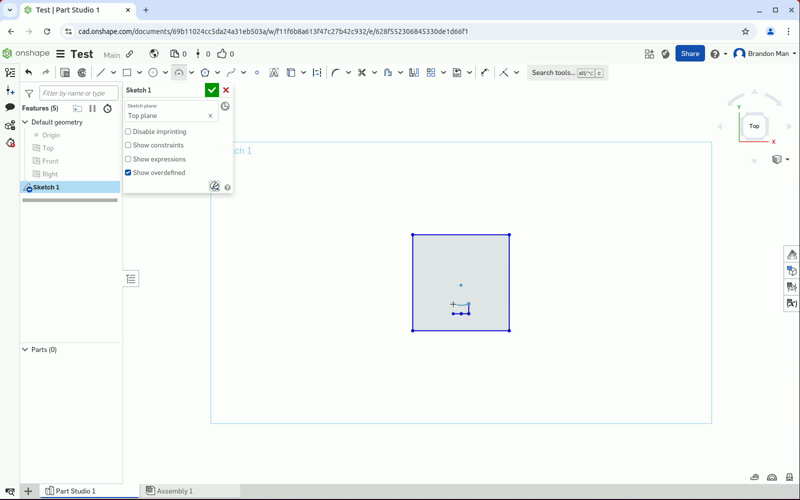
mouse_move(460, 262)
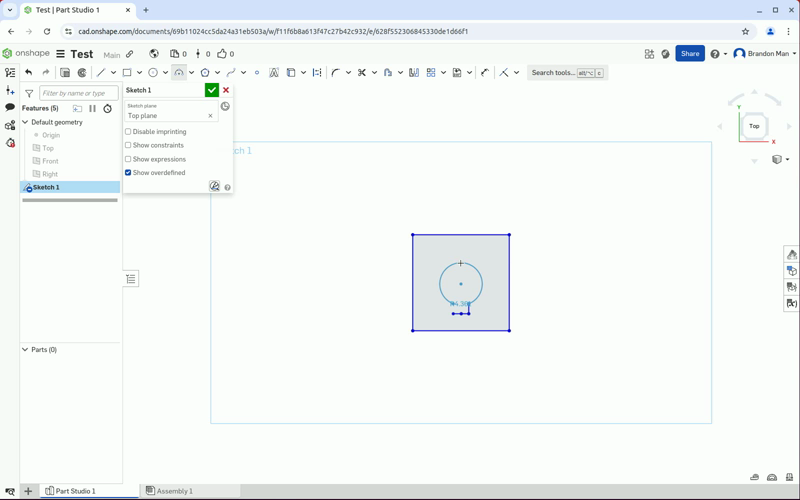
click(460, 262)
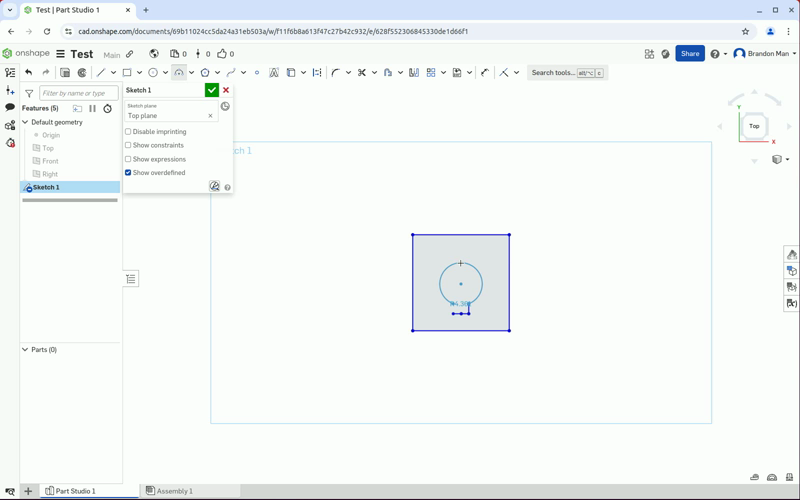
key_up(shift)
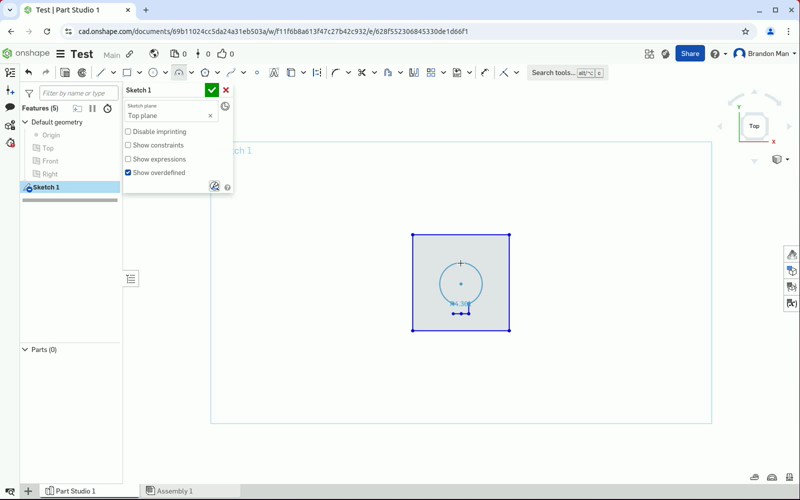
key(esc)
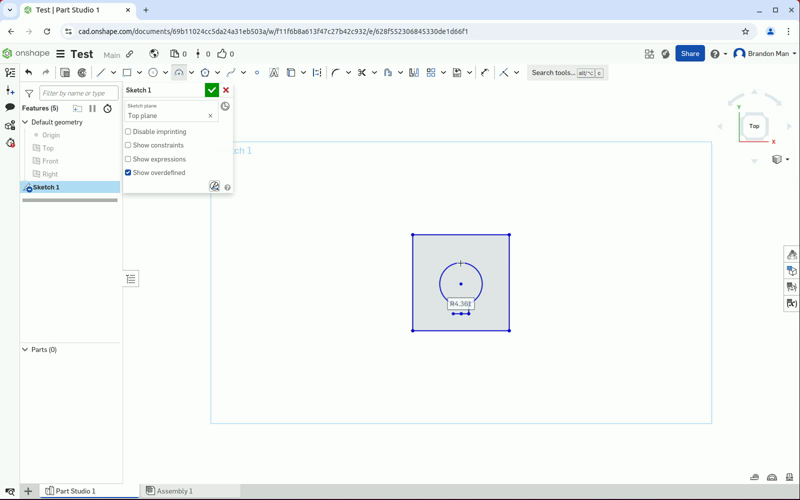
key(l)
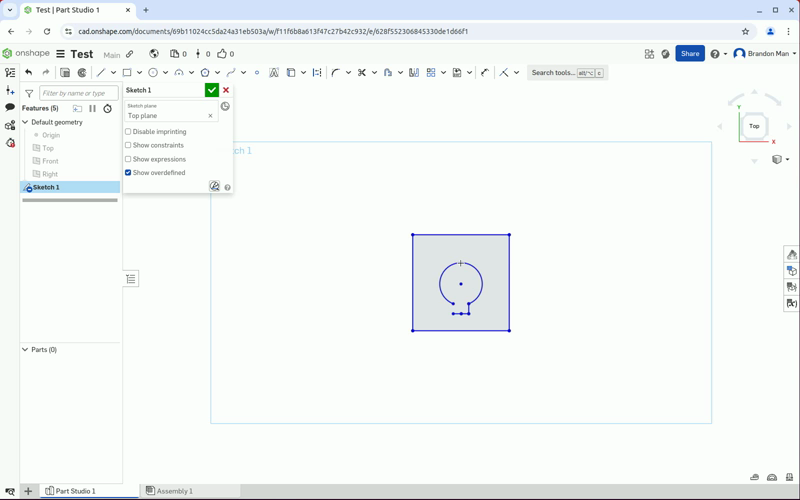
mouse_move(453, 303)
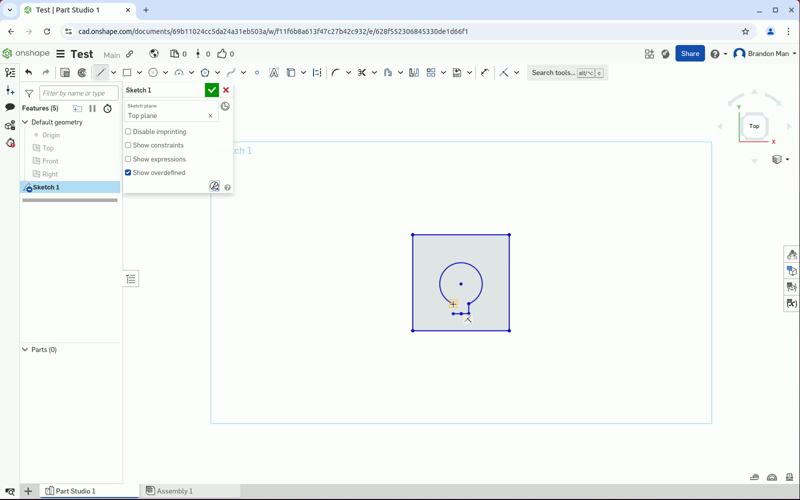
click(453, 303)
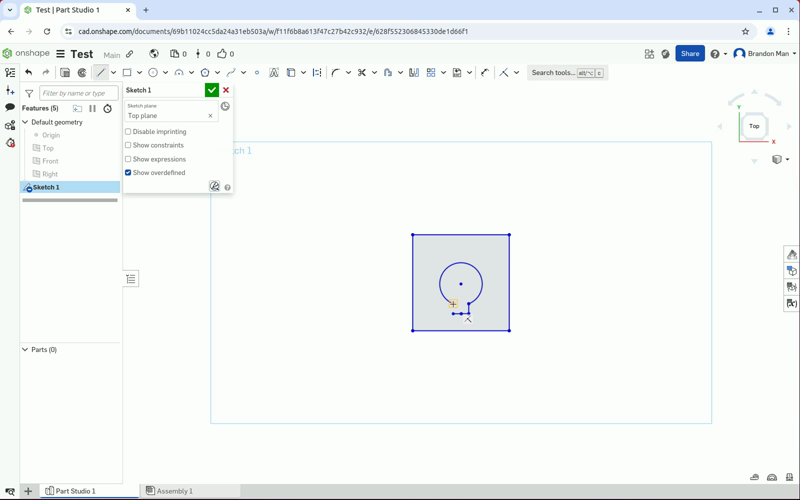
mouse_move(483, 303)
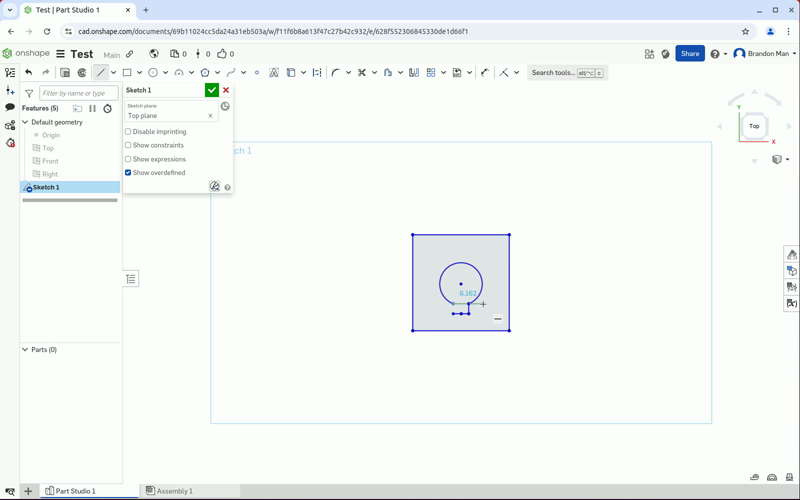
key_down(shift)
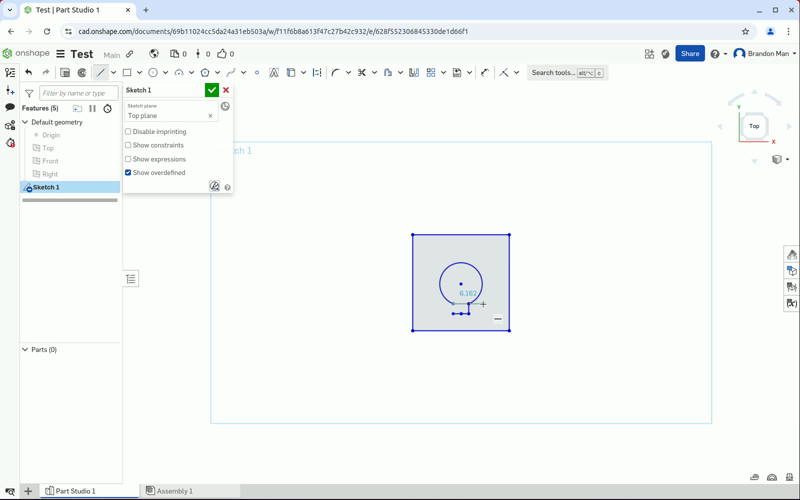
mouse_move(453, 313)
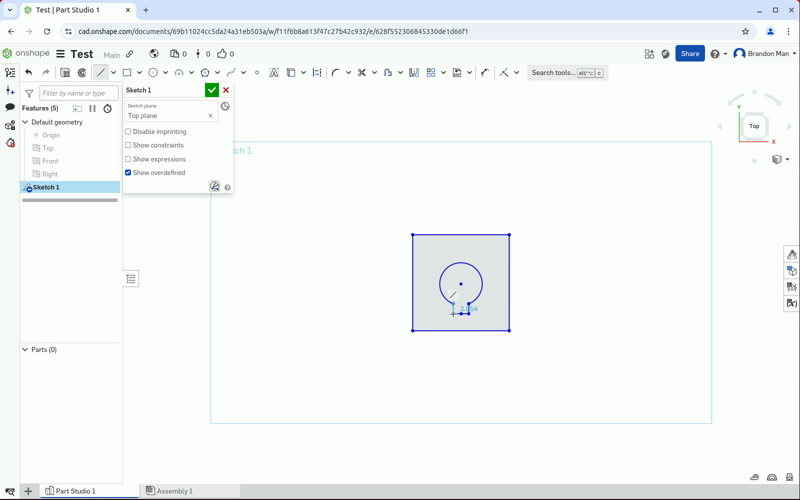
key_up(shift)
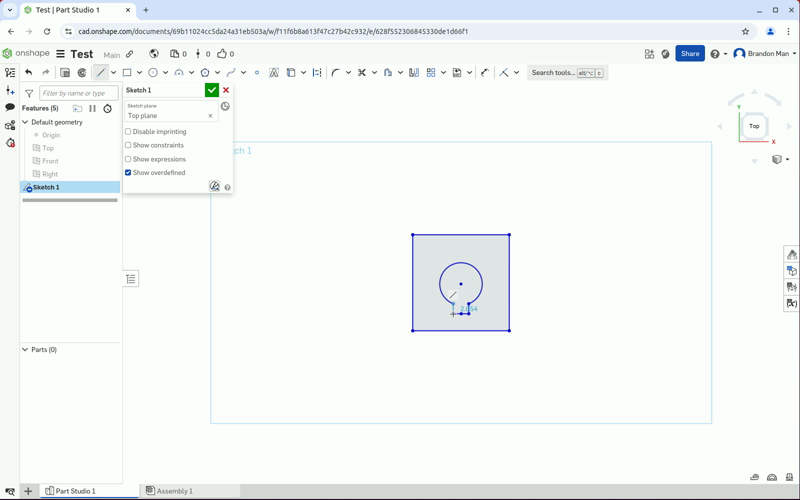
click(453, 313)
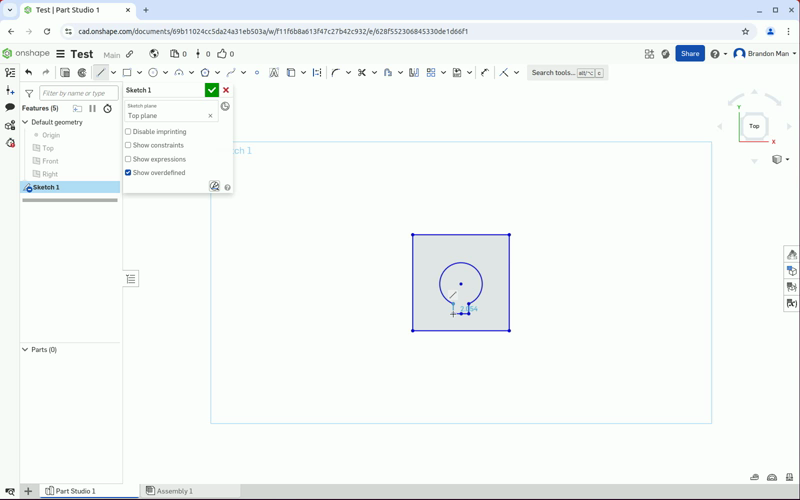
key(esc)
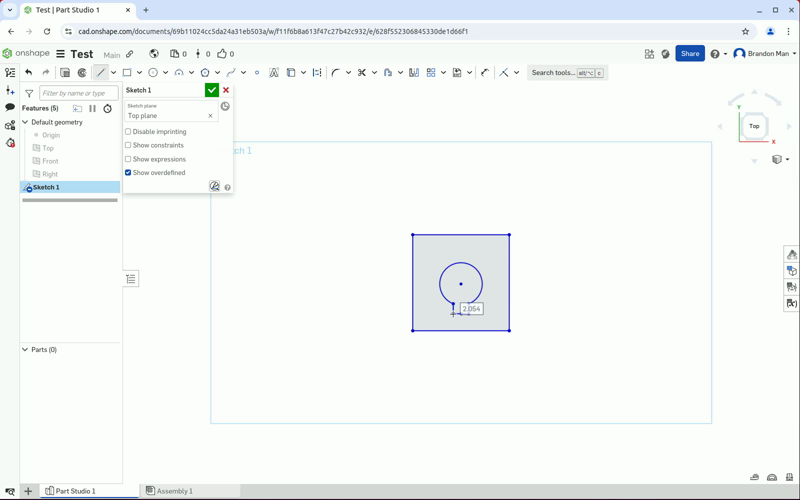
mouse_move(427, 296)
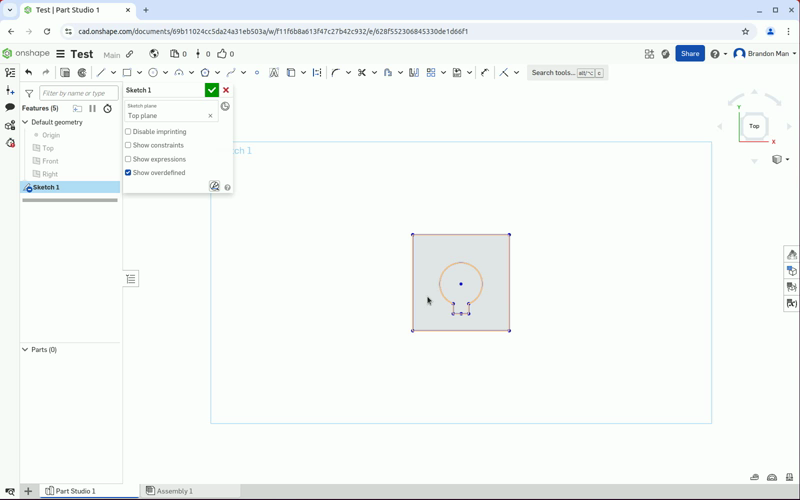
click(427, 296)
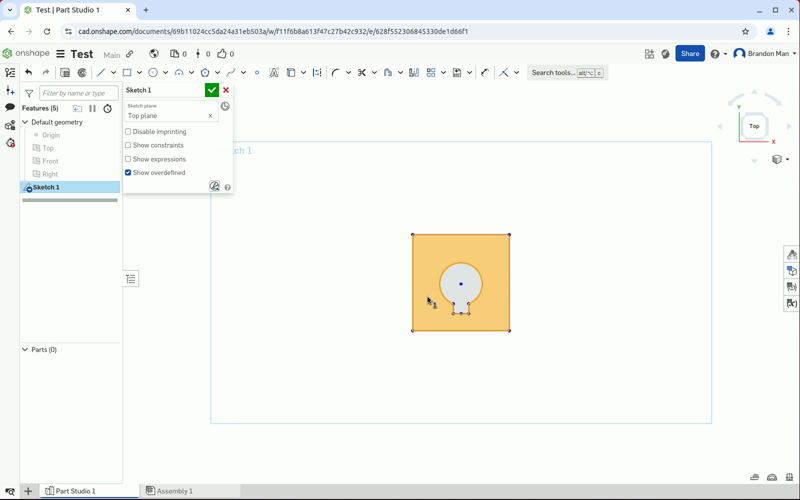
mouse_move(73, 352)
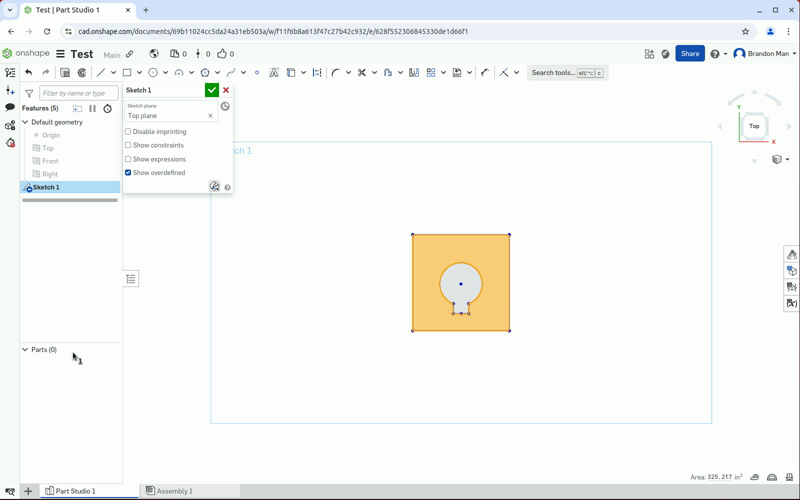
key(shift+y)
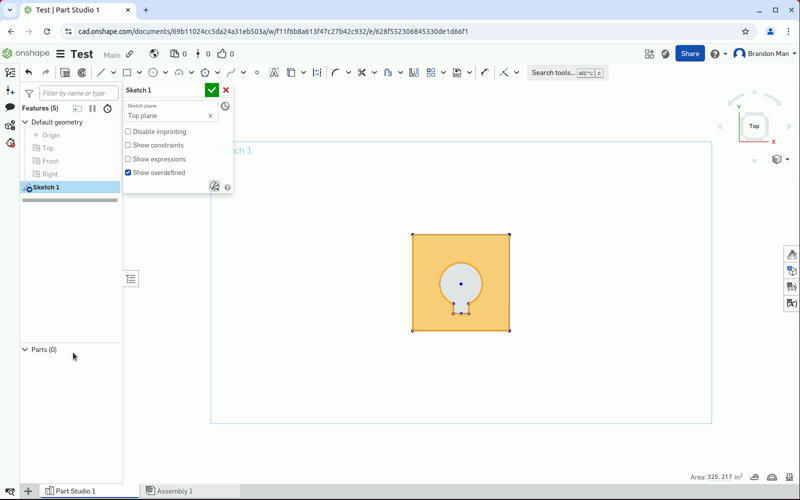
key(shift+e)
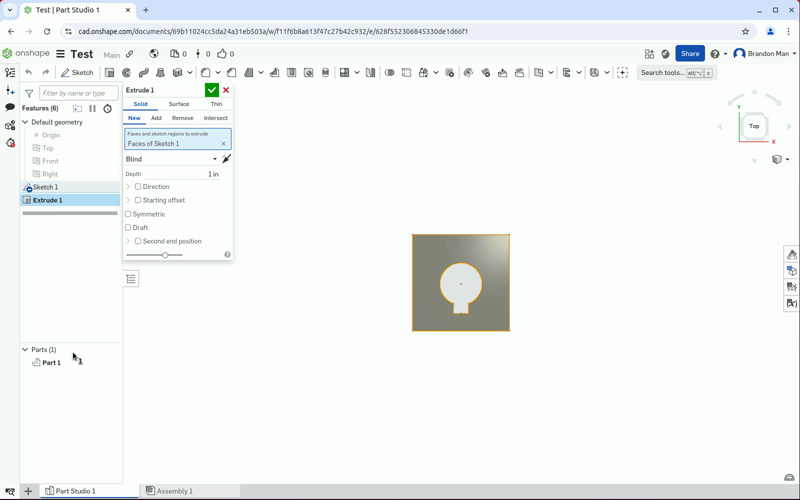
mouse_move(143, 106)
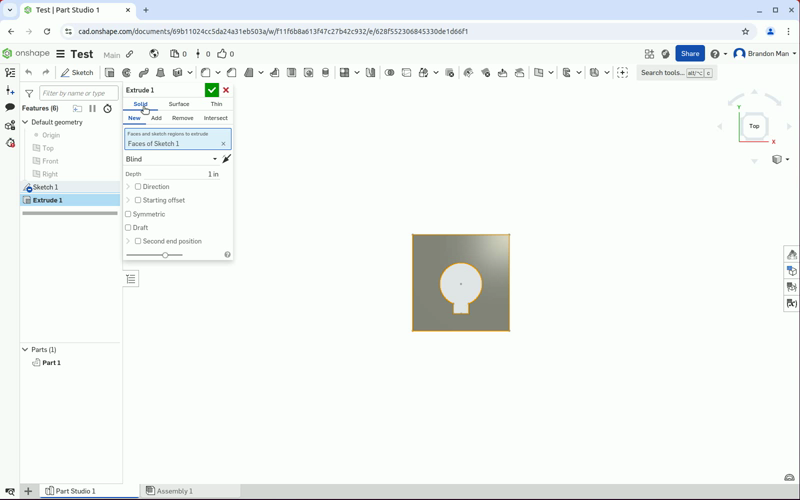
click(143, 106)
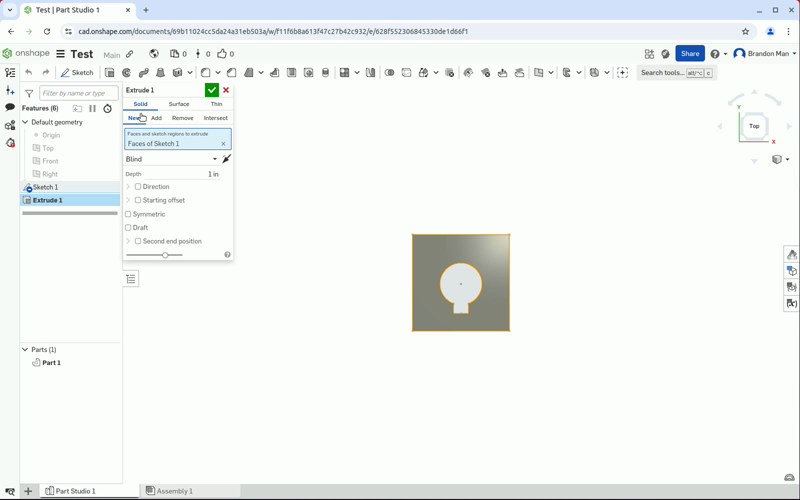
mouse_move(137, 120)
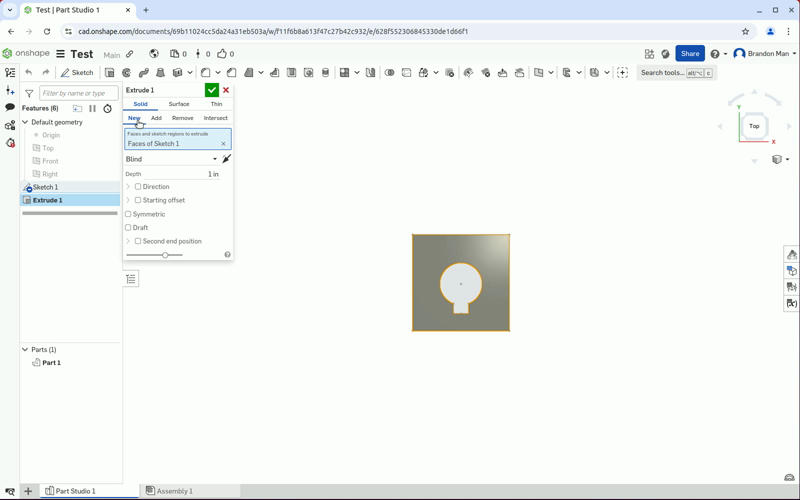
click(137, 120)
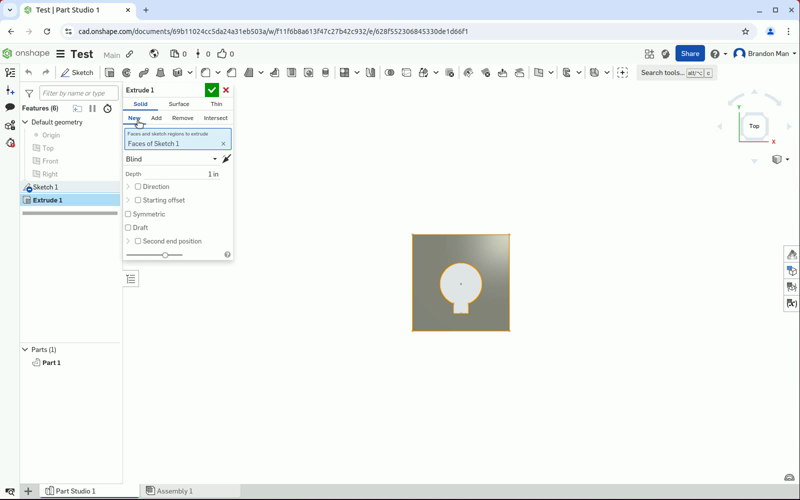
key(tab, 4)
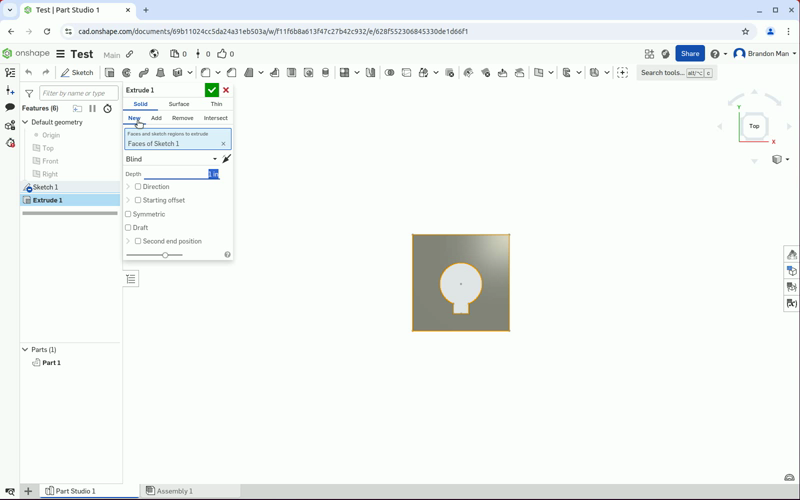
text(23.108)
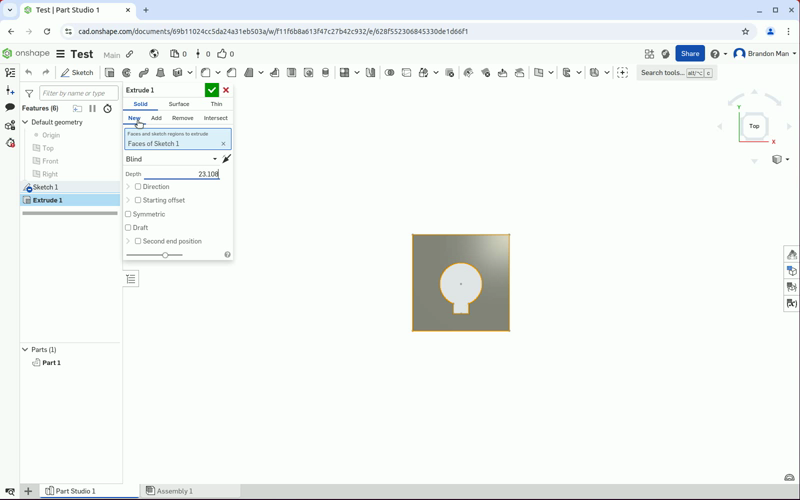
key(enter)
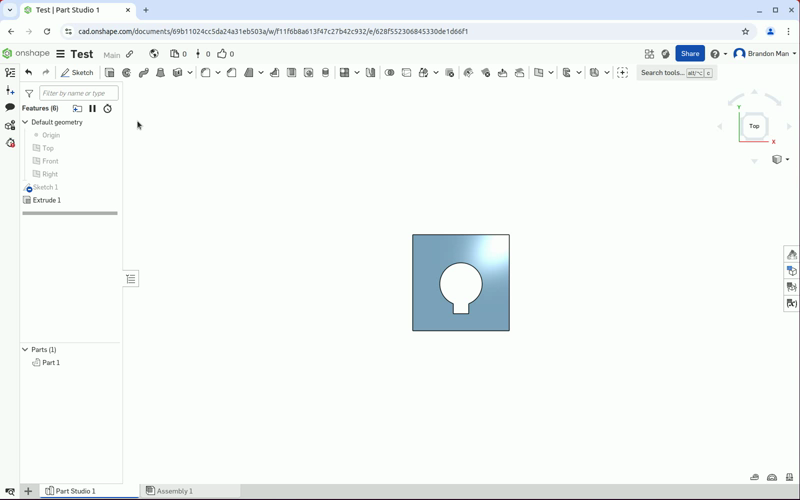
key(shift+h)
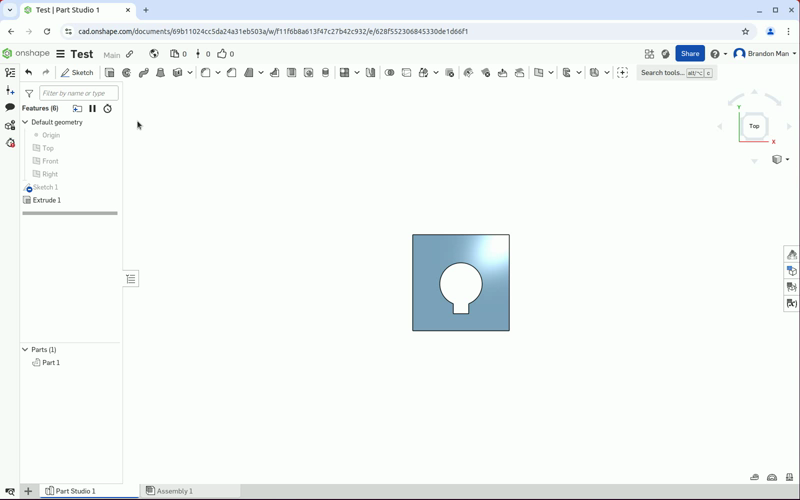
key(shift+h)
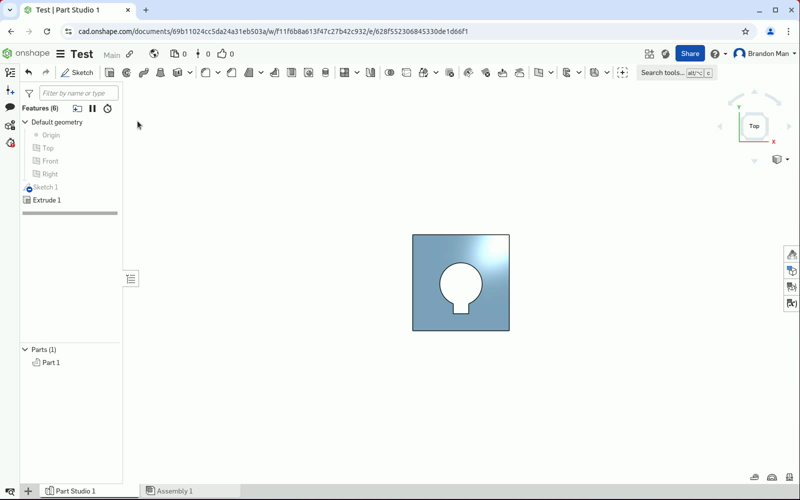
mouse_move(73, 189)
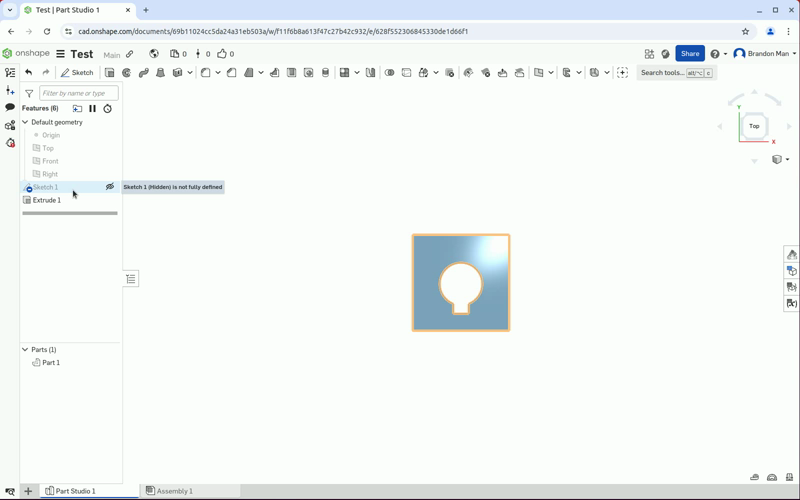
click(73, 189)
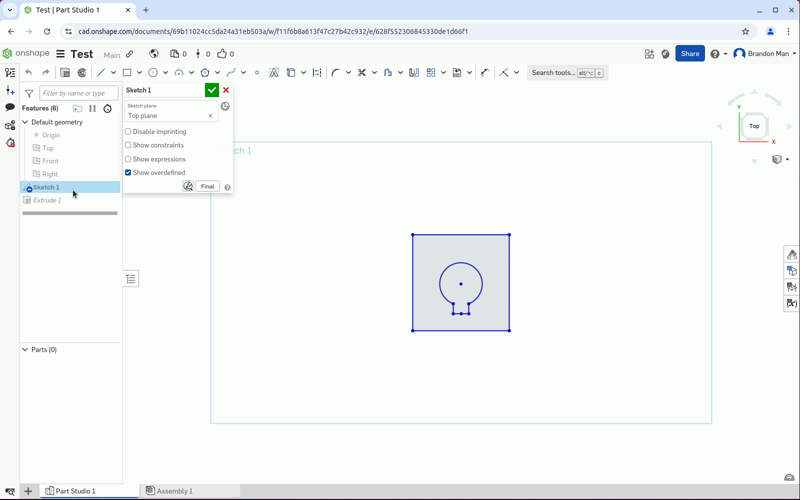
mouse_move(229, 92)
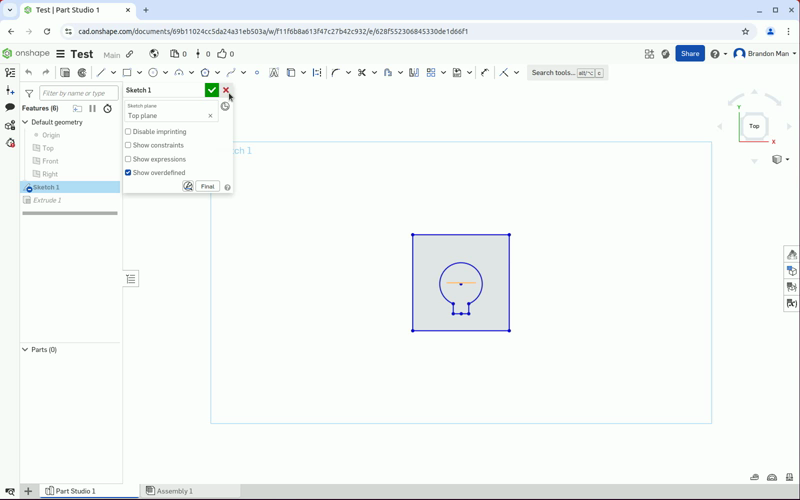
click(229, 92)
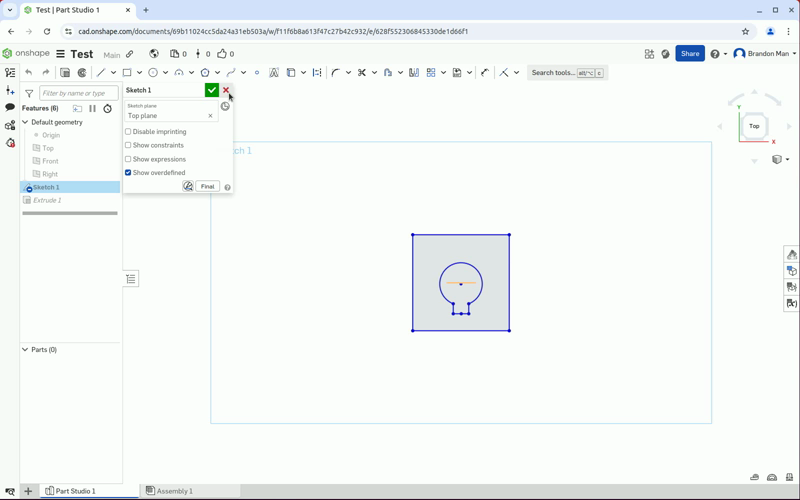
key(shift+s)
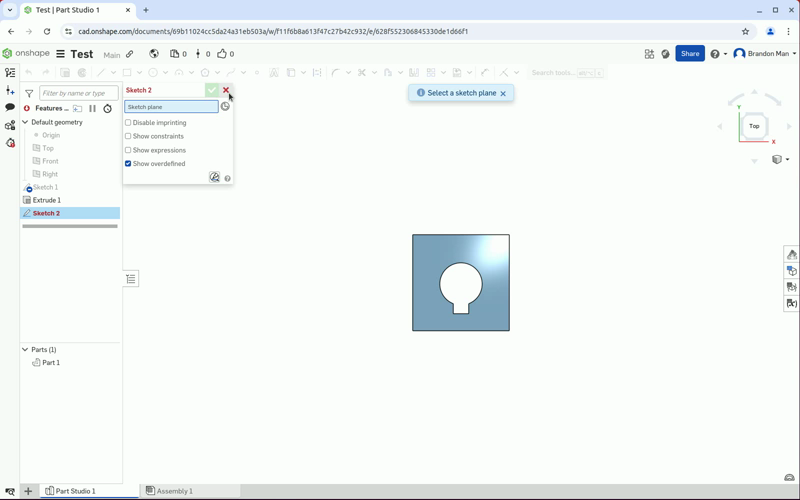
mouse_move(73, 150)
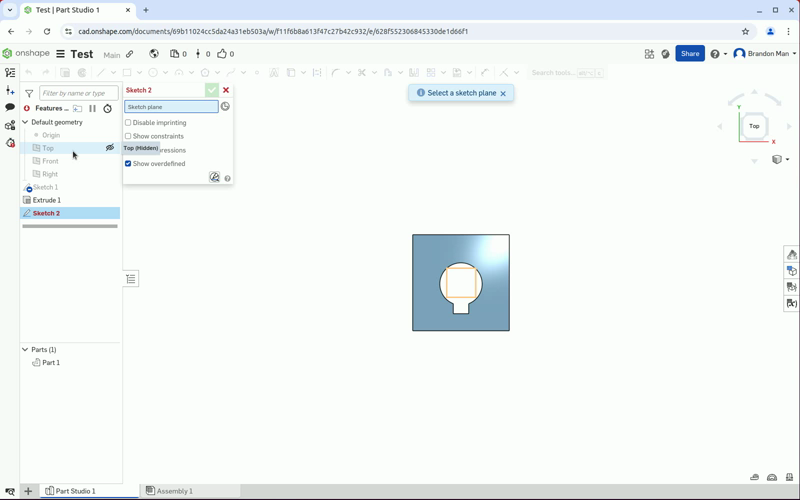
click(73, 150)
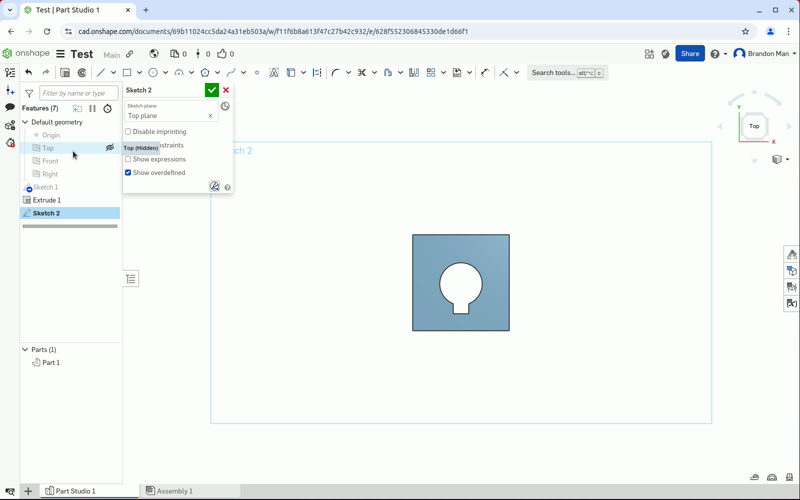
mouse_move(73, 352)
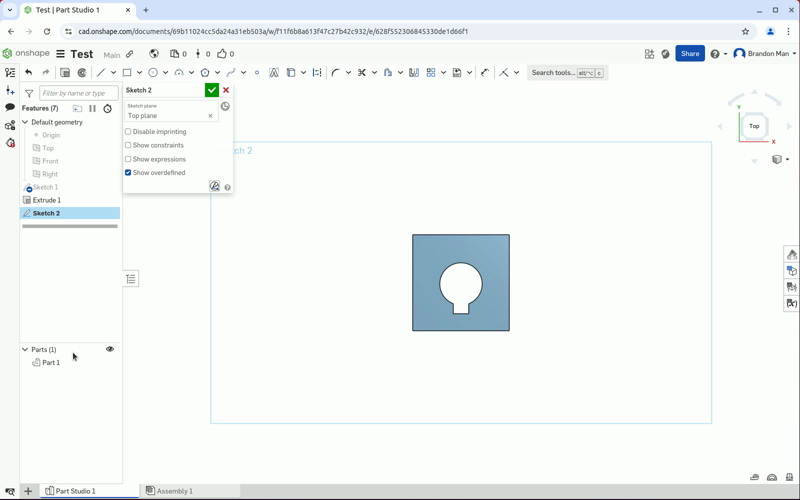
key(y)
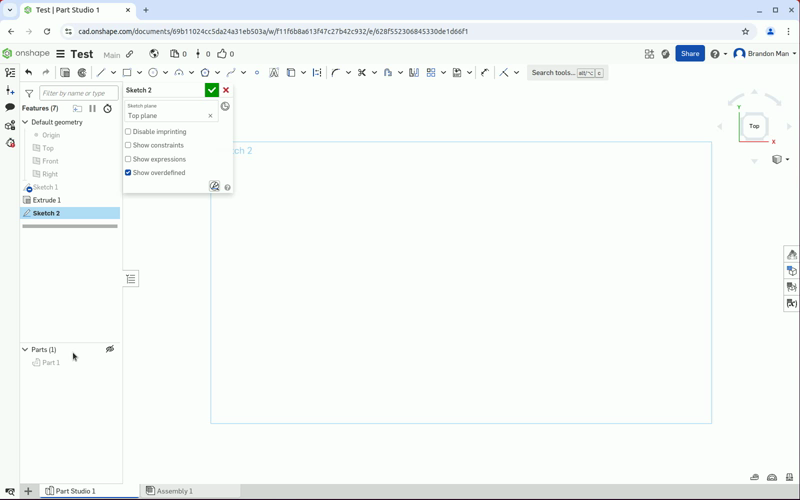
key(c)
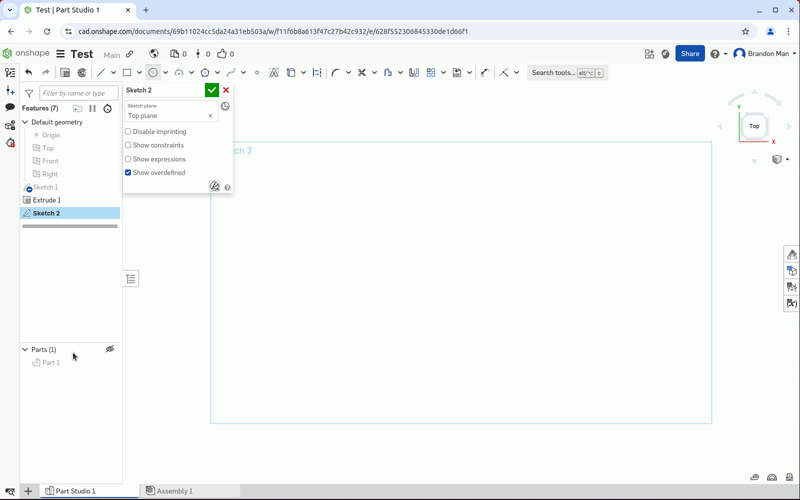
key_down(shift)
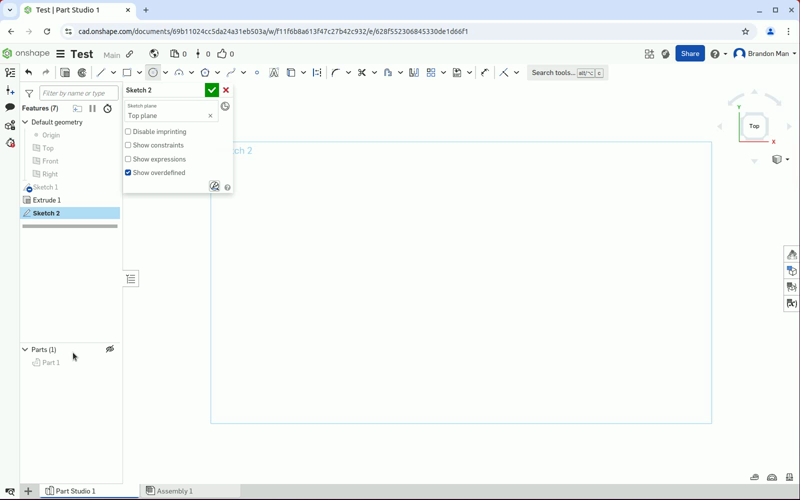
mouse_move(461, 282)
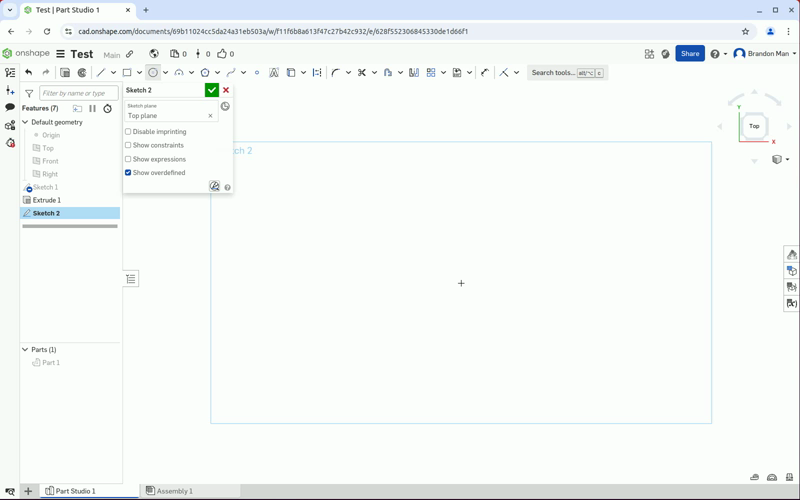
click(461, 282)
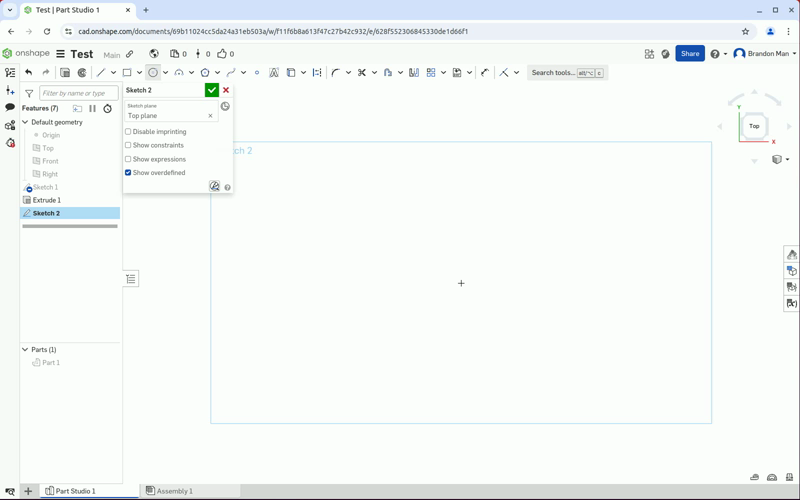
key_up(shift)
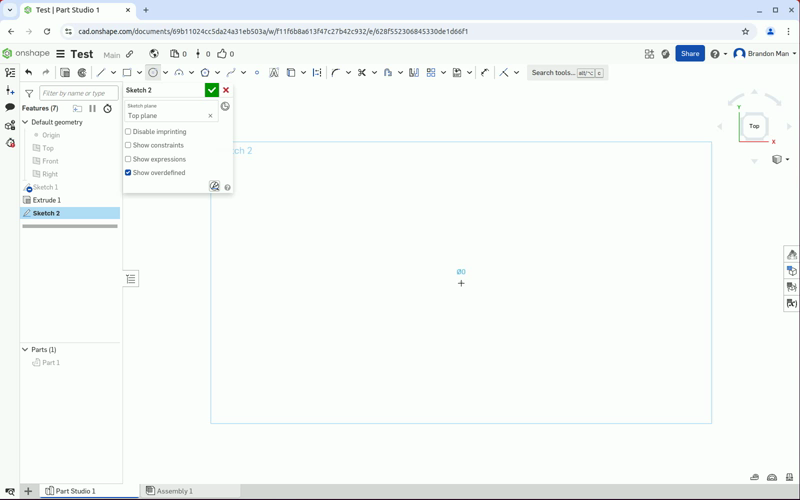
mouse_move(484, 282)
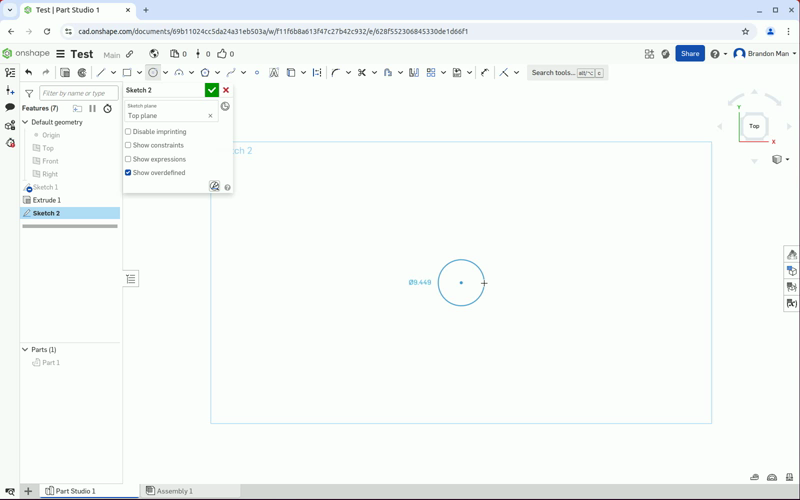
click(484, 282)
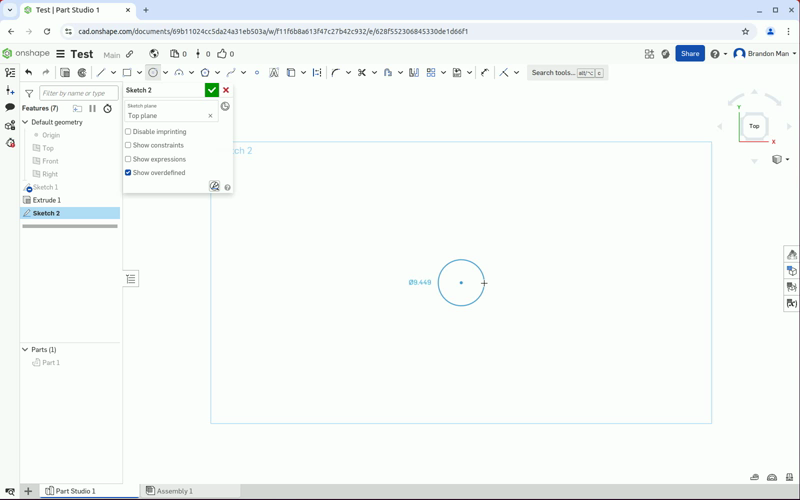
key(esc)
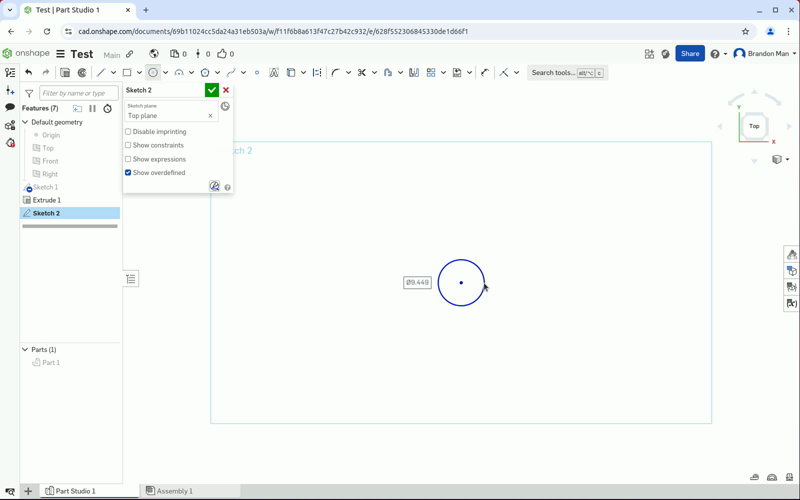
mouse_move(457, 297)
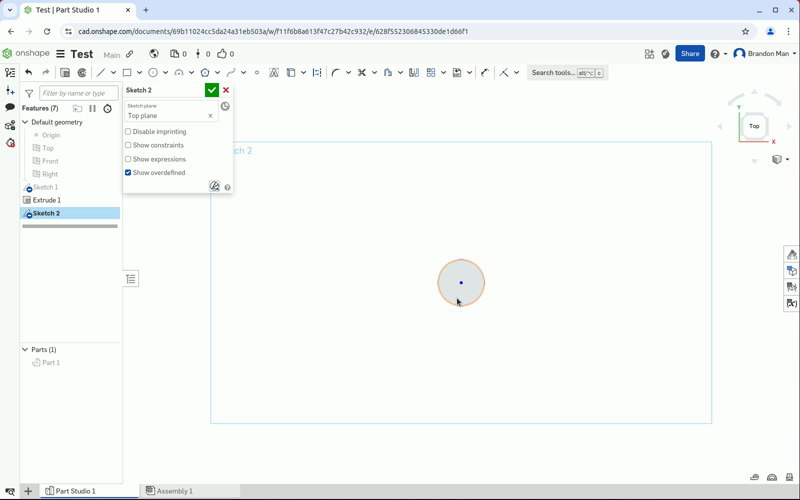
scroll(6)
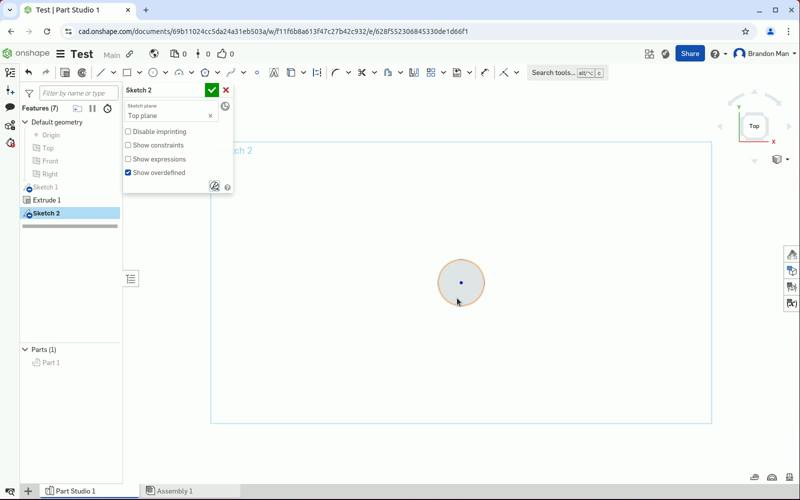
scroll(6)
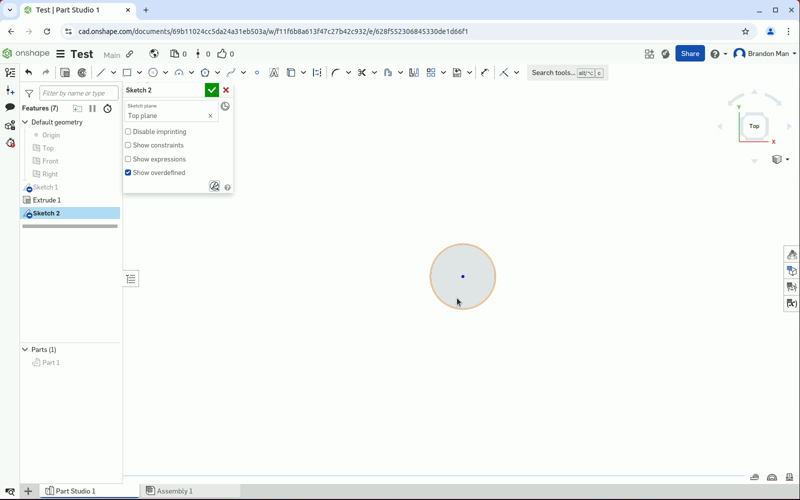
scroll(6)
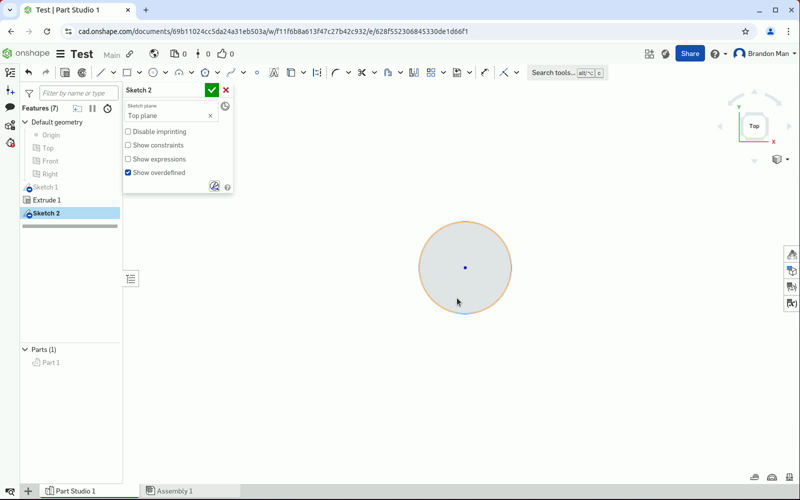
scroll(6)
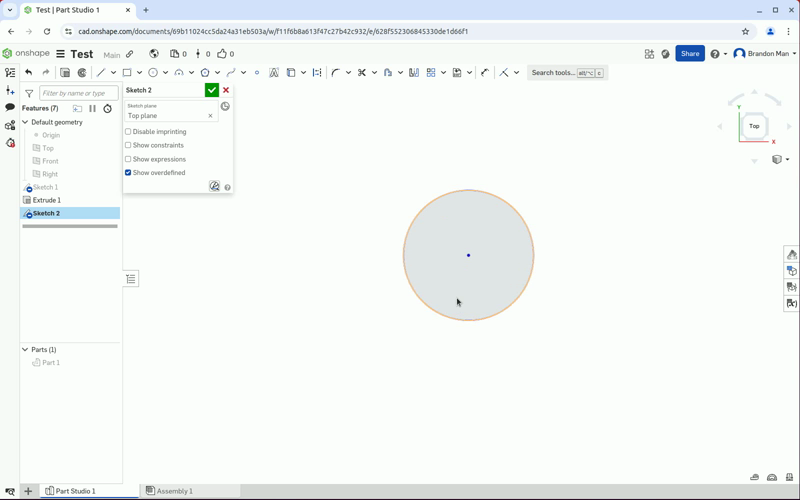
scroll(6)
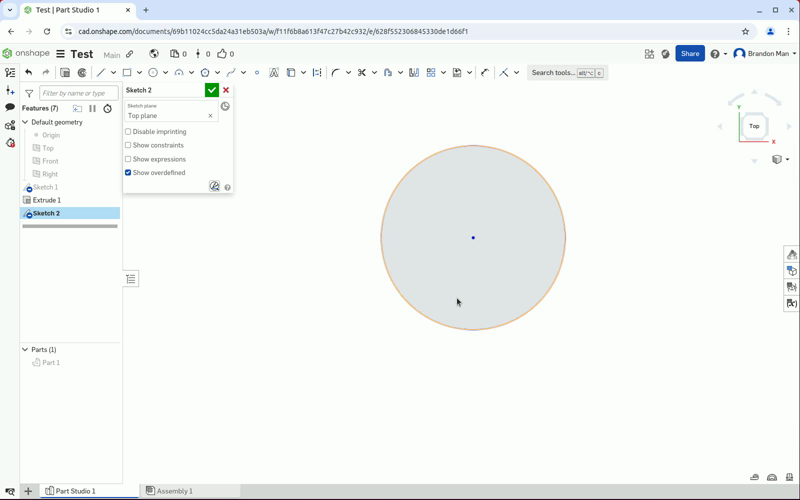
scroll(6)
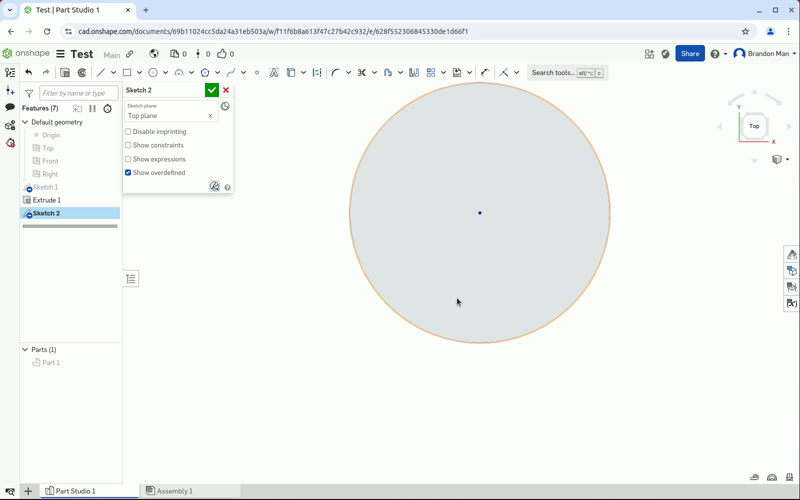
scroll(6)
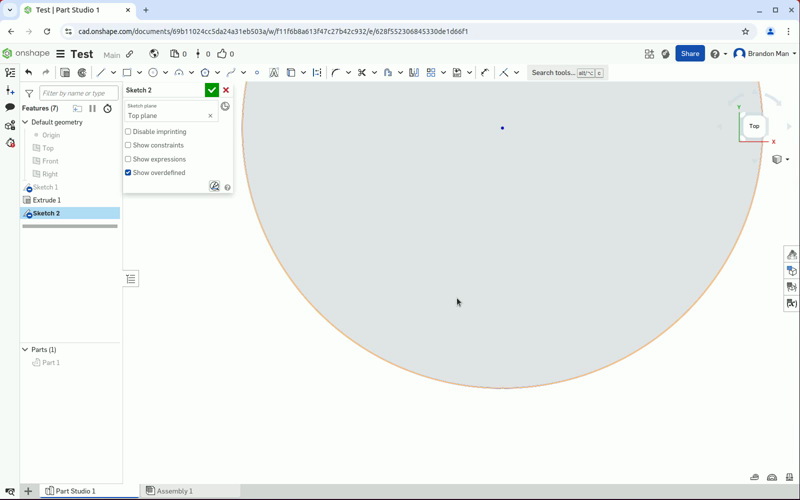
click(457, 297)
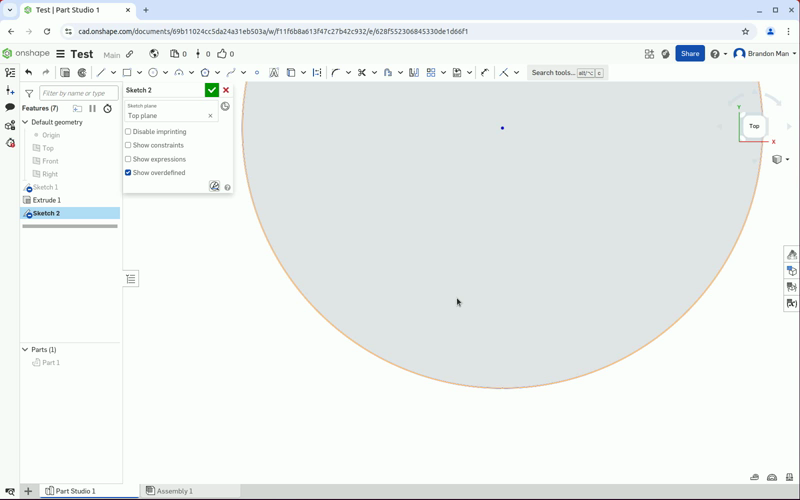
scroll(-6)
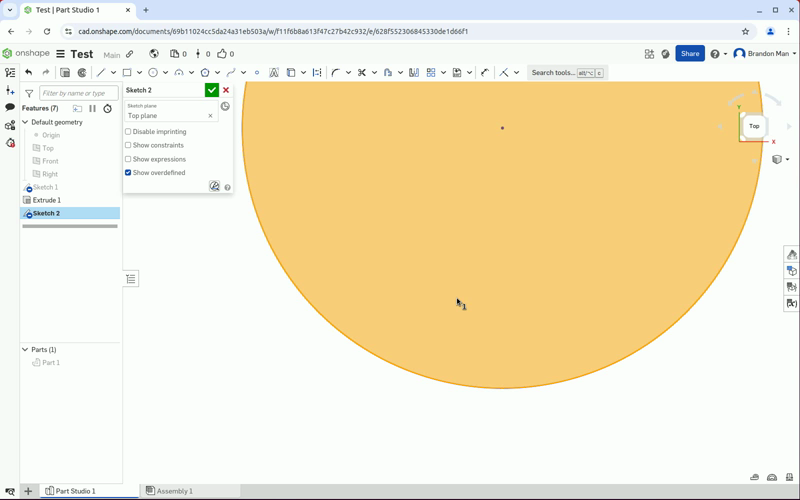
scroll(-6)
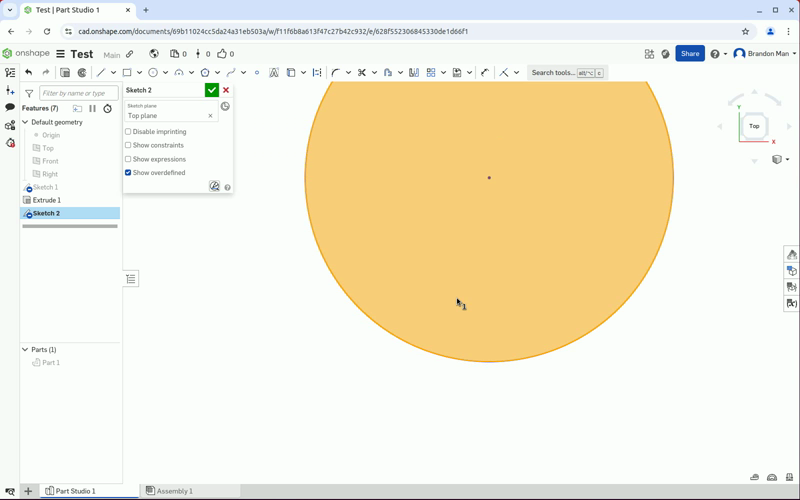
scroll(-6)
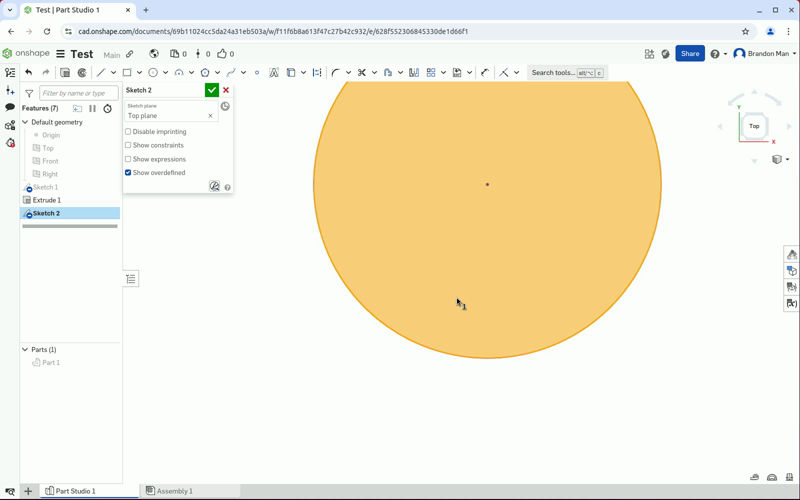
scroll(-6)
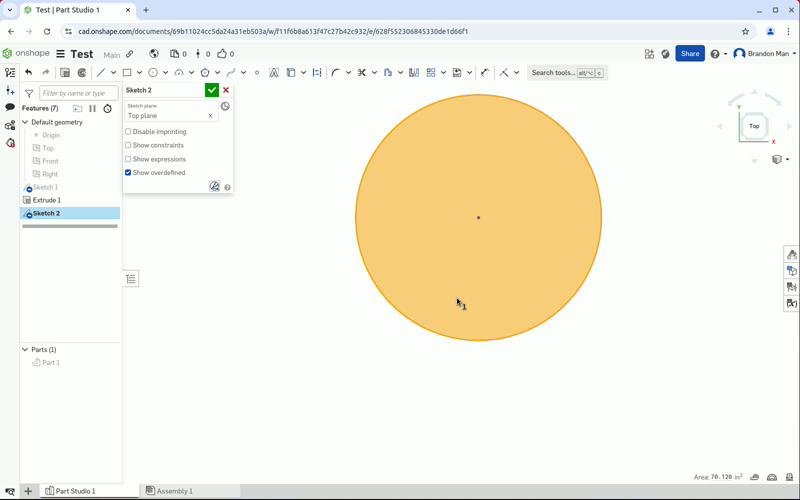
scroll(-6)
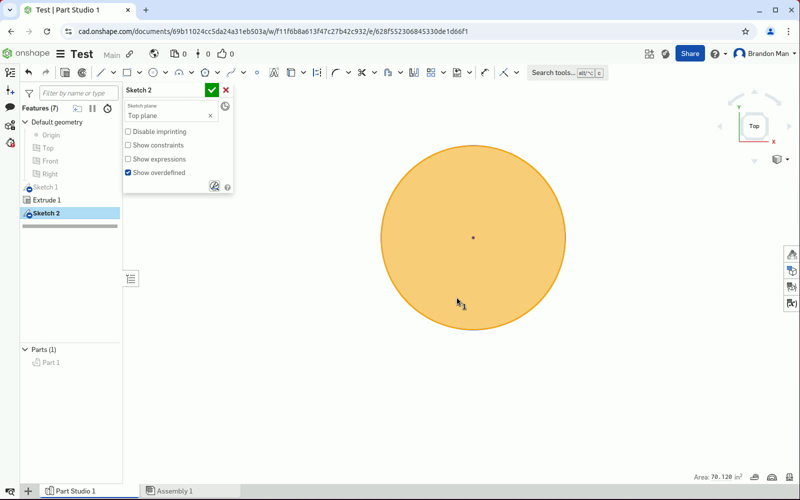
scroll(-6)
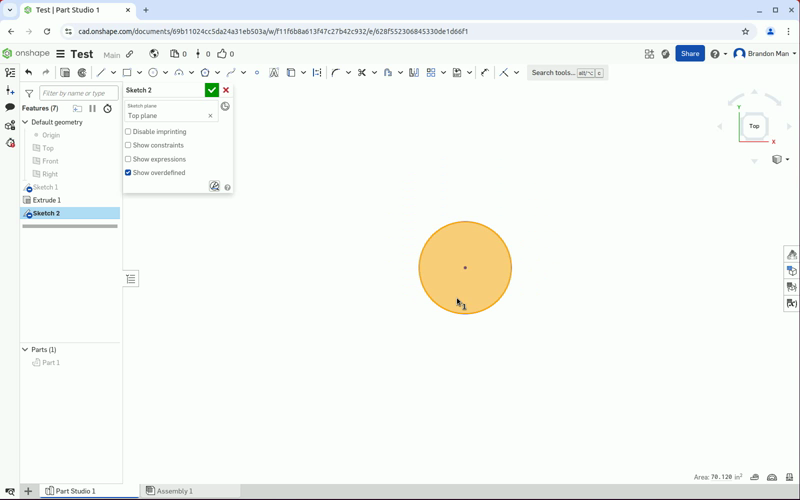
scroll(-6)
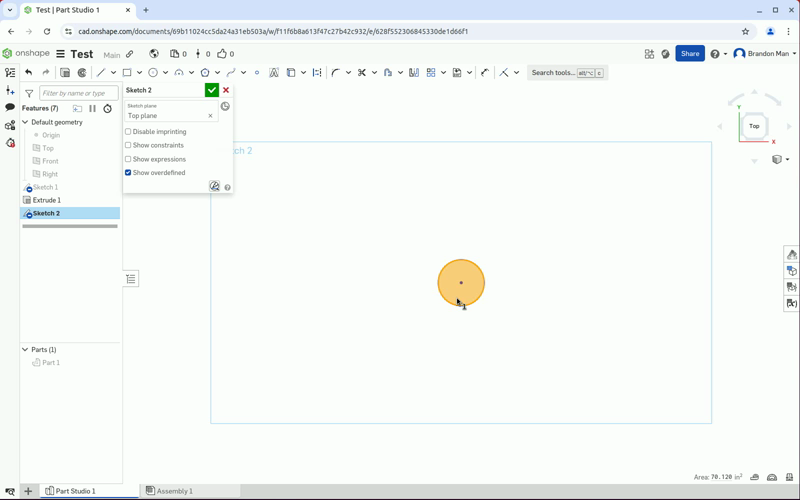
mouse_move(73, 352)
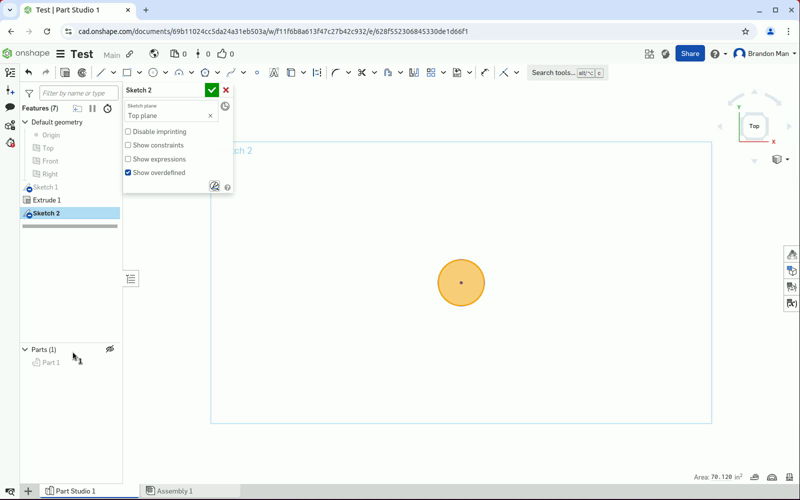
key(shift+y)
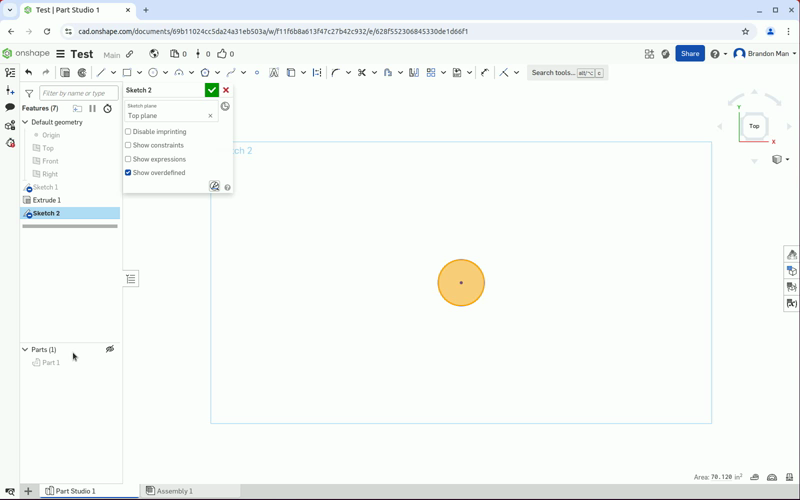
key(shift+e)
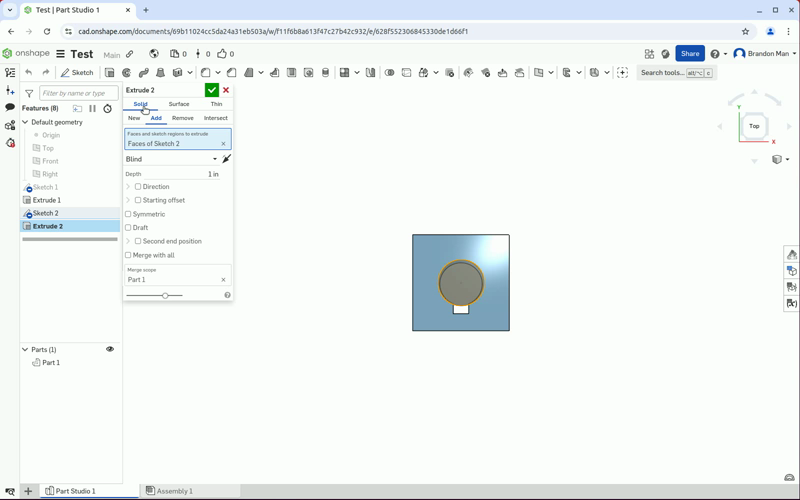
mouse_move(143, 106)
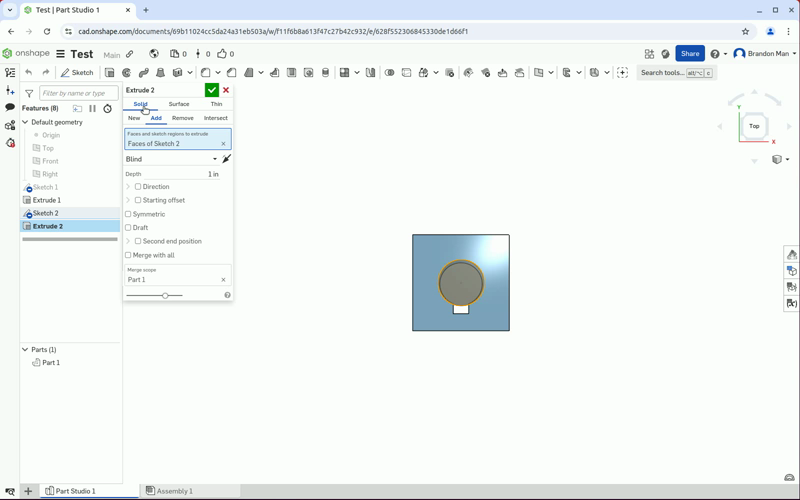
click(143, 106)
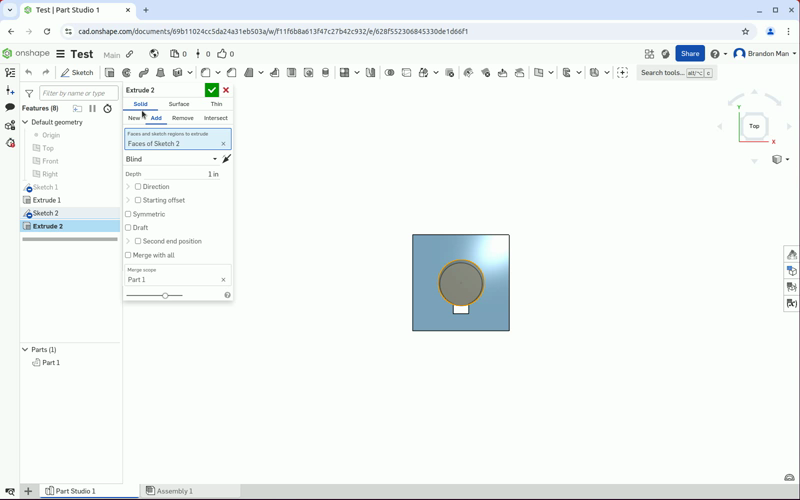
mouse_move(137, 120)
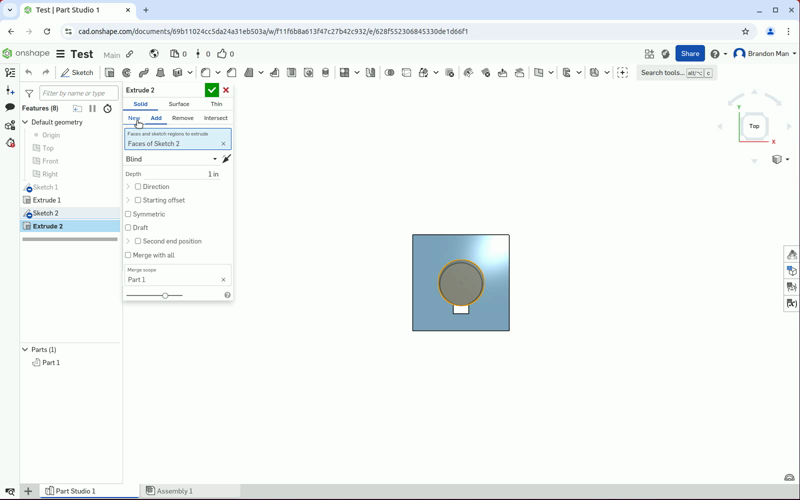
click(137, 120)
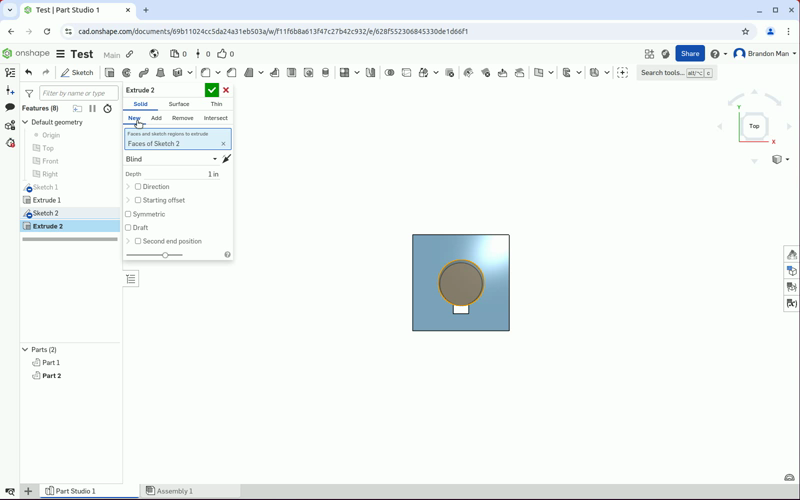
key(tab, 4)
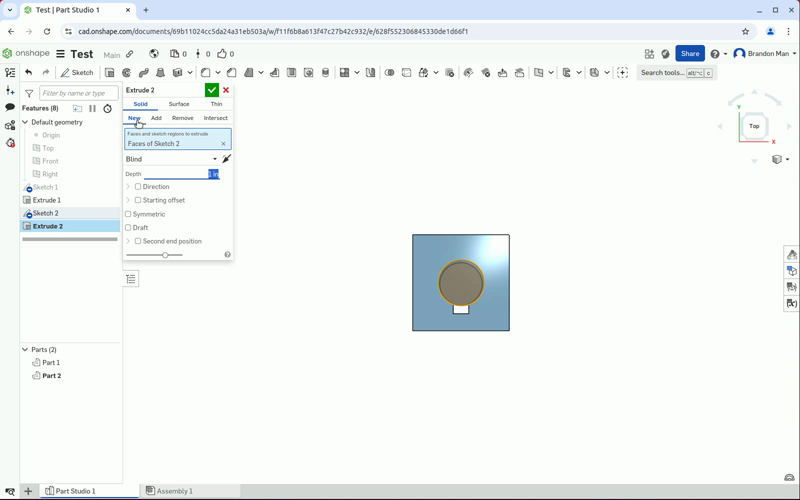
text(23.108)
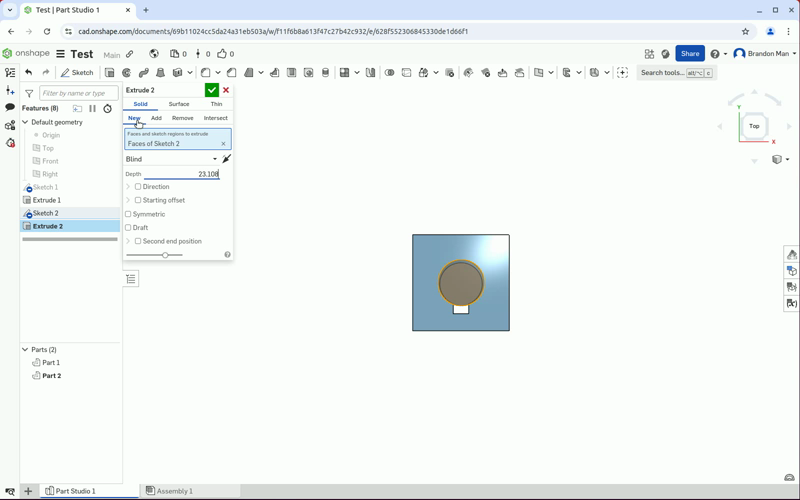
key(enter)
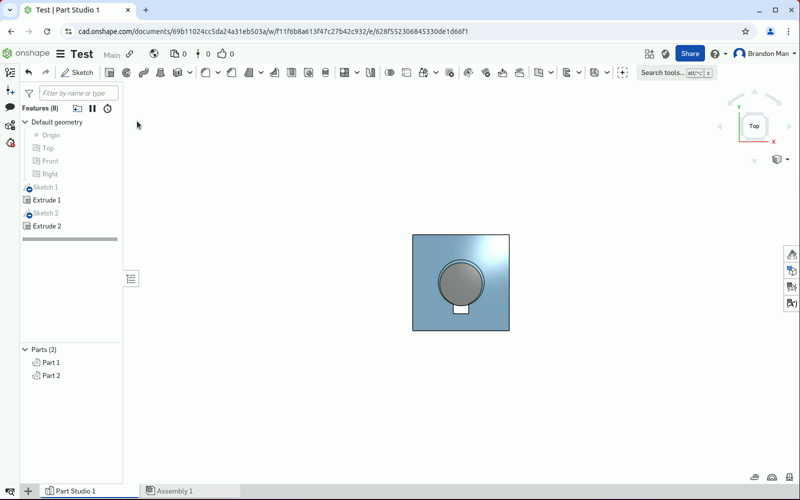
key(shift+h)
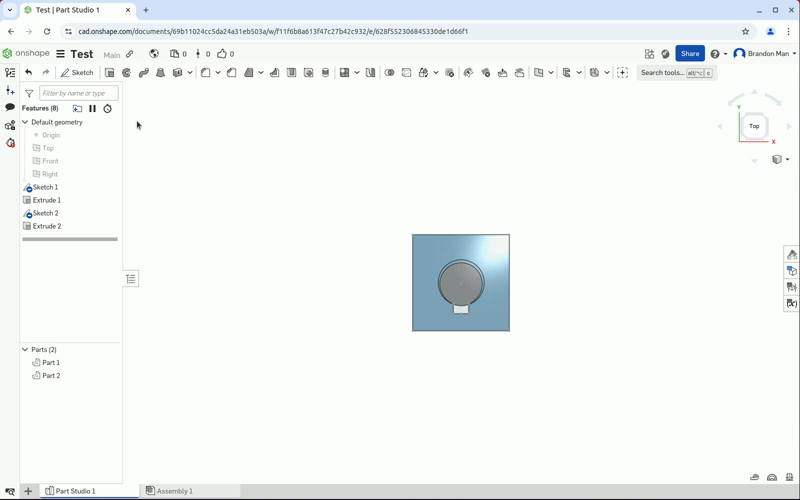
key(shift+h)
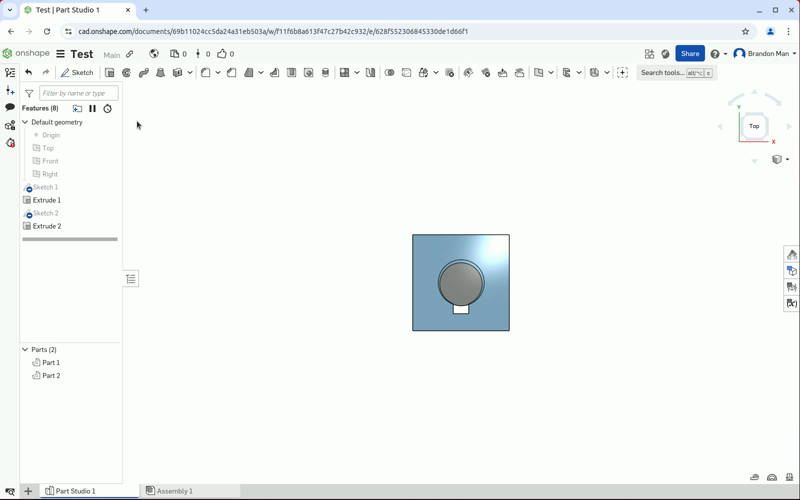
mouse_move(73, 189)
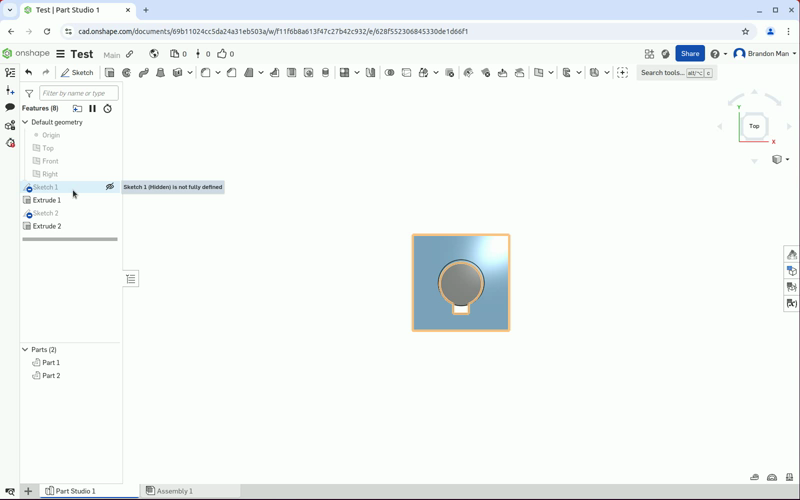
click(73, 189)
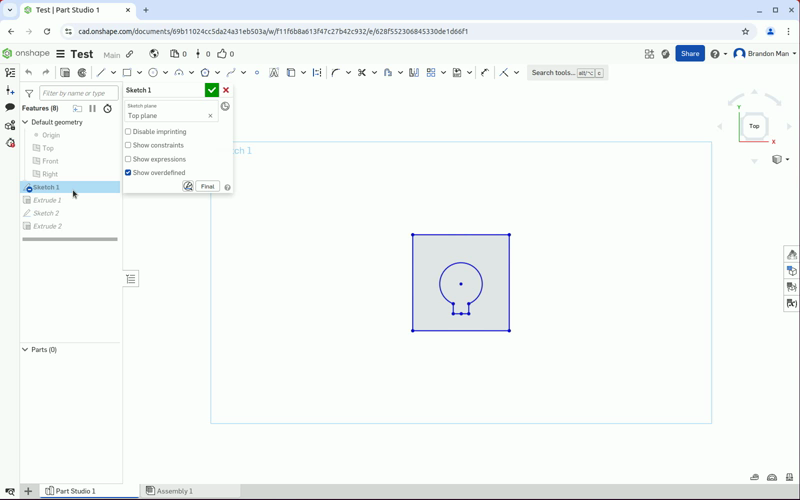
mouse_move(229, 92)
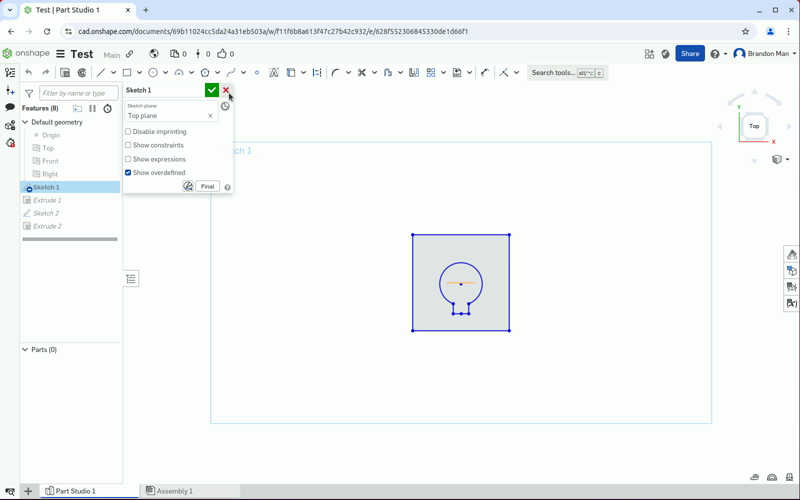
click(229, 92)
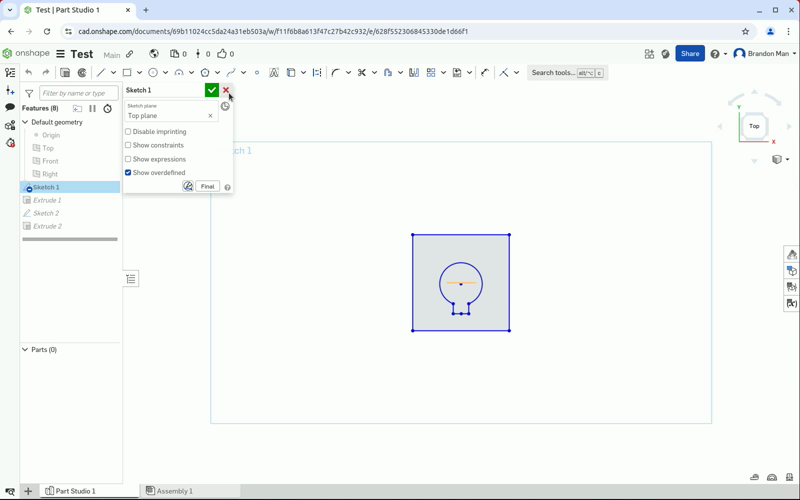
key(shift+s)
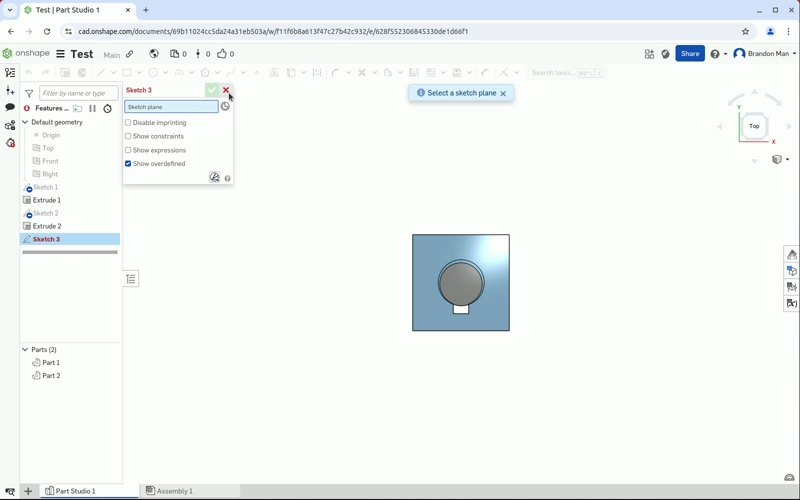
mouse_move(73, 150)
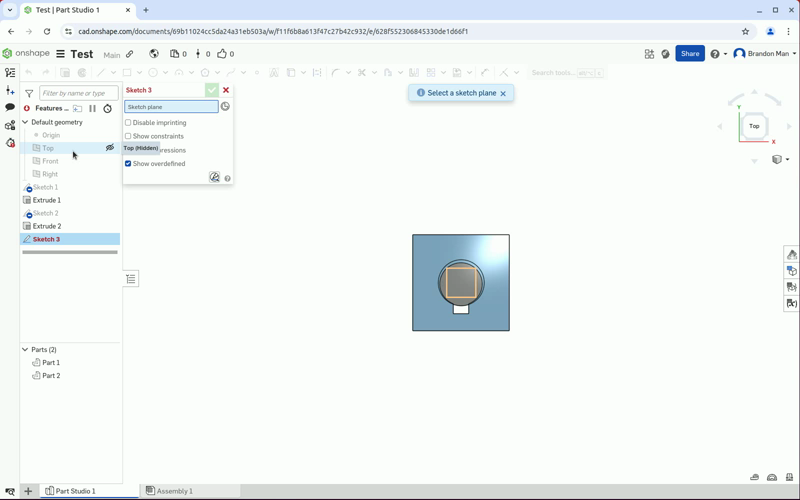
click(73, 150)
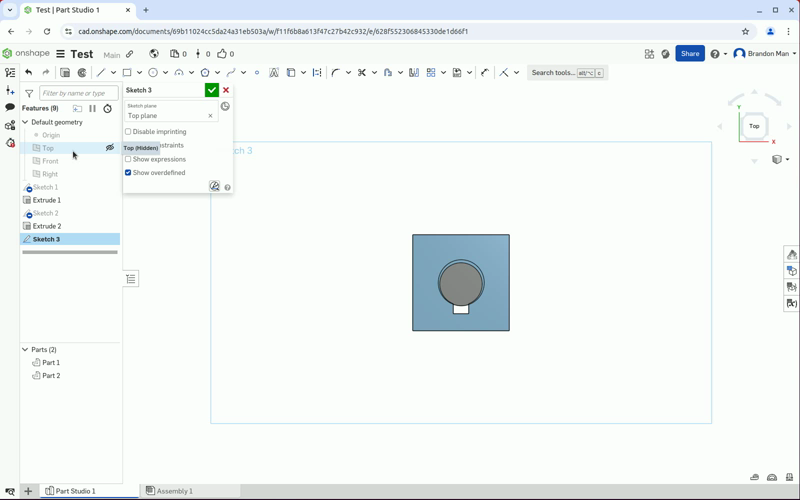
mouse_move(73, 352)
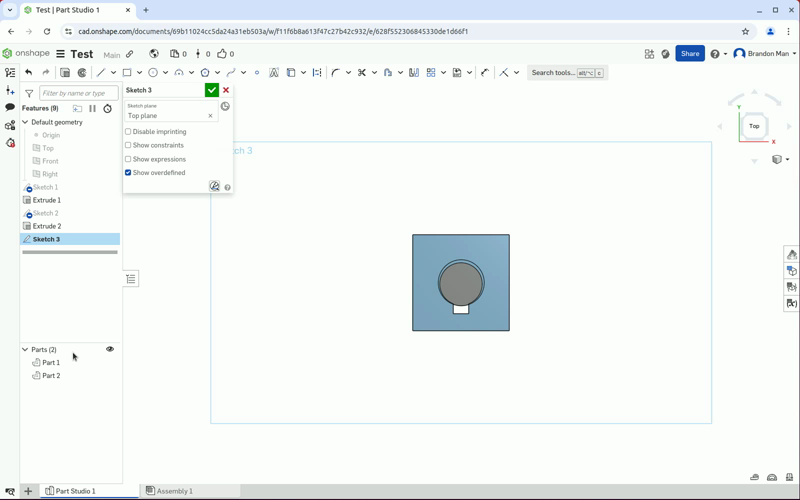
key(y)
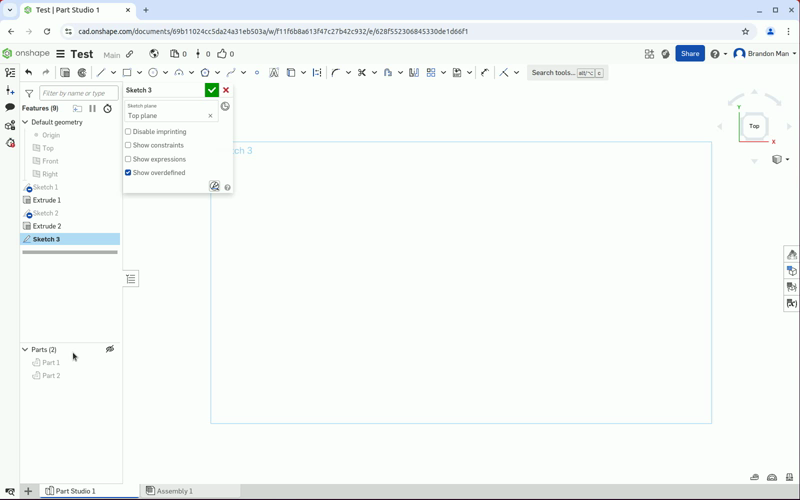
key(l)
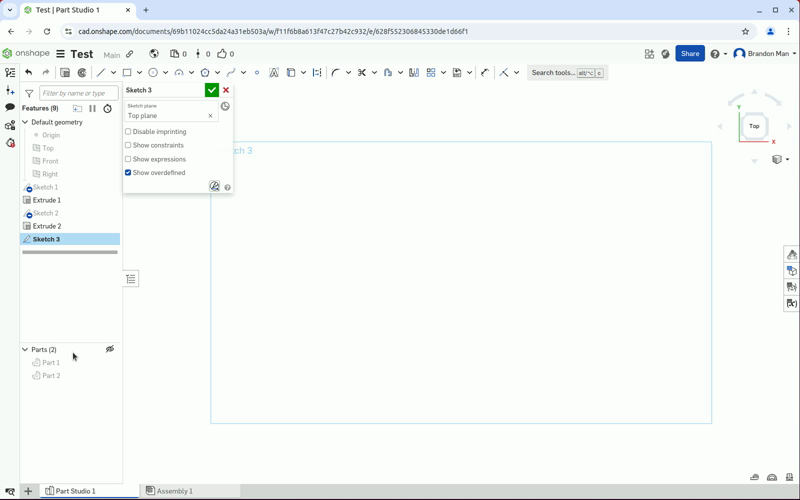
key_down(shift)
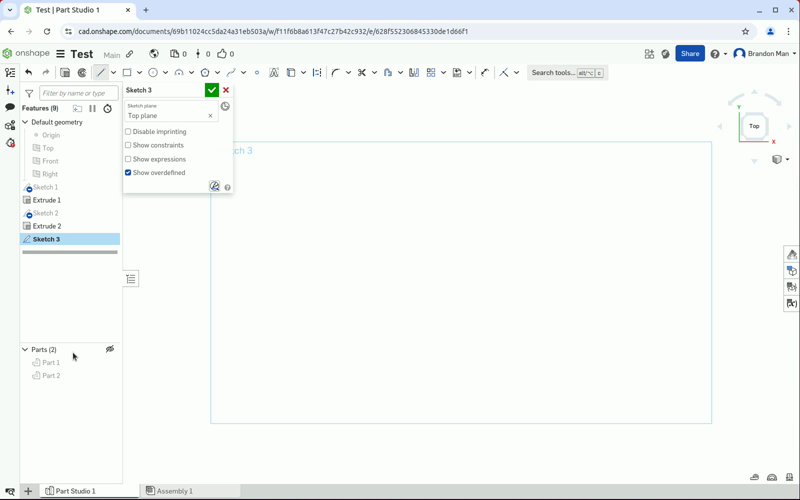
mouse_move(452, 313)
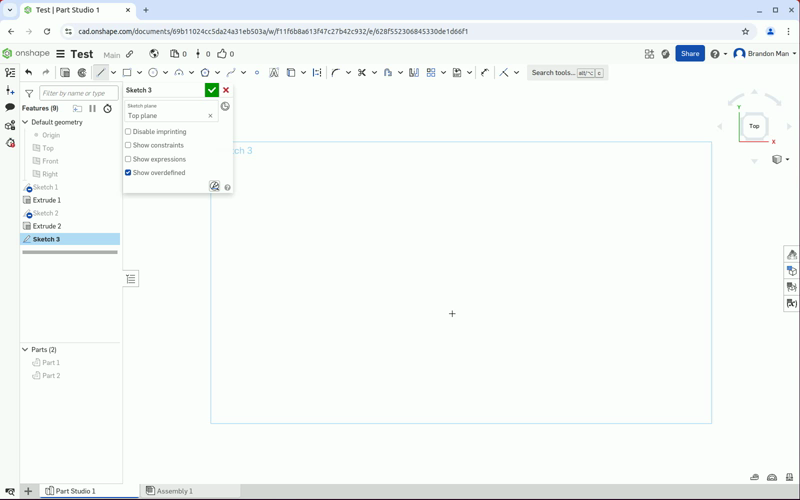
click(452, 313)
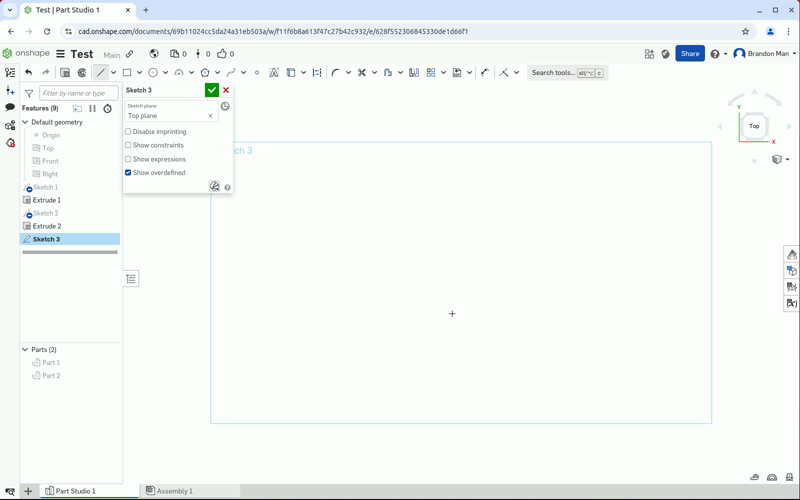
key_up(shift)
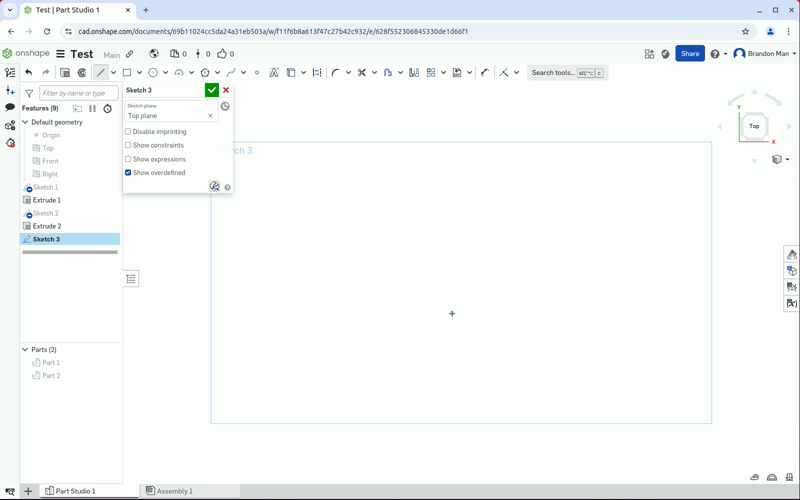
key_down(shift)
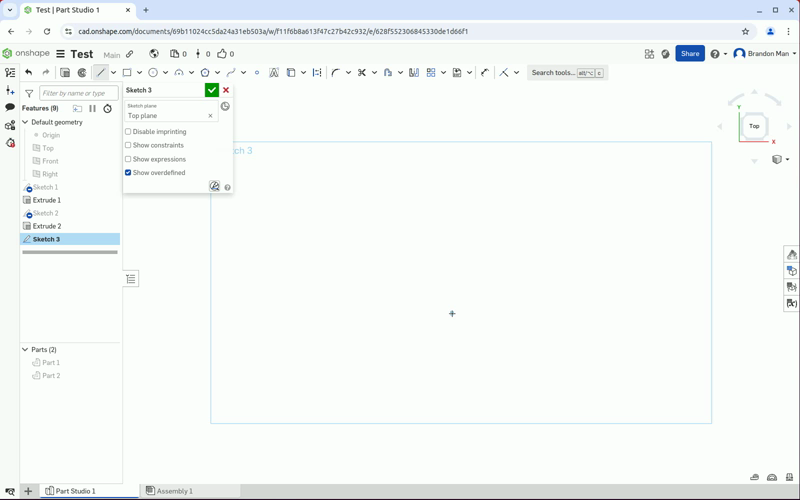
mouse_move(482, 313)
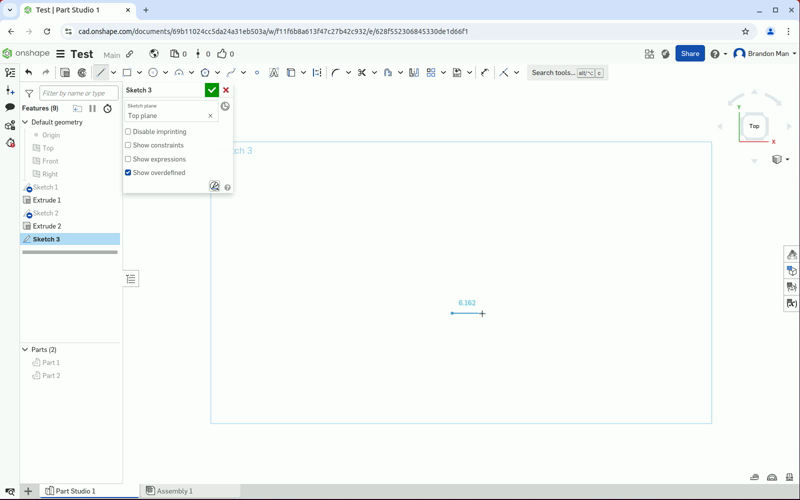
mouse_move(461, 313)
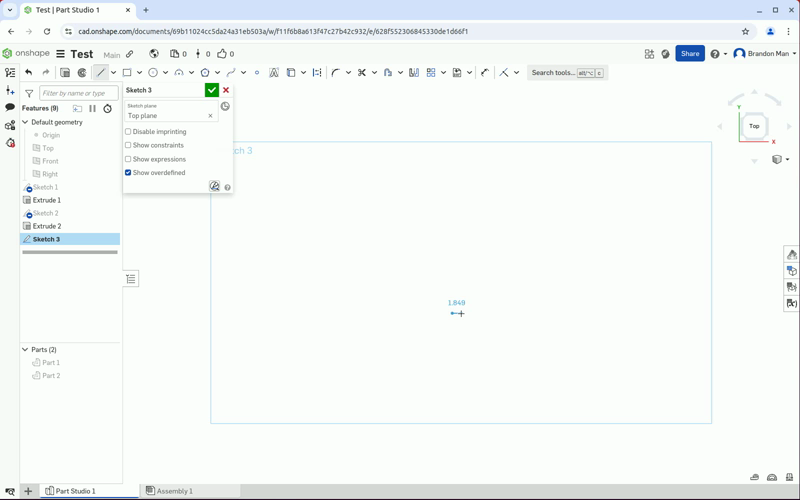
click(461, 313)
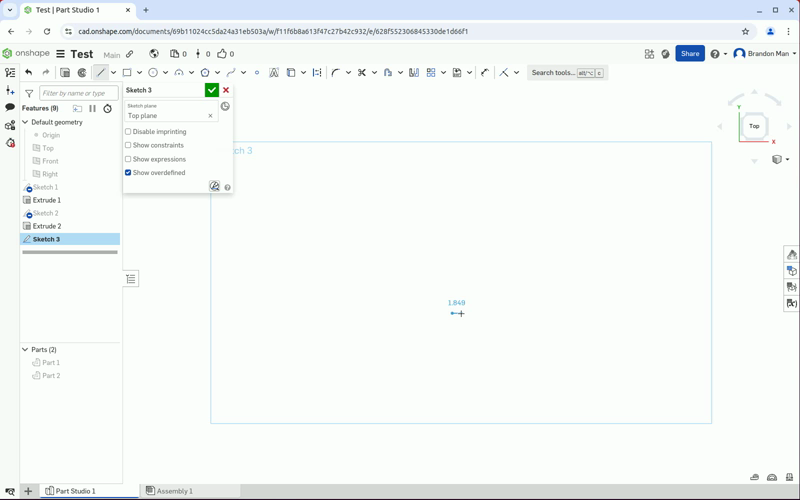
key_up(shift)
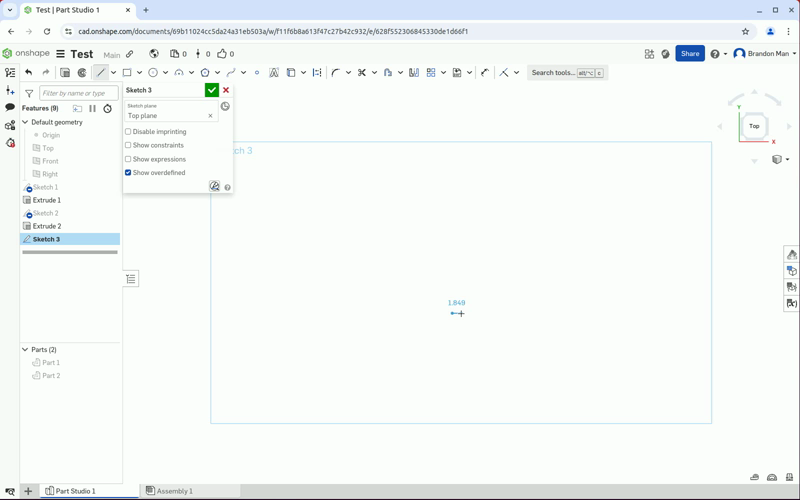
key_down(shift)
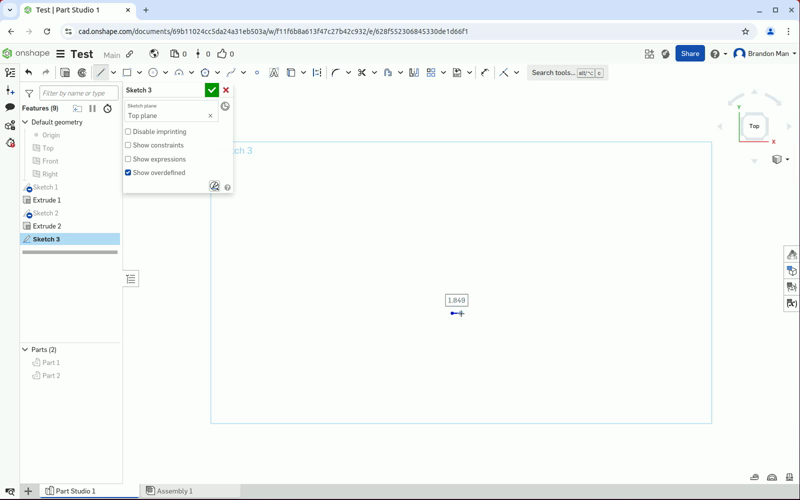
mouse_move(491, 313)
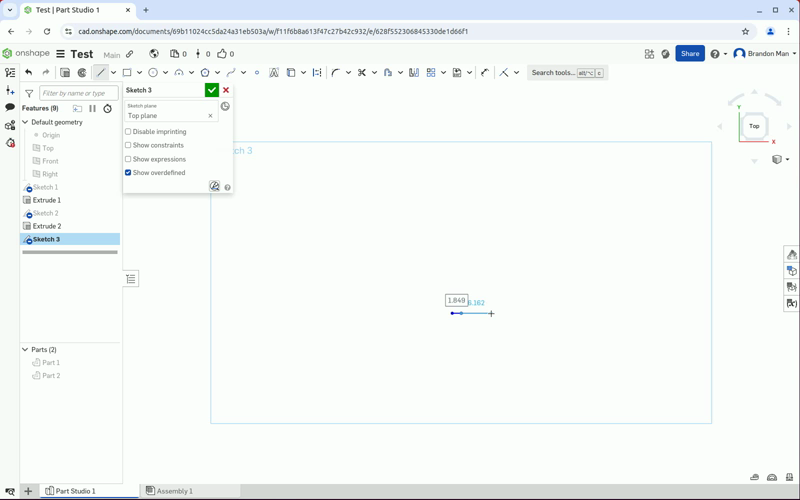
mouse_move(469, 313)
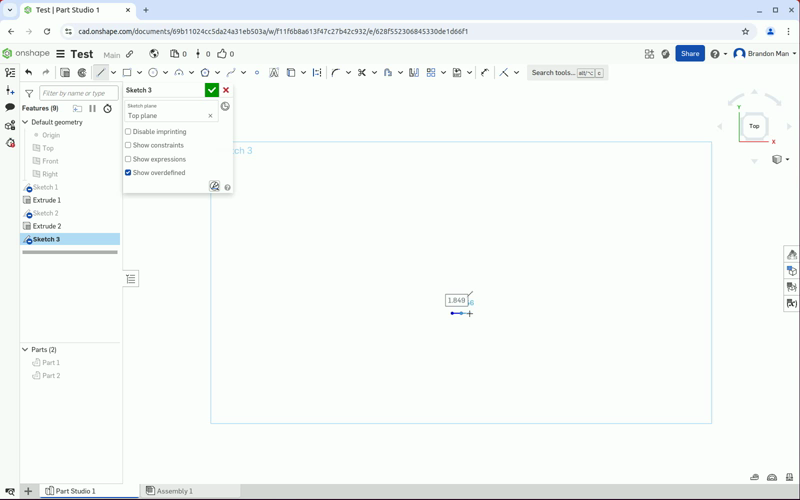
click(469, 313)
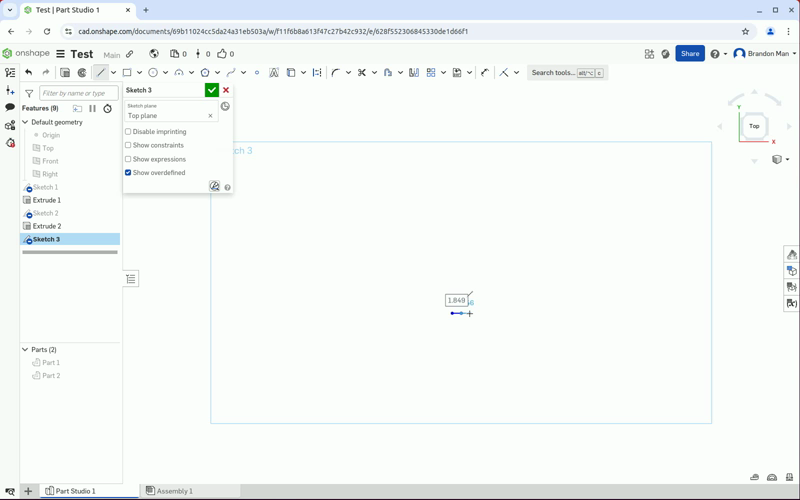
key_up(shift)
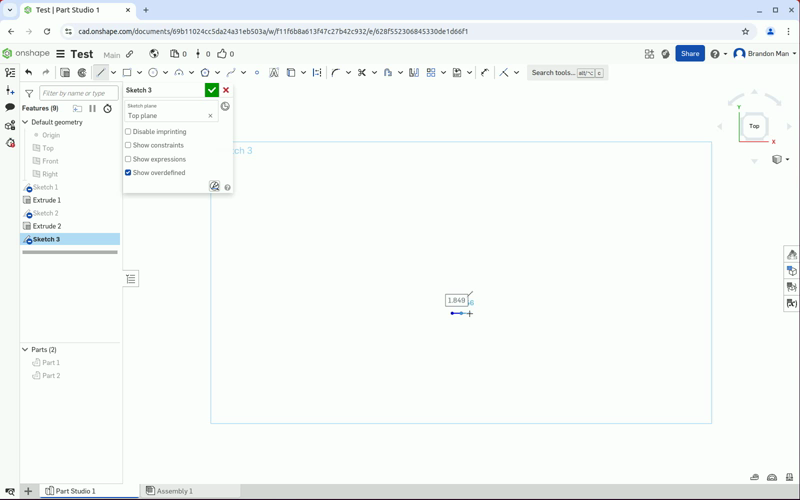
key_down(shift)
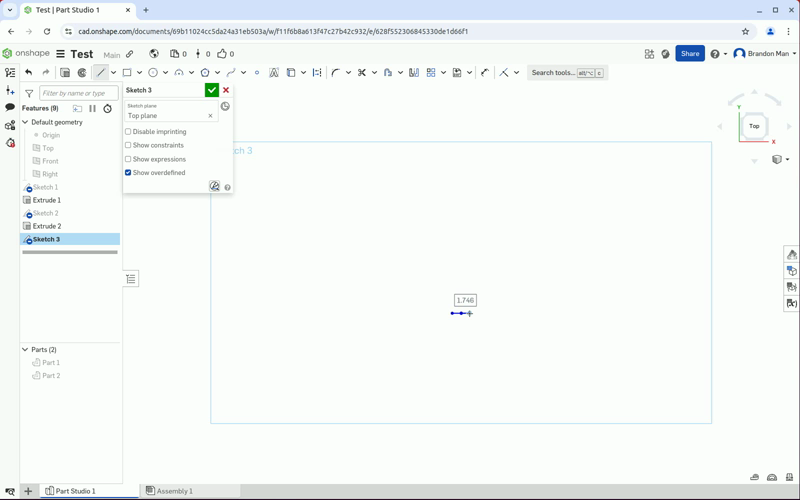
mouse_move(499, 313)
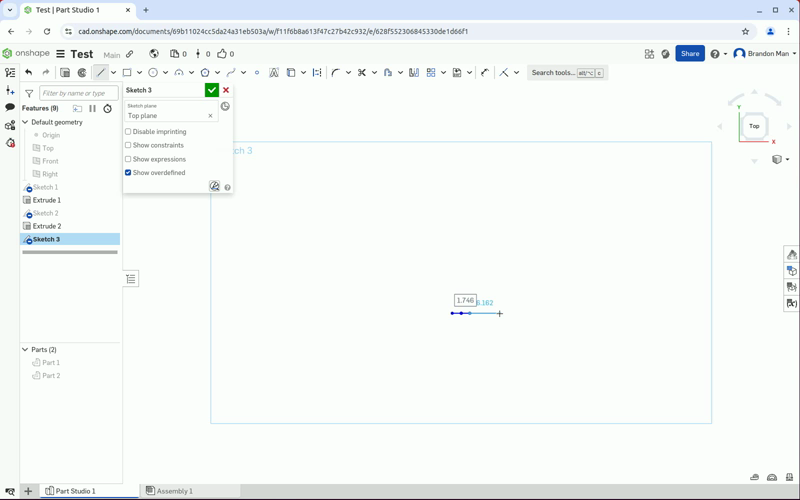
mouse_move(469, 303)
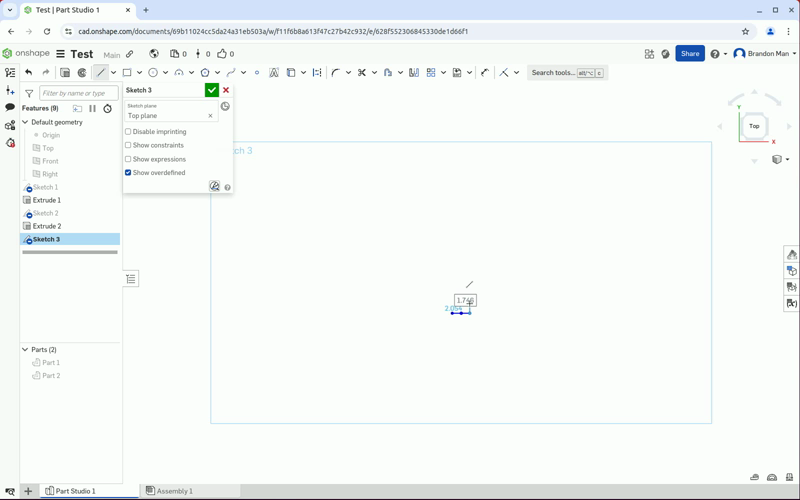
click(469, 303)
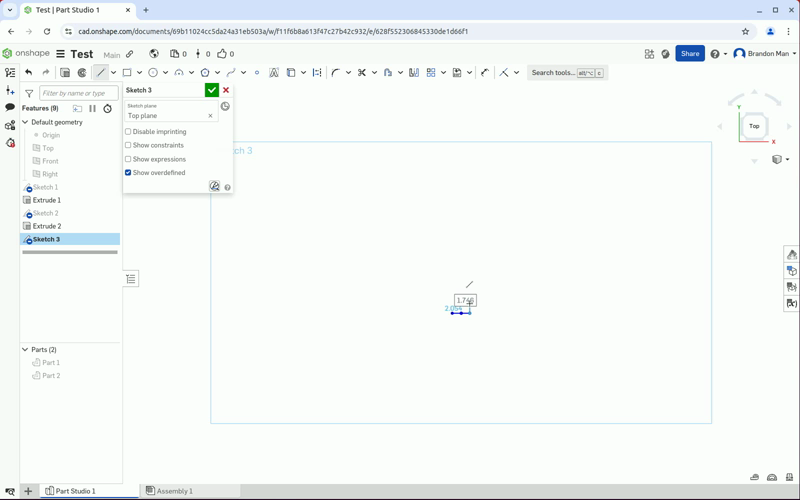
key_up(shift)
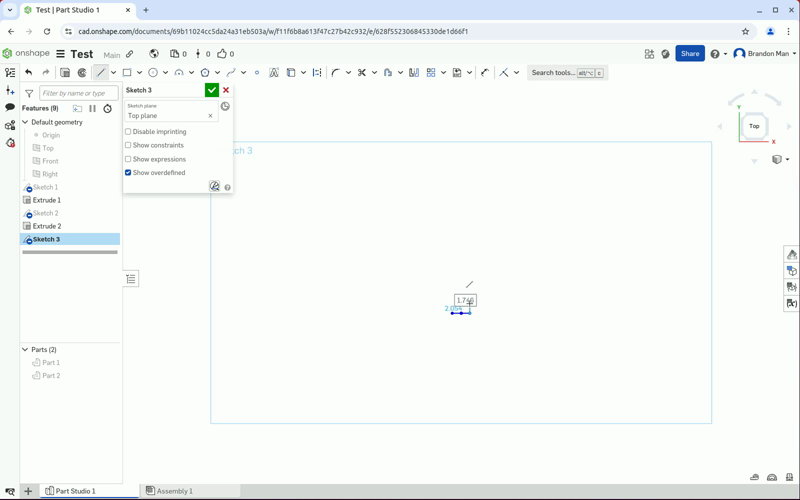
key(esc)
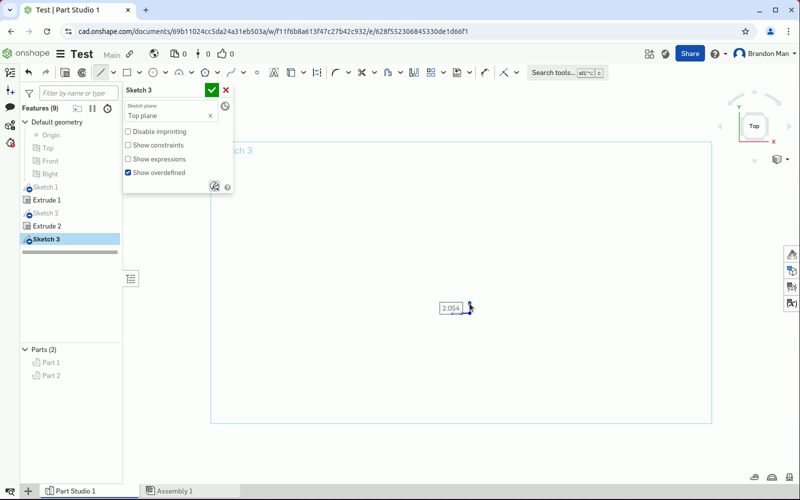
key(a)
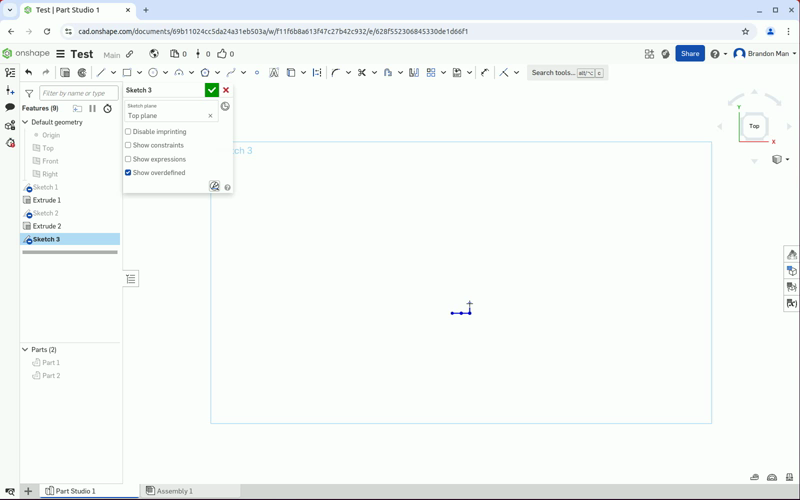
mouse_move(469, 303)
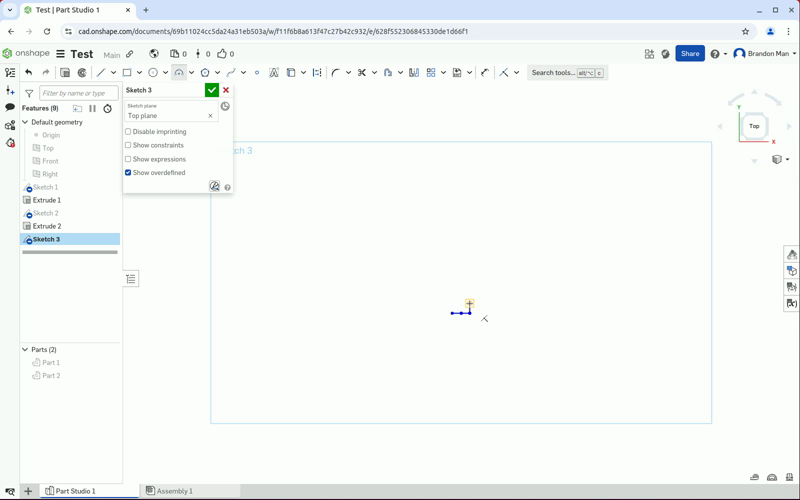
click(469, 303)
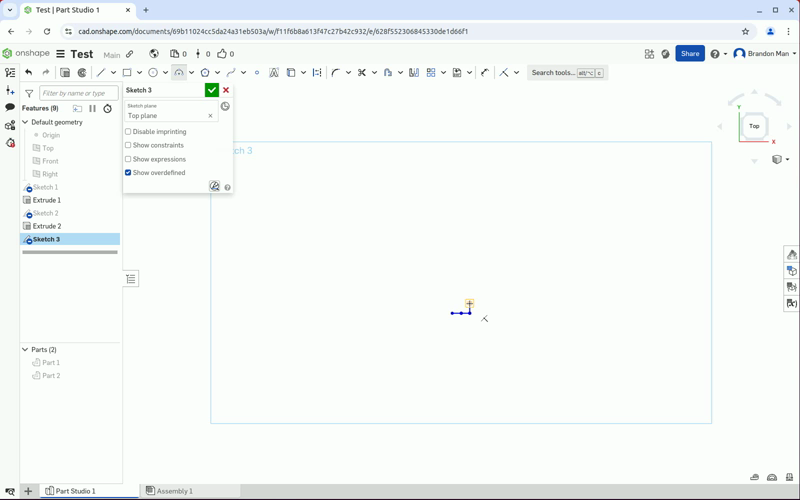
key_down(shift)
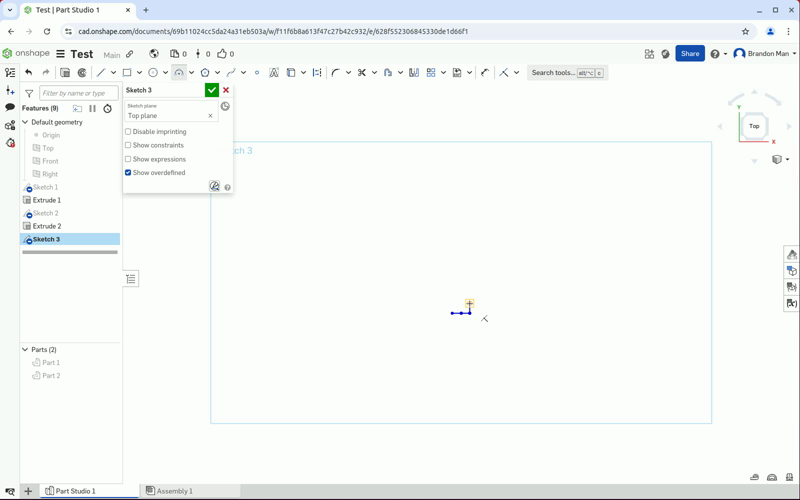
mouse_move(452, 303)
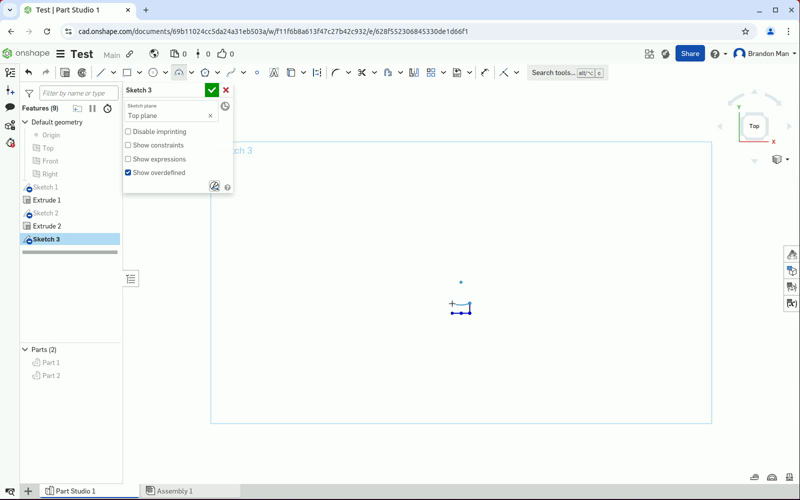
click(452, 303)
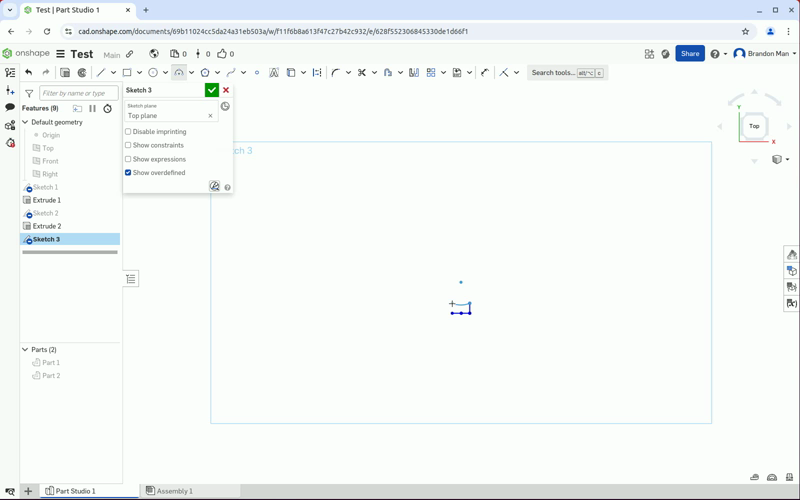
mouse_move(461, 304)
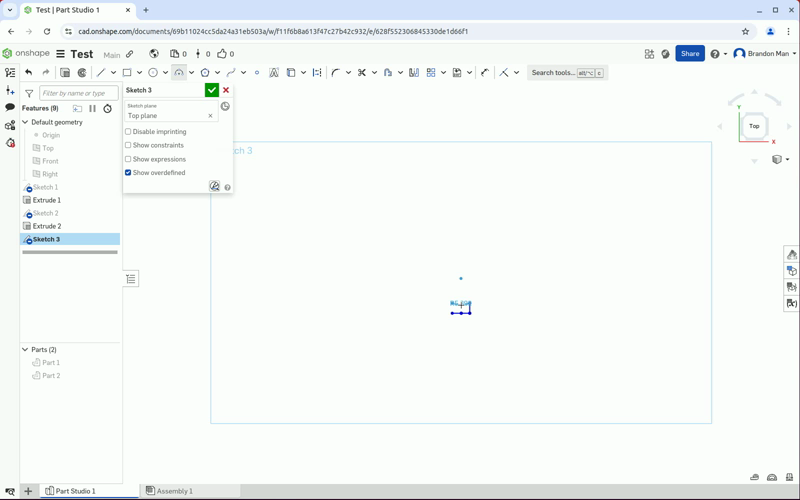
click(461, 304)
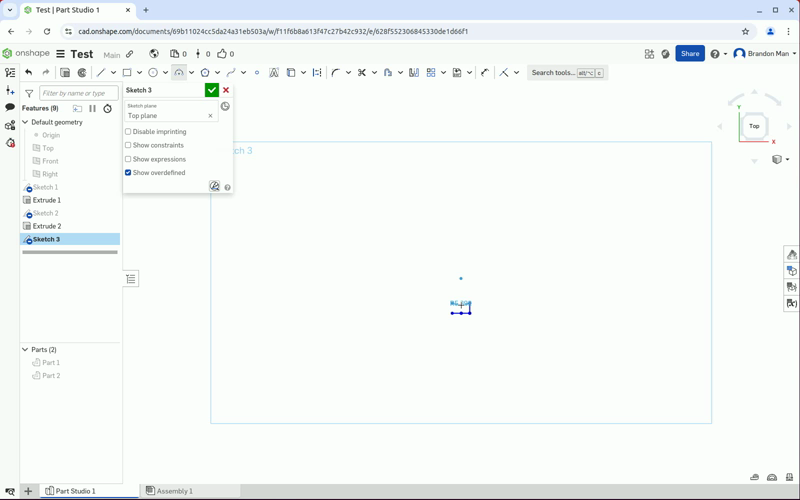
key_up(shift)
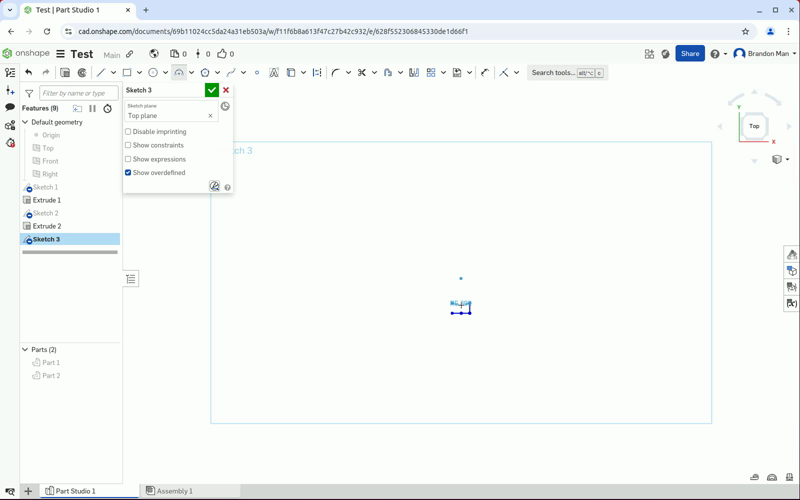
key(esc)
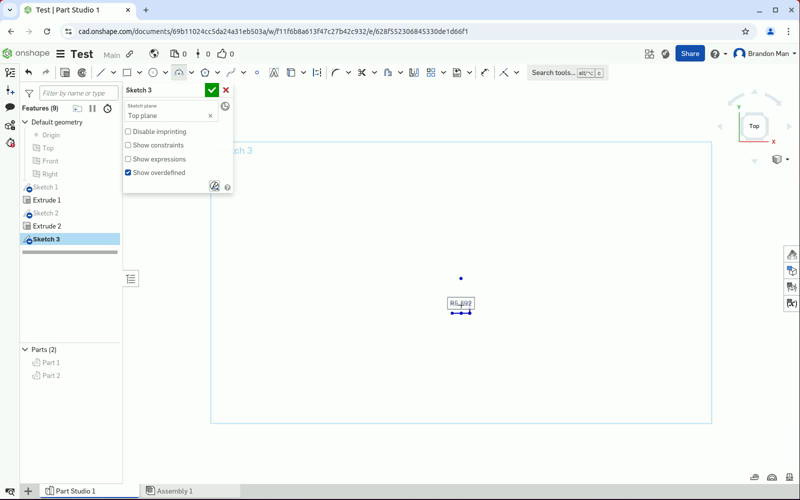
key(l)
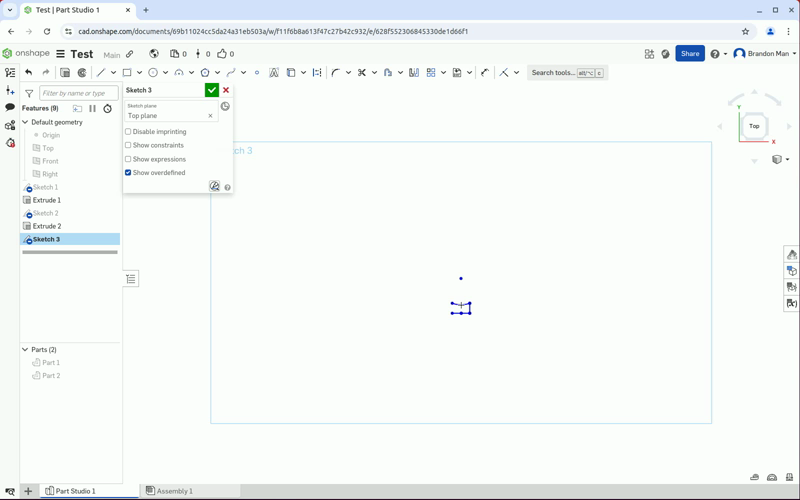
mouse_move(452, 303)
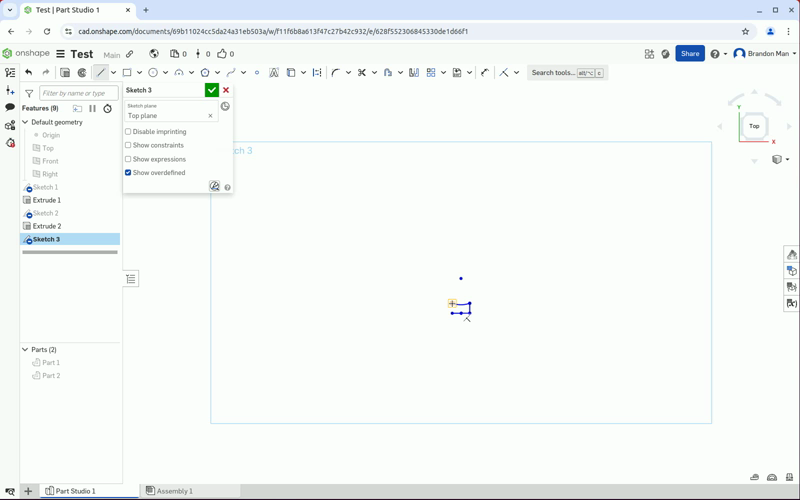
click(452, 303)
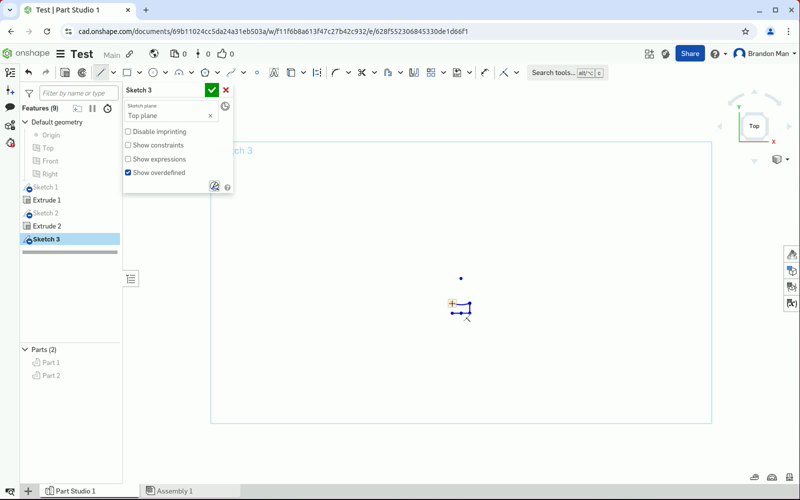
mouse_move(482, 303)
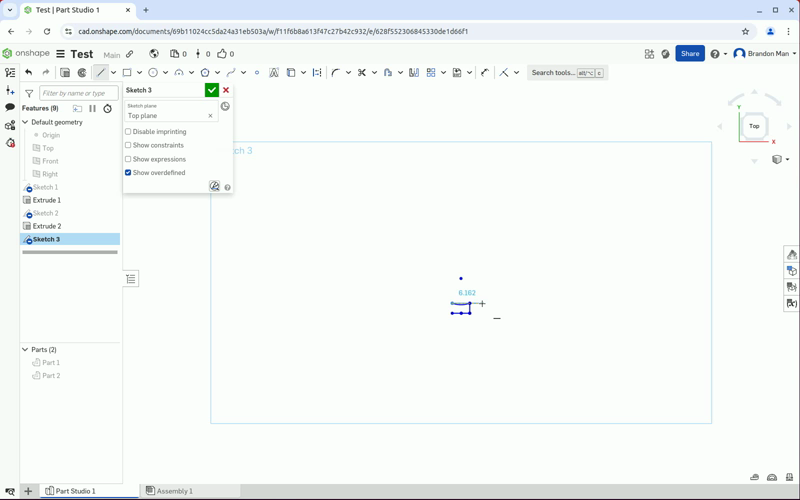
key_down(shift)
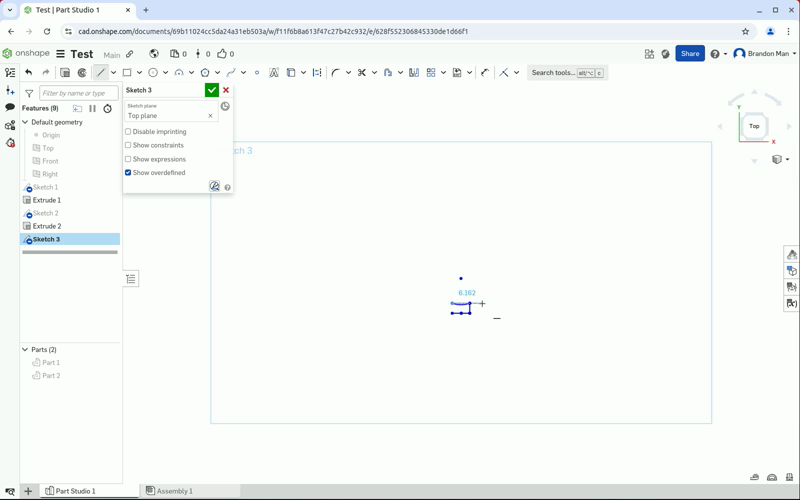
mouse_move(452, 313)
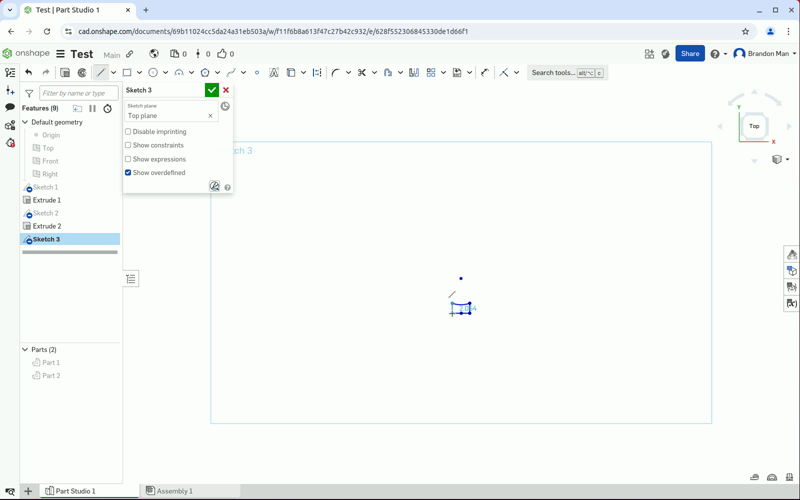
key_up(shift)
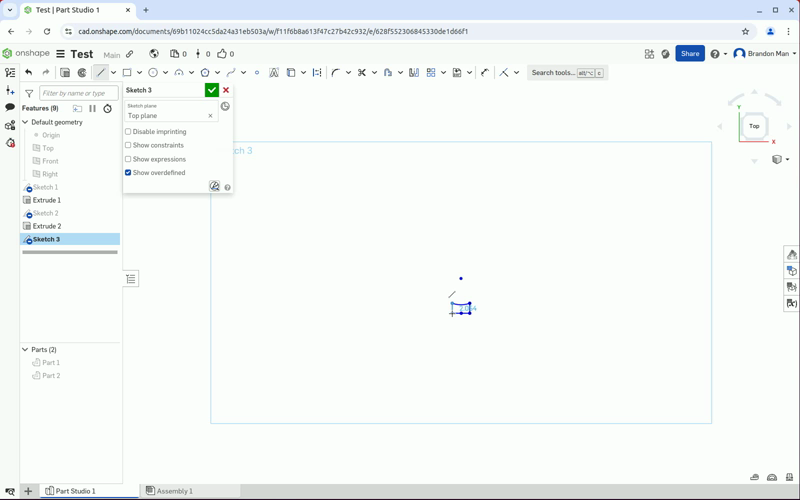
click(452, 313)
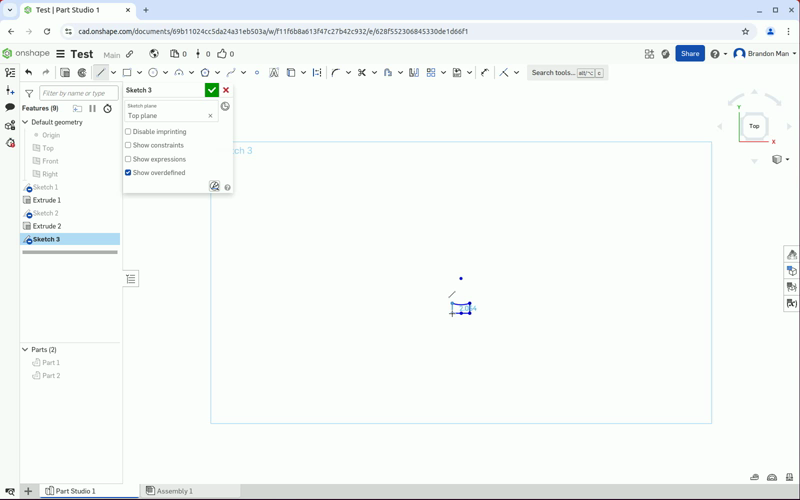
key(esc)
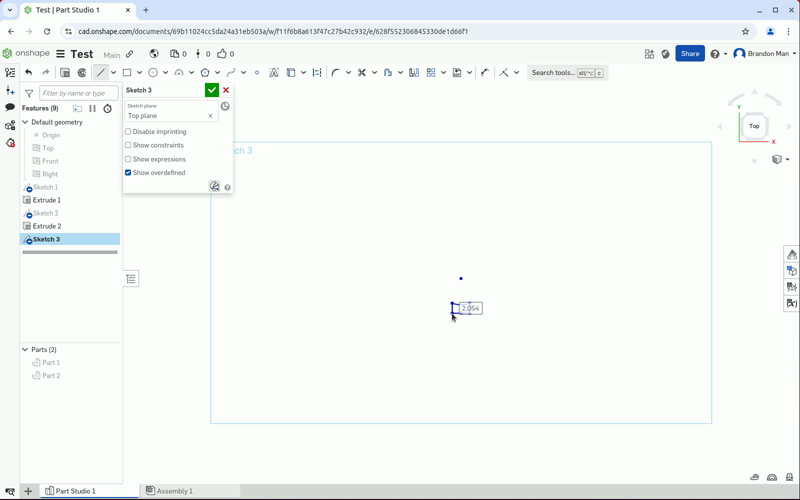
mouse_move(457, 312)
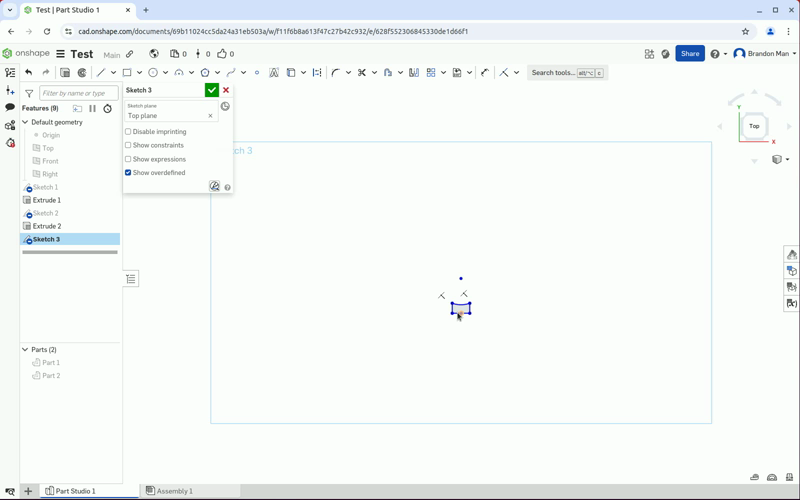
scroll(6)
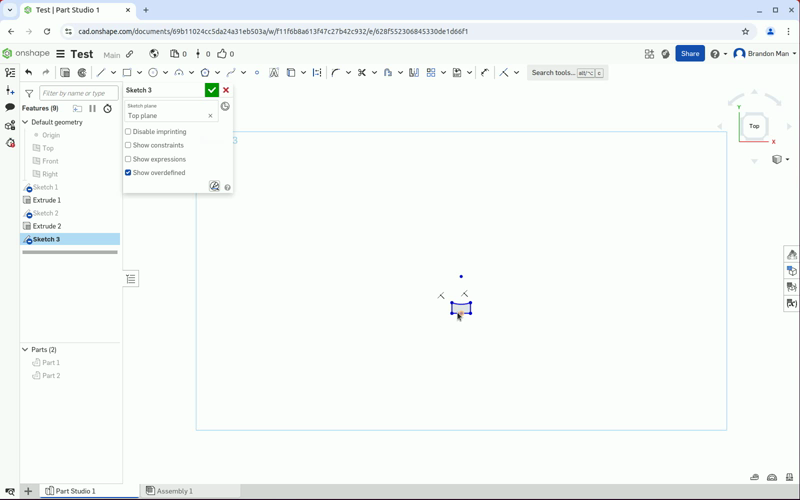
scroll(6)
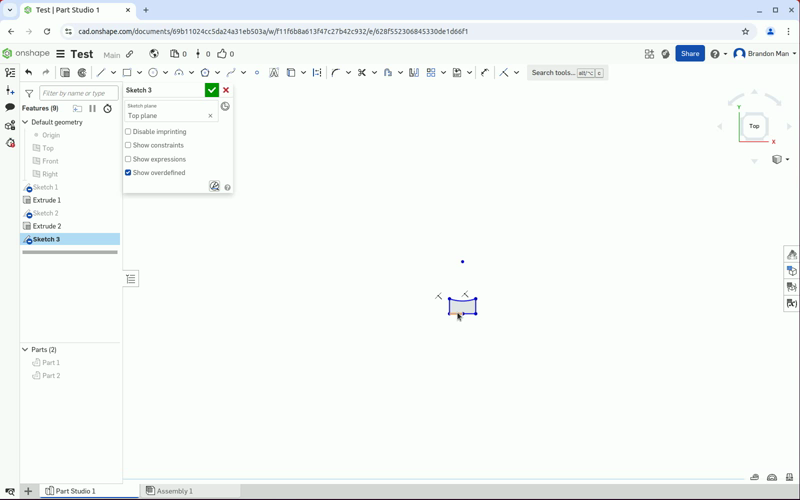
scroll(6)
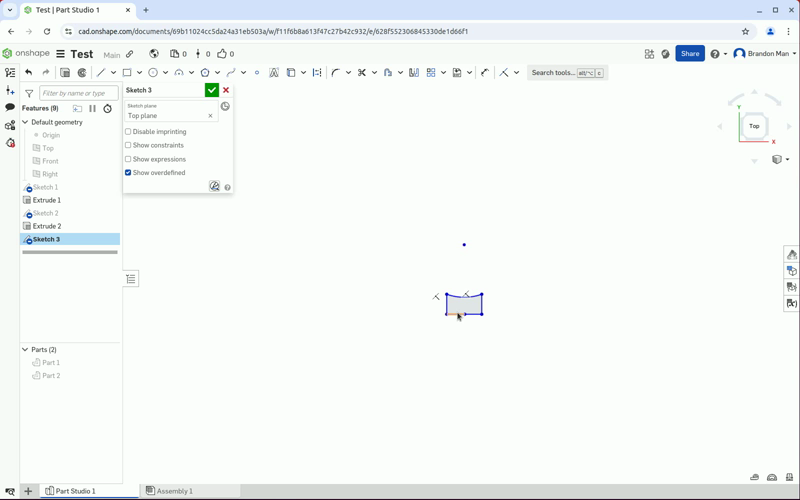
scroll(6)
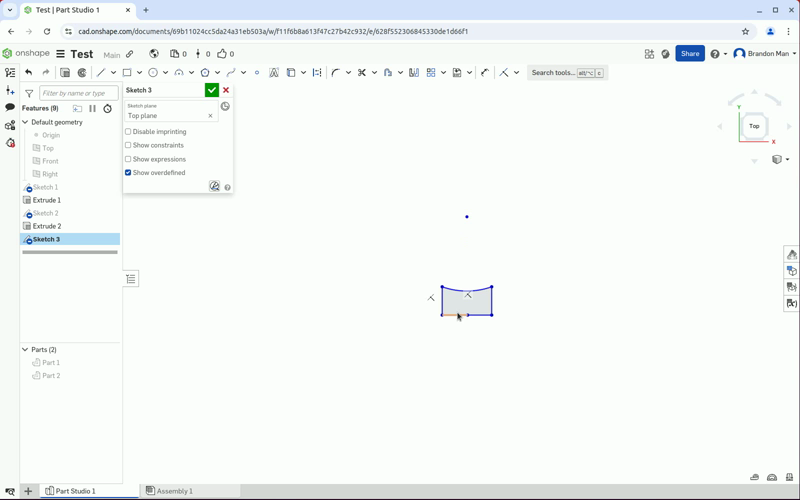
scroll(6)
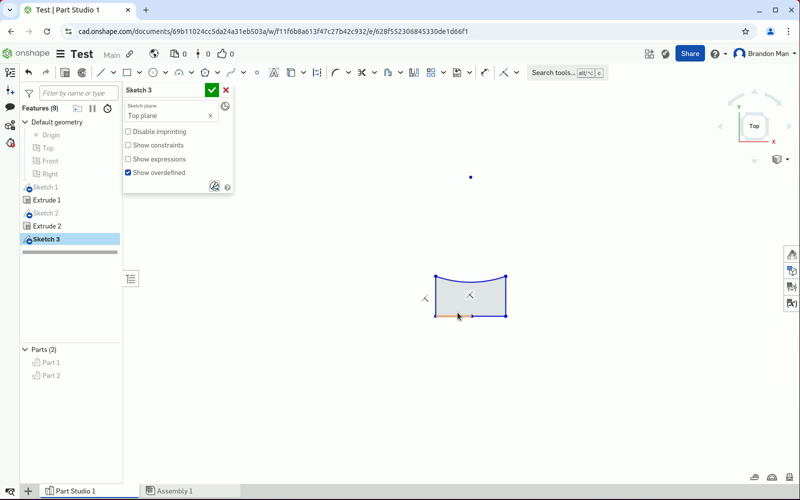
scroll(6)
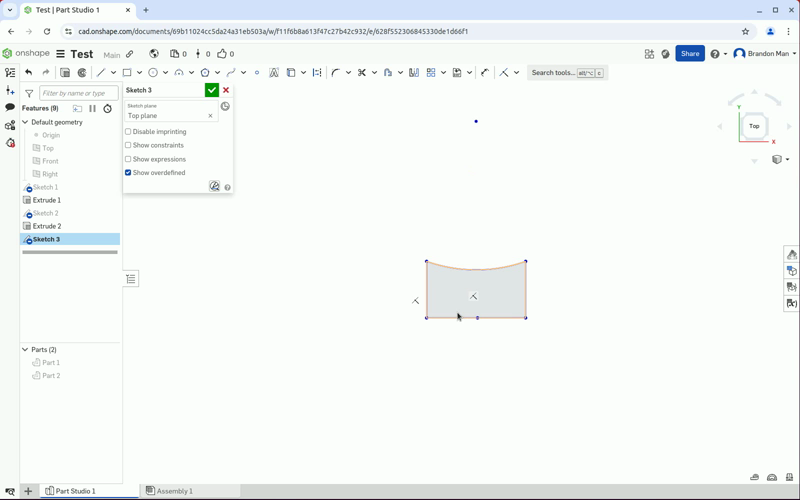
scroll(6)
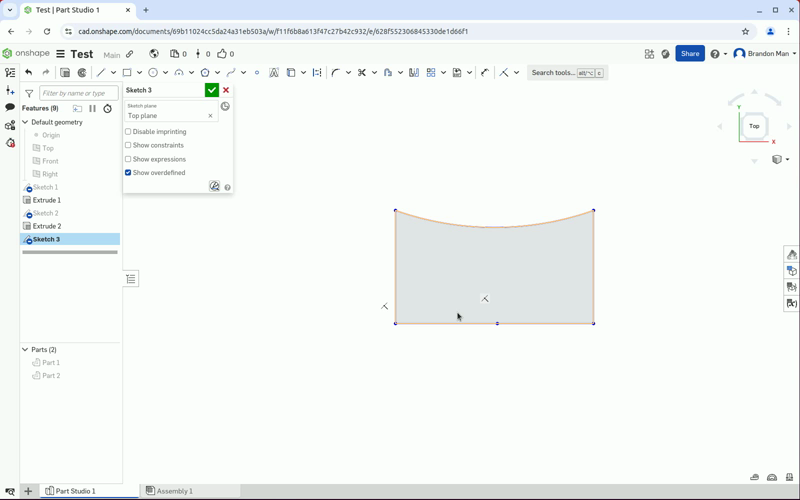
click(457, 312)
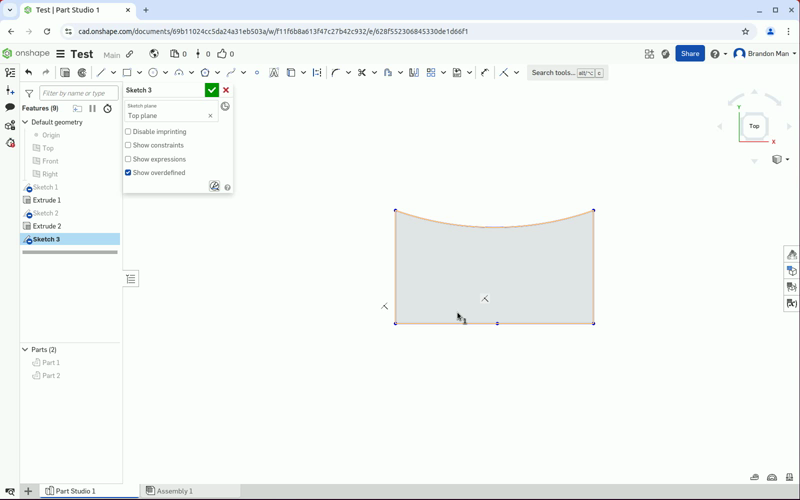
scroll(-6)
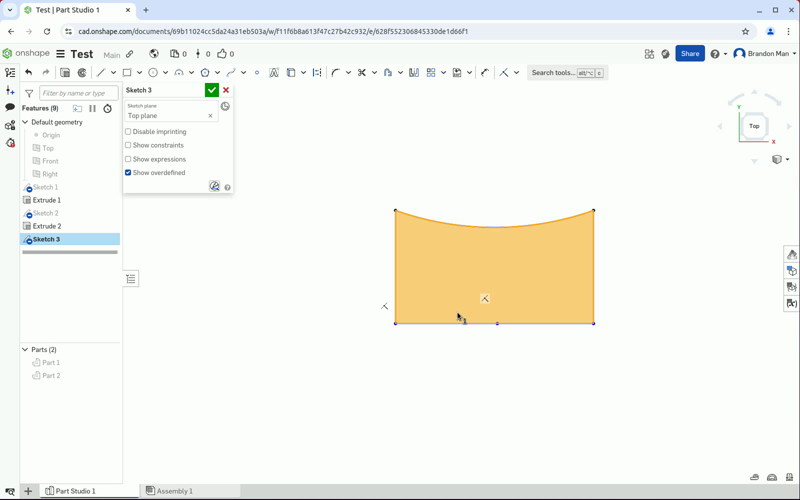
scroll(-6)
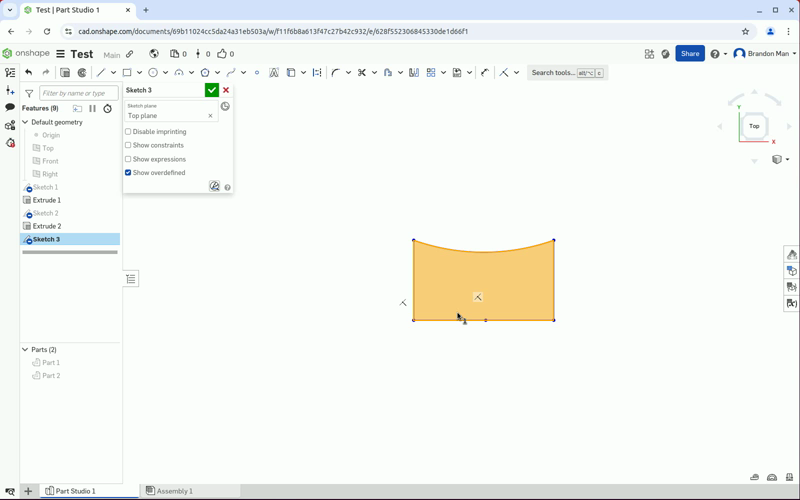
scroll(-6)
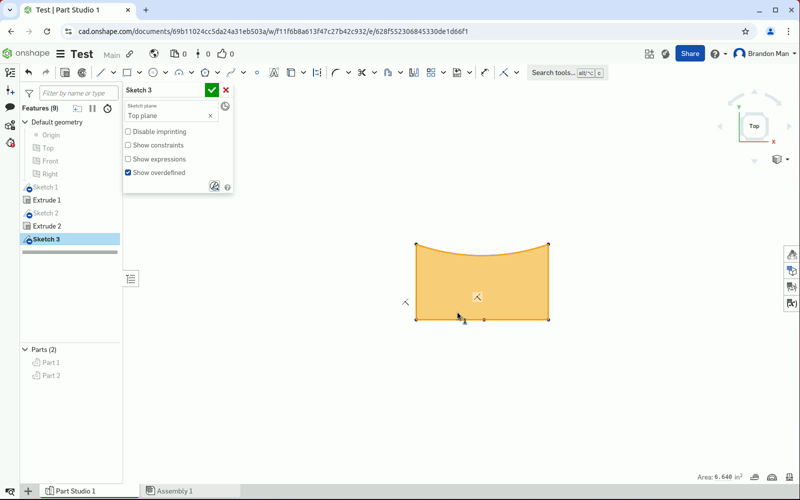
scroll(-6)
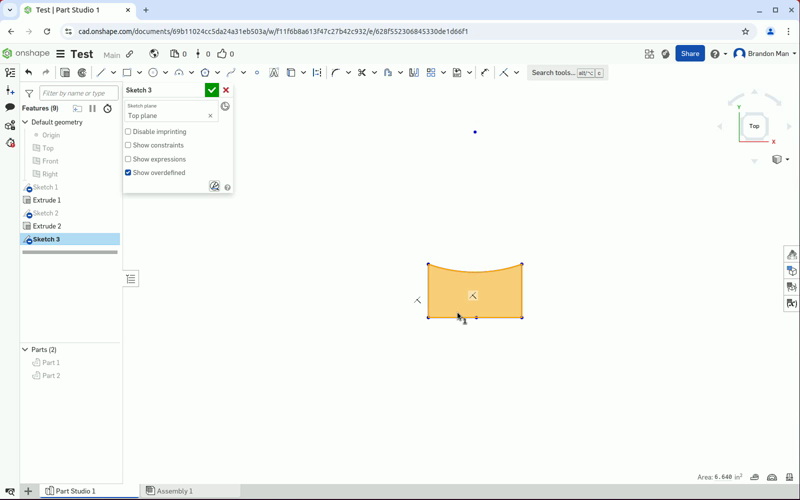
scroll(-6)
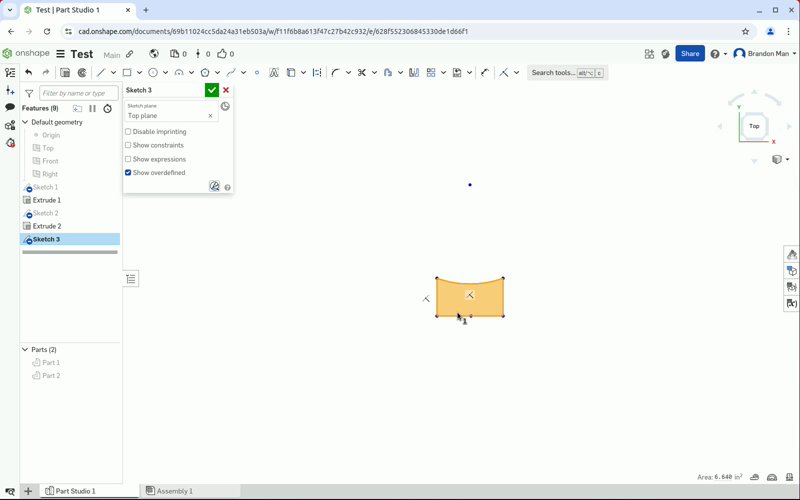
scroll(-6)
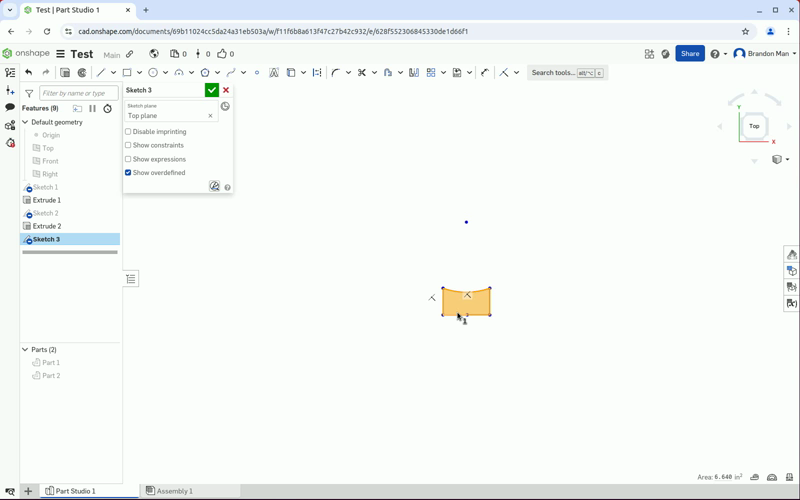
scroll(-6)
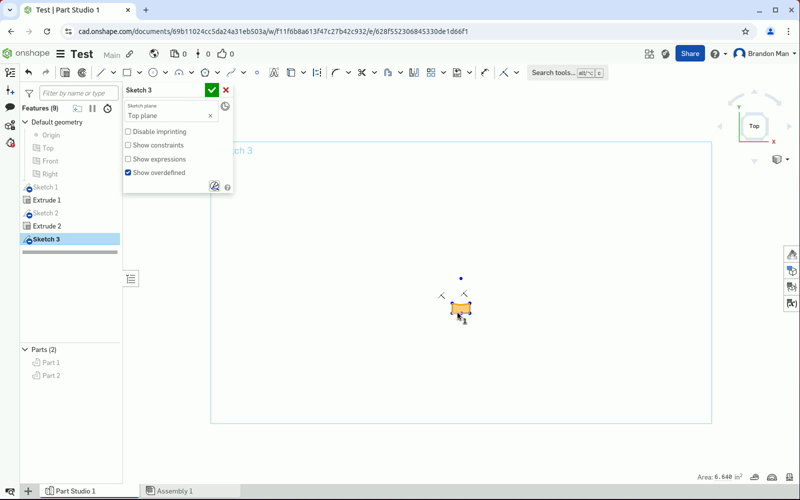
mouse_move(73, 352)
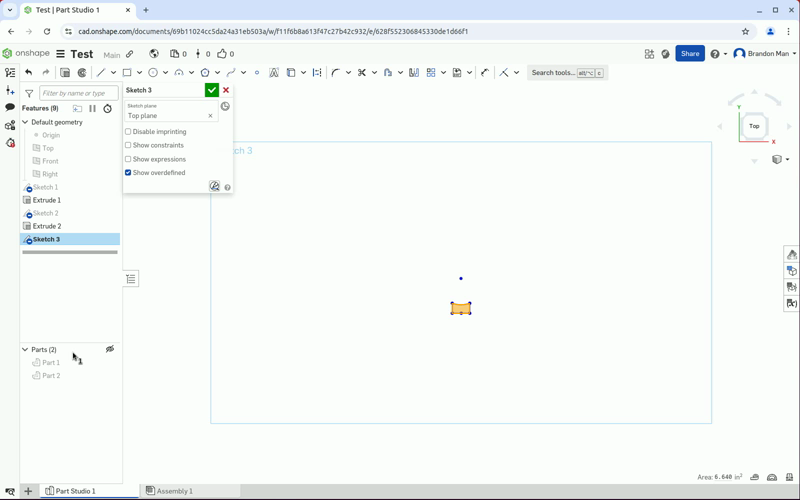
key(shift+y)
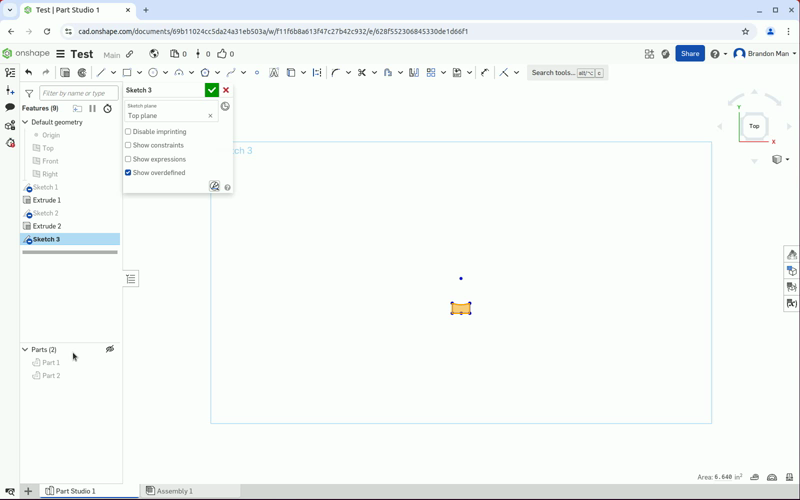
key(shift+e)
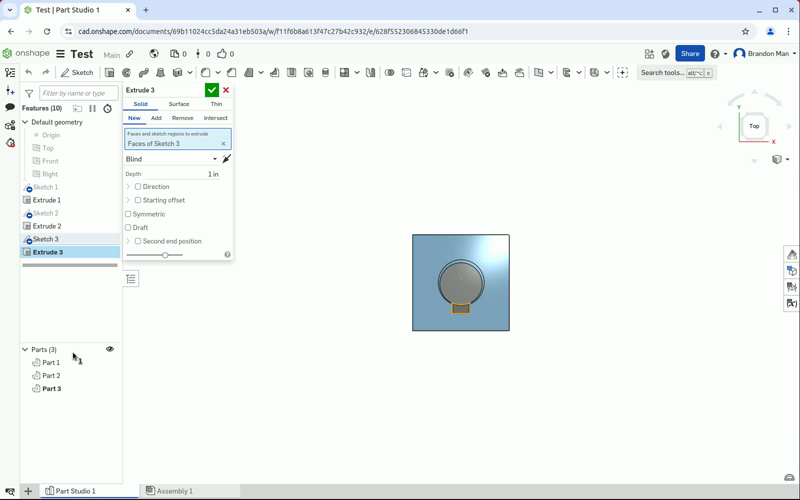
mouse_move(143, 106)
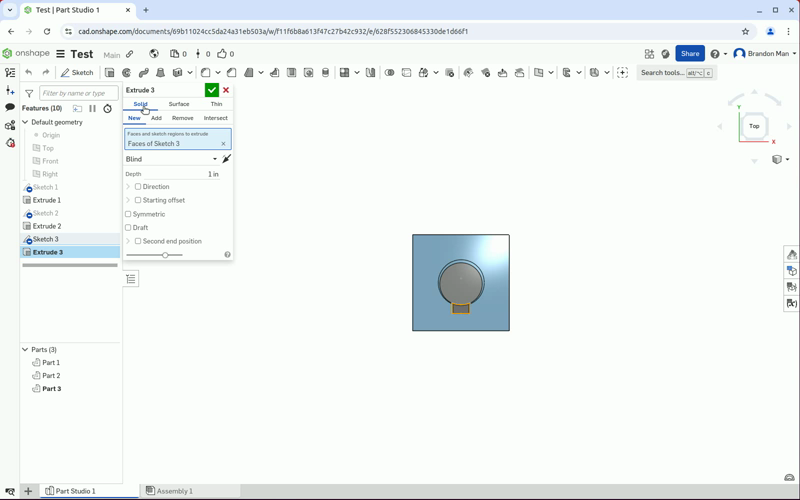
click(143, 106)
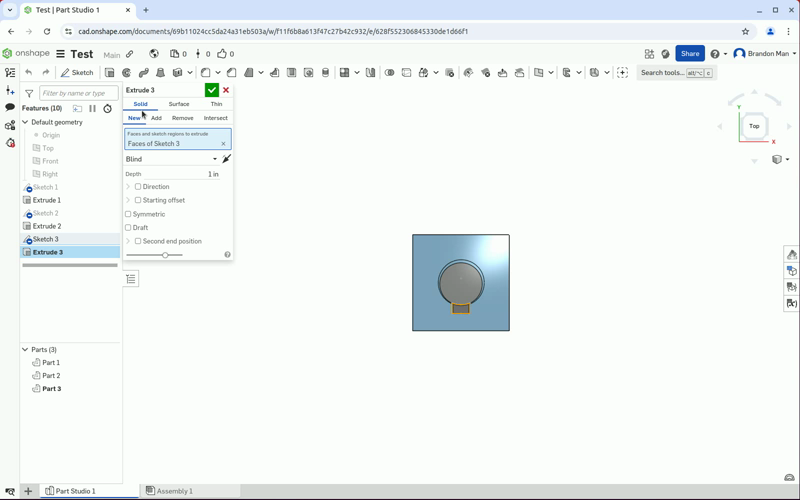
mouse_move(137, 120)
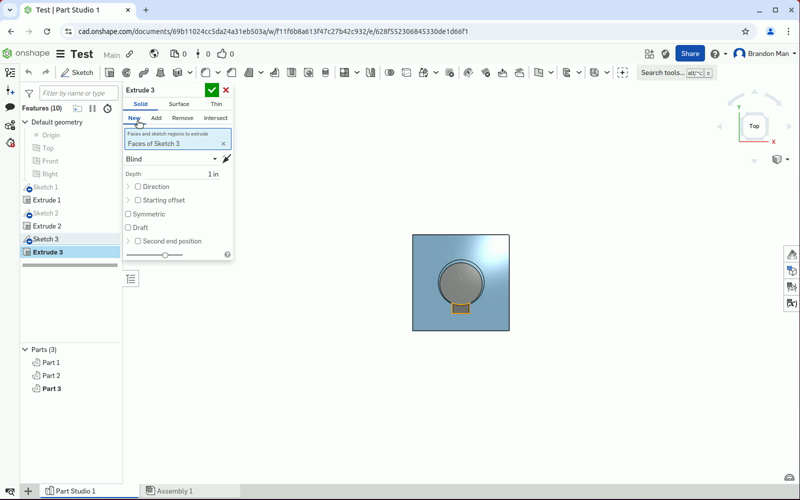
click(137, 120)
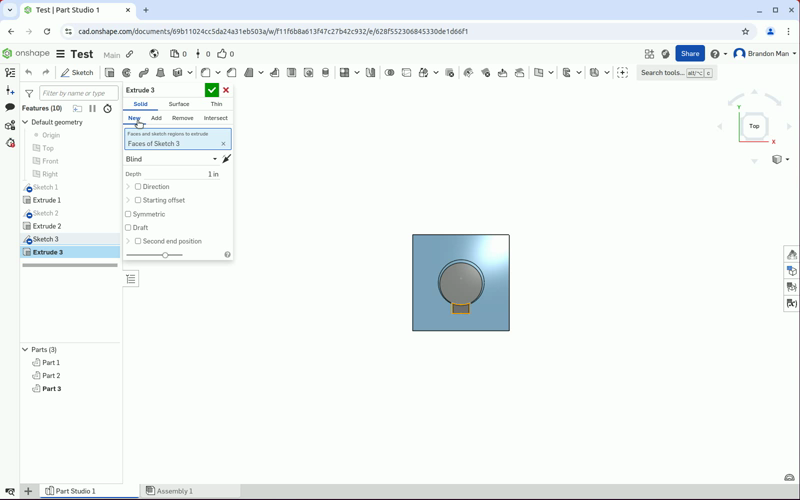
key(tab, 4)
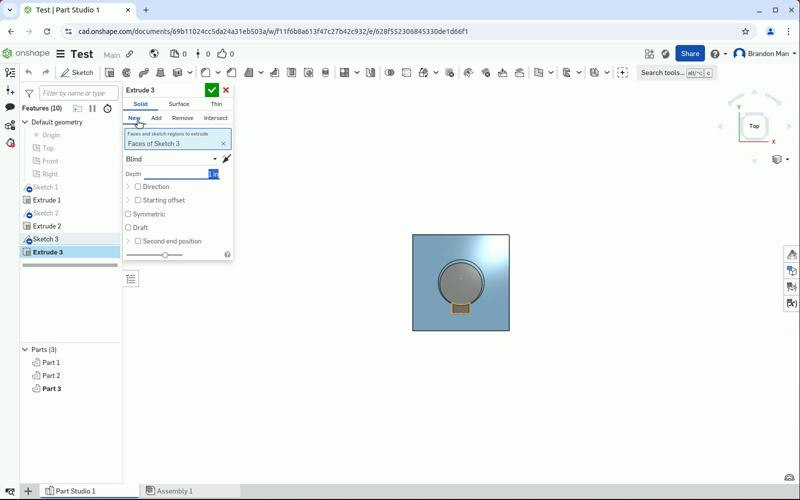
text(23.108)
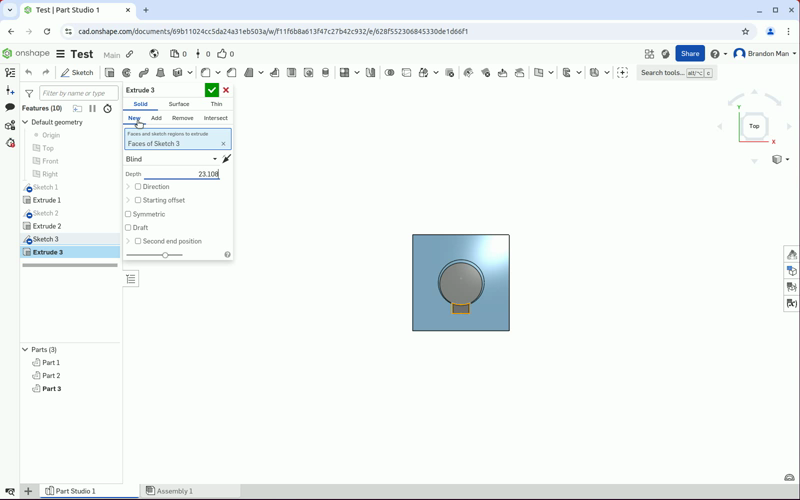
key(enter)
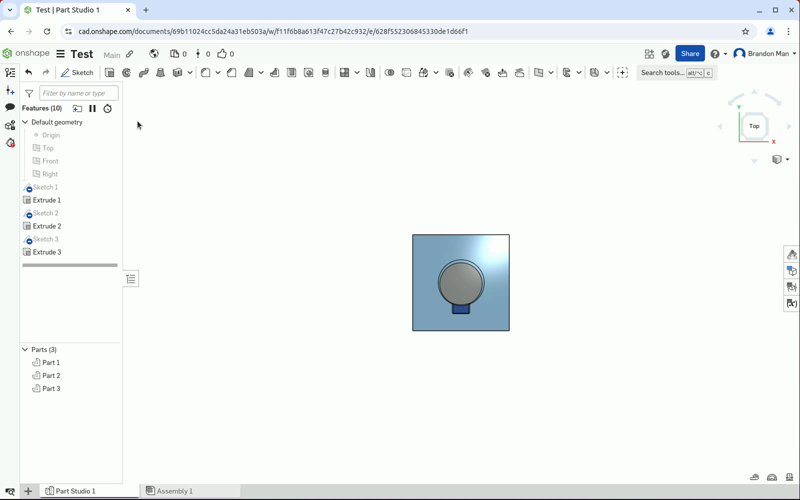
key(shift+h)
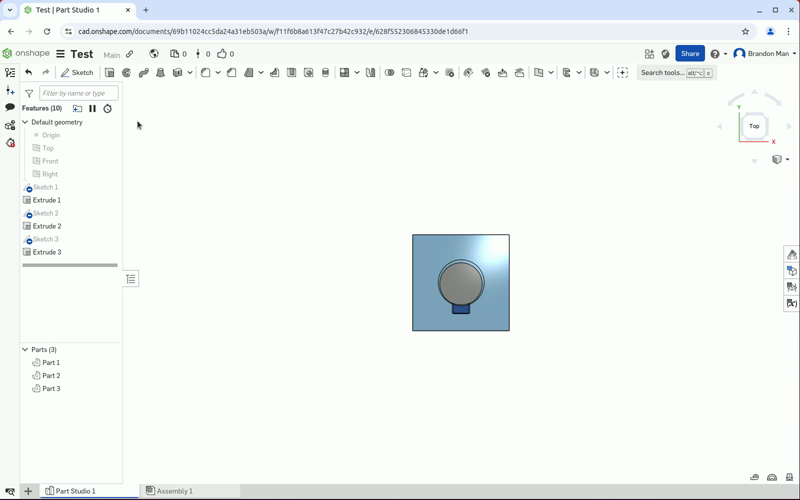
key(shift+h)
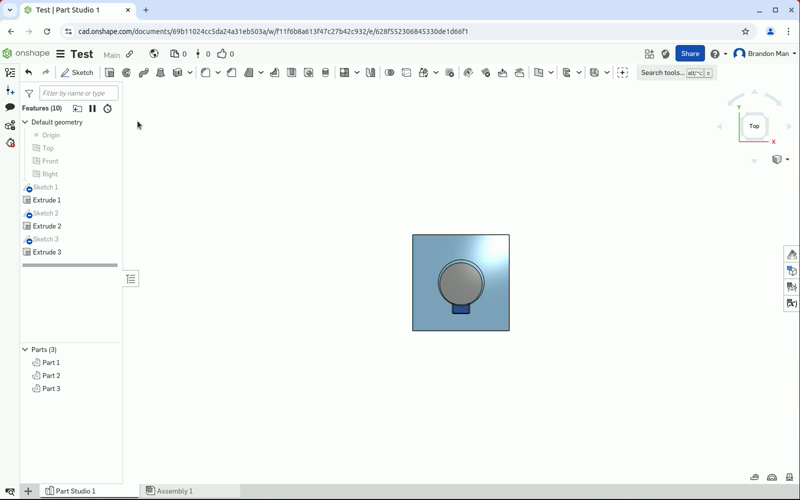
mouse_move(73, 189)
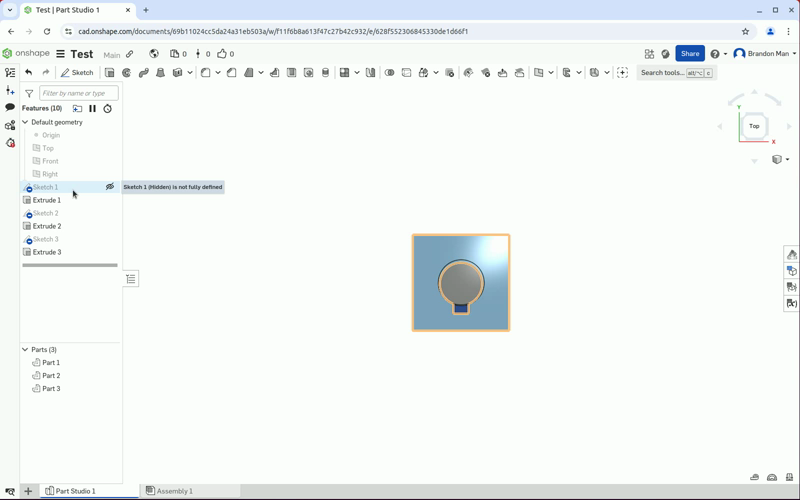
click(73, 189)
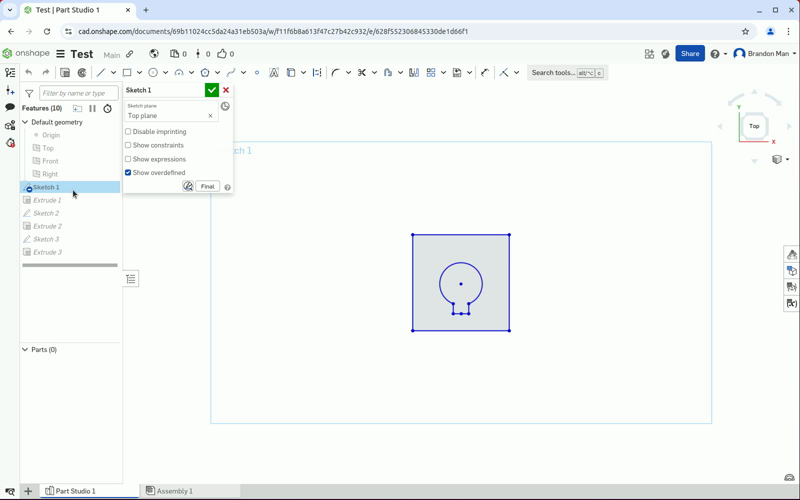
mouse_move(229, 92)
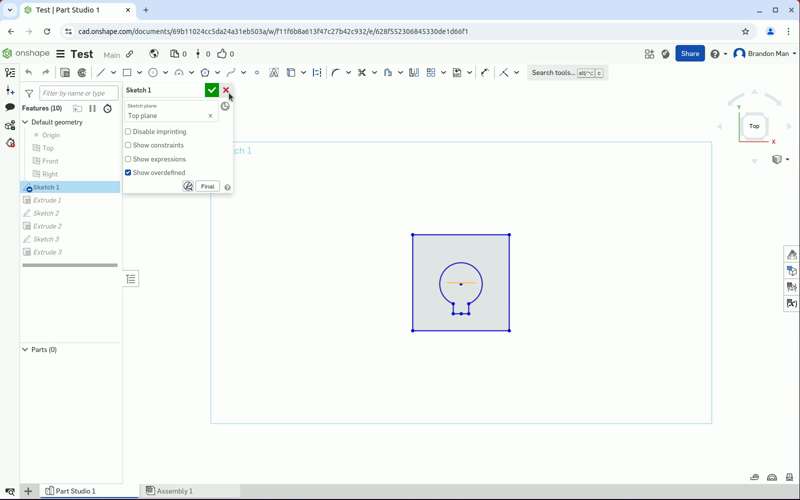
click(229, 92)
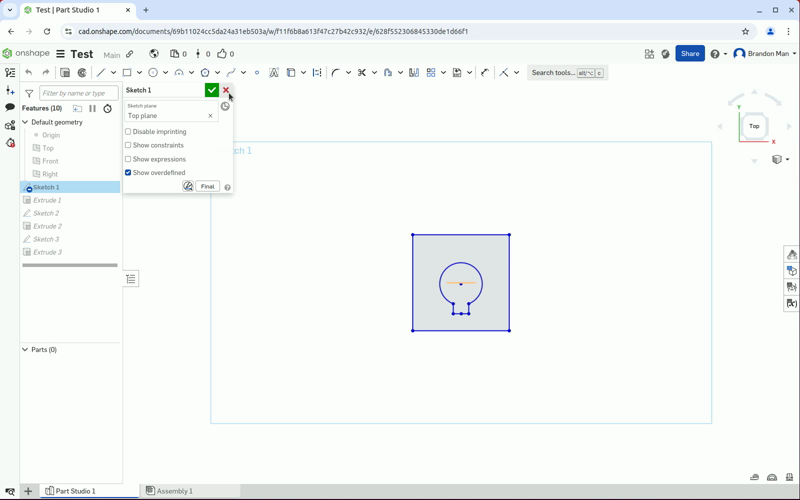
key(shift+s)
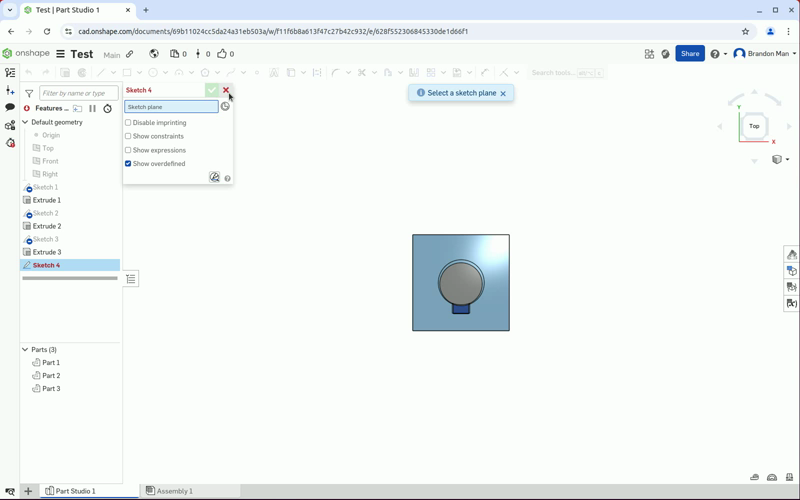
mouse_move(73, 150)
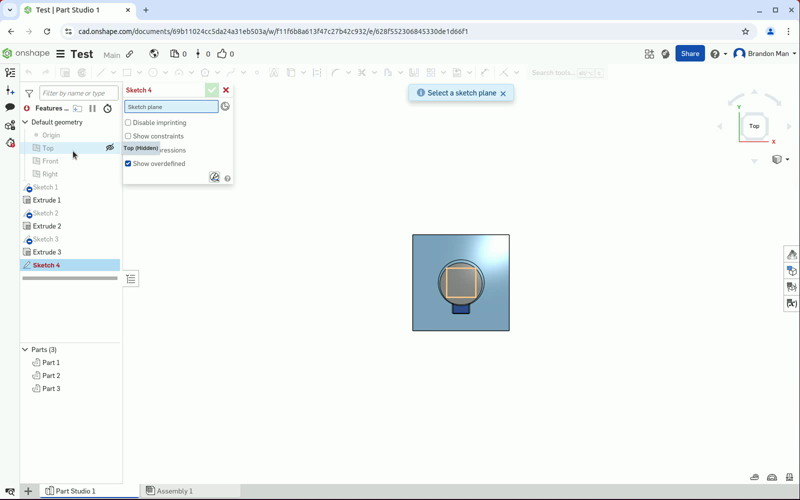
click(73, 150)
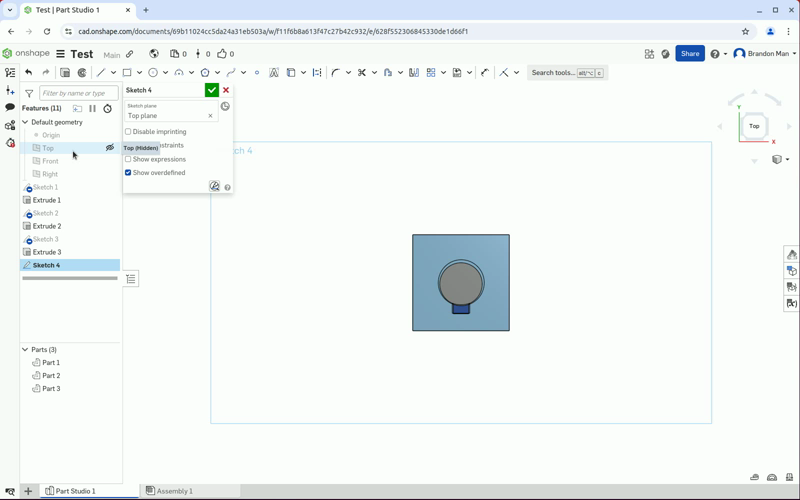
mouse_move(73, 352)
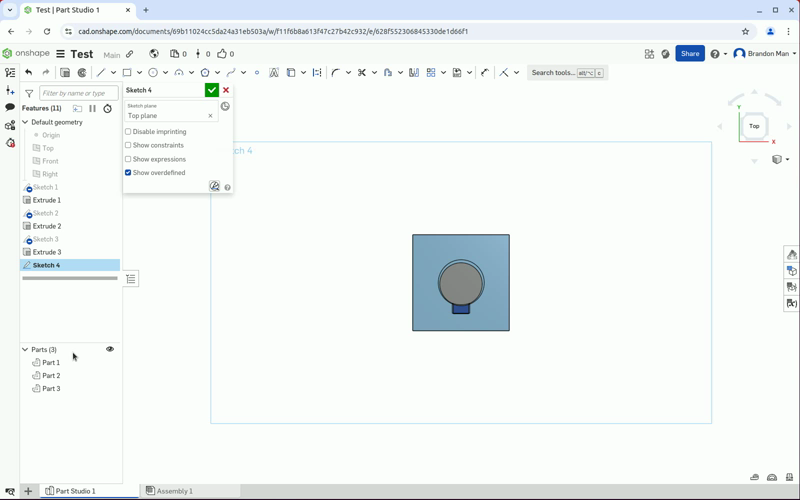
key(y)
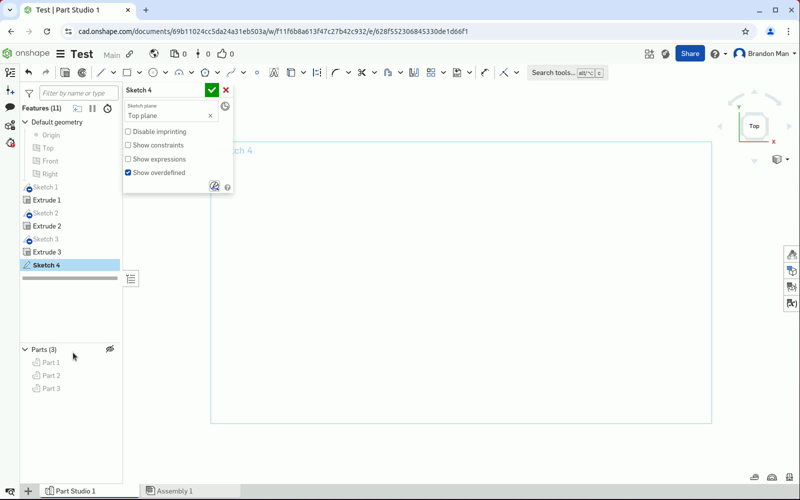
key(c)
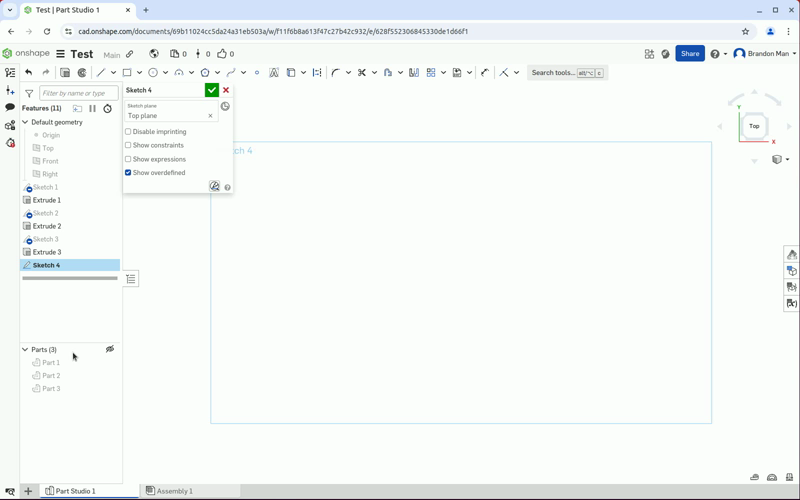
key_down(shift)
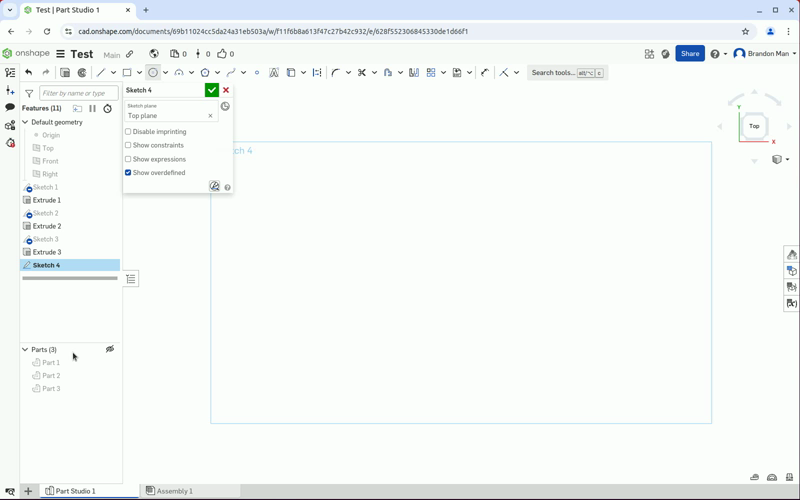
mouse_move(461, 282)
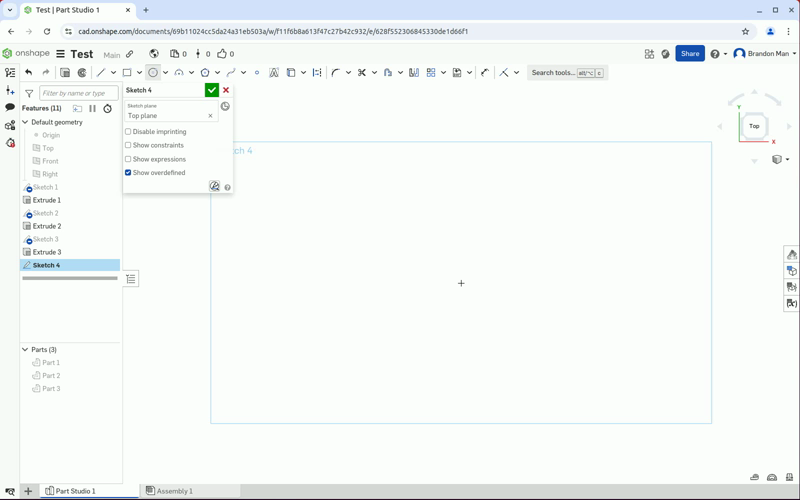
click(461, 282)
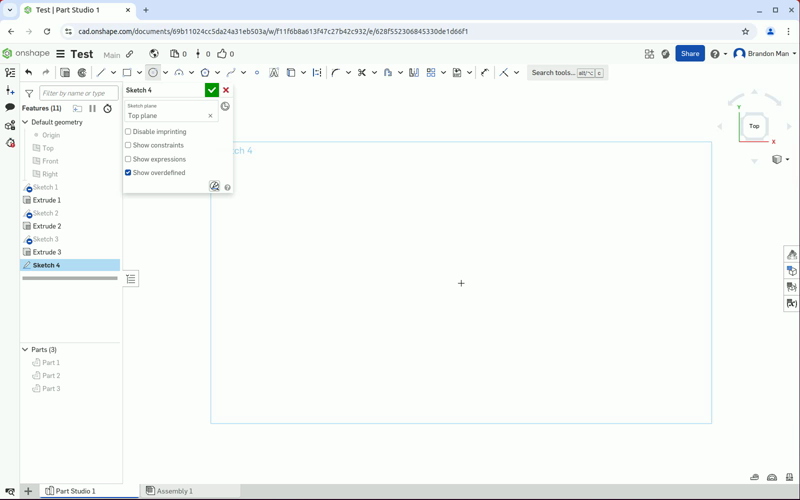
key_up(shift)
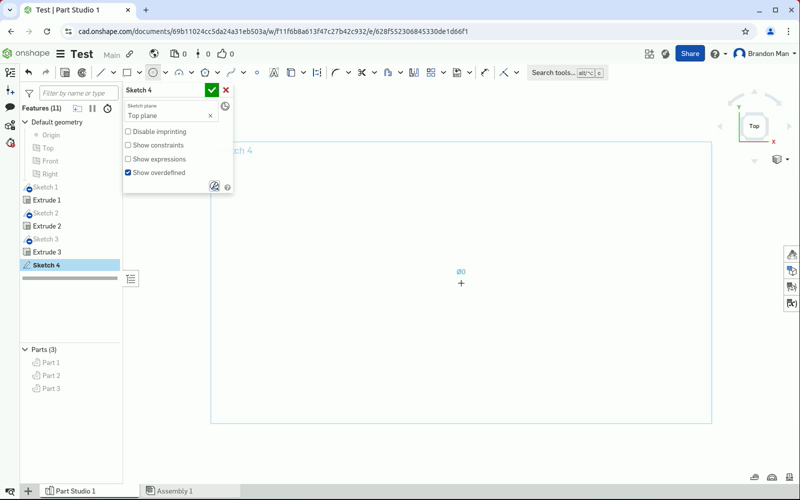
mouse_move(484, 282)
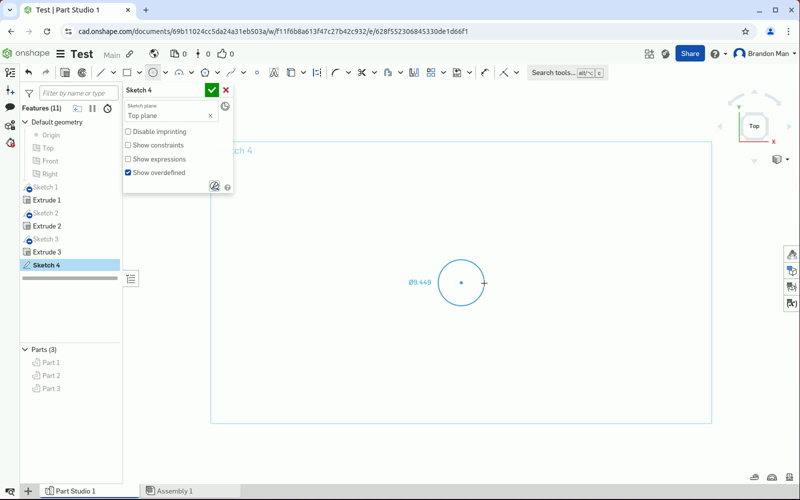
click(484, 282)
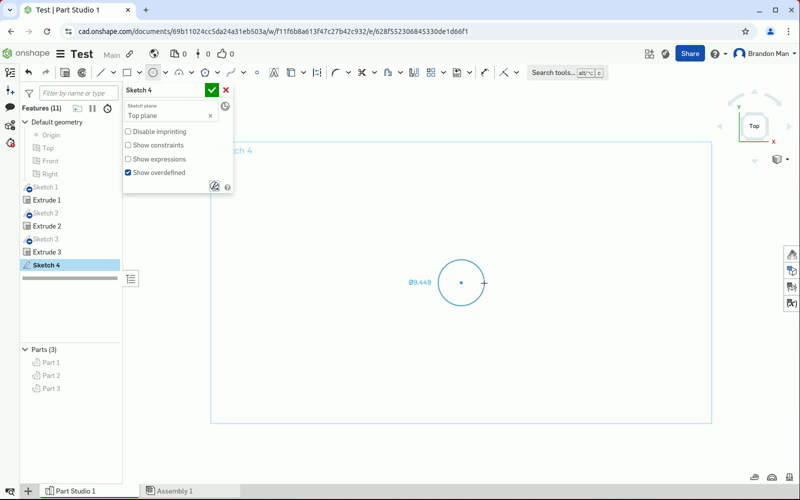
key(esc)
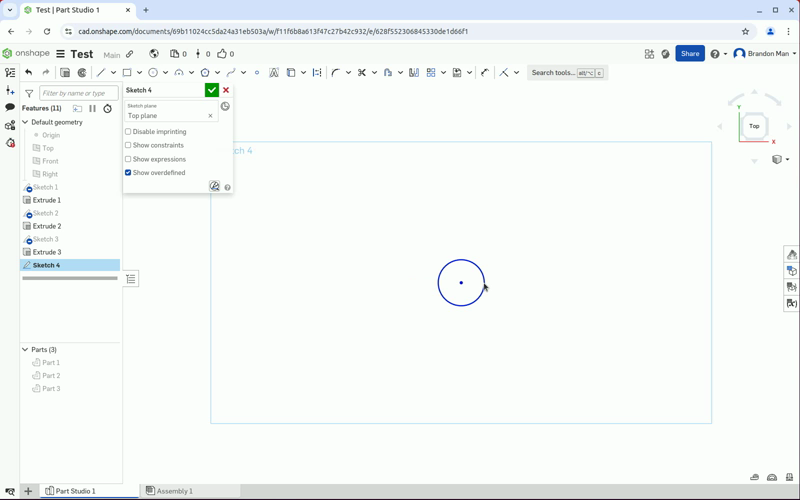
mouse_move(469, 266)
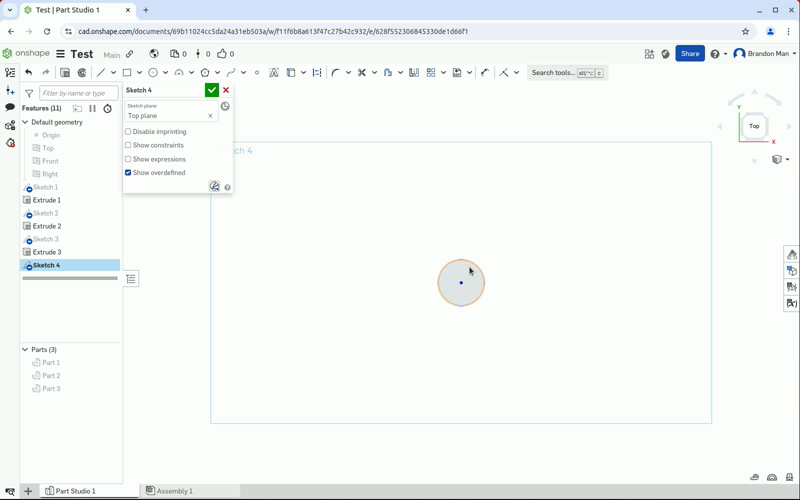
scroll(6)
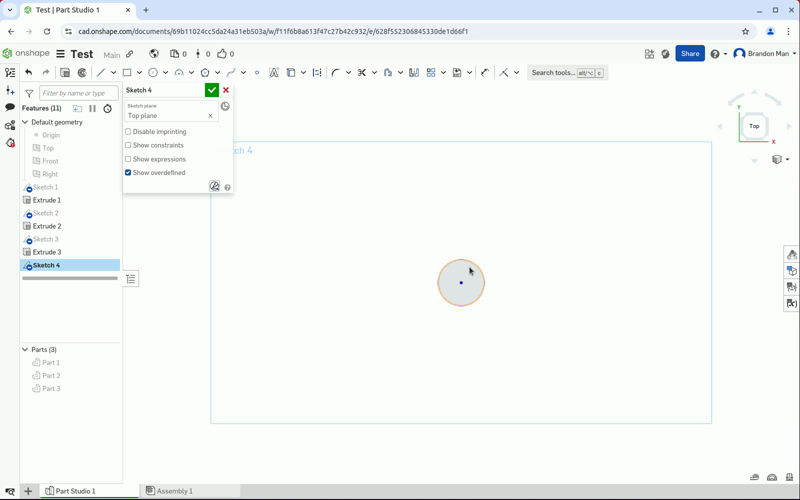
scroll(6)
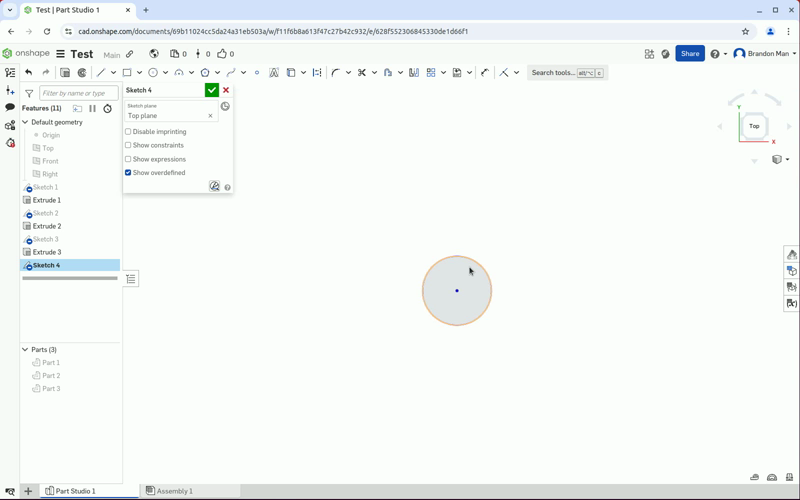
scroll(6)
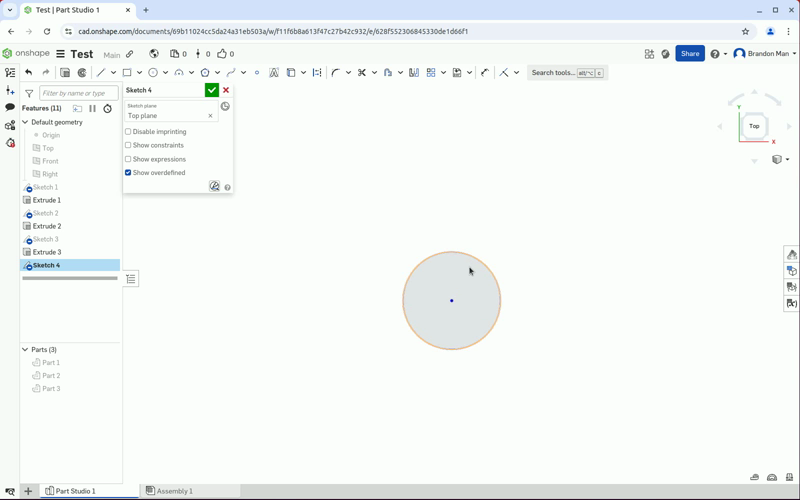
scroll(6)
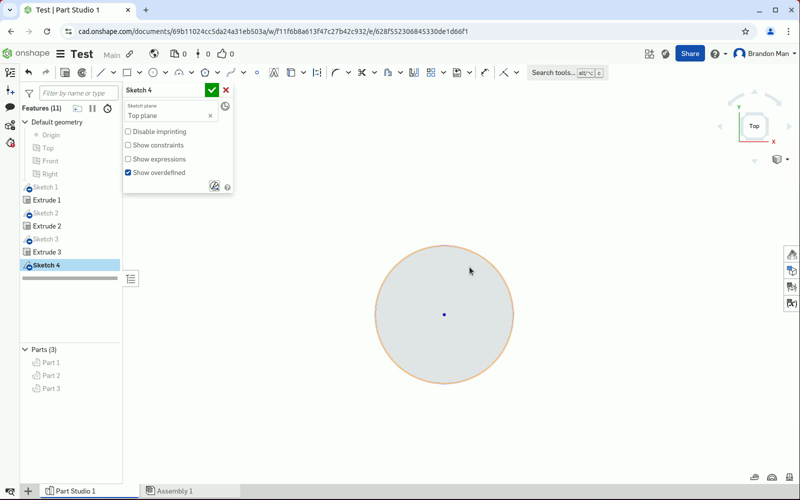
scroll(6)
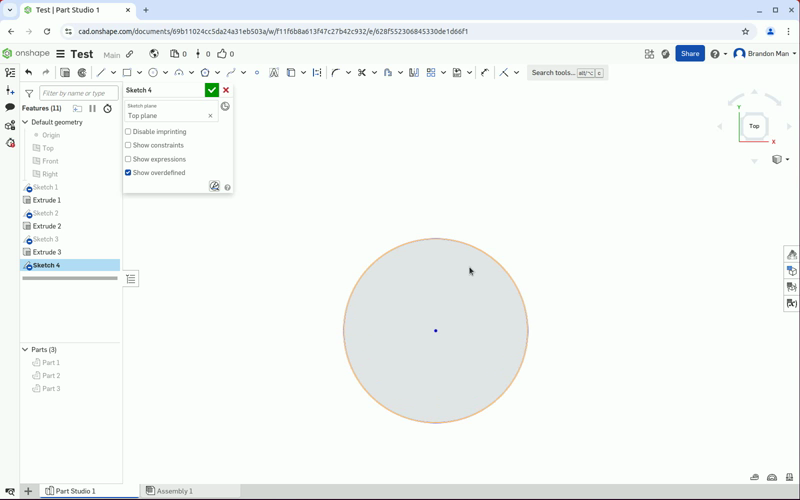
scroll(6)
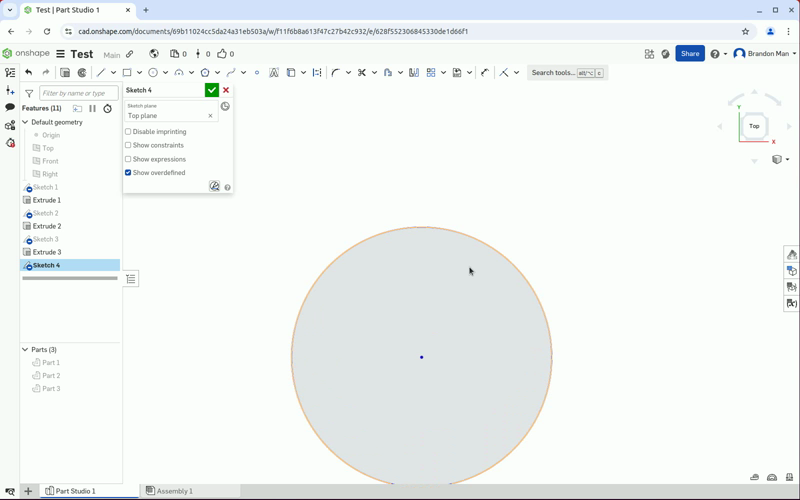
scroll(6)
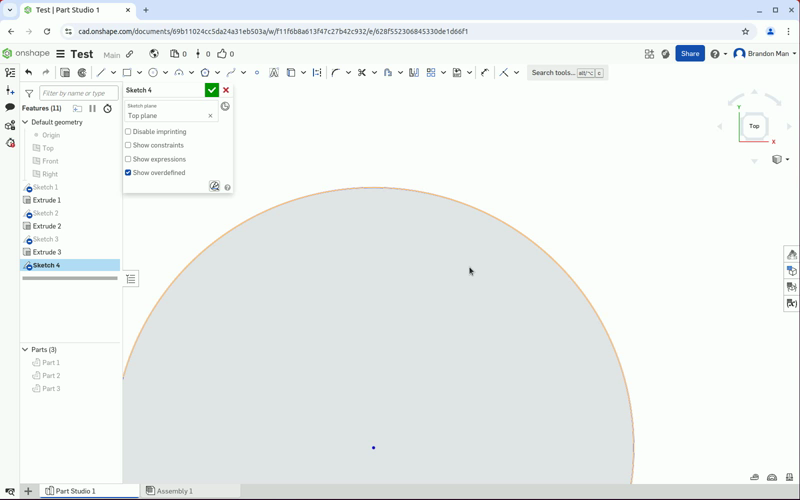
click(469, 266)
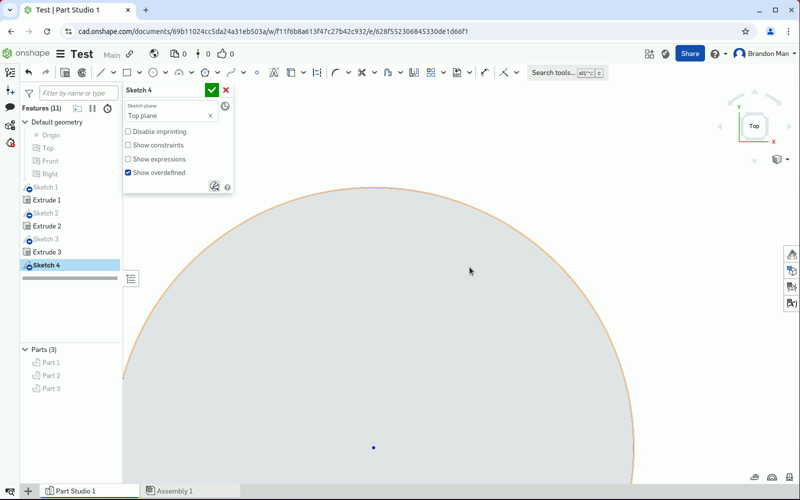
scroll(-6)
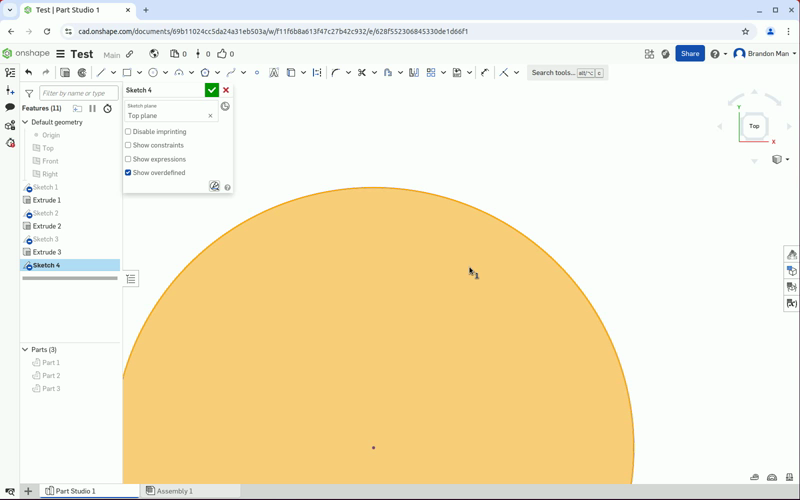
scroll(-6)
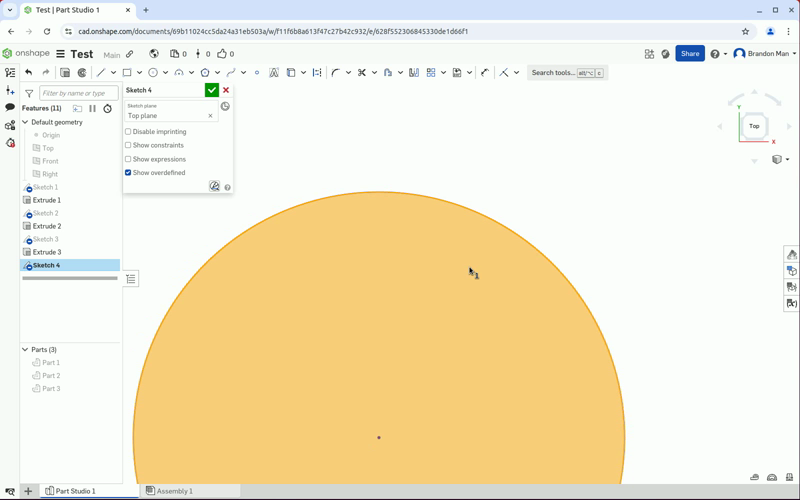
scroll(-6)
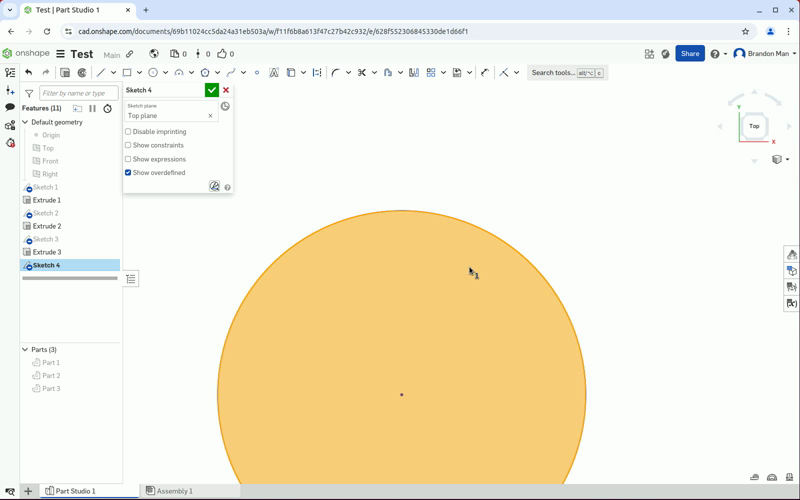
scroll(-6)
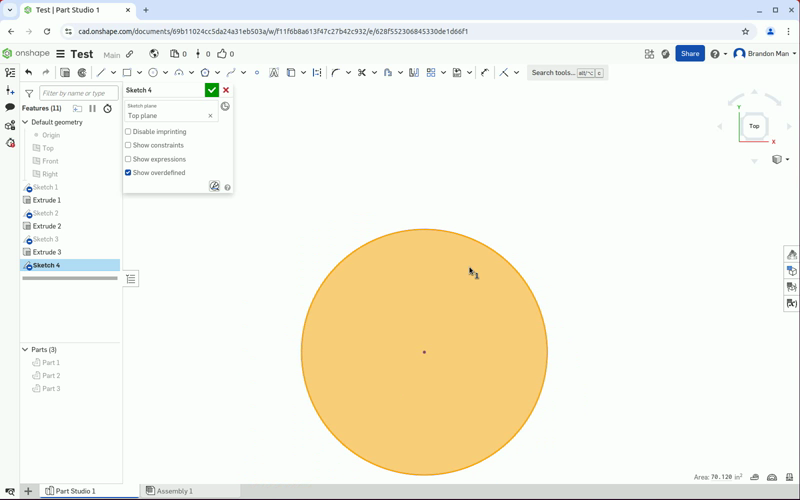
scroll(-6)
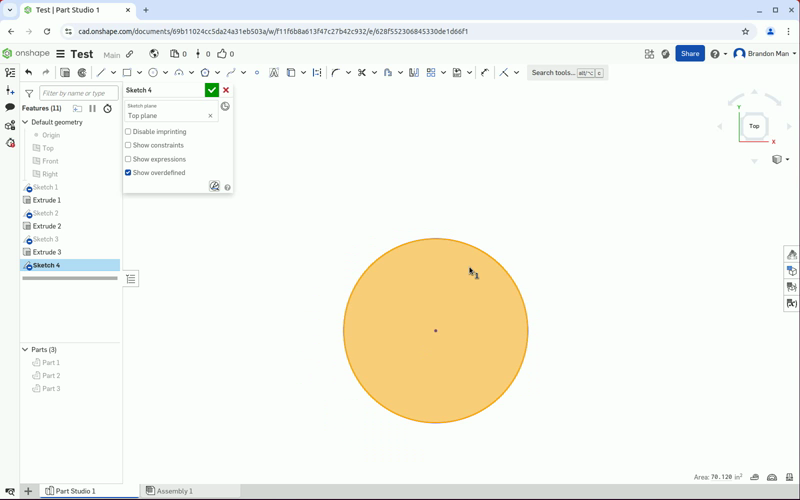
scroll(-6)
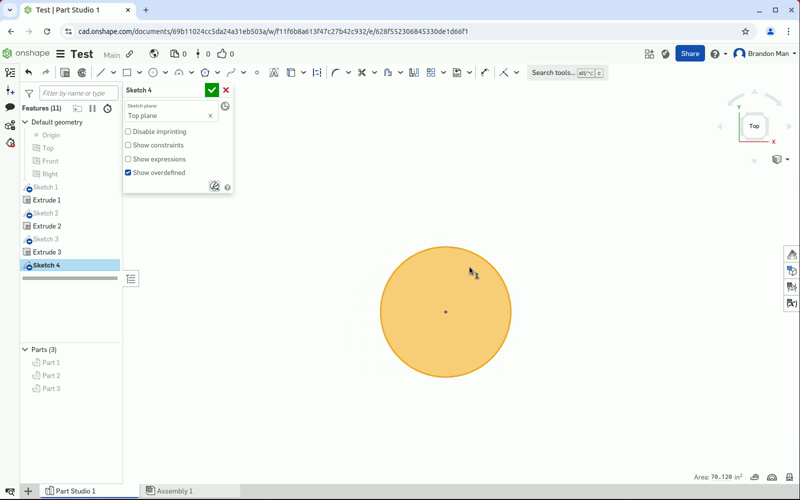
scroll(-6)
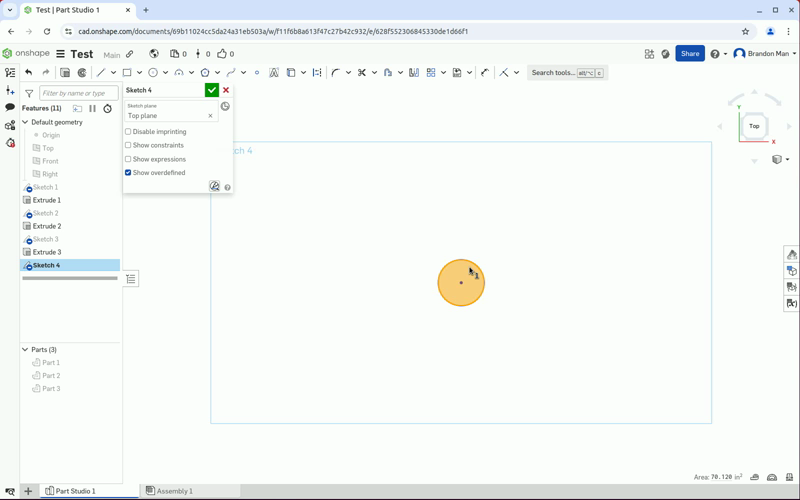
mouse_move(73, 352)
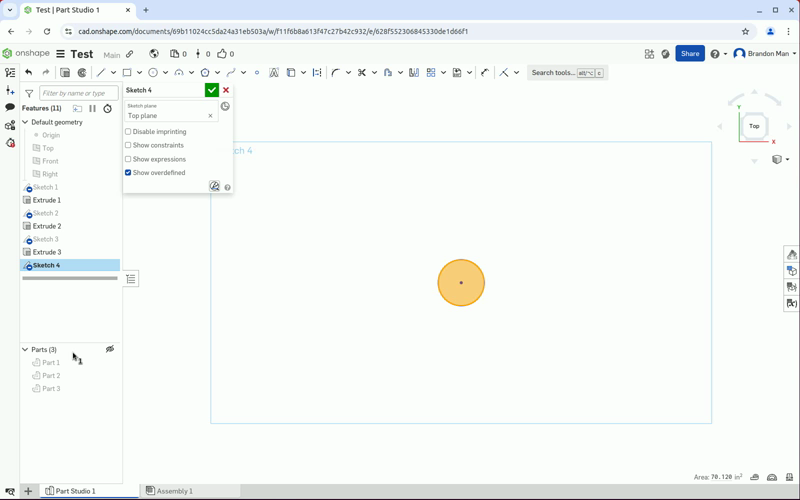
key(shift+y)
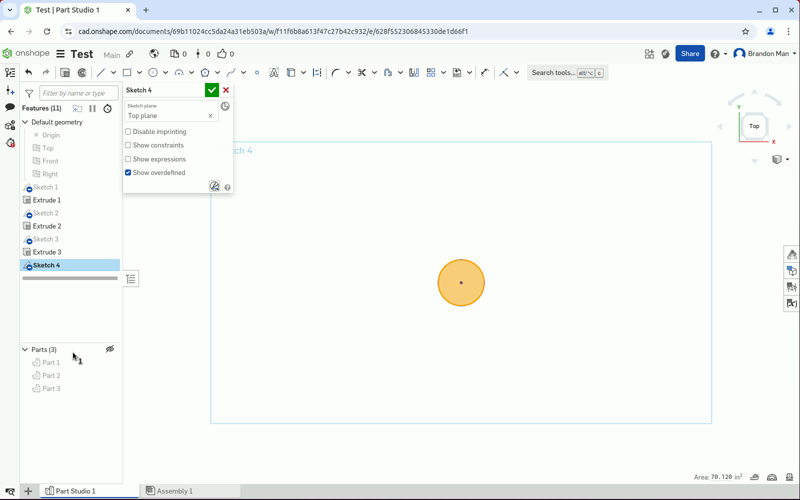
key(shift+e)
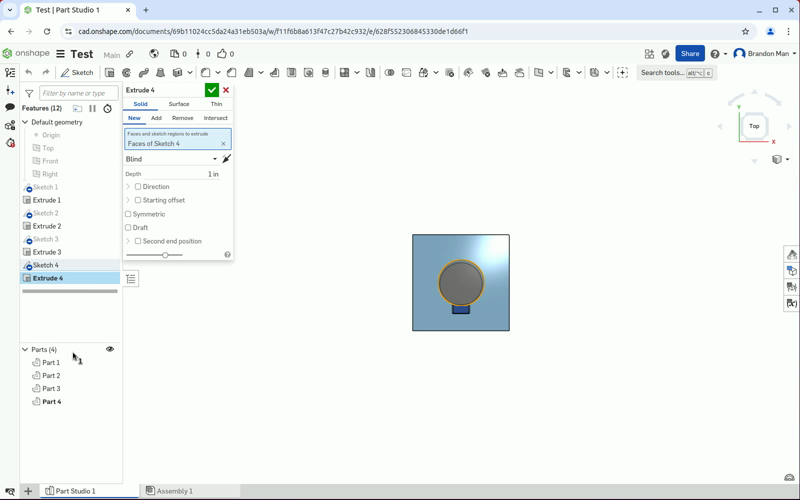
mouse_move(143, 106)
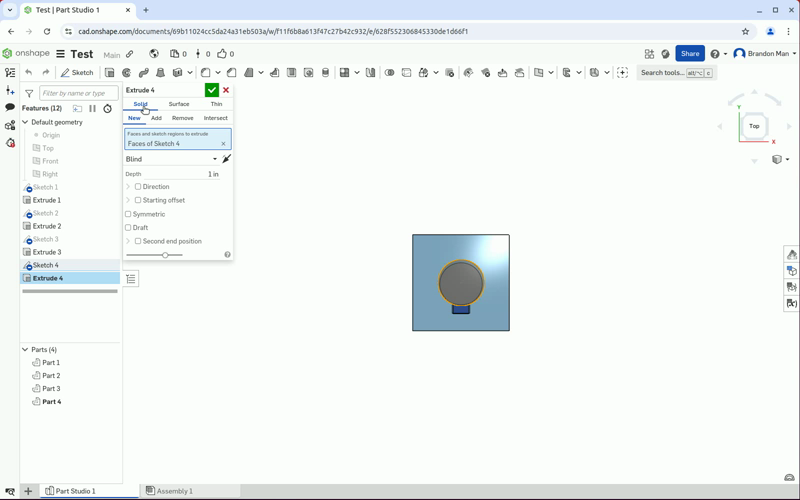
click(143, 106)
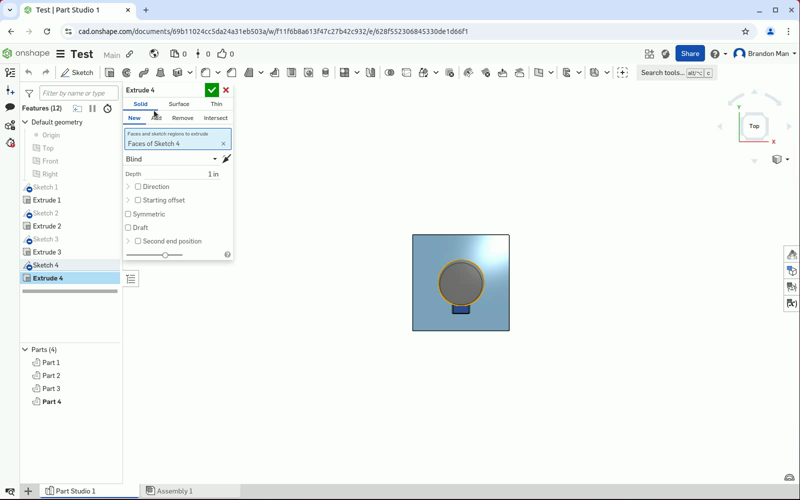
mouse_move(186, 120)
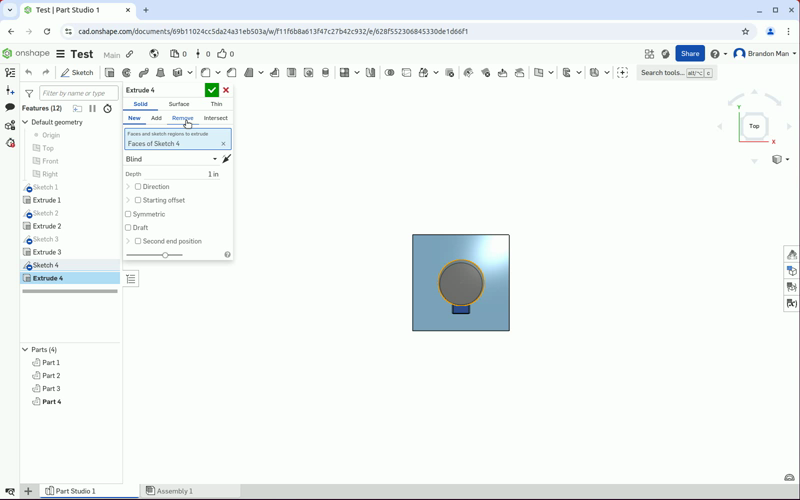
click(186, 120)
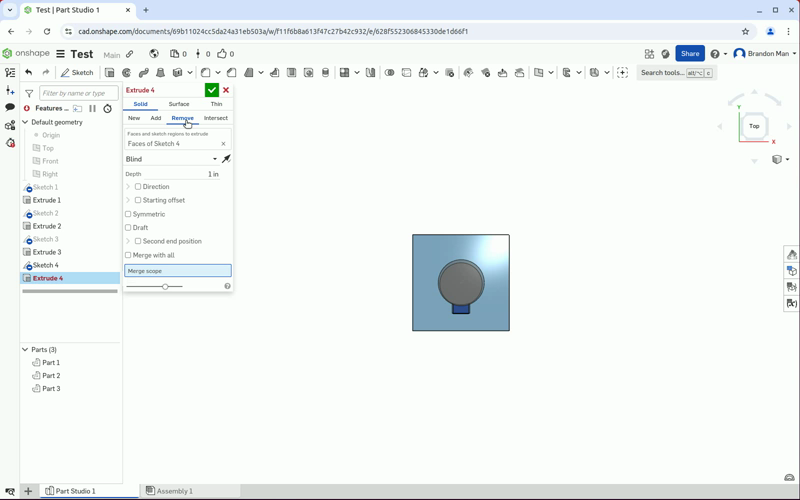
key(tab, 4)
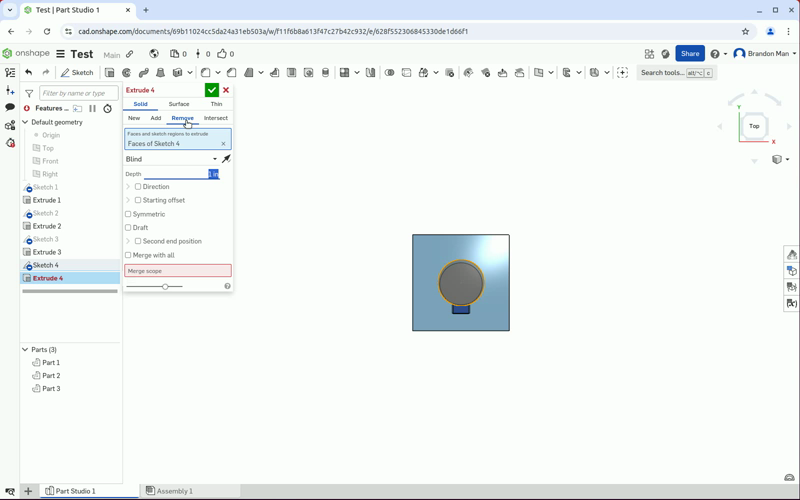
text(-19.738)
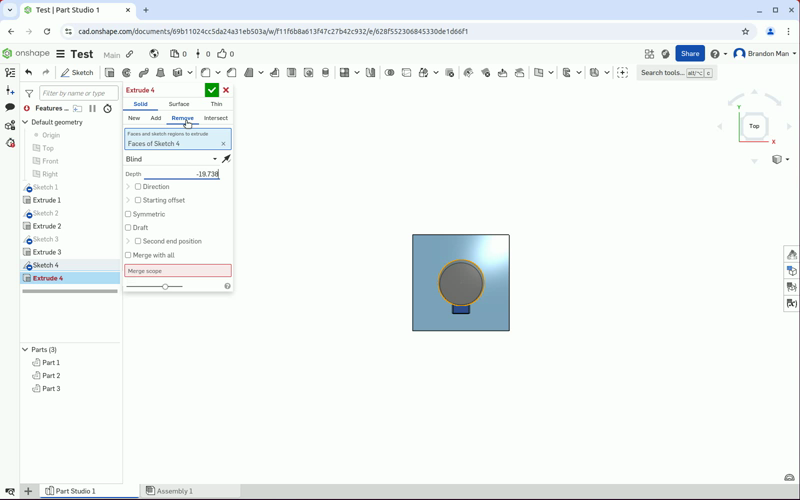
key(tab, 6)
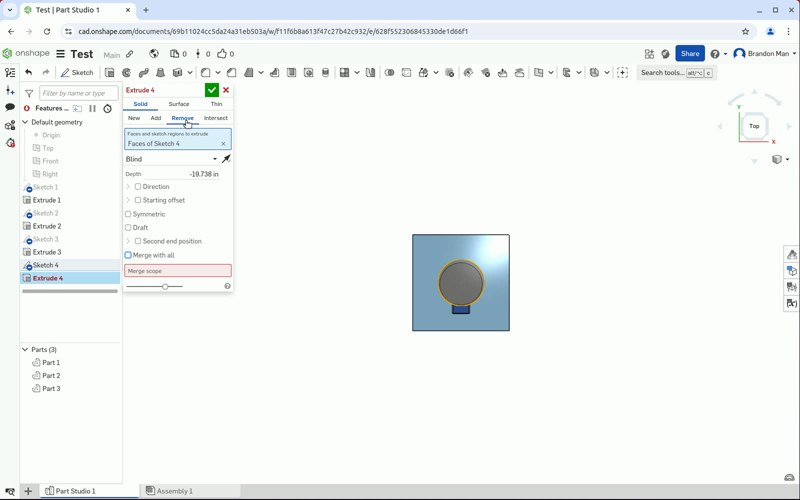
key(space)
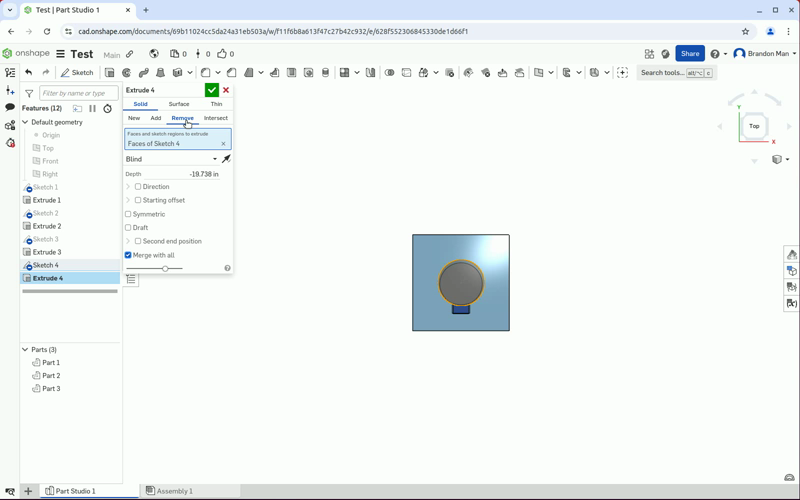
key(enter)
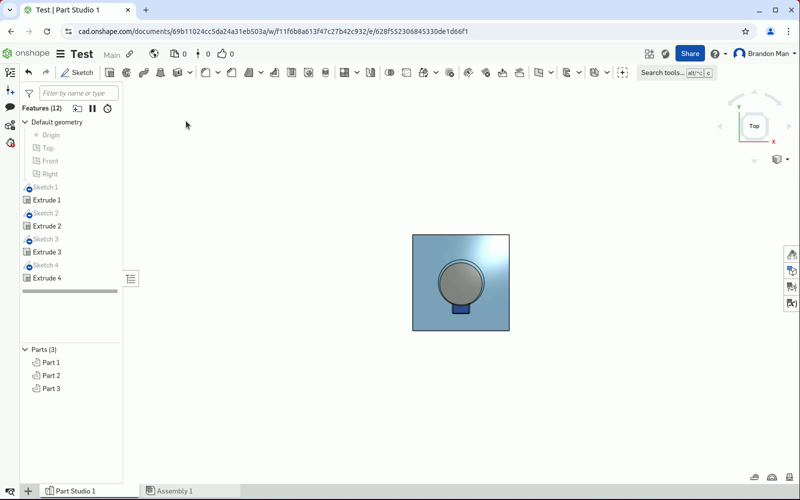
key(shift+h)
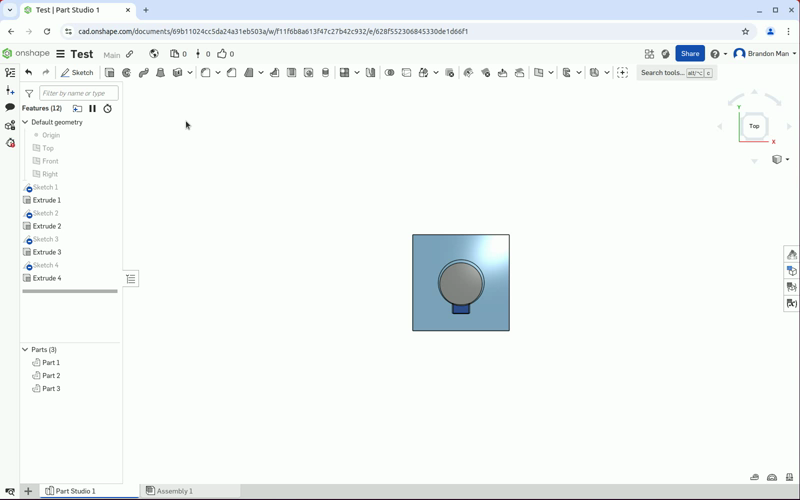
key(shift+h)
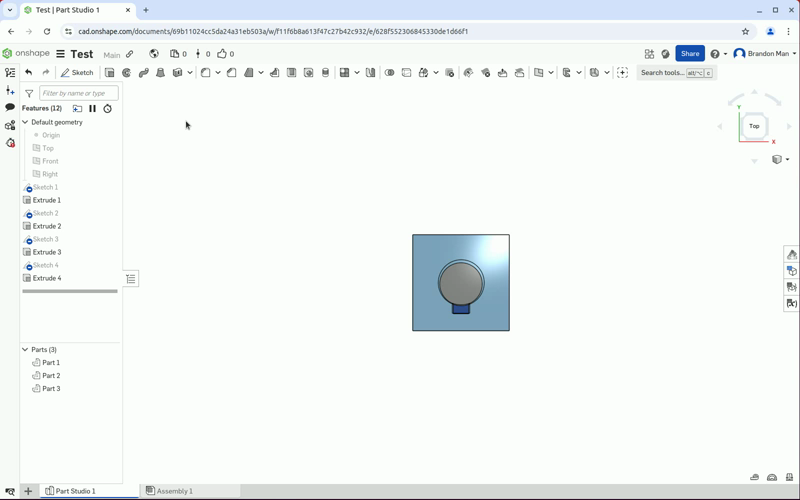
mouse_move(73, 189)
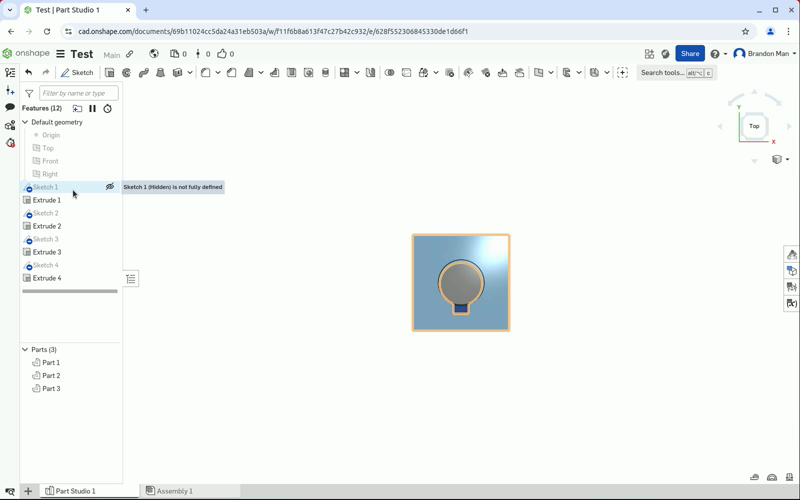
click(73, 189)
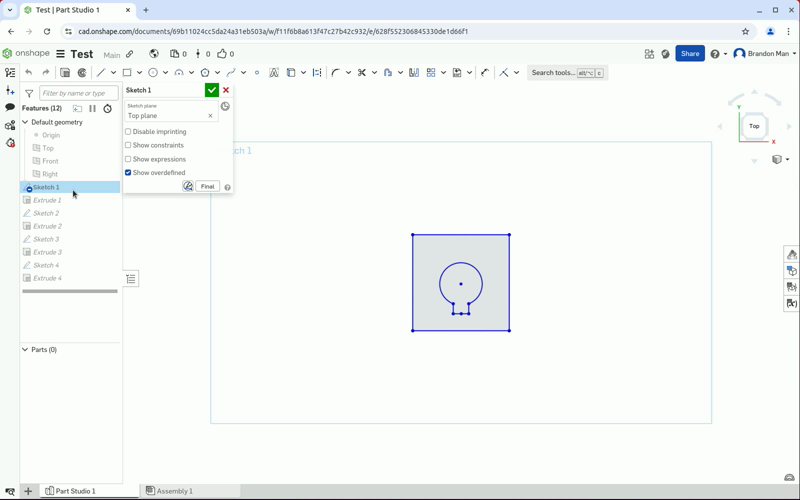
mouse_move(229, 92)
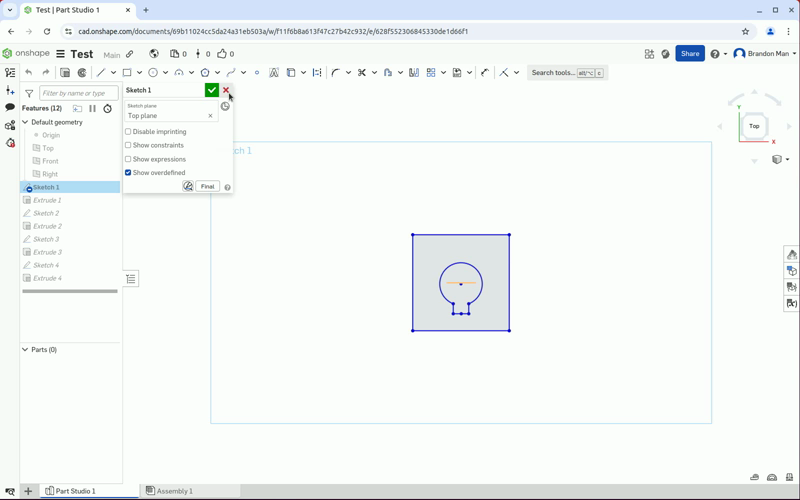
click(229, 92)
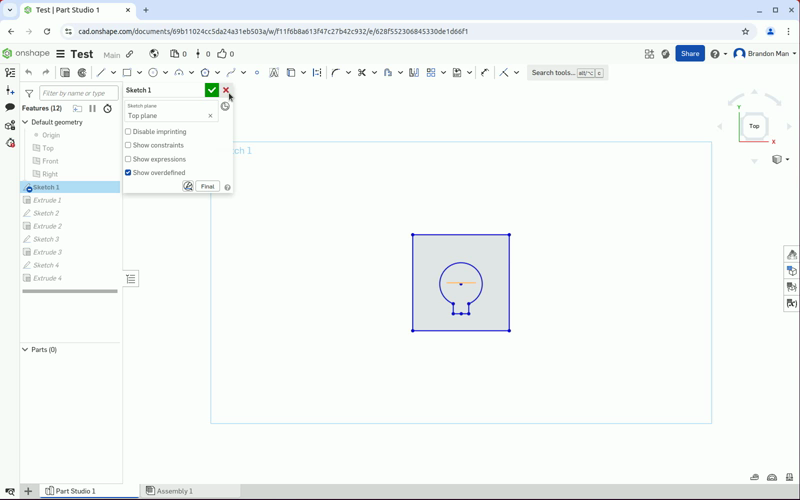
key(shift+s)
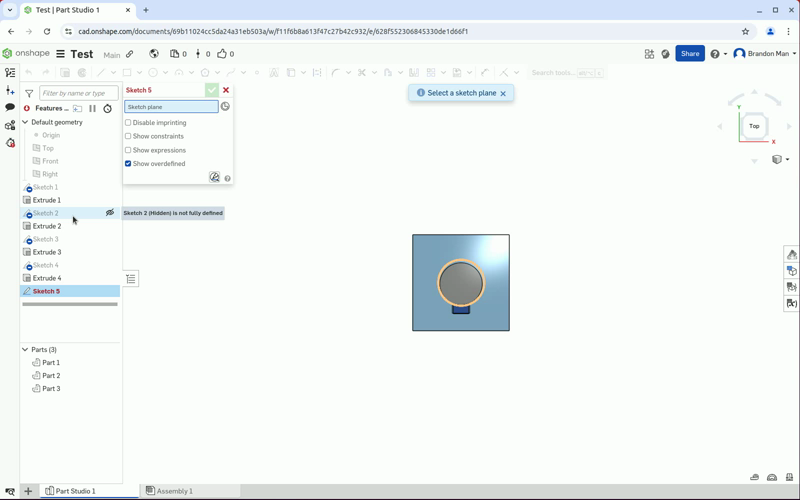
scroll(3)
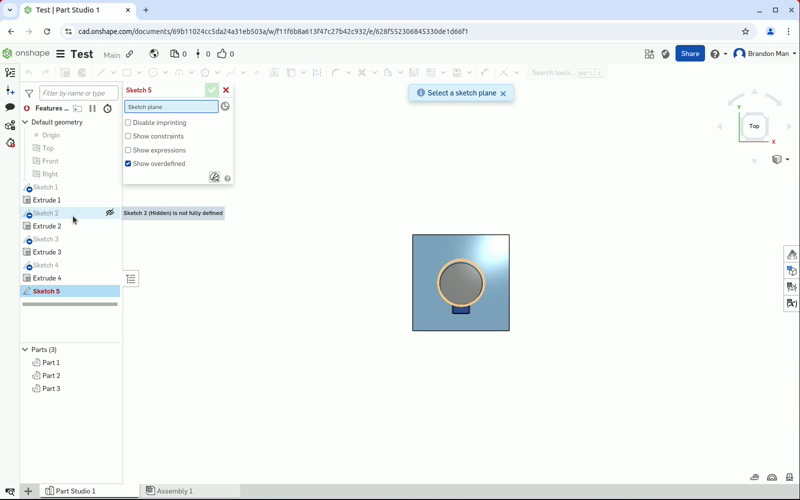
mouse_move(73, 150)
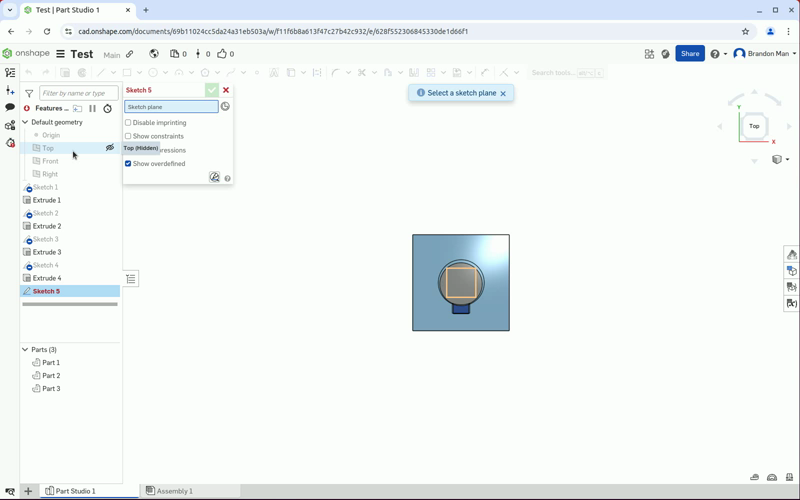
click(73, 150)
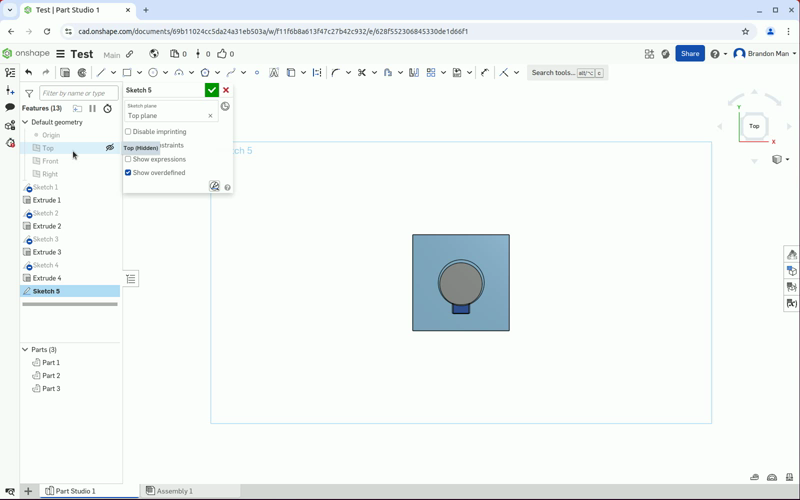
mouse_move(73, 352)
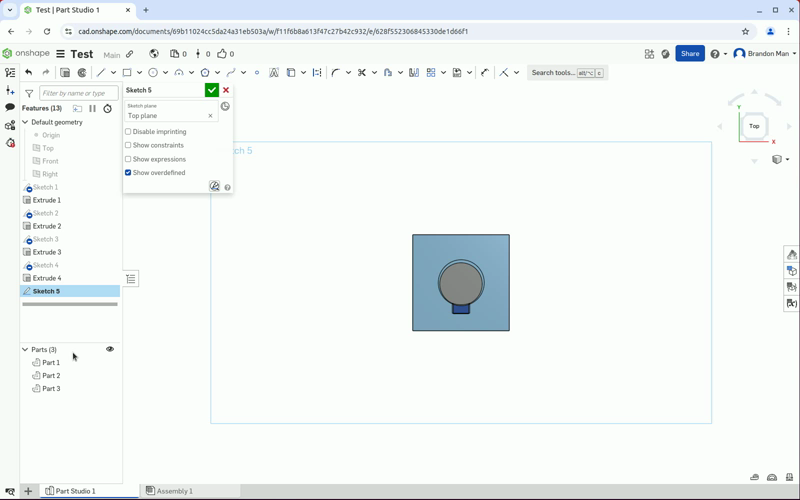
key(y)
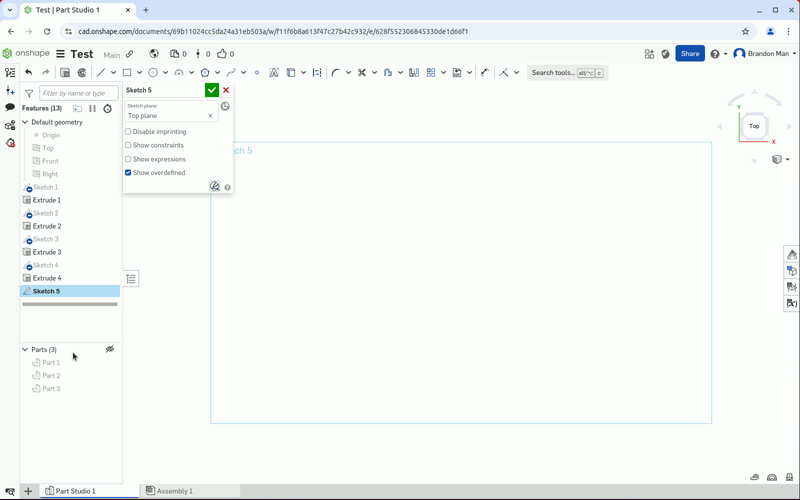
key(l)
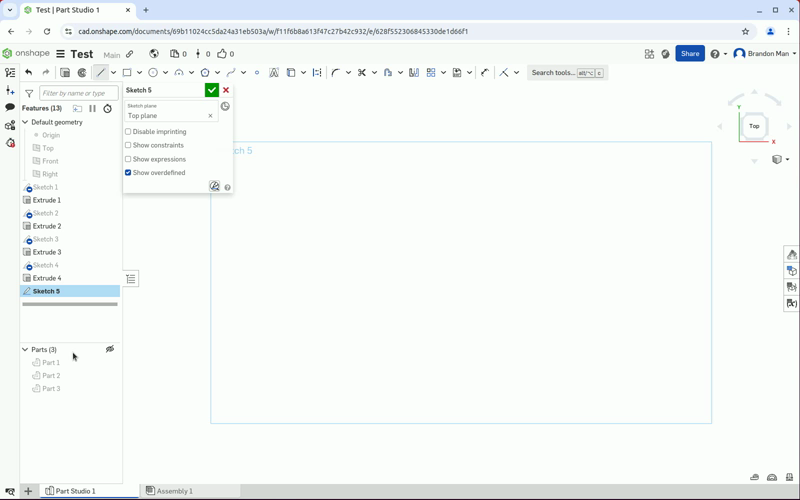
key_down(shift)
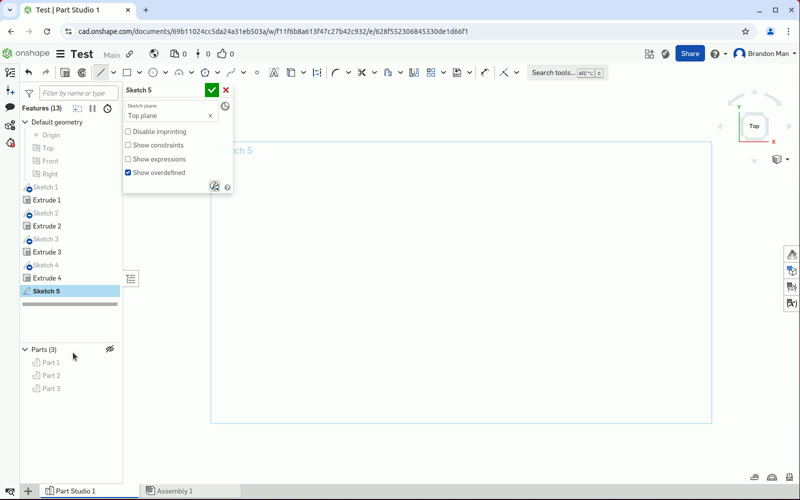
mouse_move(452, 313)
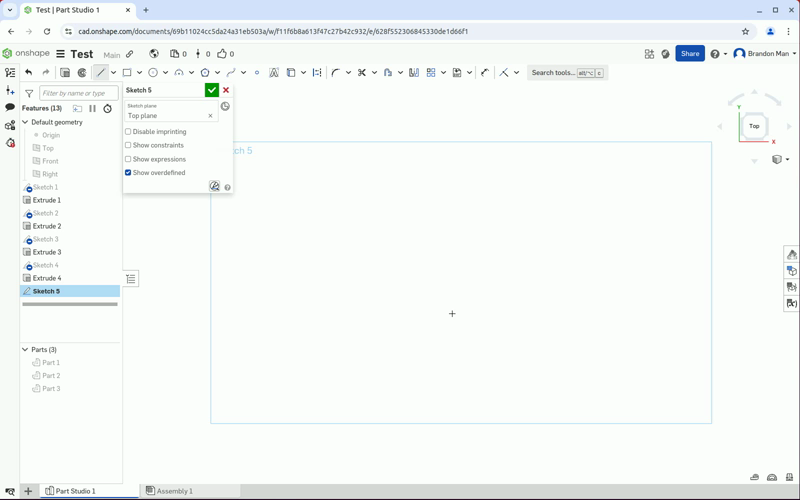
click(452, 313)
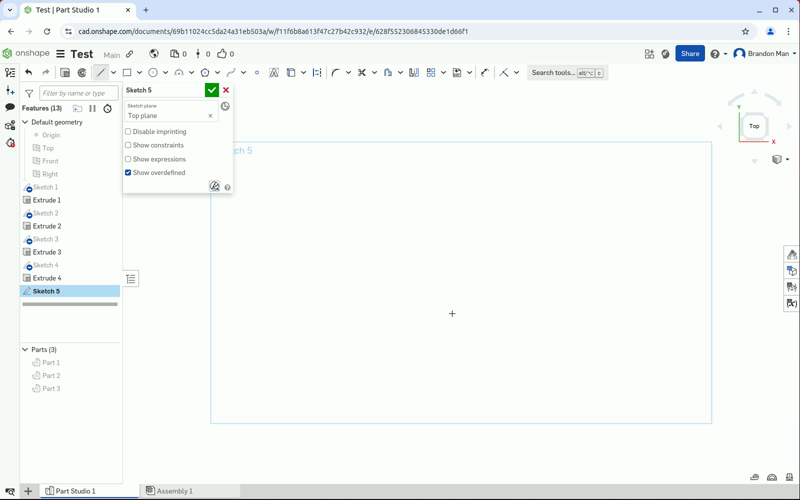
key_up(shift)
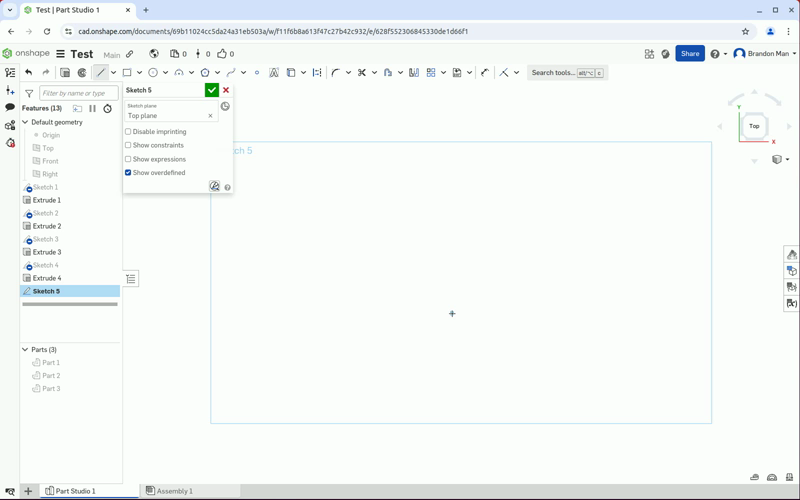
key_down(shift)
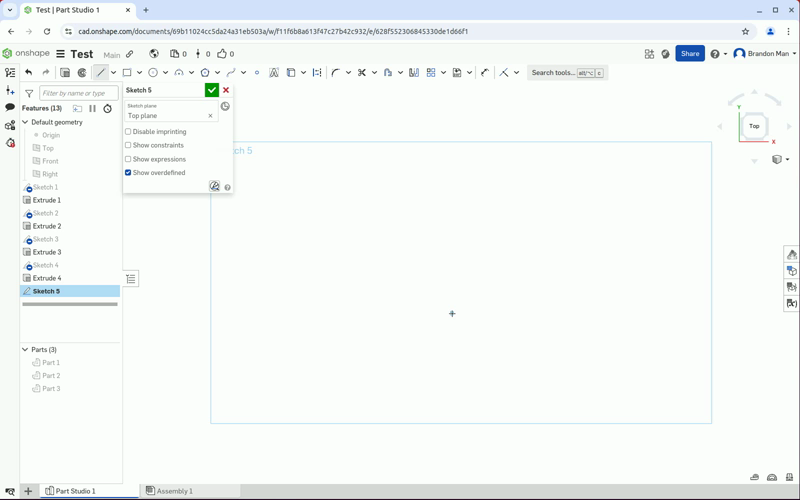
mouse_move(482, 313)
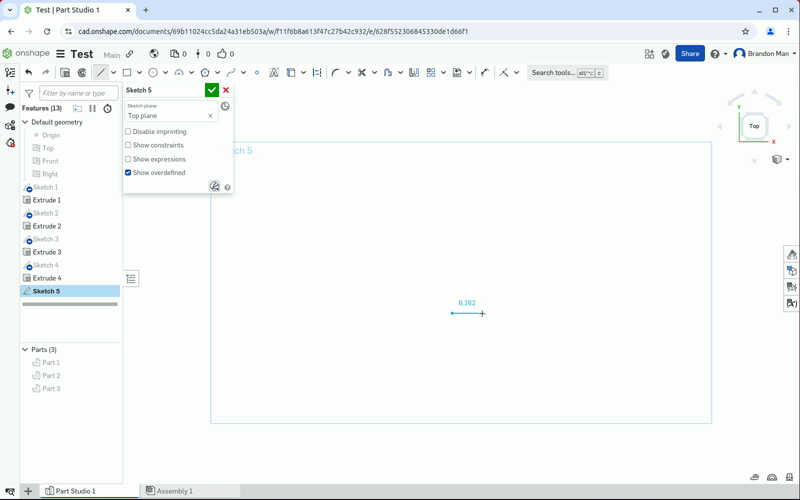
mouse_move(461, 313)
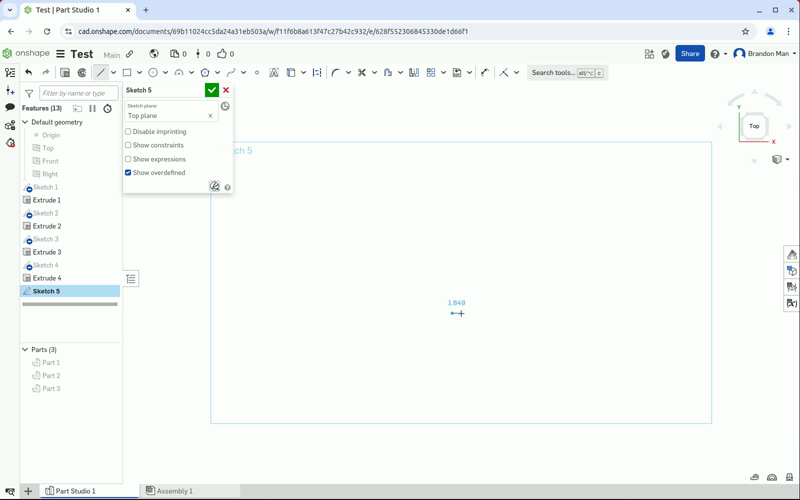
click(461, 313)
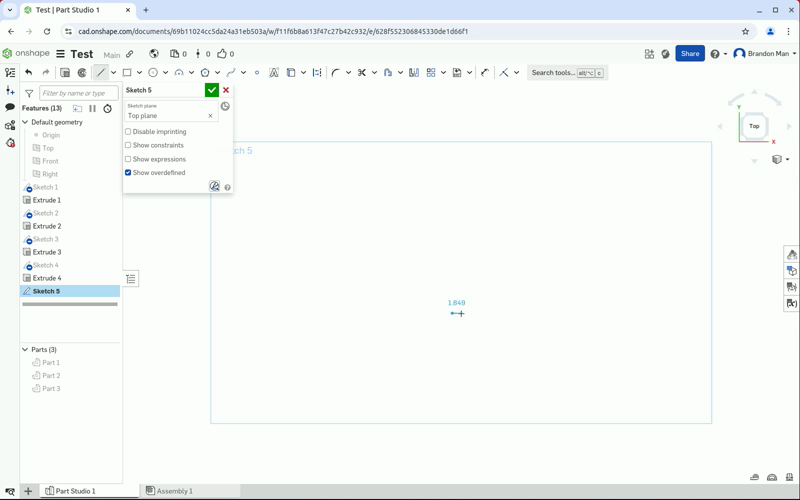
key_up(shift)
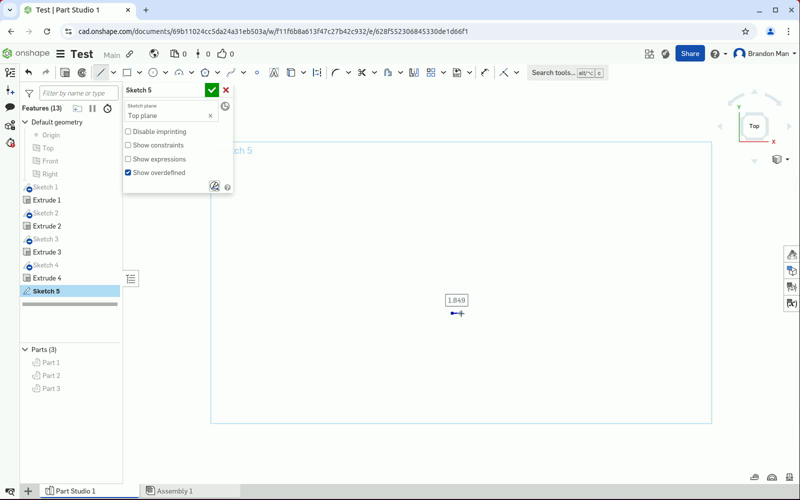
key_down(shift)
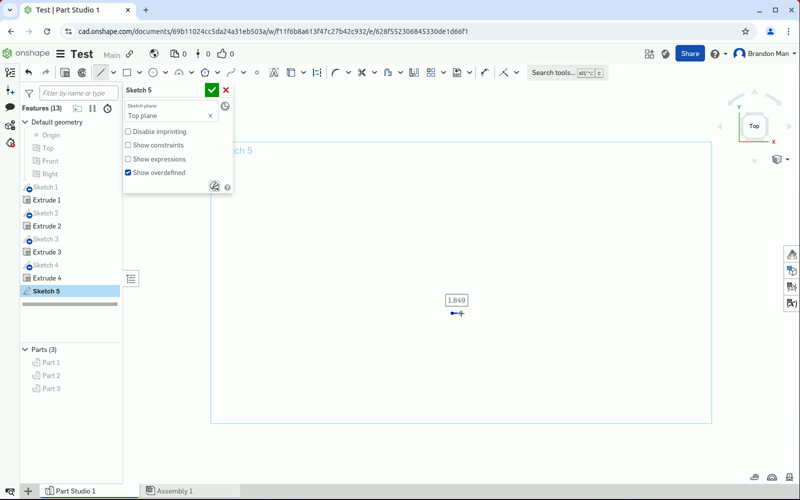
mouse_move(491, 313)
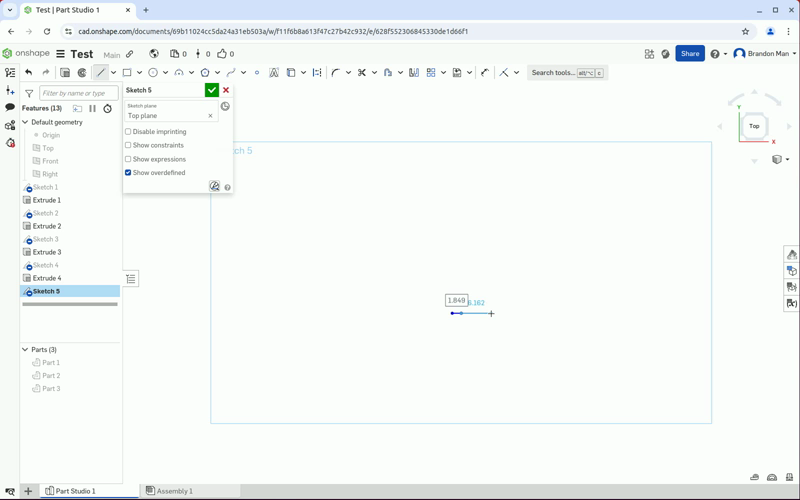
mouse_move(469, 313)
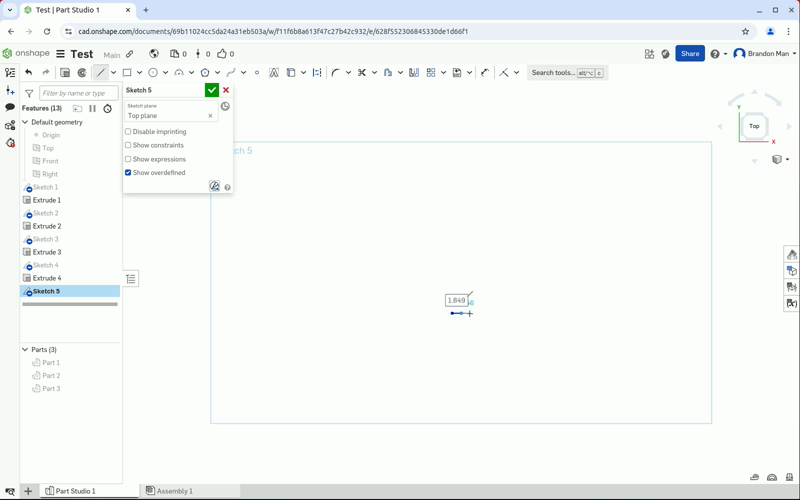
click(469, 313)
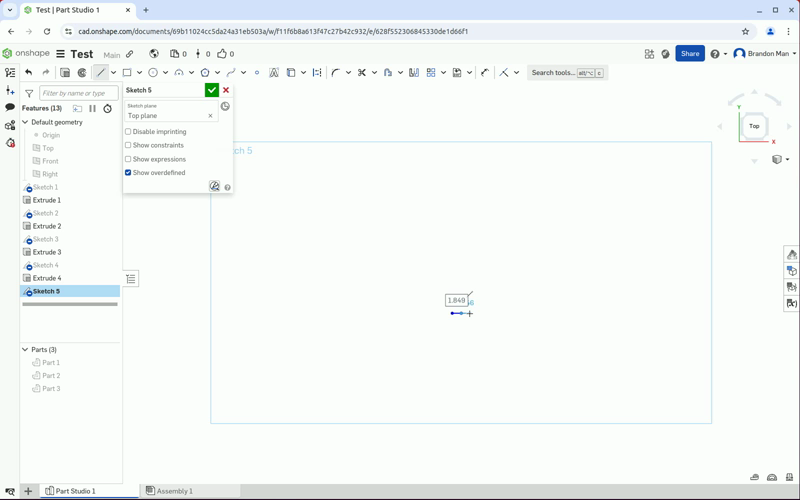
key_up(shift)
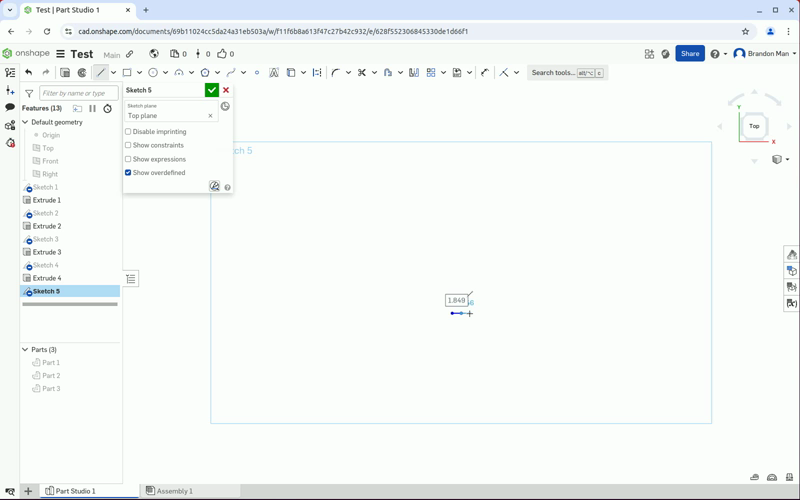
key_down(shift)
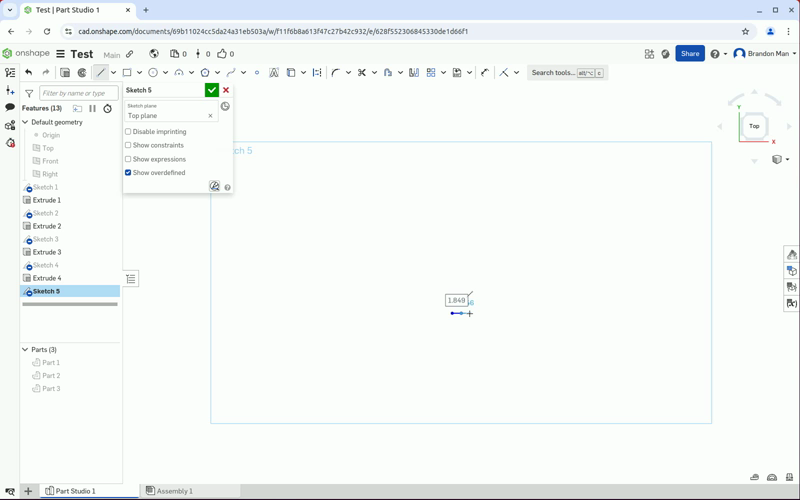
mouse_move(499, 313)
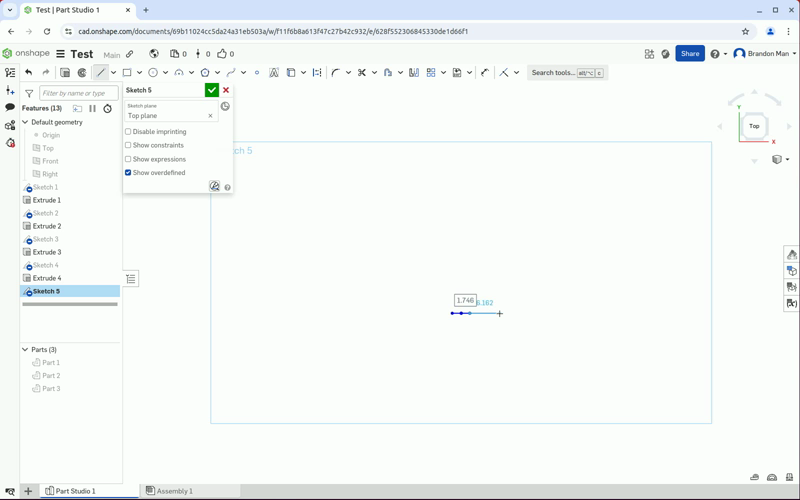
mouse_move(469, 303)
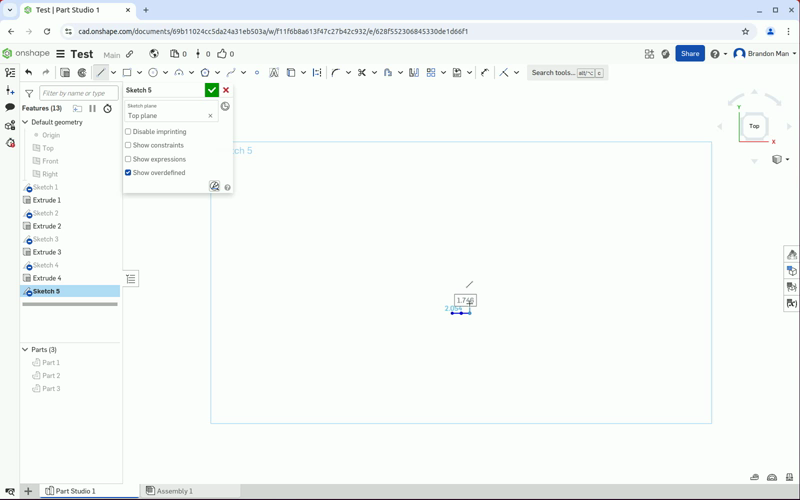
click(469, 303)
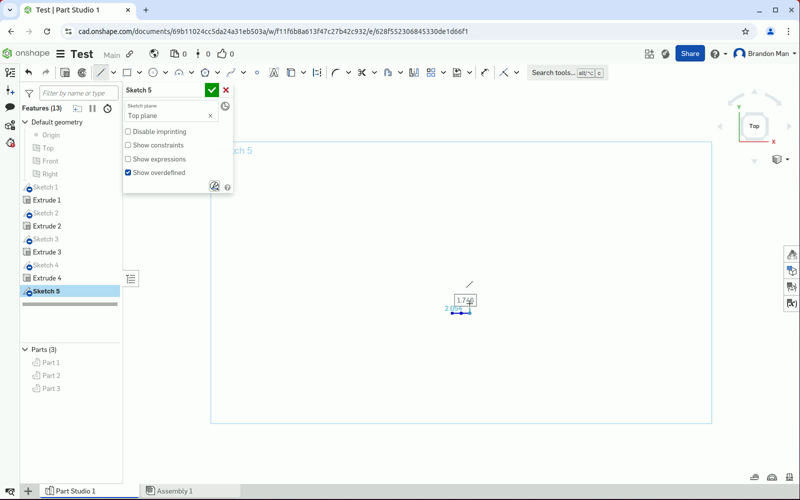
key_up(shift)
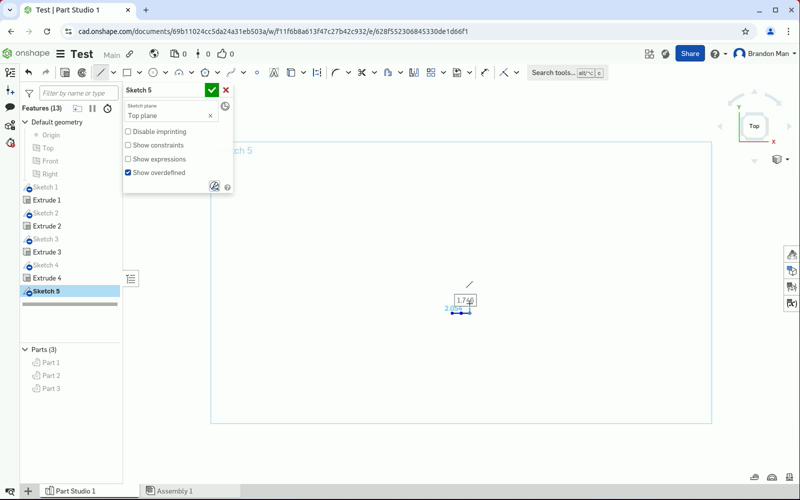
key(esc)
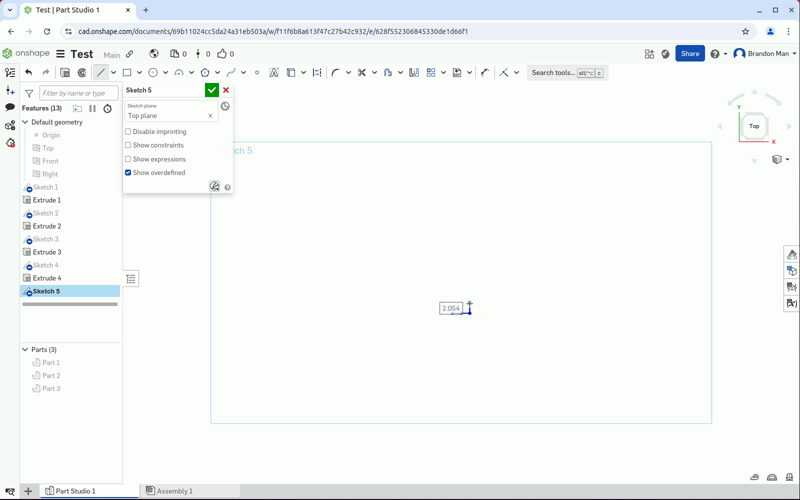
key(a)
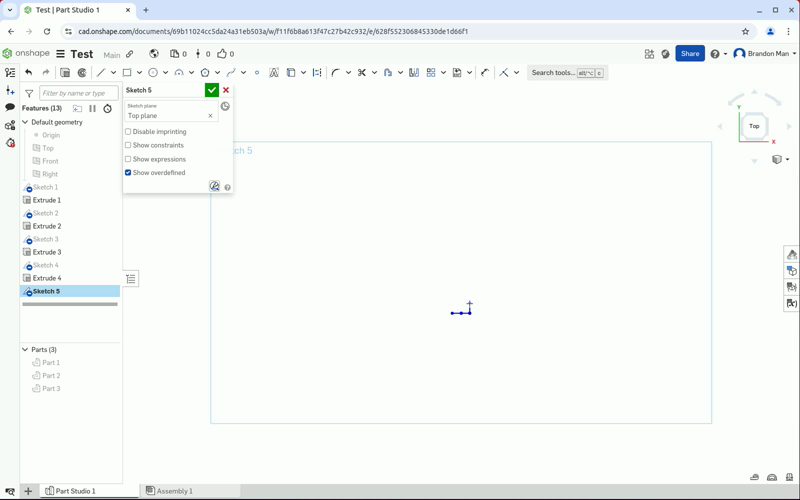
mouse_move(469, 303)
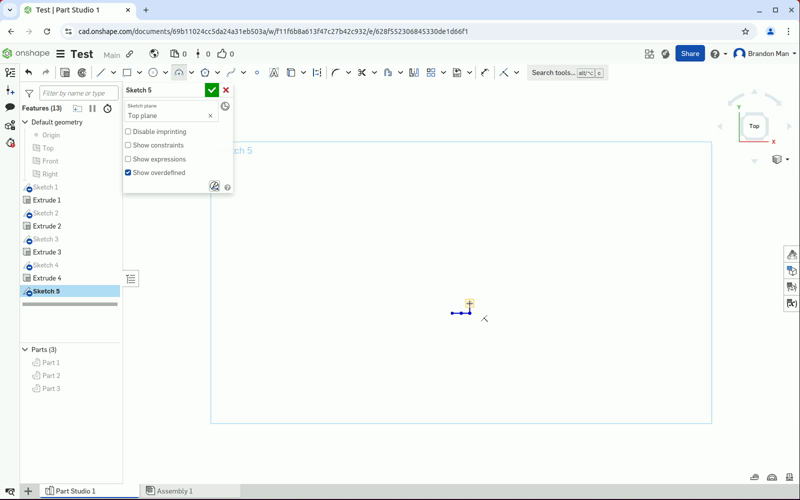
click(469, 303)
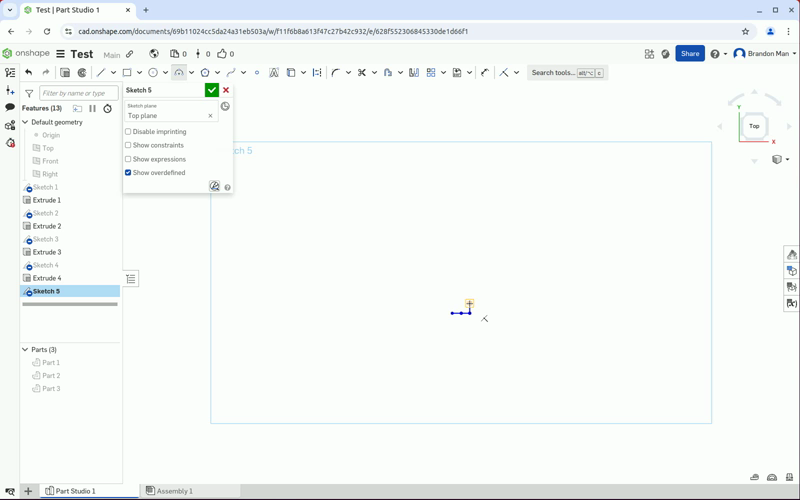
key_down(shift)
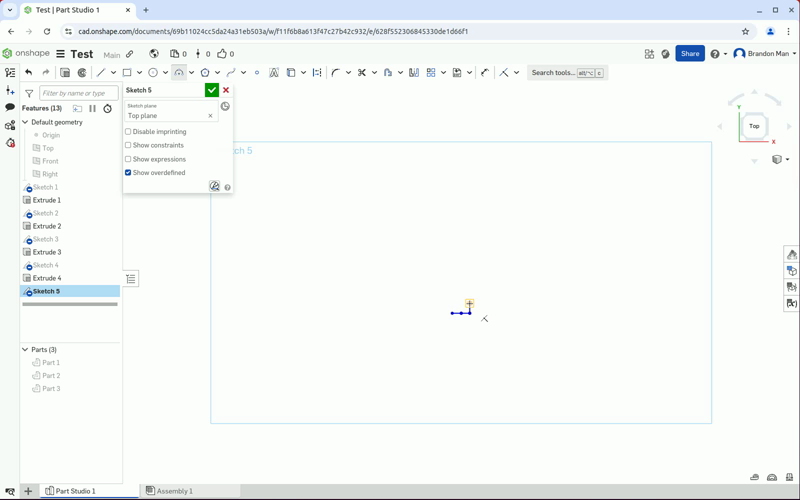
mouse_move(452, 303)
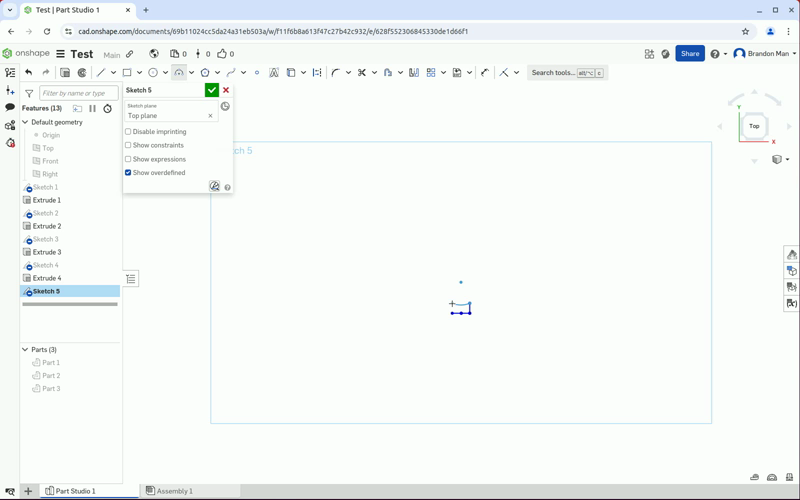
click(452, 303)
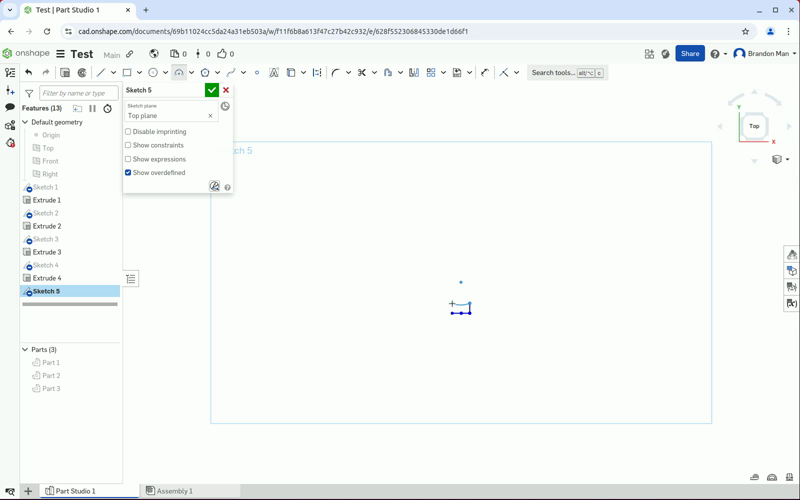
mouse_move(461, 304)
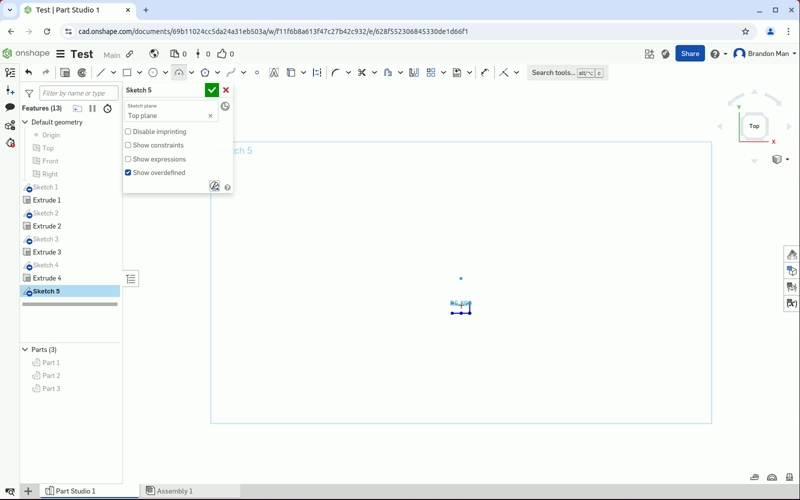
click(461, 304)
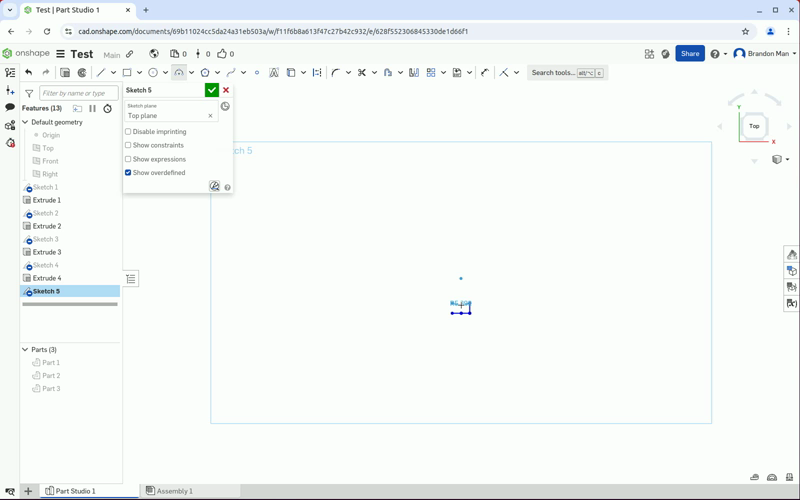
key_up(shift)
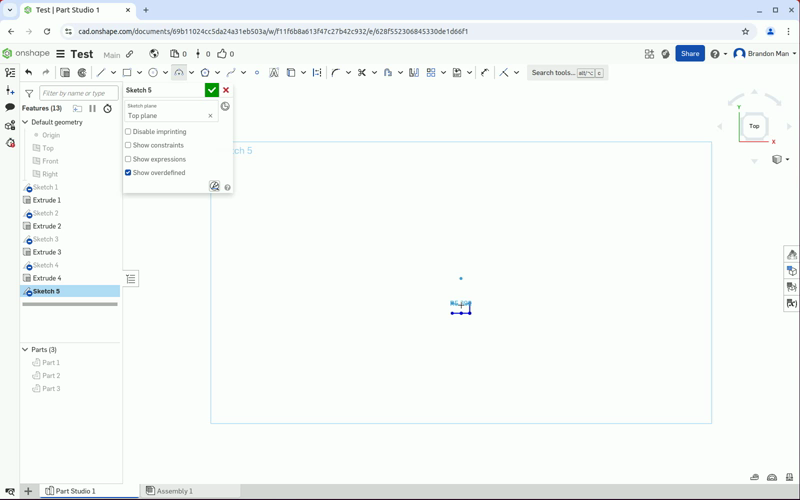
key(esc)
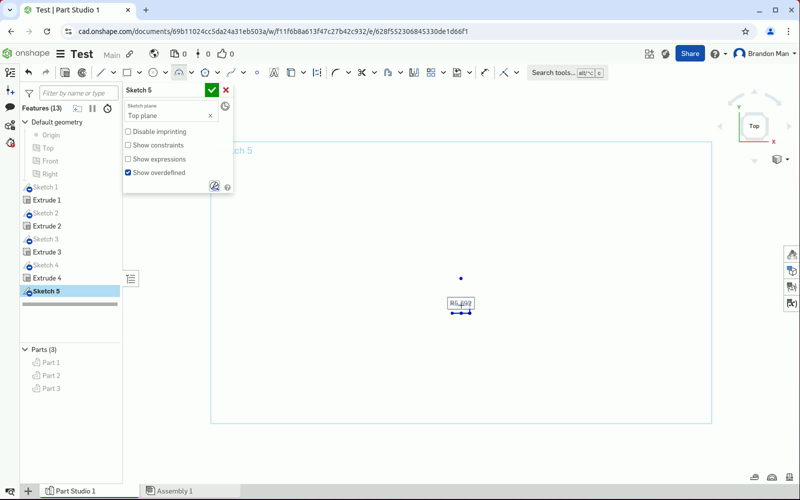
key(l)
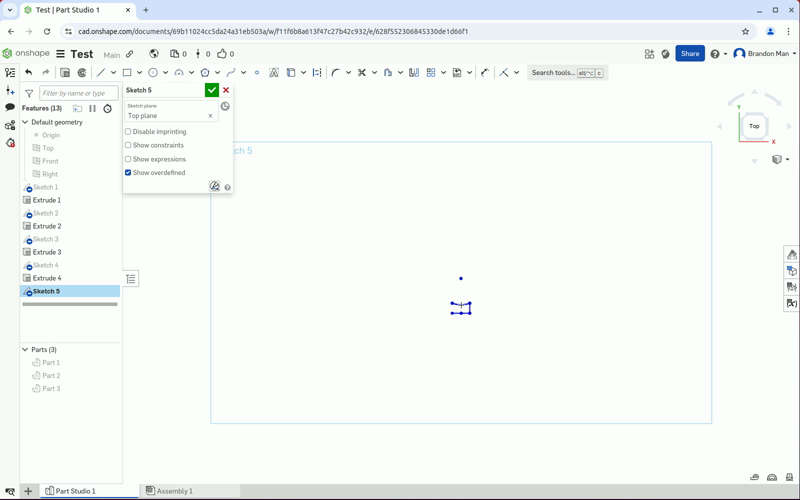
mouse_move(452, 303)
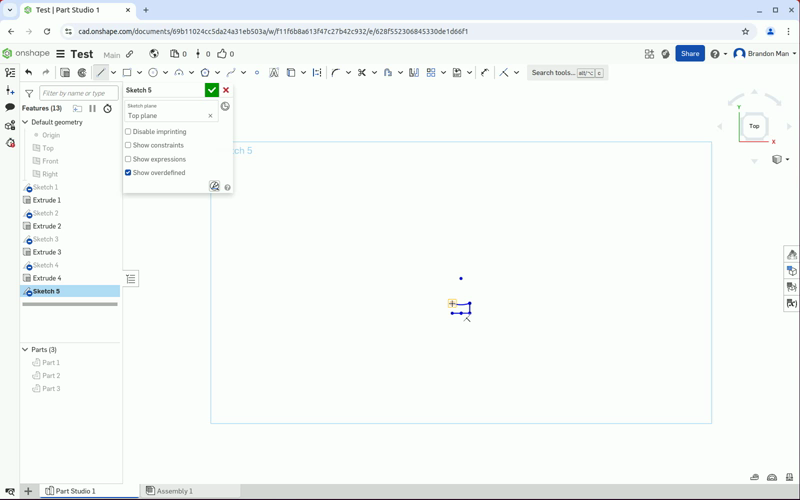
click(452, 303)
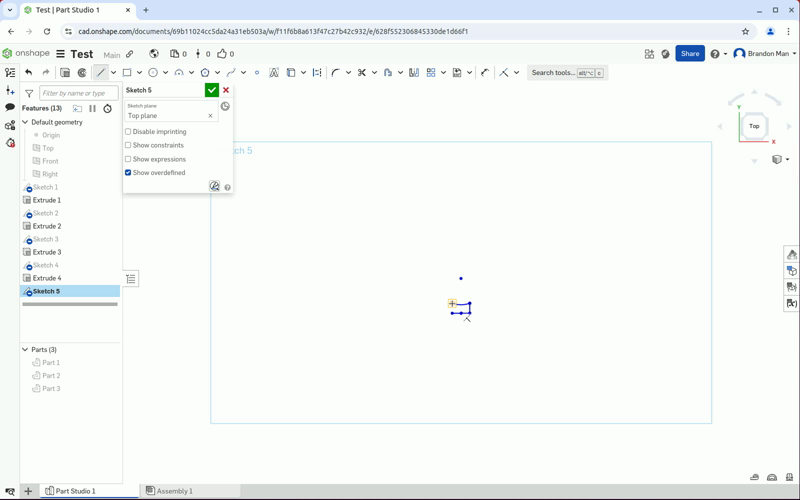
mouse_move(482, 303)
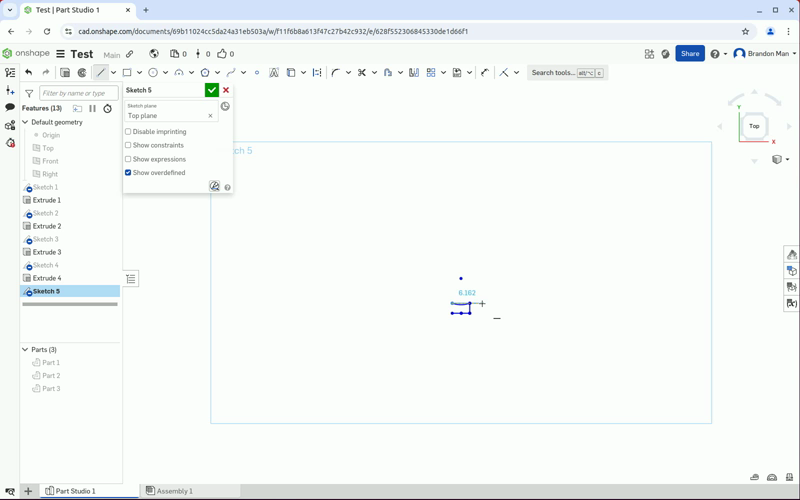
key_down(shift)
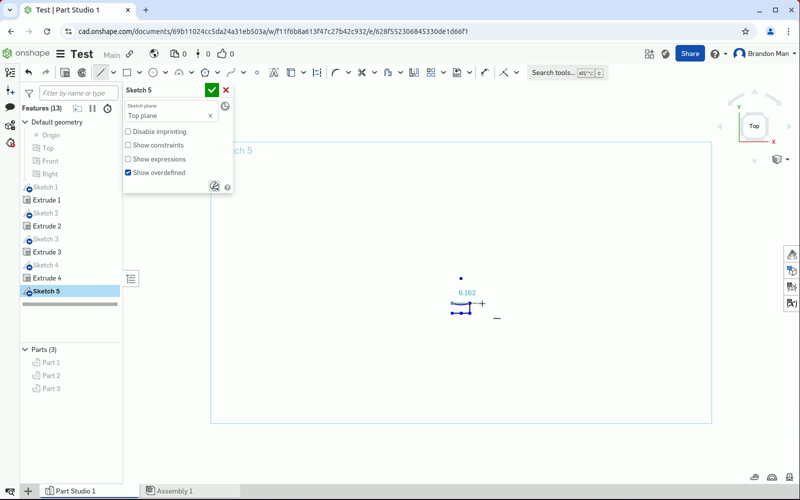
mouse_move(452, 313)
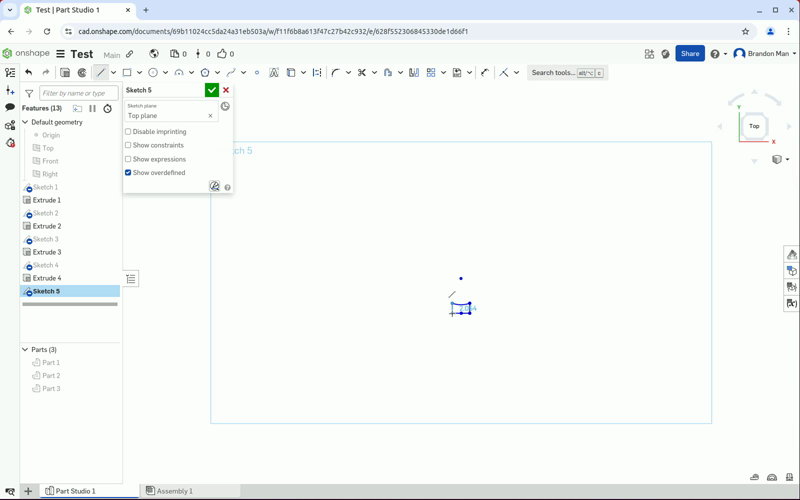
key_up(shift)
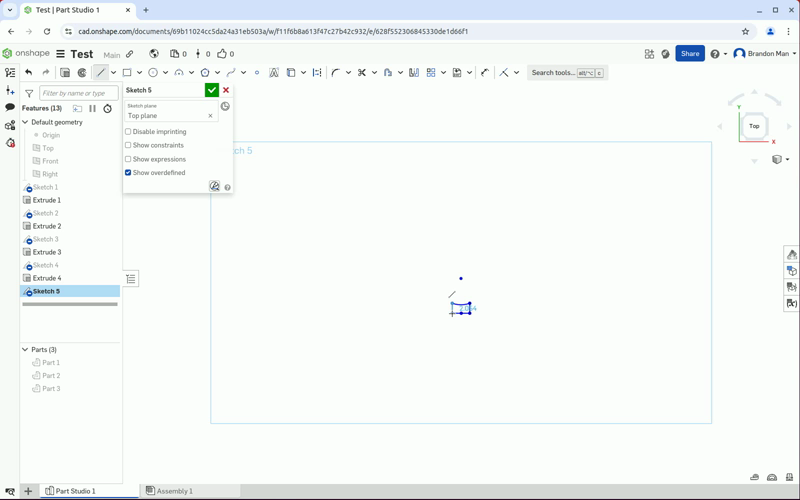
click(452, 313)
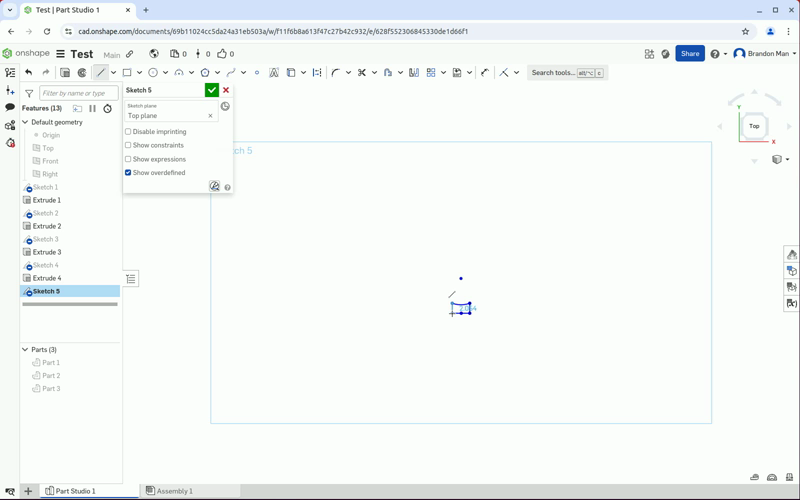
key(esc)
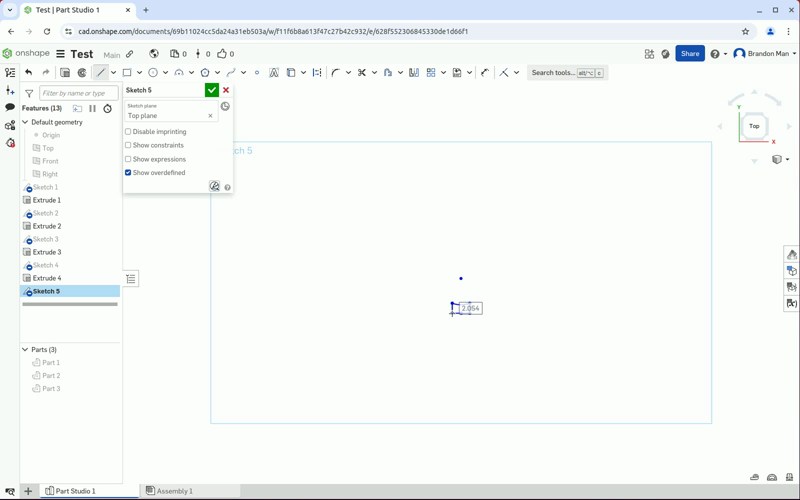
mouse_move(453, 304)
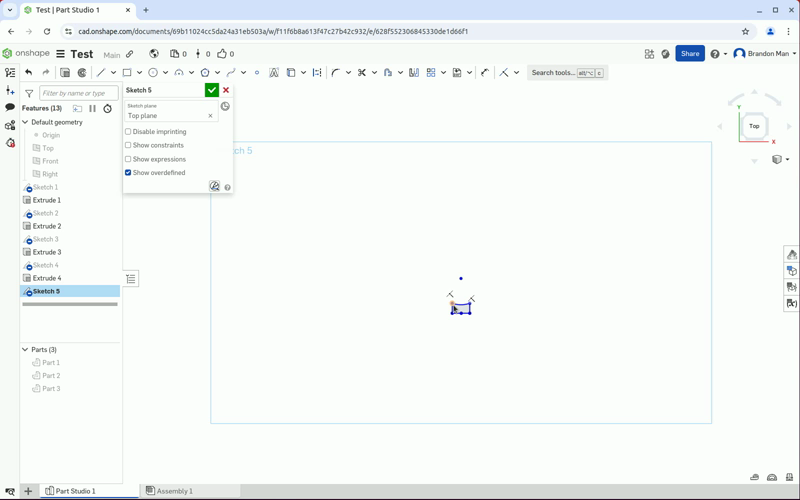
scroll(6)
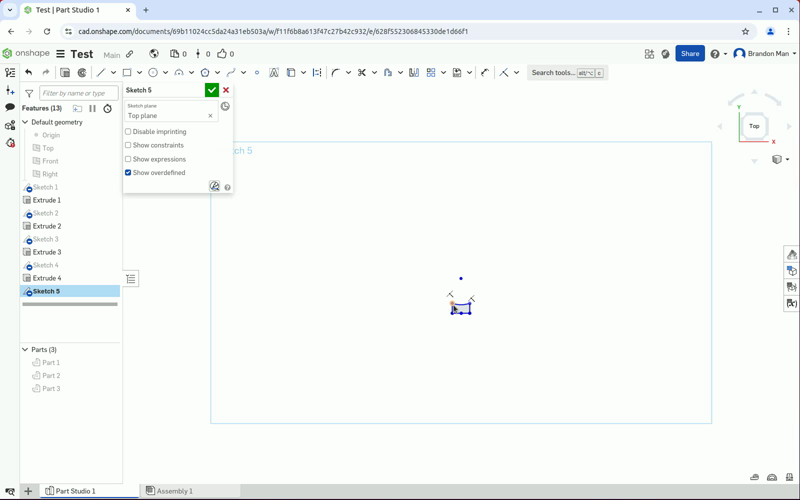
scroll(6)
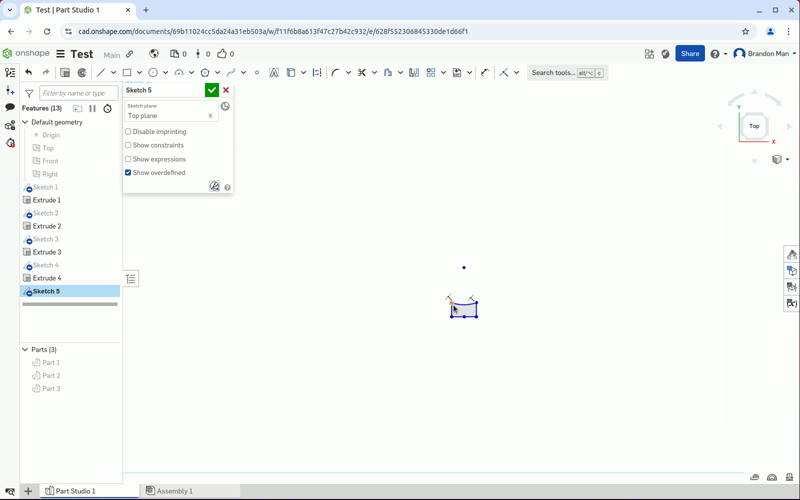
scroll(6)
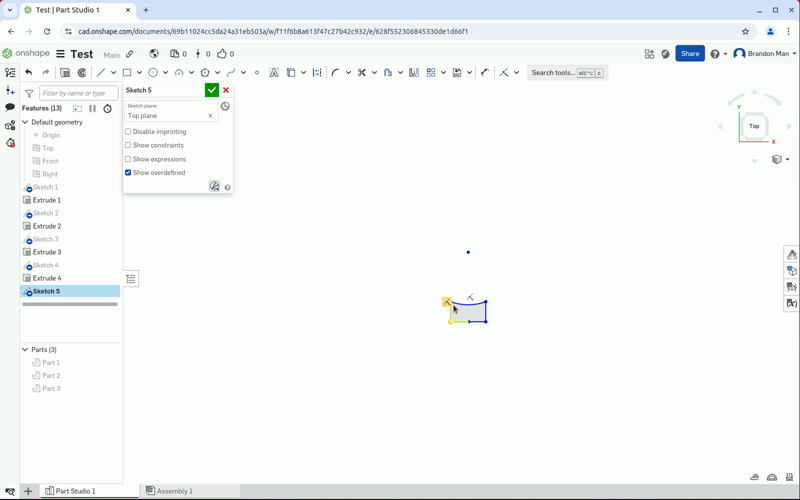
scroll(6)
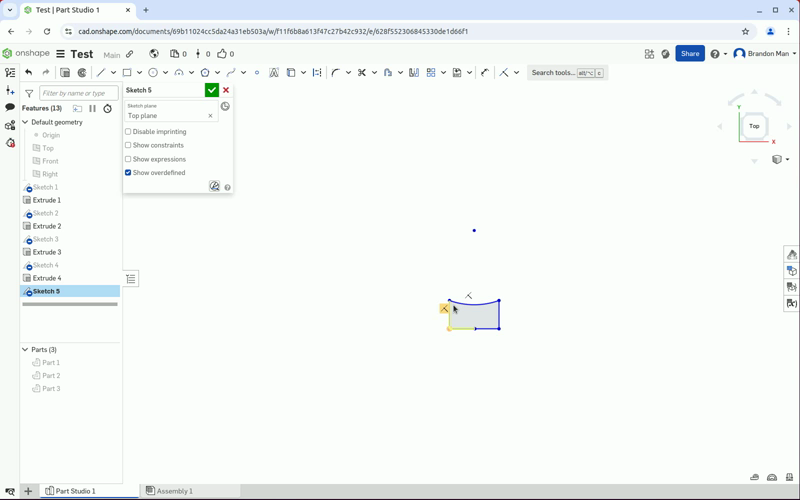
scroll(6)
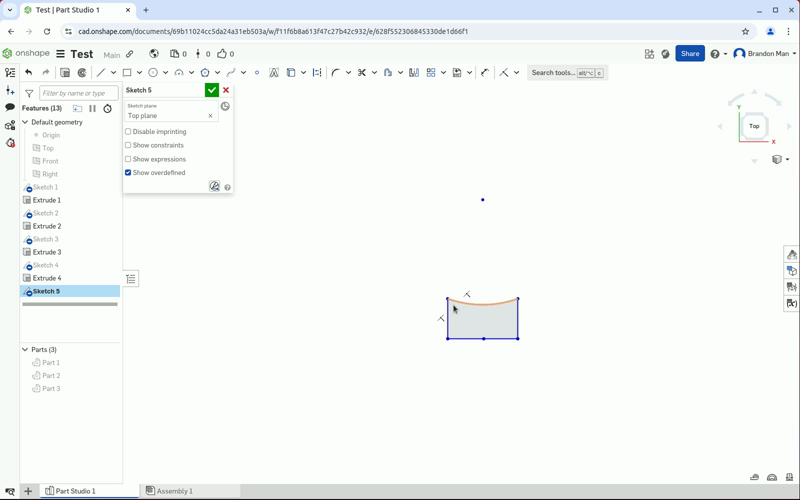
scroll(6)
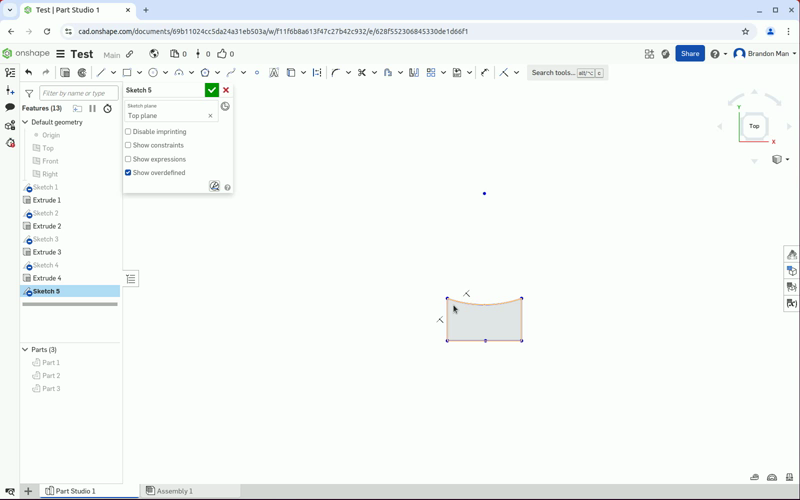
scroll(6)
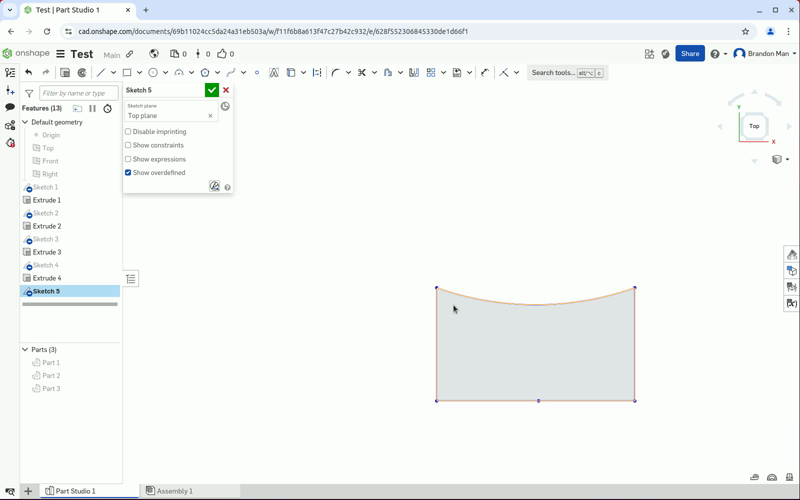
click(453, 304)
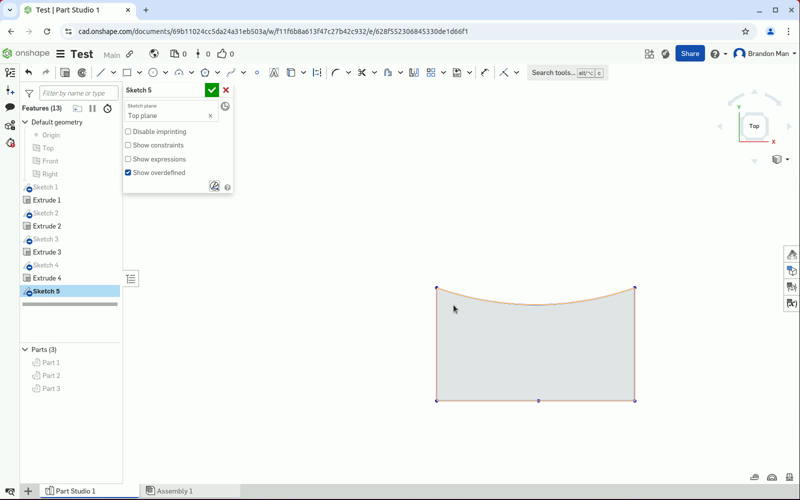
scroll(-6)
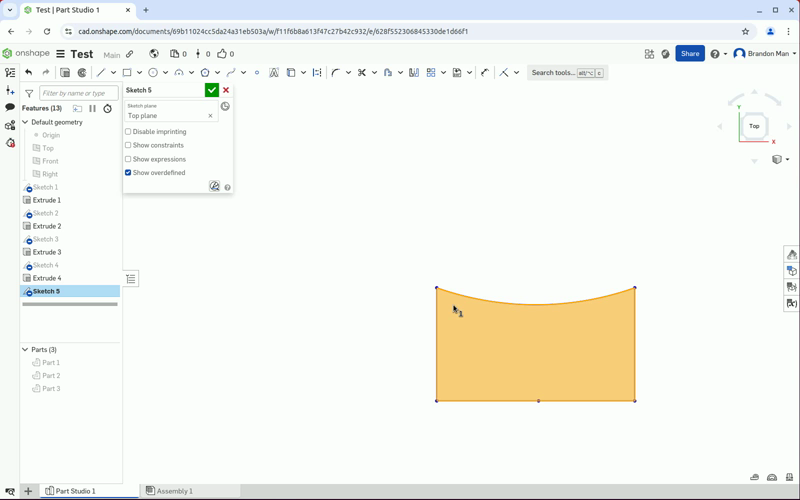
scroll(-6)
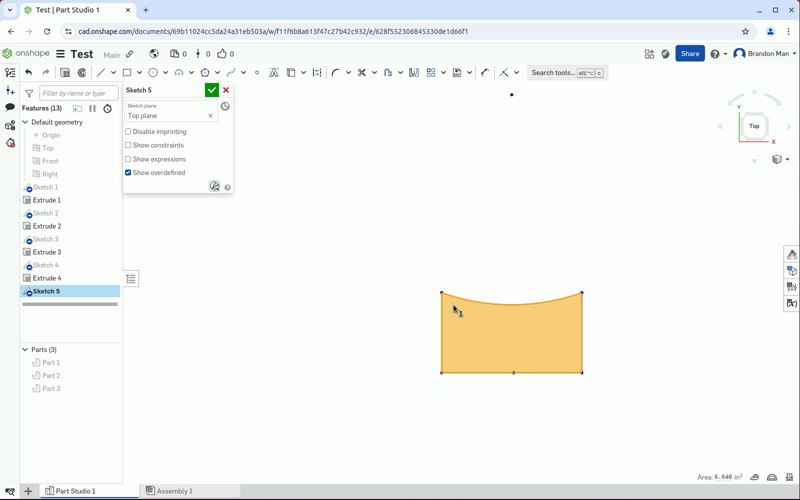
scroll(-6)
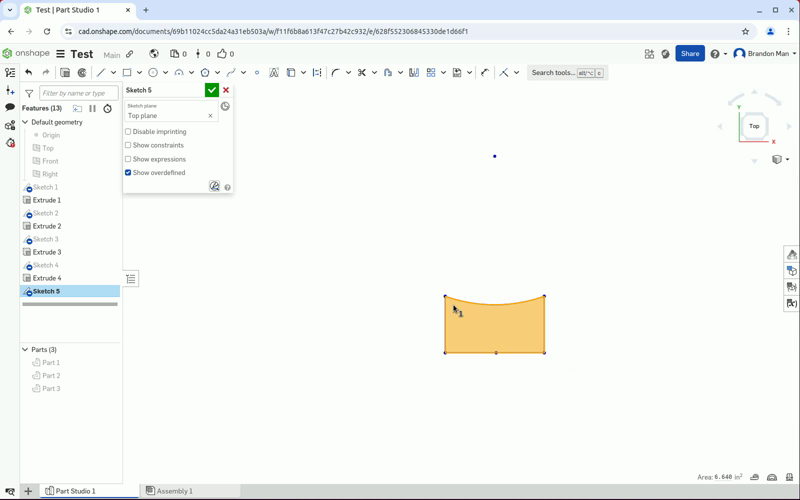
scroll(-6)
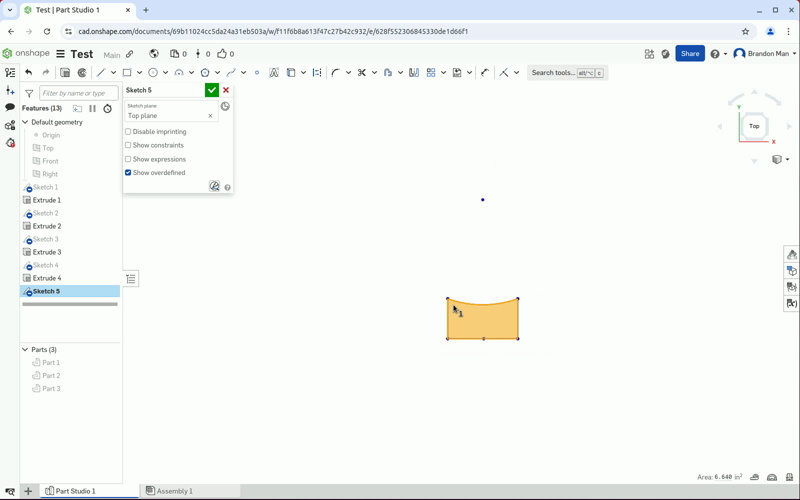
scroll(-6)
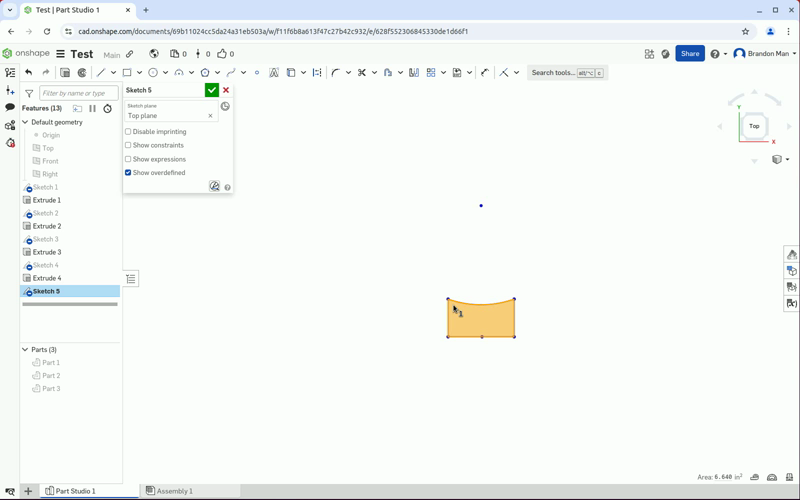
scroll(-6)
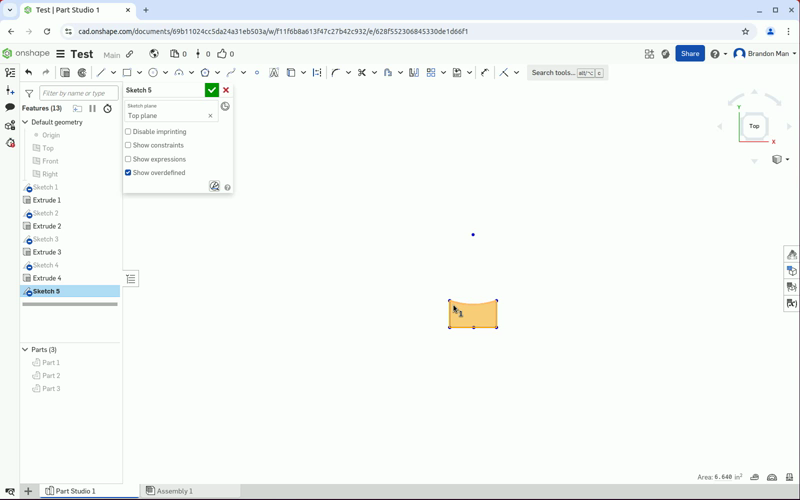
scroll(-6)
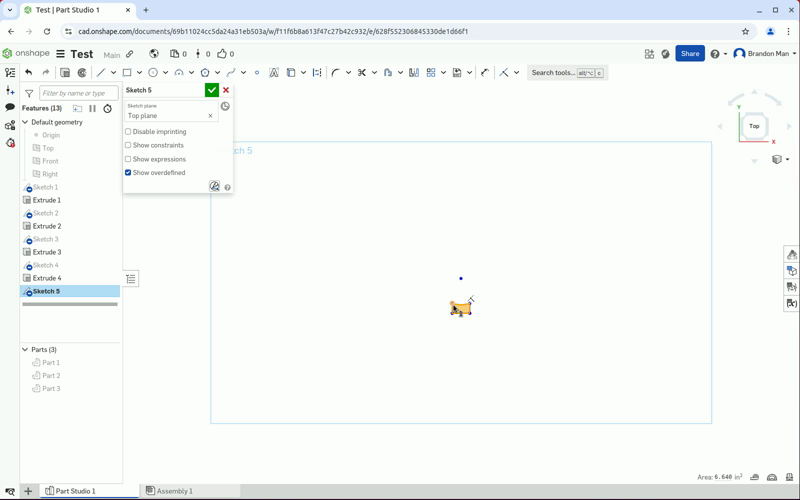
mouse_move(73, 352)
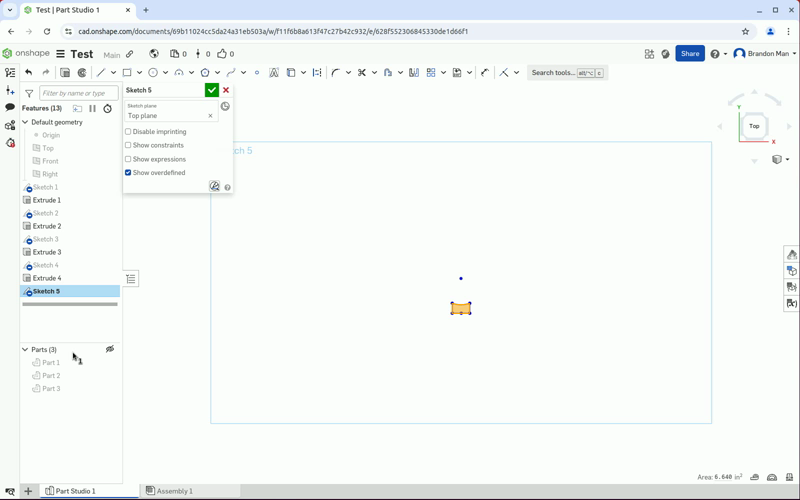
key(shift+y)
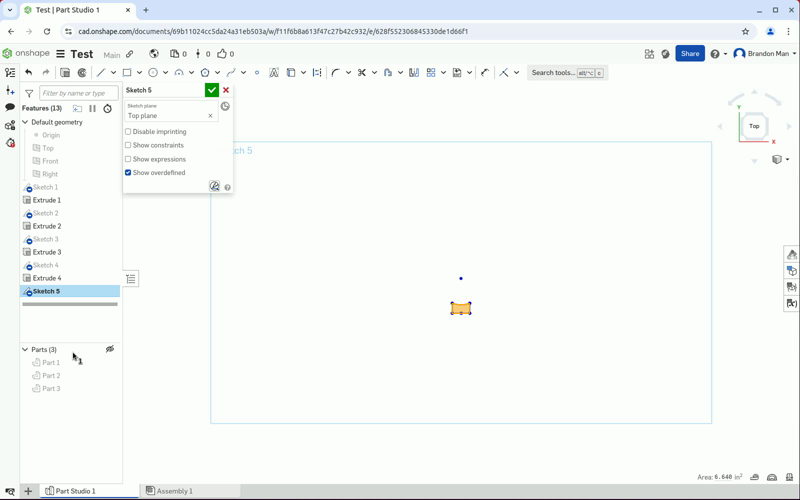
key(shift+e)
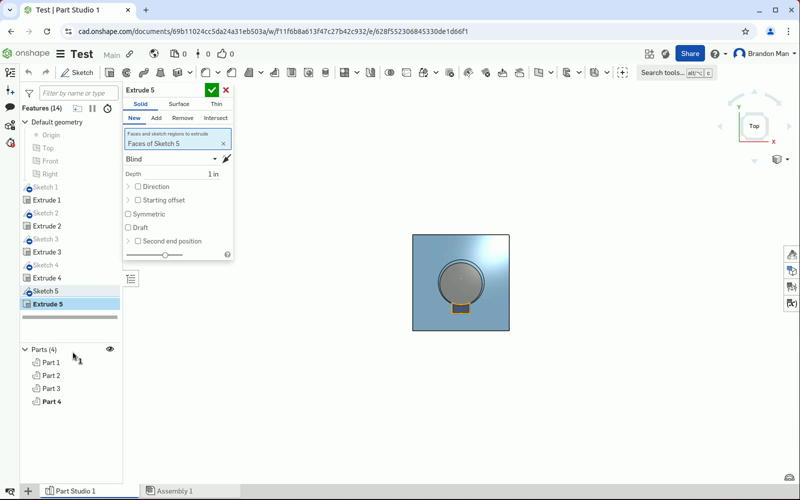
mouse_move(143, 106)
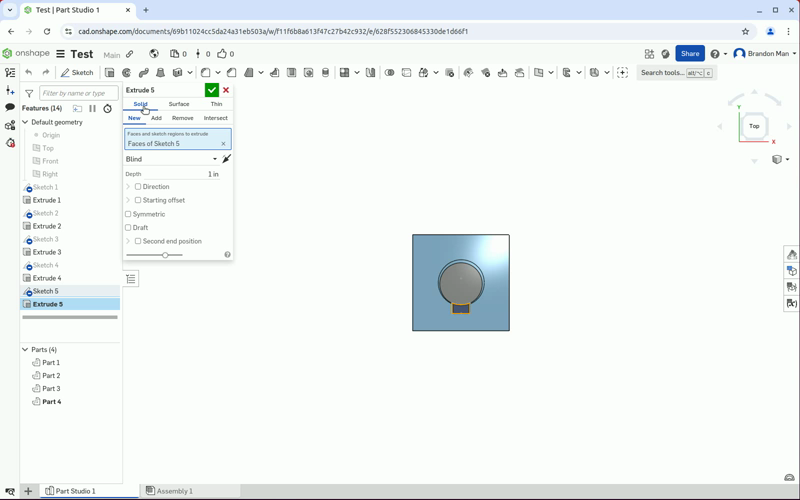
click(143, 106)
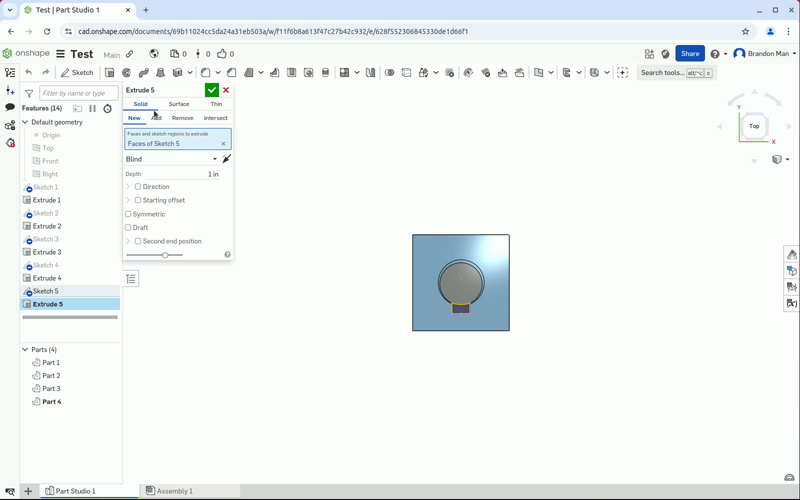
mouse_move(186, 120)
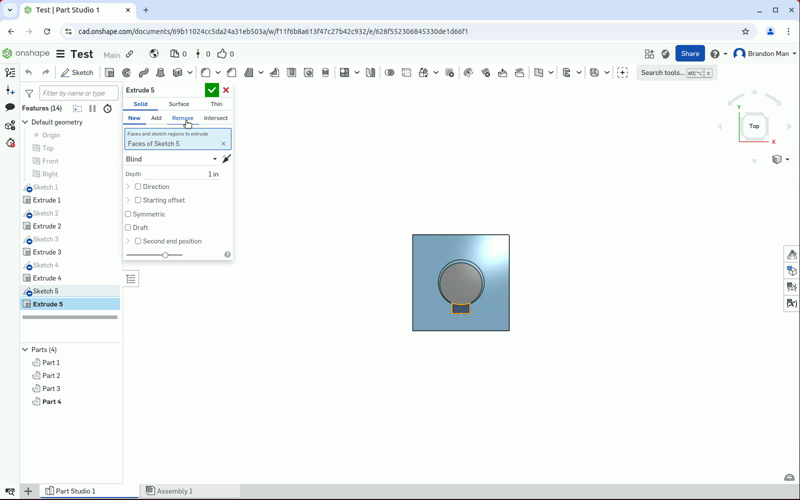
click(186, 120)
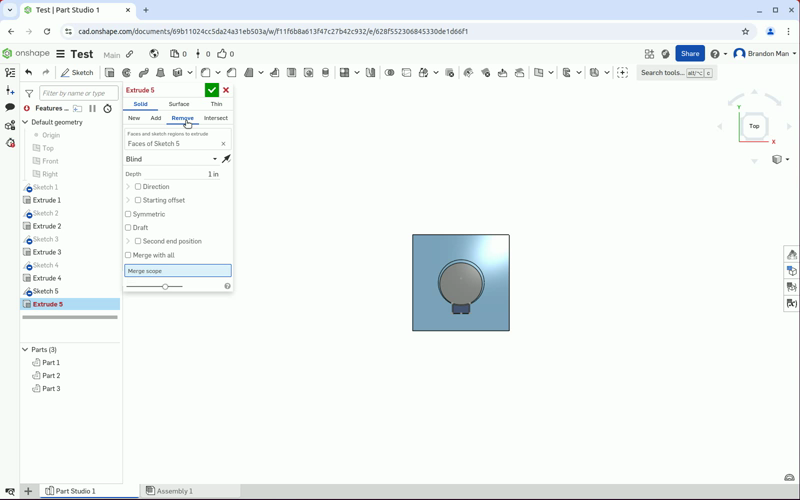
key(tab, 4)
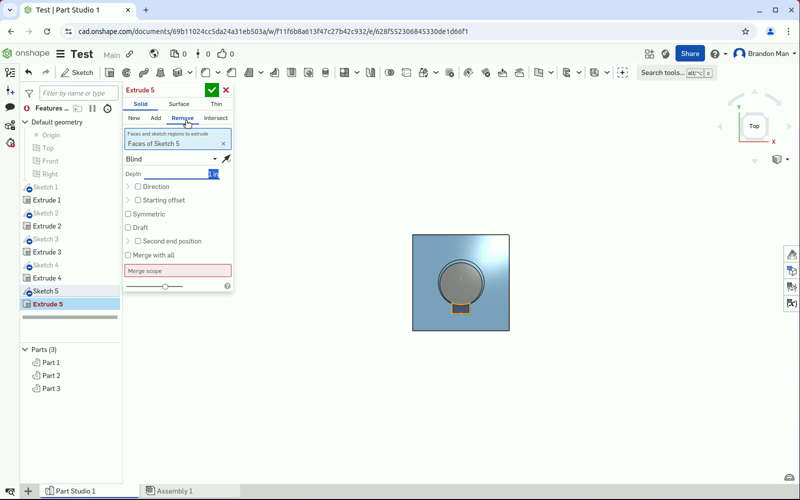
text(-19.738)
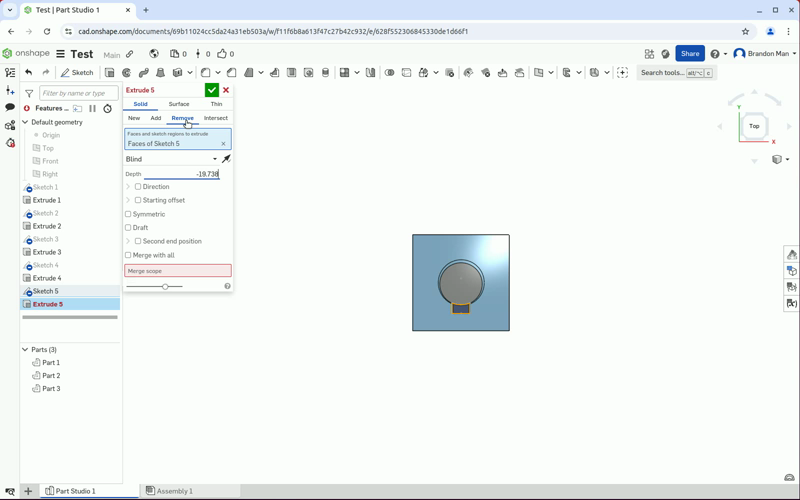
key(tab, 6)
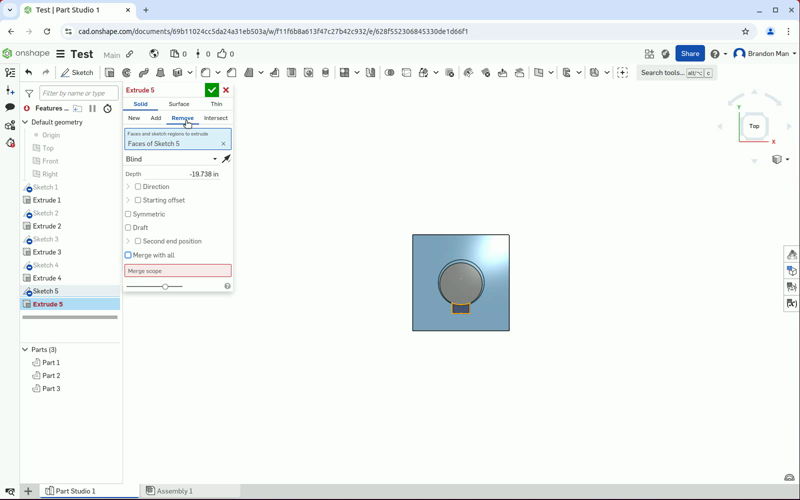
key(space)
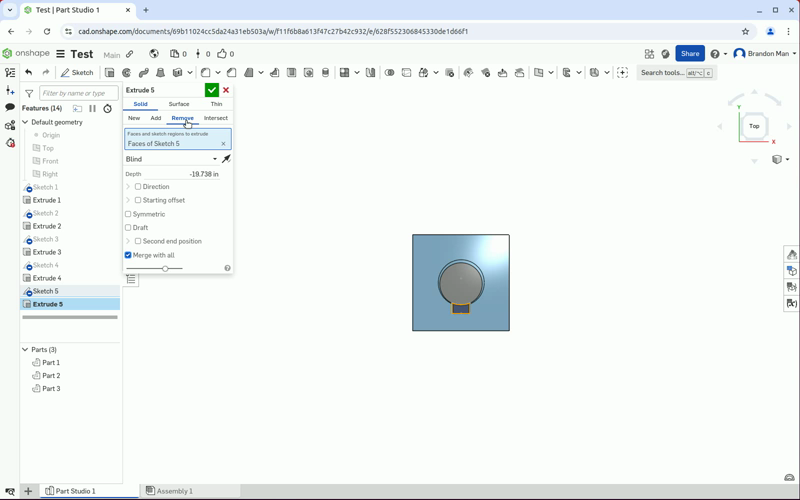
key(enter)
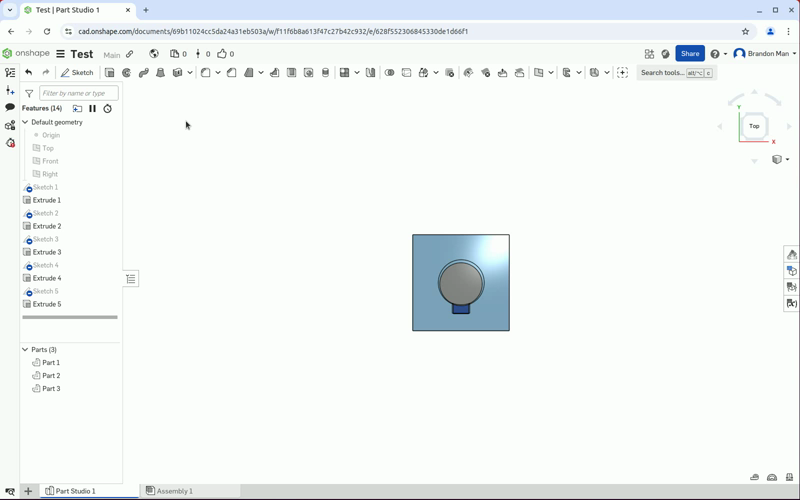
key(shift+h)
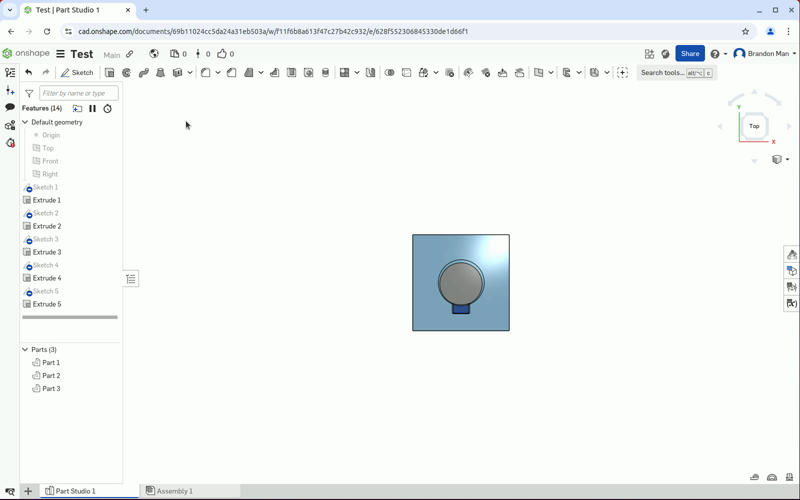
key(shift+h)
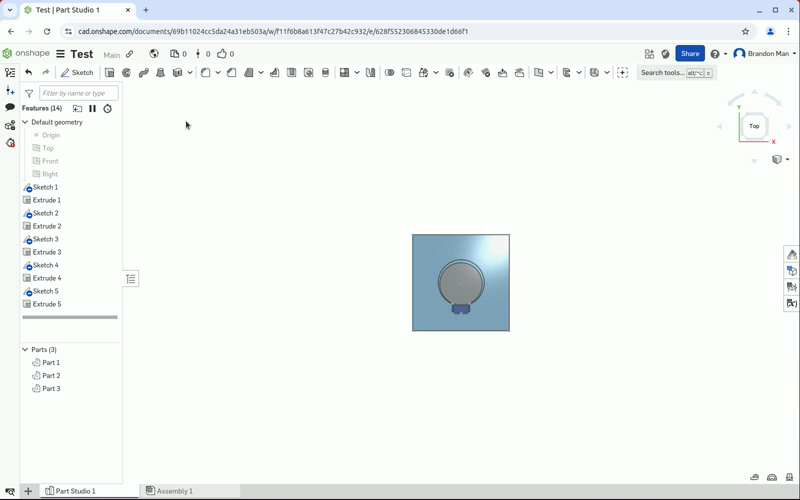
key(shift+7)
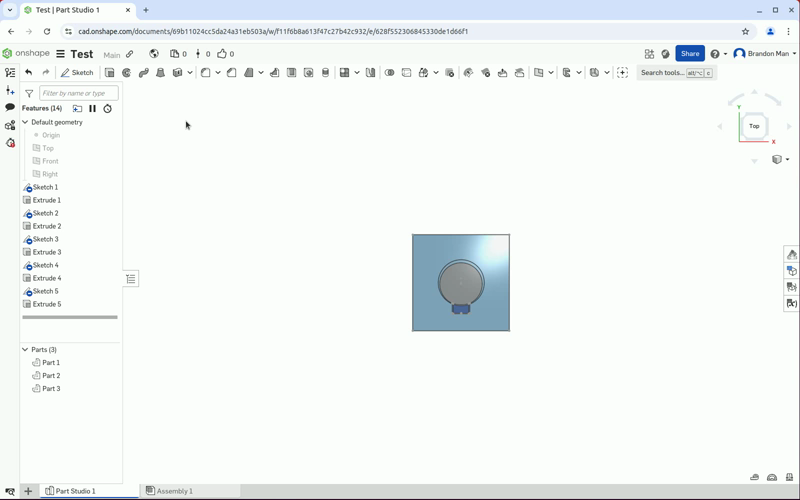
key(up, 3)
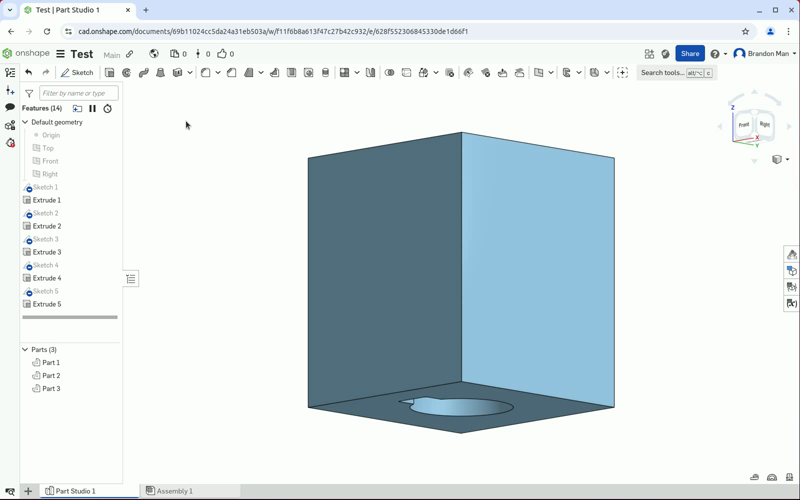
key(left, 3)
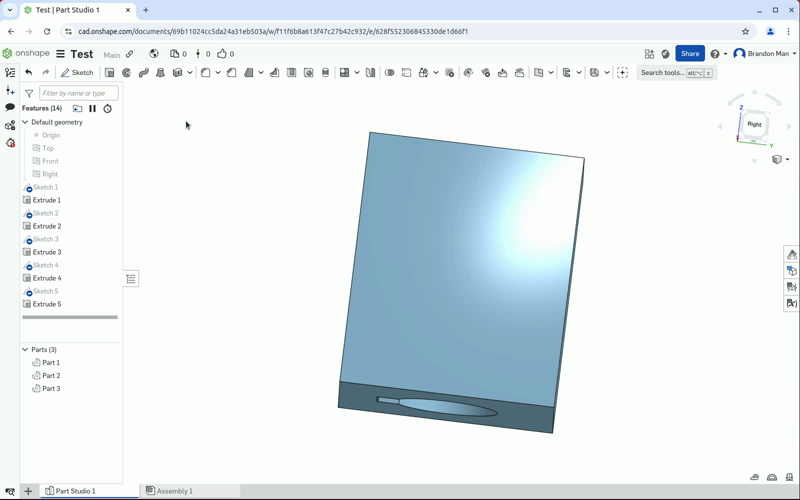
key(right, 3)
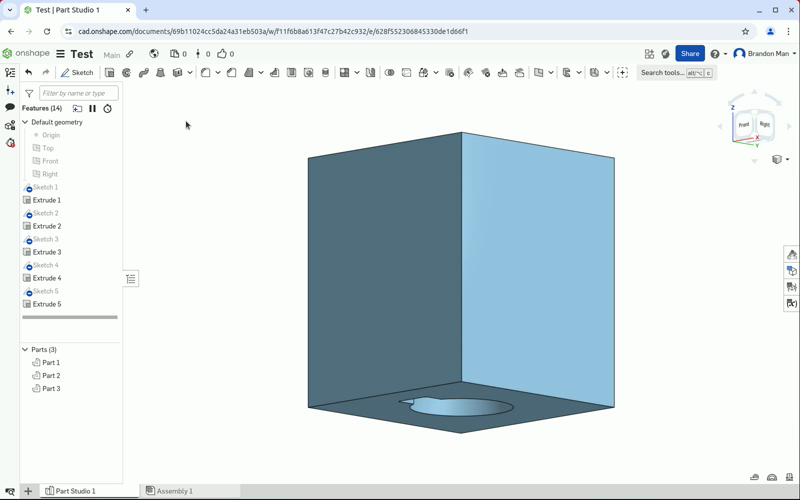
key(down, 3)
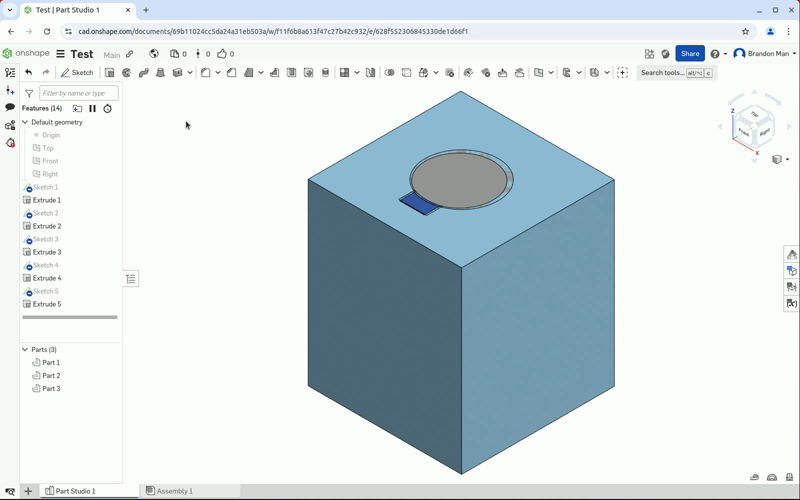
mouse_move(73, 189)
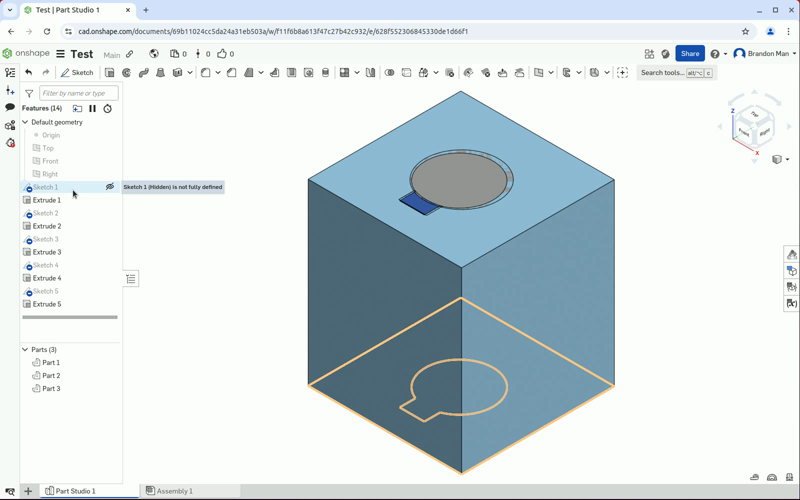
click(73, 189)